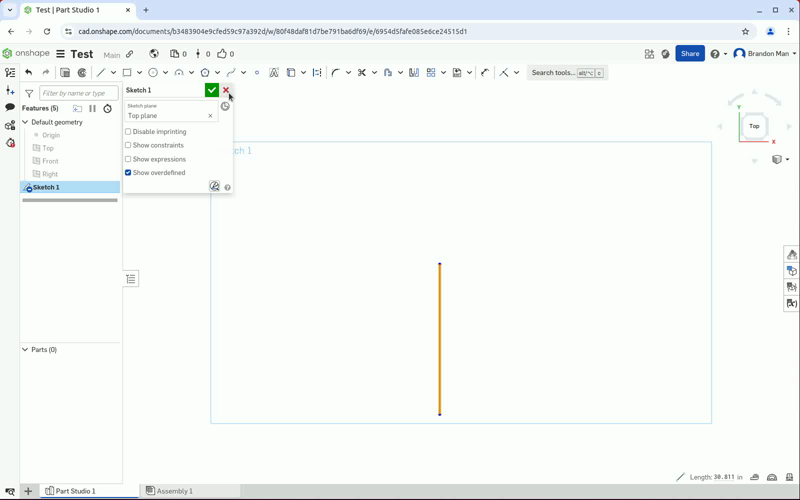
key(shift+h)
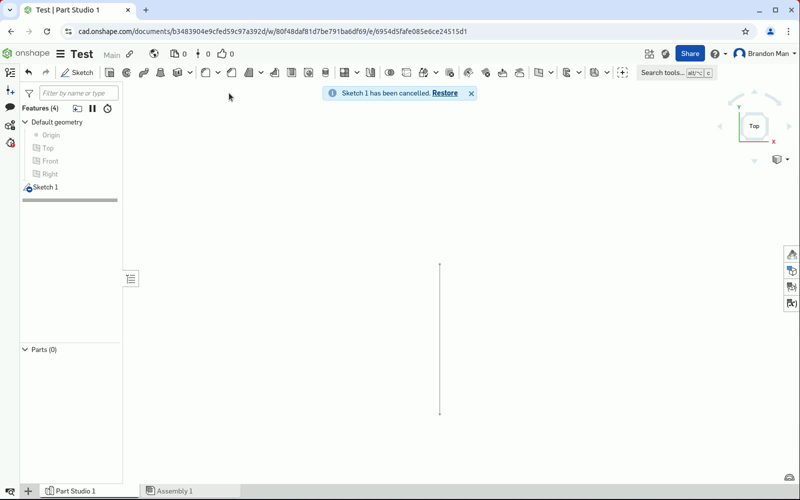
mouse_move(73, 352)
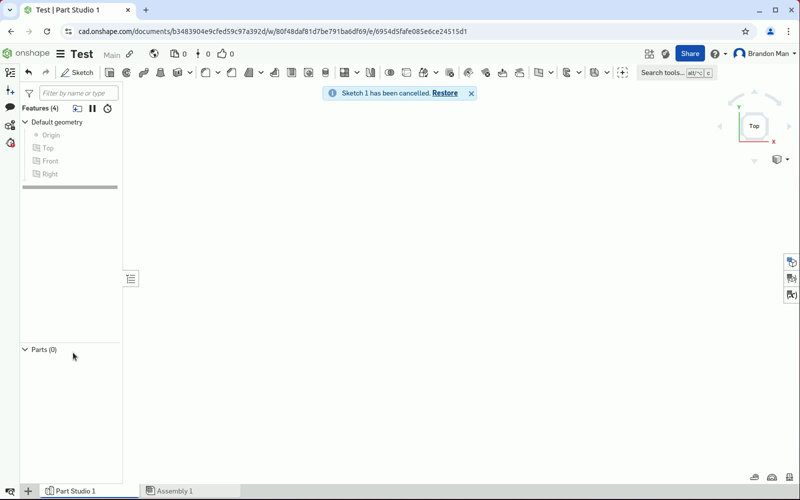
key(y)
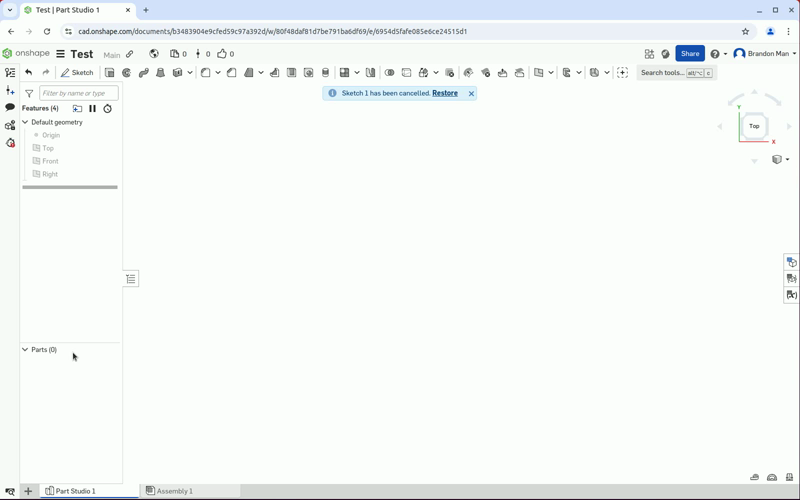
key(shift+p)
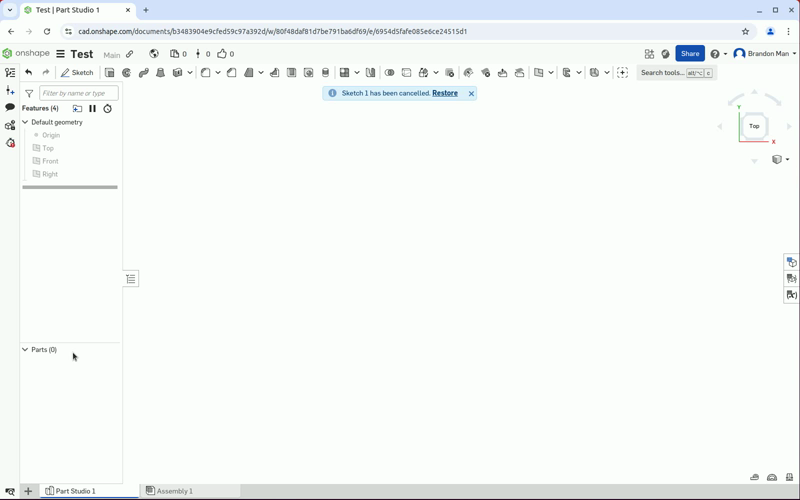
key(space)
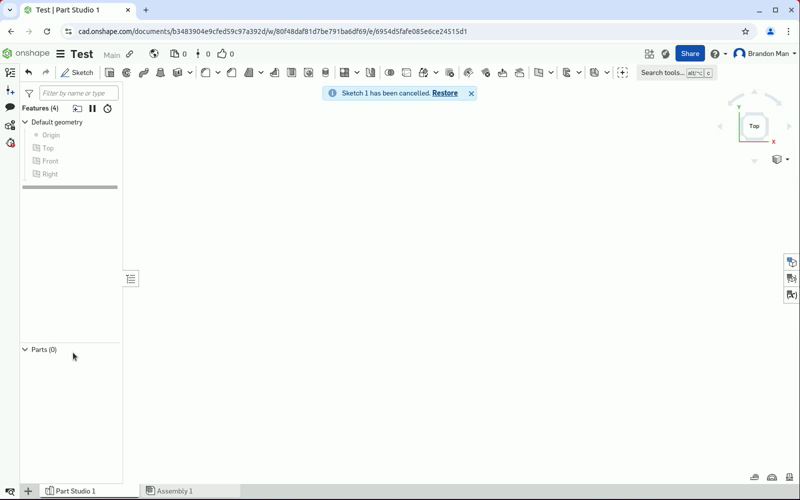
key_down(shift)
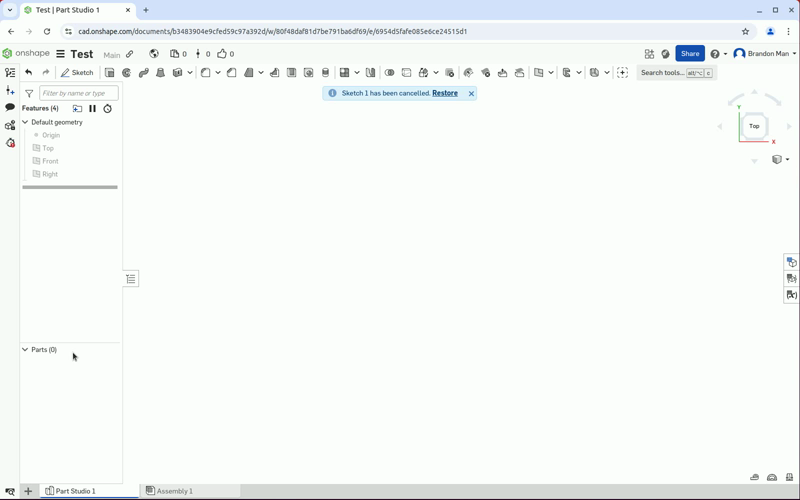
key(up)
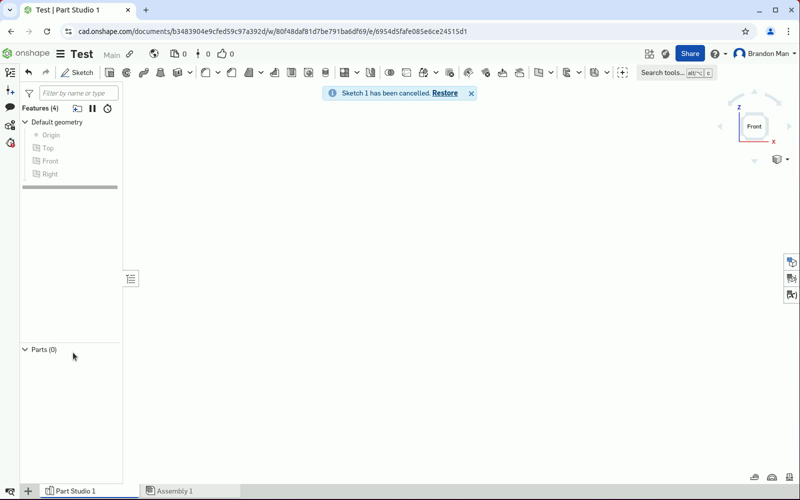
key_up(shift)
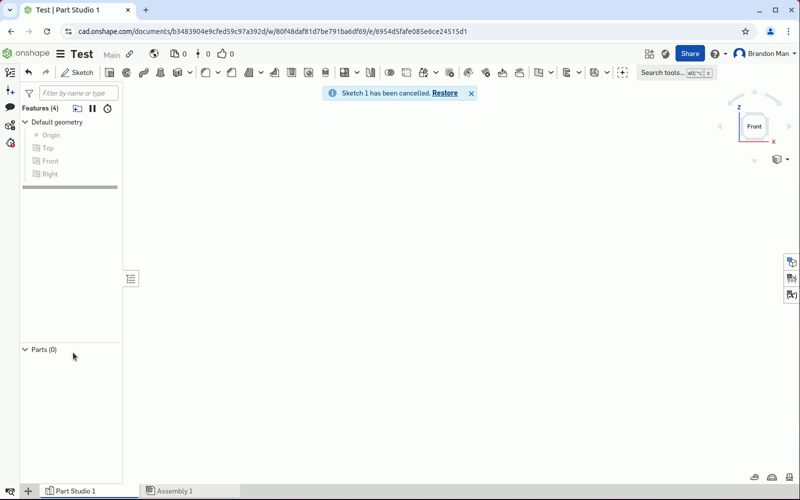
mouse_move(73, 352)
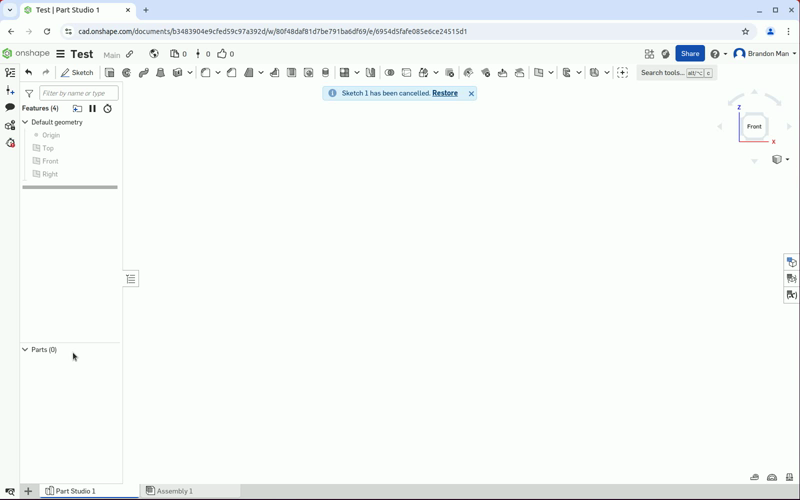
key(shift+y)
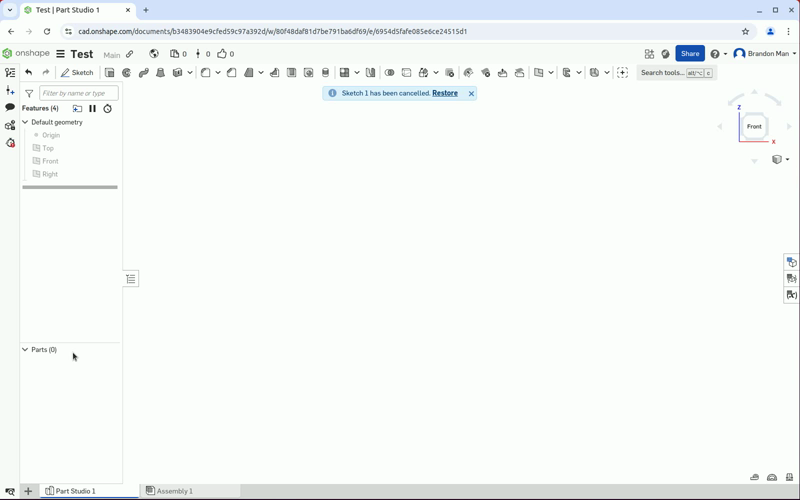
key(shift+s)
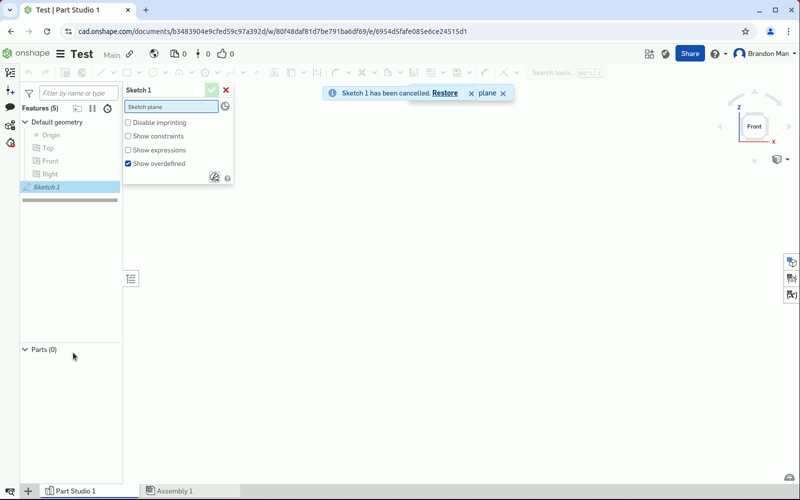
mouse_move(73, 163)
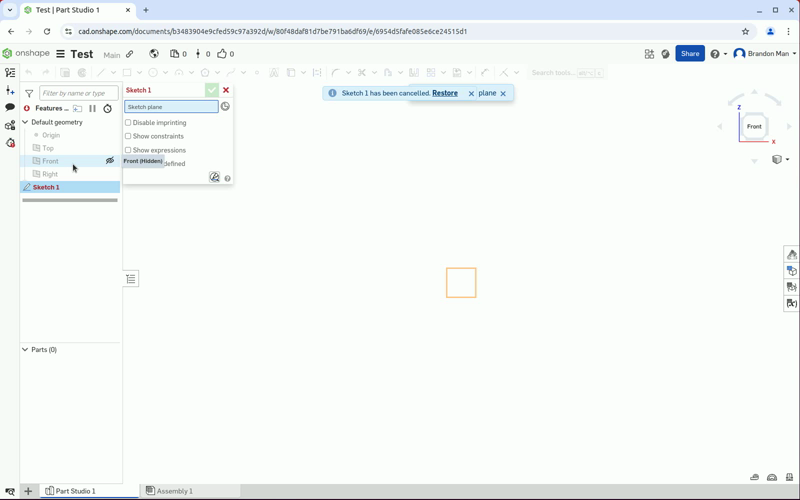
click(73, 163)
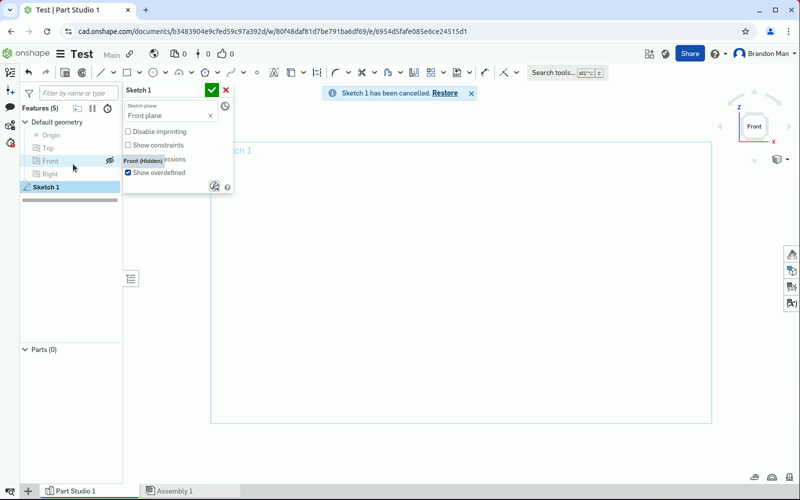
mouse_move(73, 352)
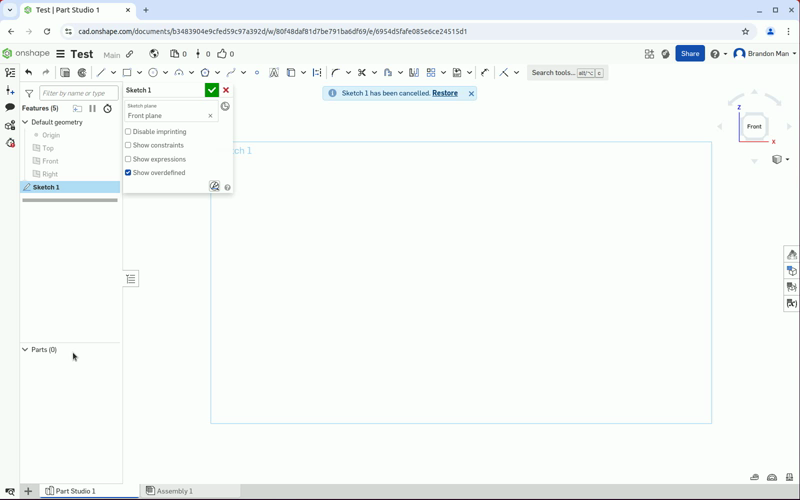
key(y)
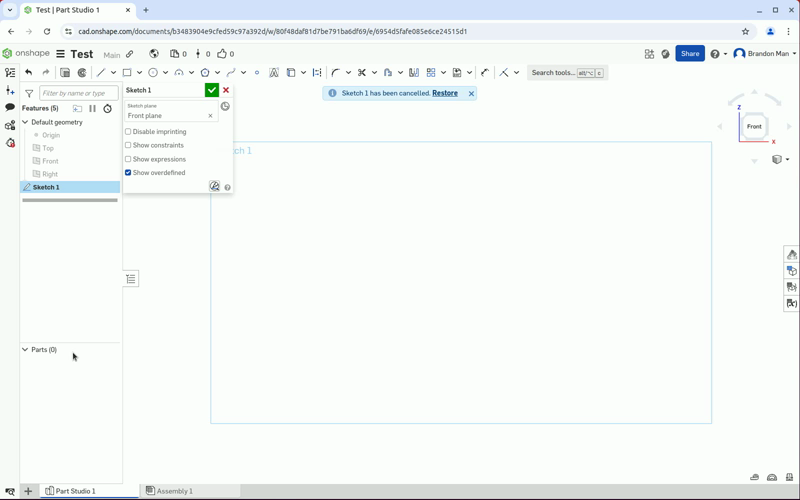
key(c)
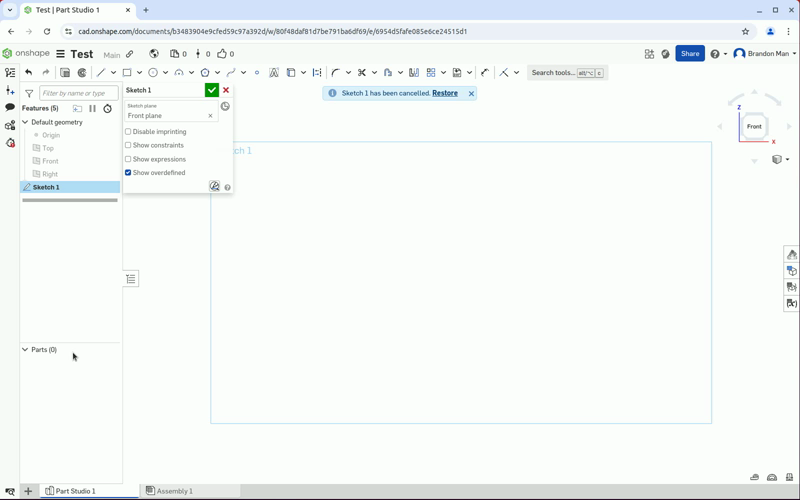
key_down(shift)
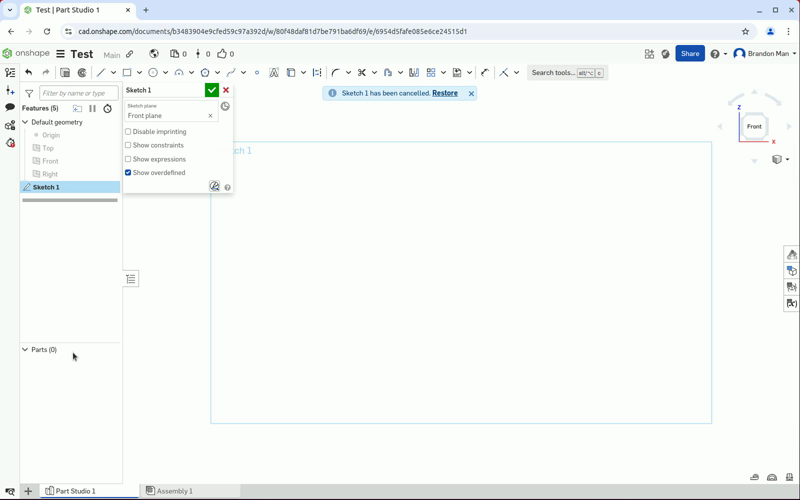
mouse_move(461, 178)
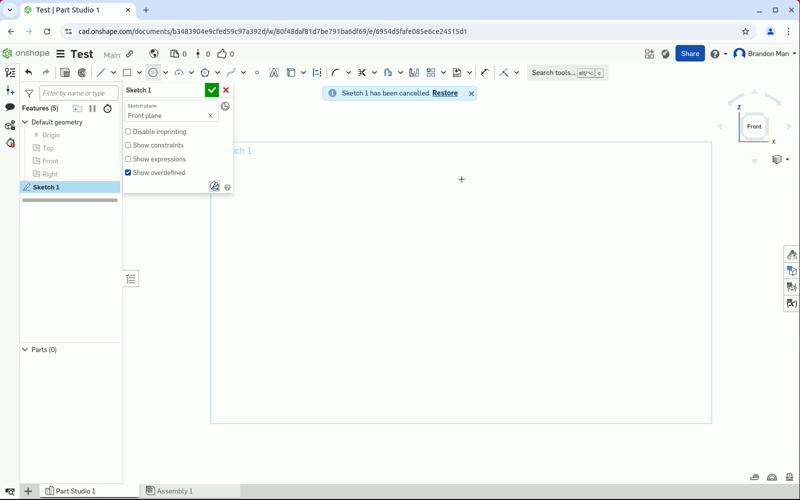
click(461, 178)
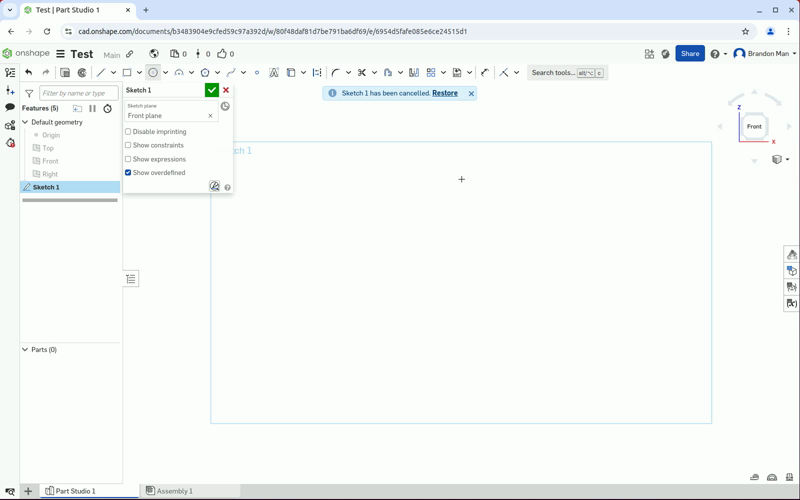
key_up(shift)
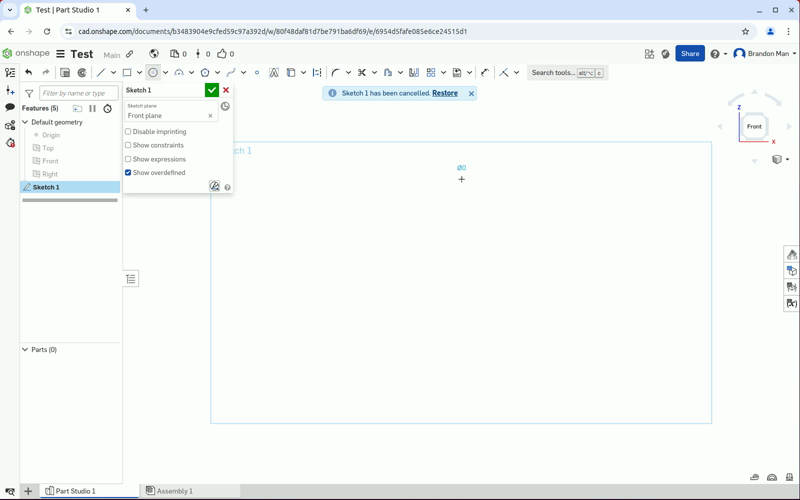
mouse_move(471, 178)
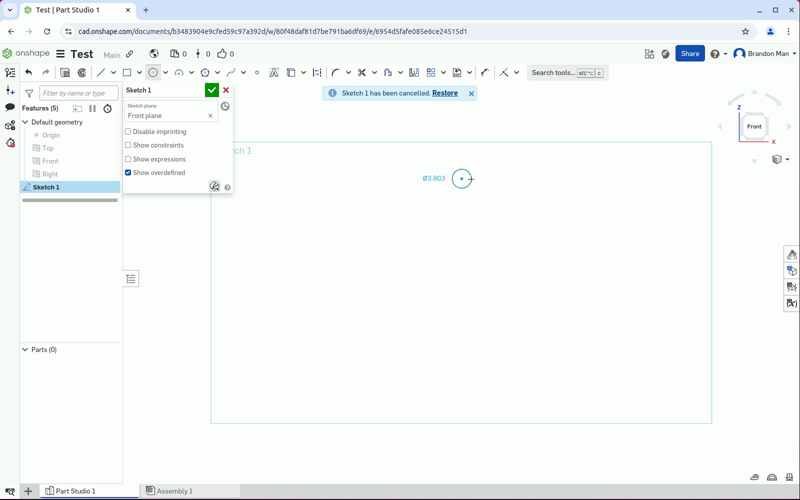
click(471, 178)
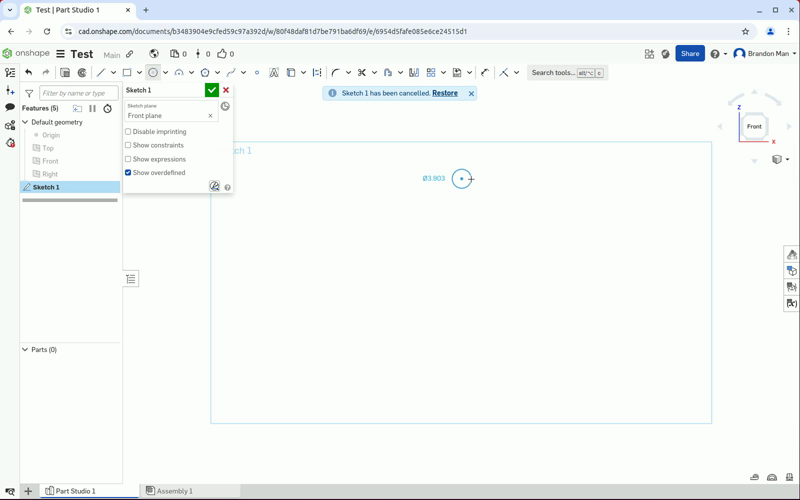
key(esc)
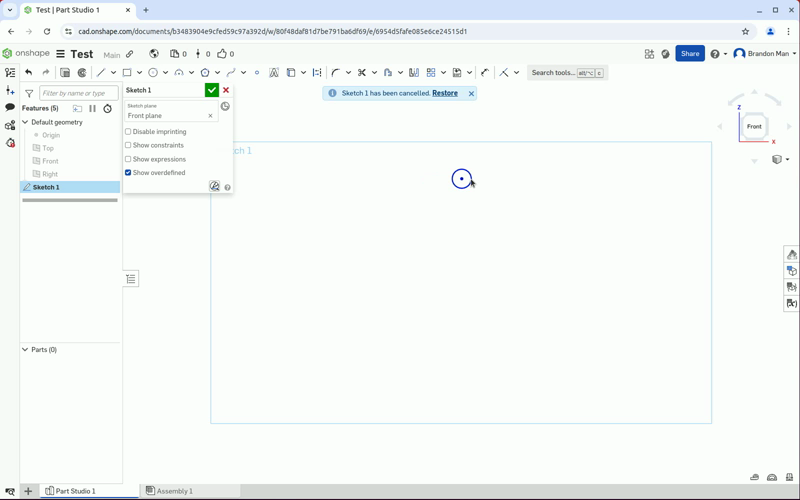
key(c)
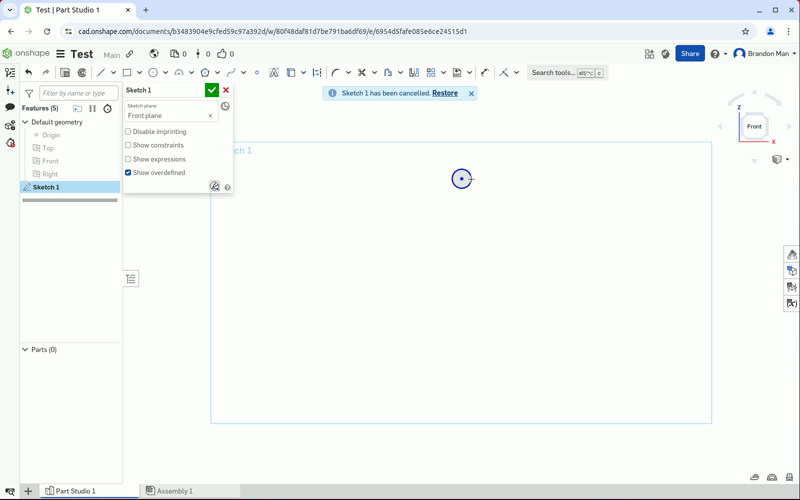
key_down(shift)
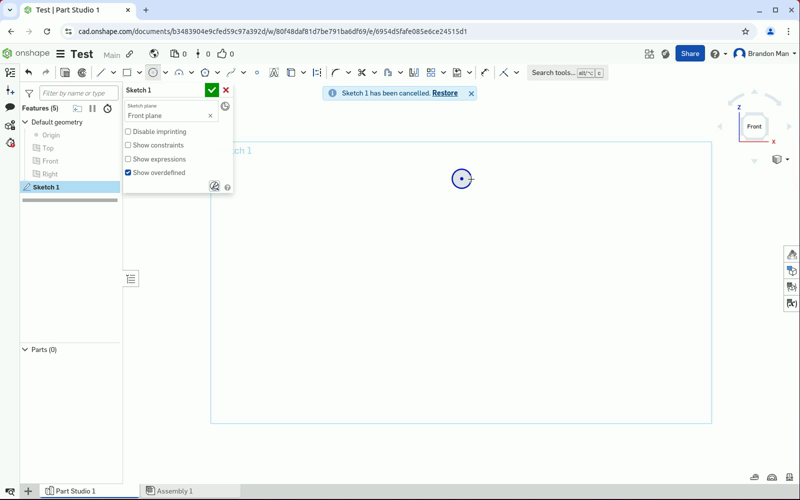
mouse_move(461, 178)
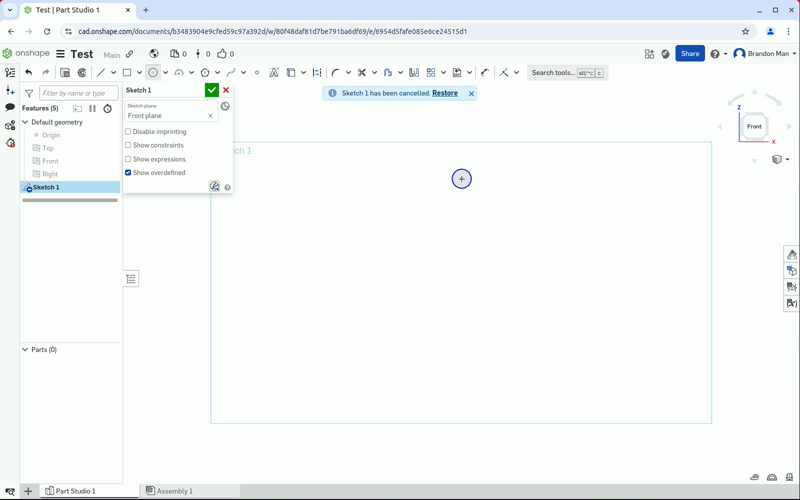
click(461, 178)
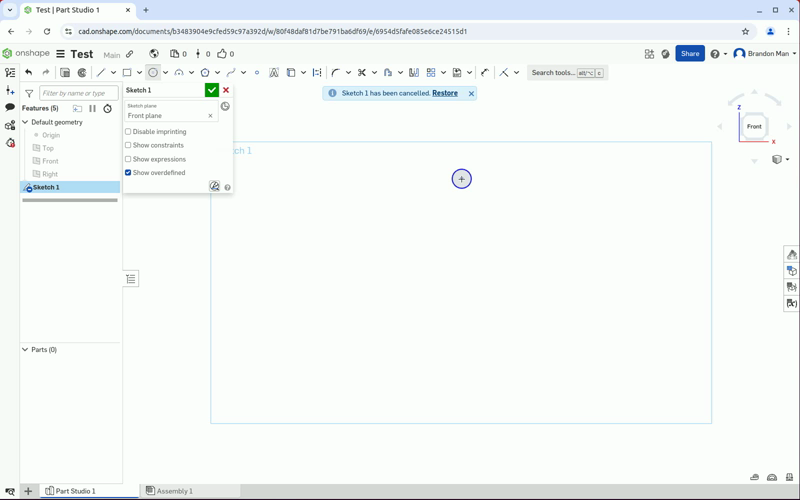
key_up(shift)
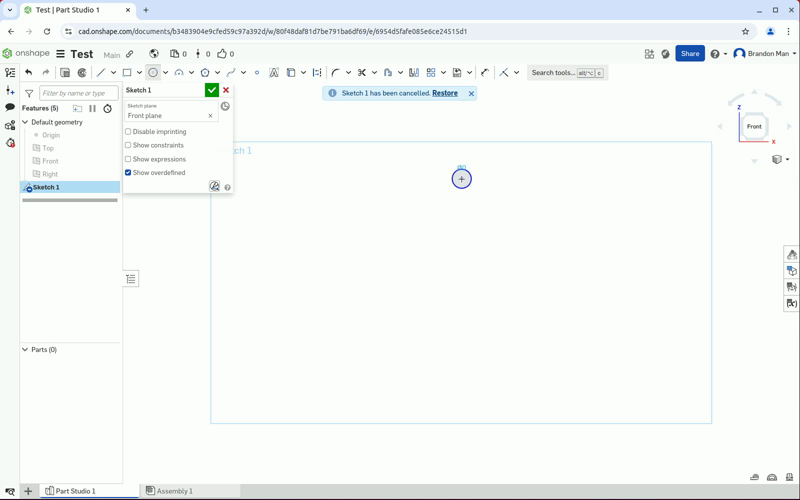
mouse_move(464, 178)
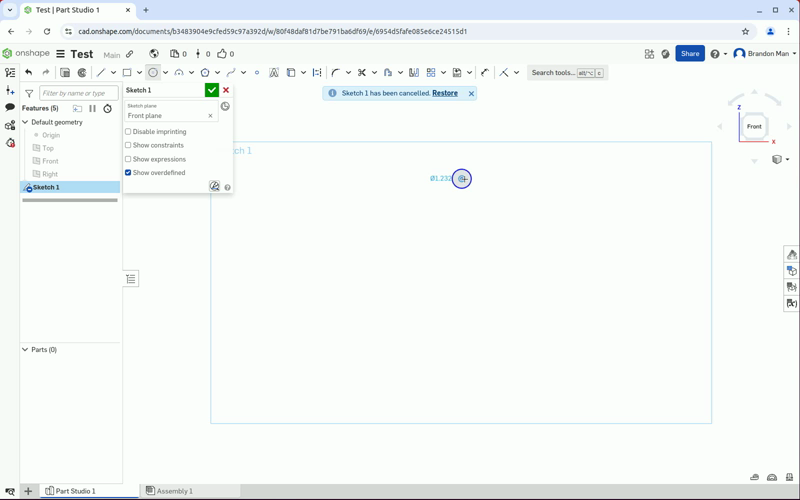
scroll(6)
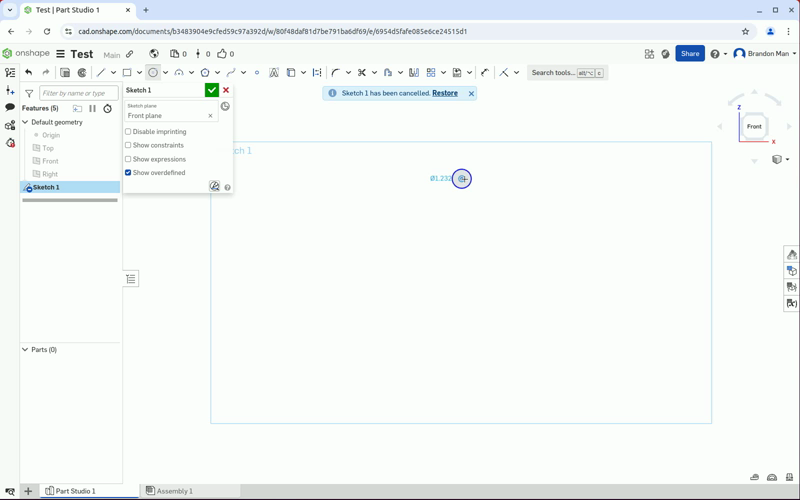
scroll(6)
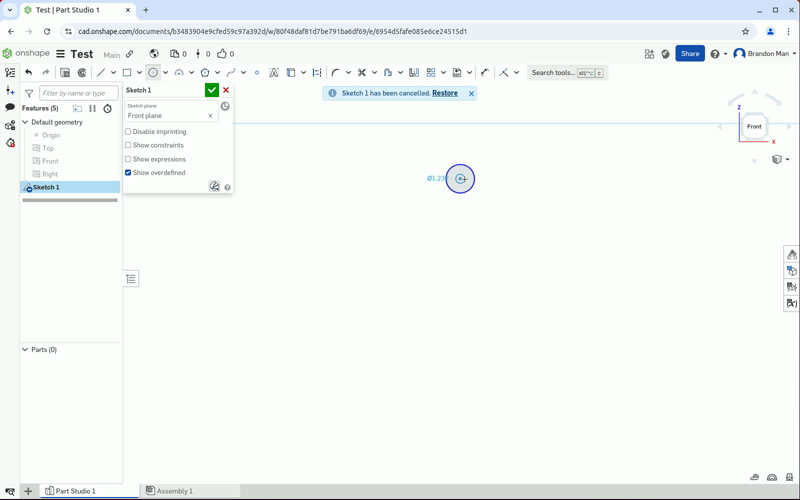
scroll(6)
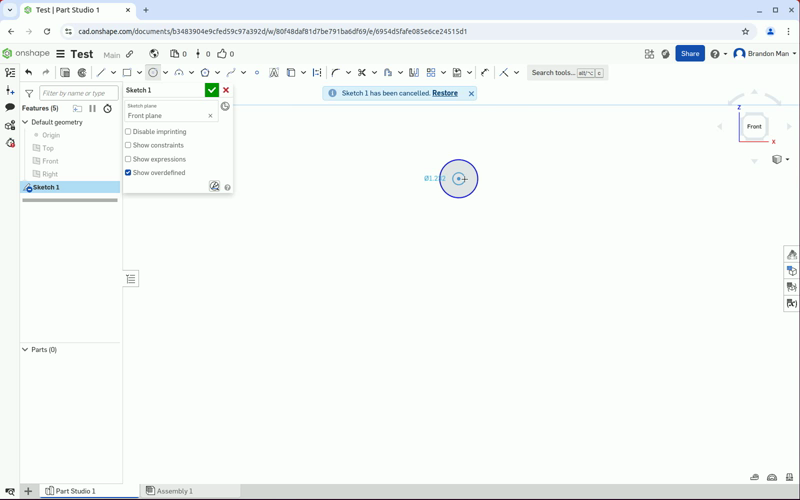
scroll(6)
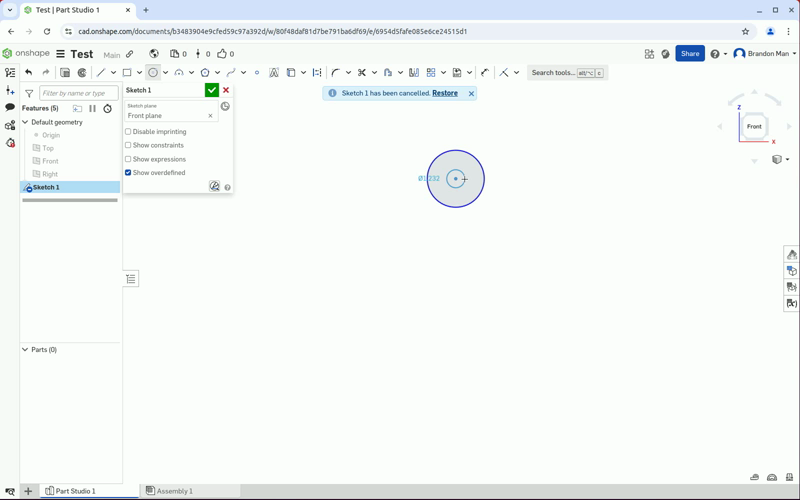
scroll(6)
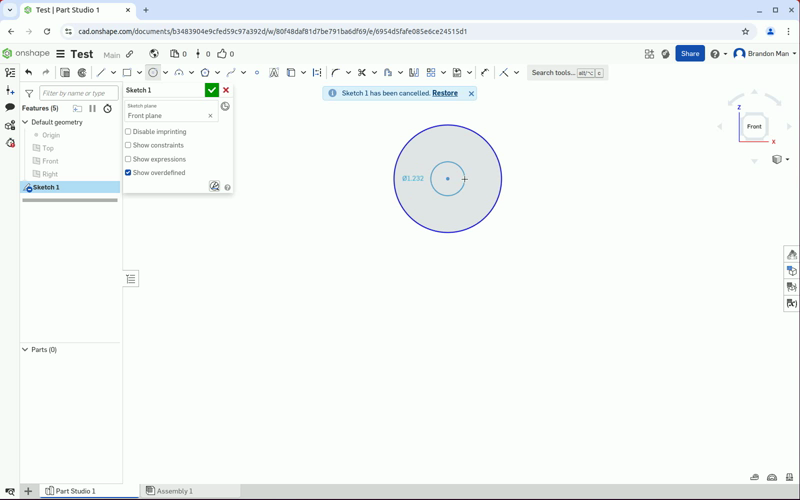
scroll(6)
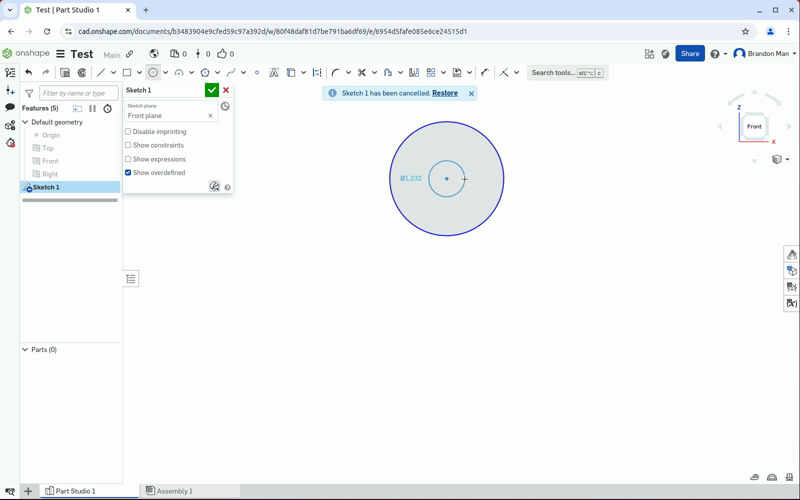
scroll(6)
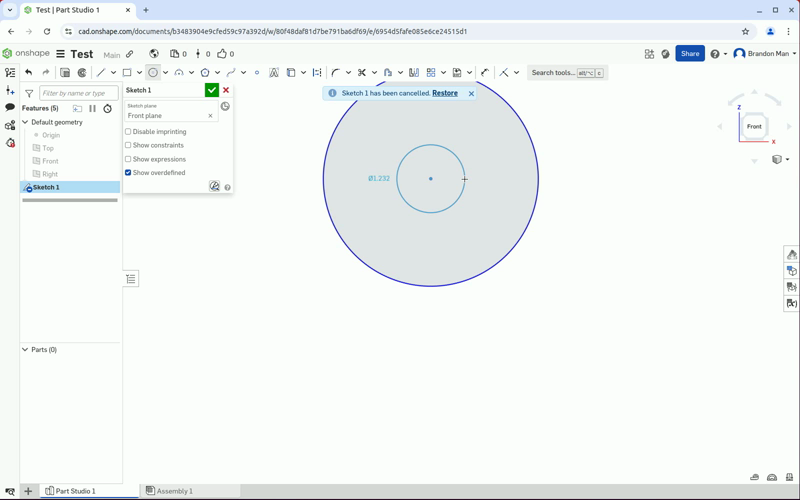
click(464, 178)
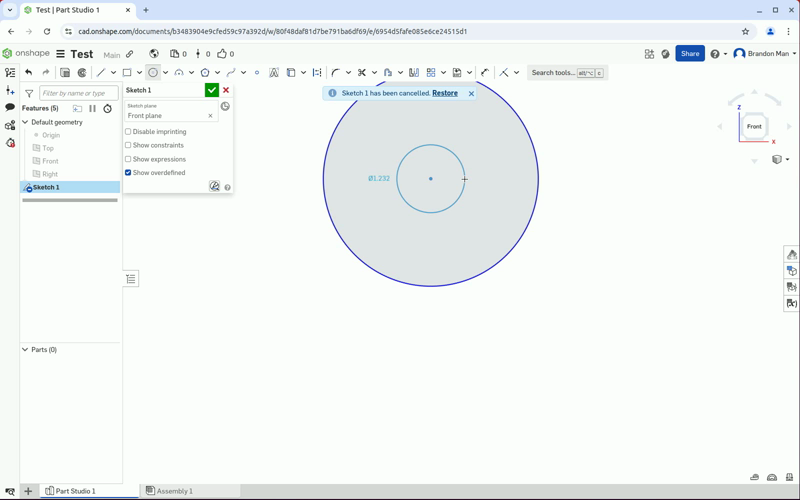
scroll(-6)
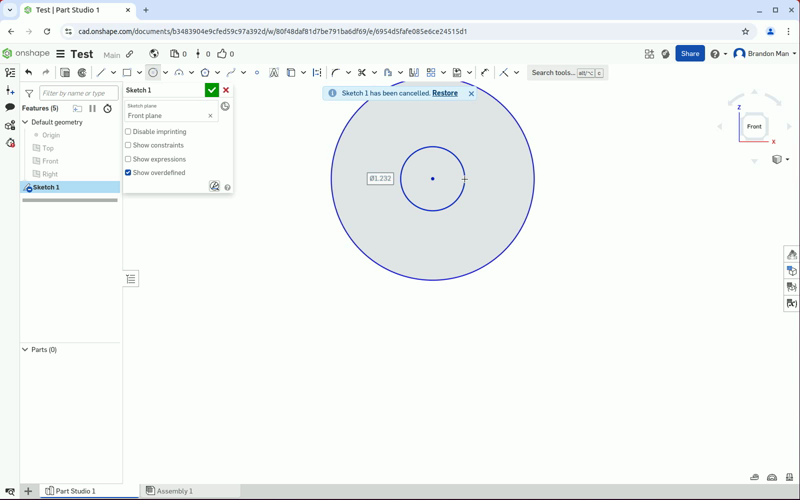
scroll(-6)
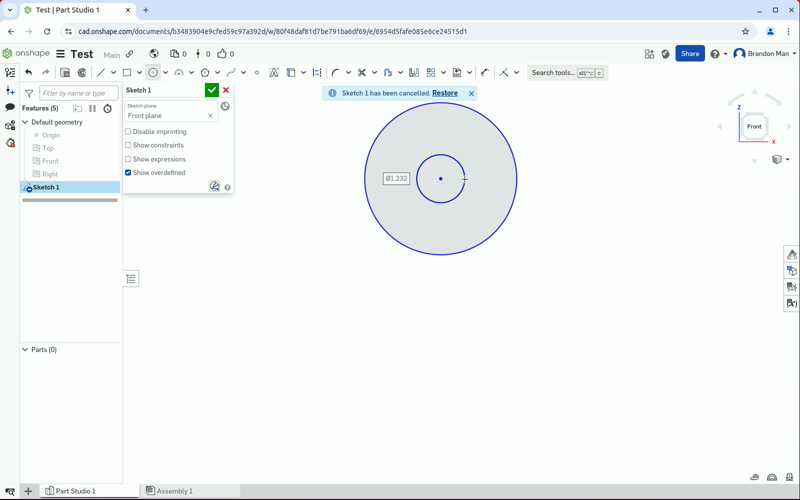
scroll(-6)
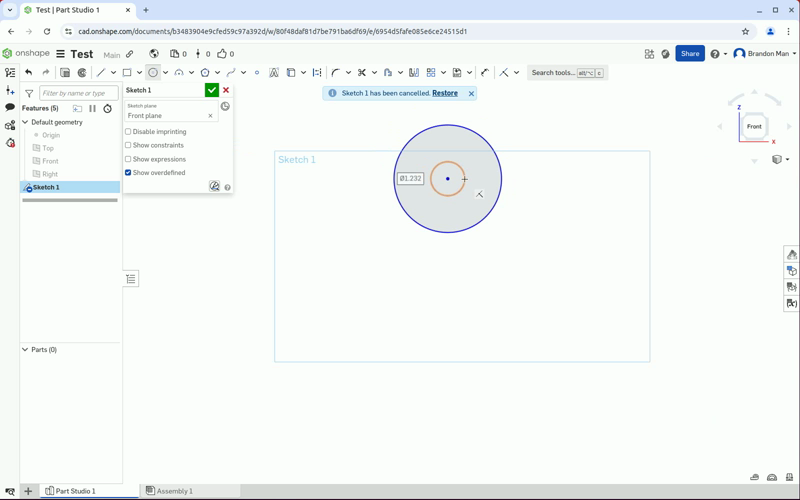
scroll(-6)
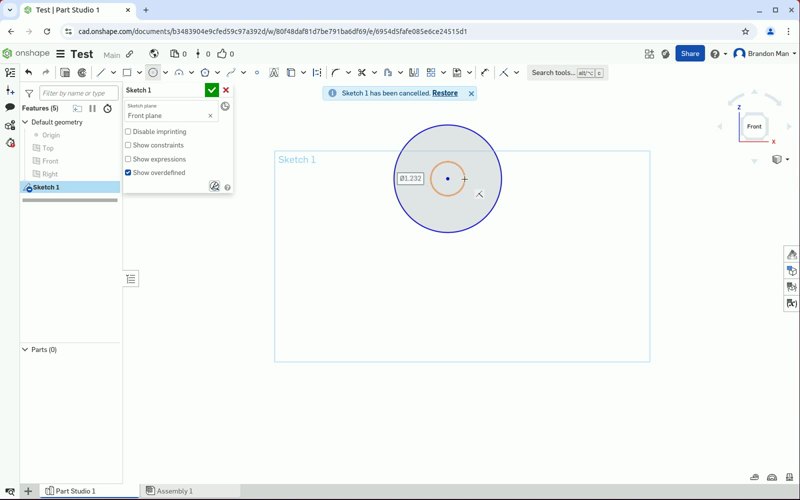
scroll(-6)
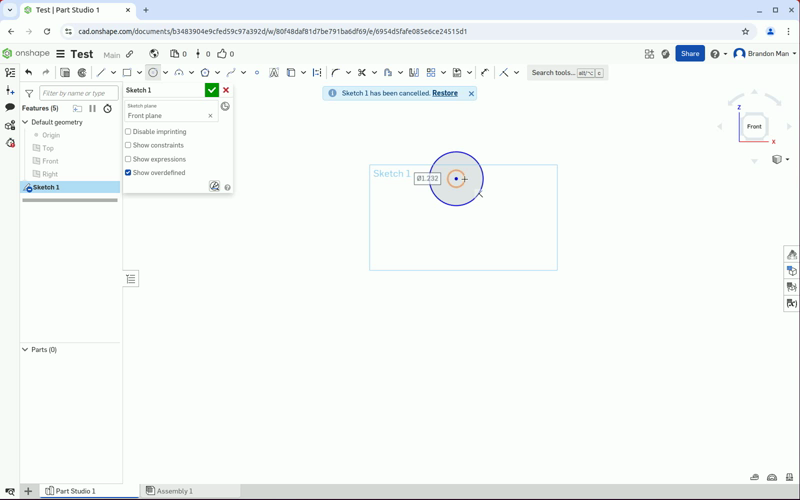
scroll(-6)
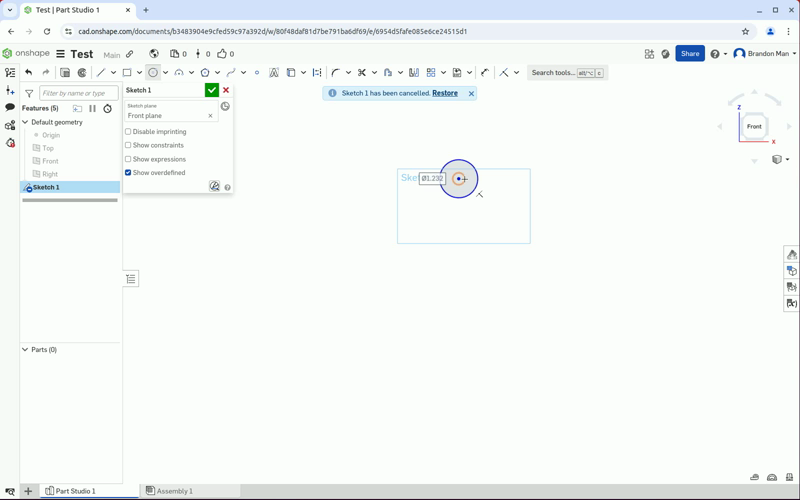
scroll(-6)
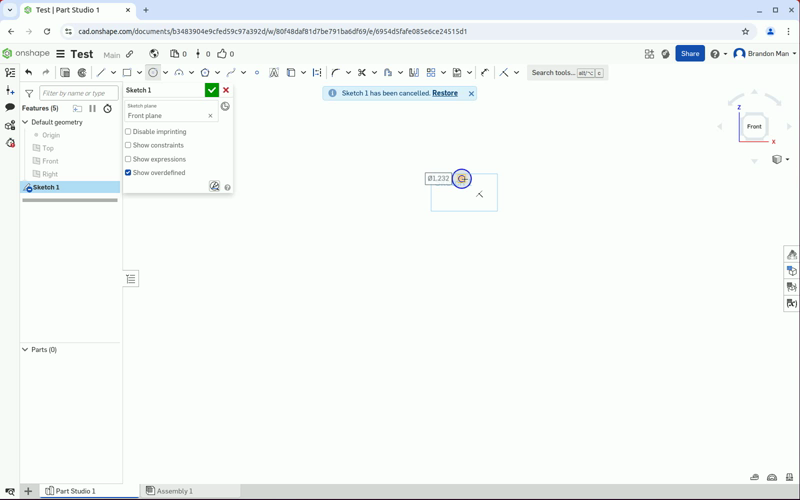
key(esc)
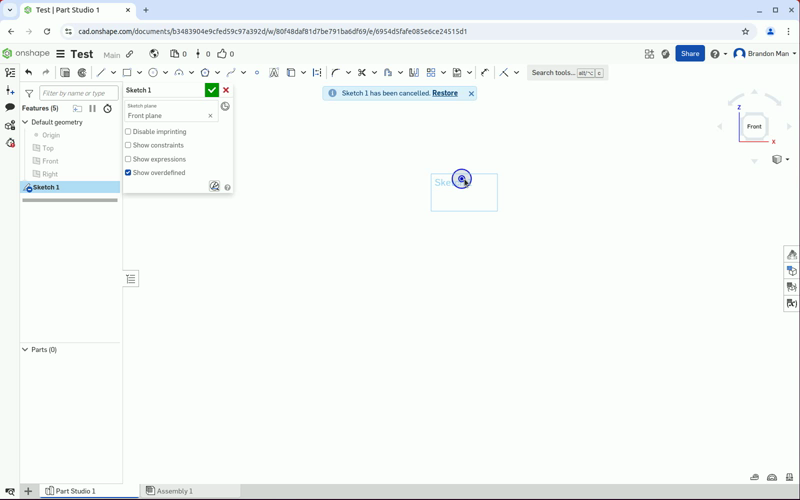
mouse_move(456, 172)
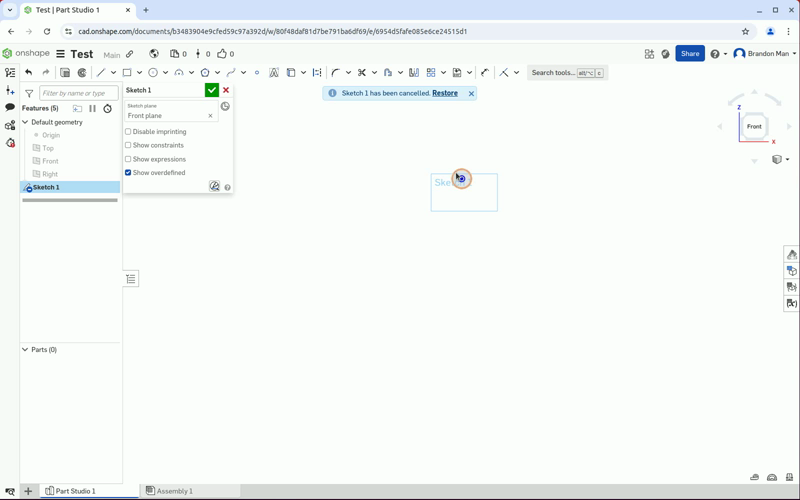
scroll(6)
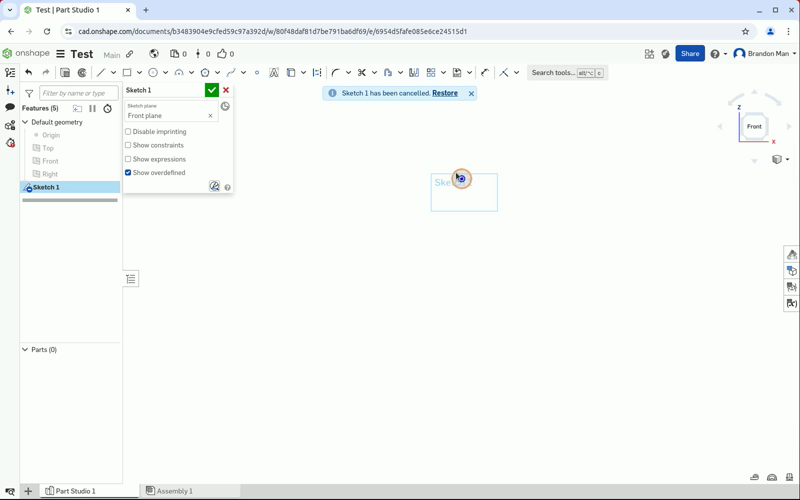
scroll(6)
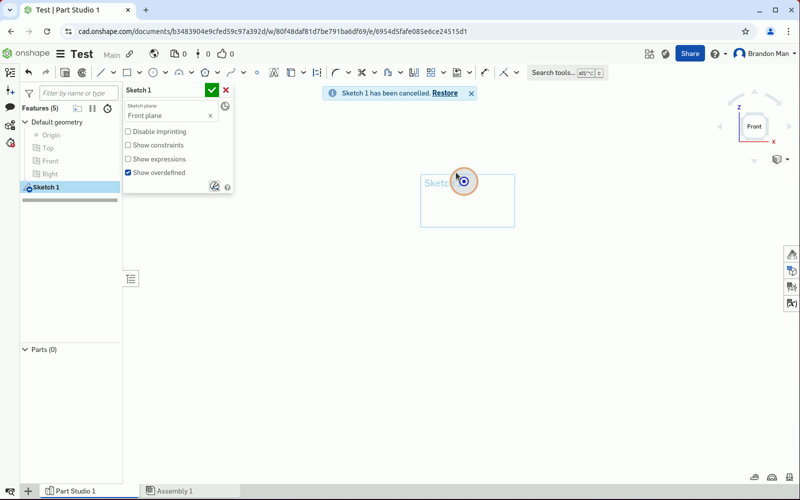
scroll(6)
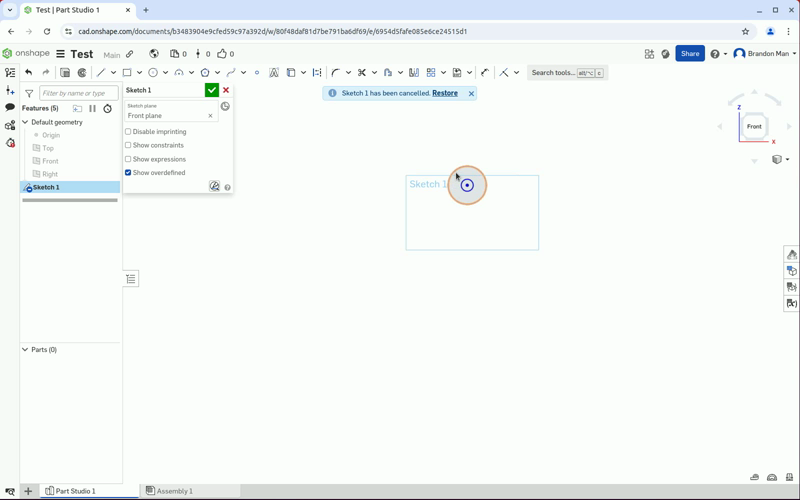
scroll(6)
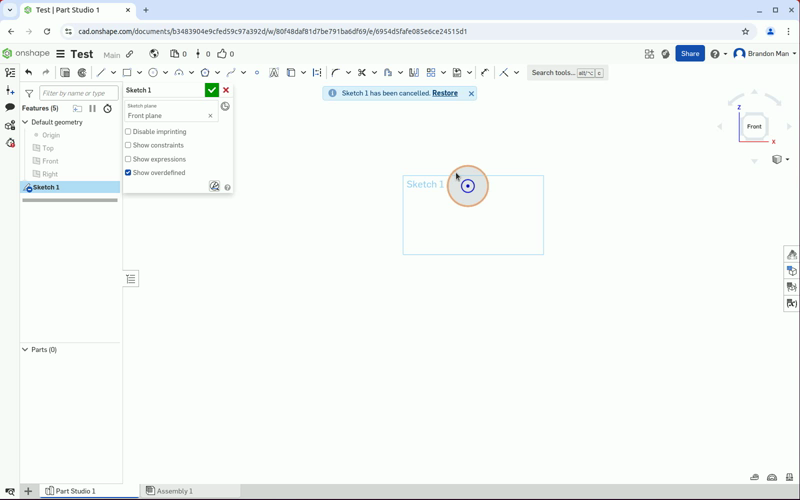
scroll(6)
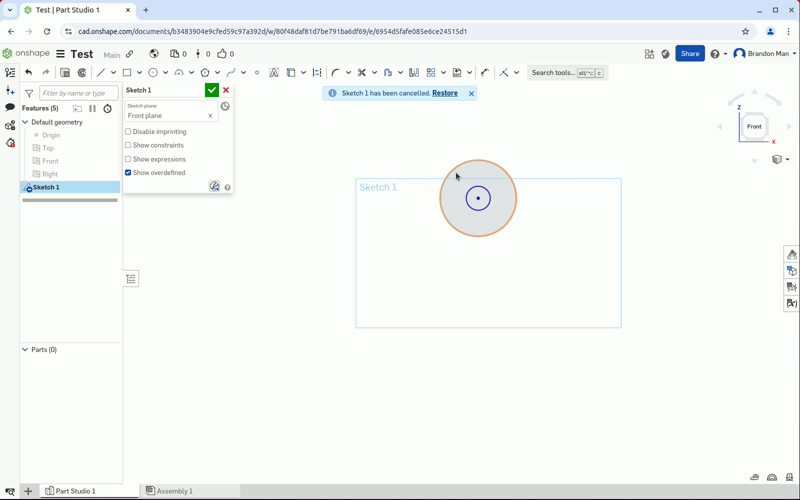
scroll(6)
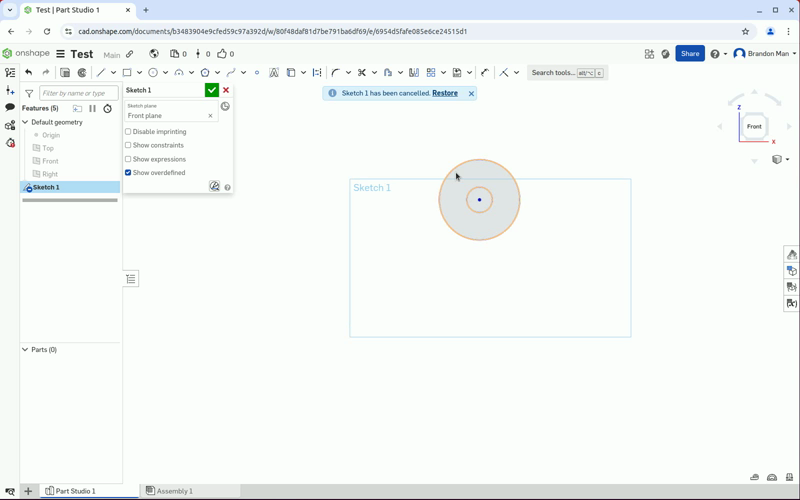
scroll(6)
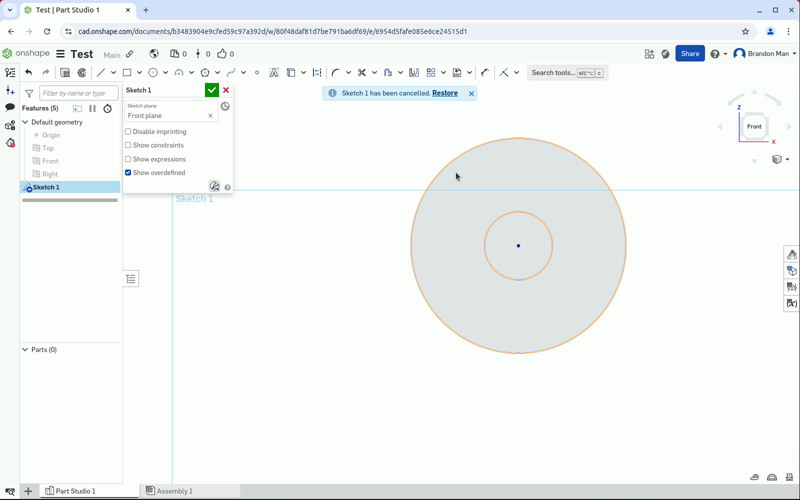
click(456, 172)
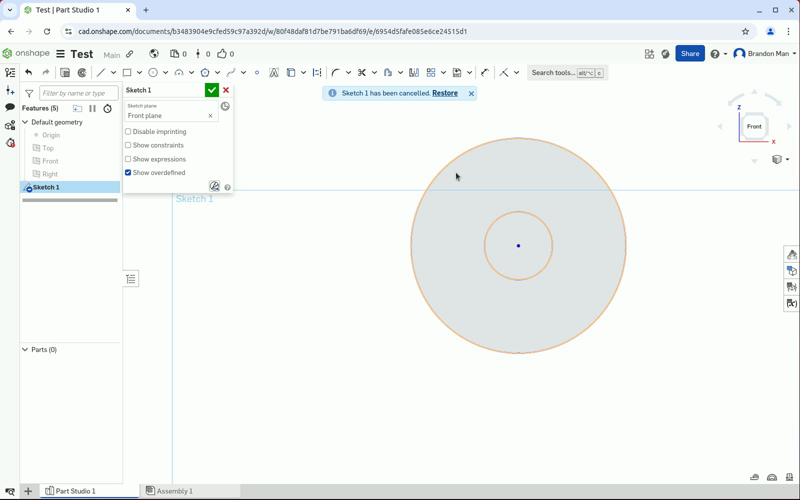
scroll(-6)
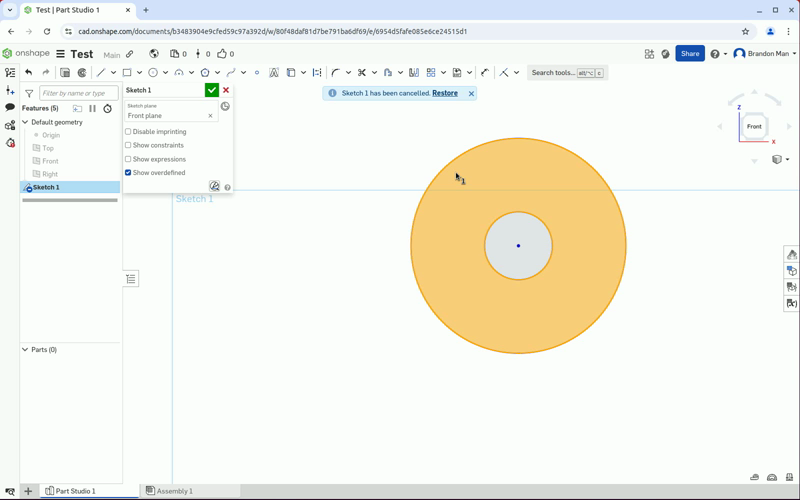
scroll(-6)
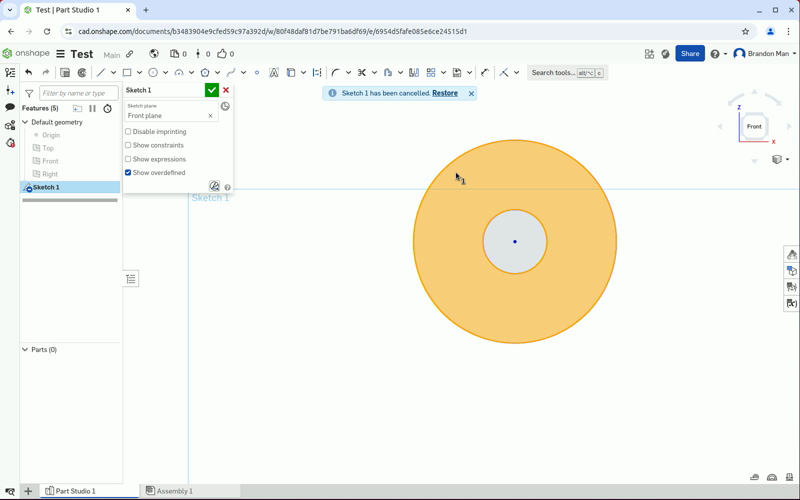
scroll(-6)
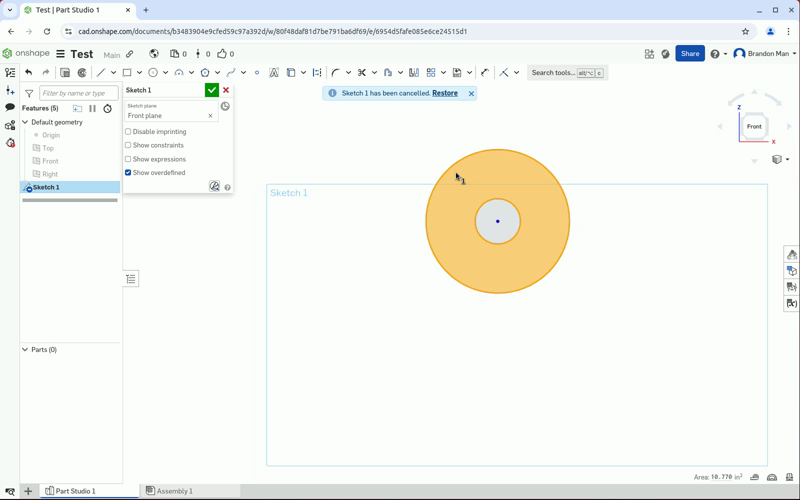
scroll(-6)
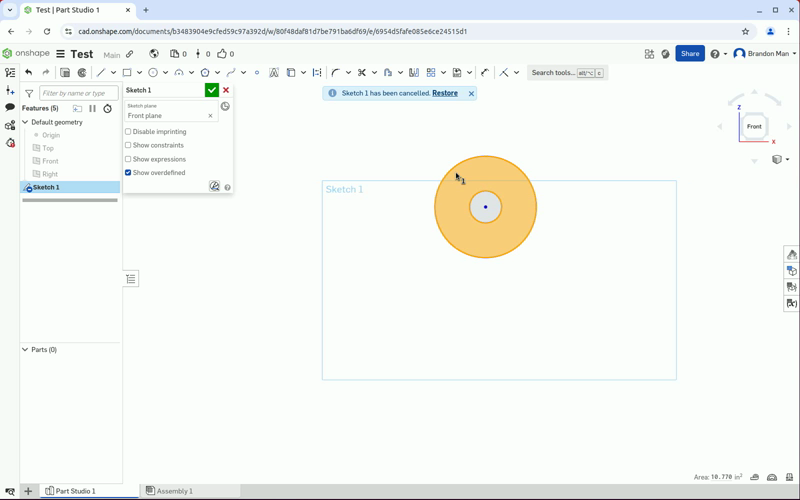
scroll(-6)
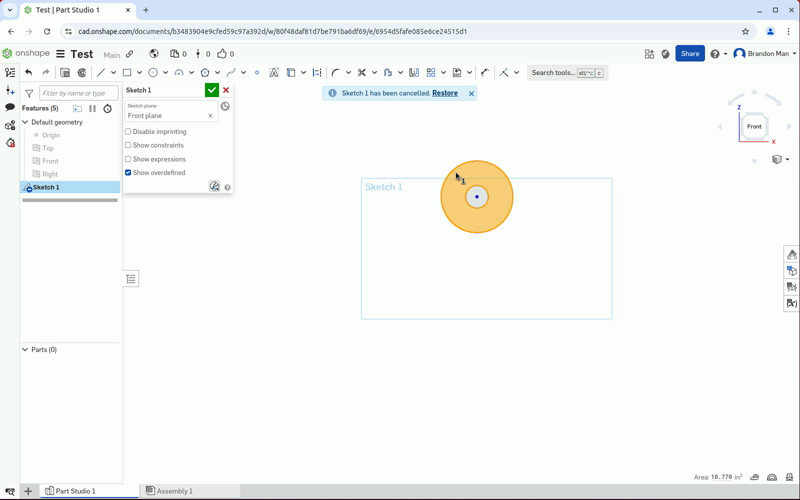
scroll(-6)
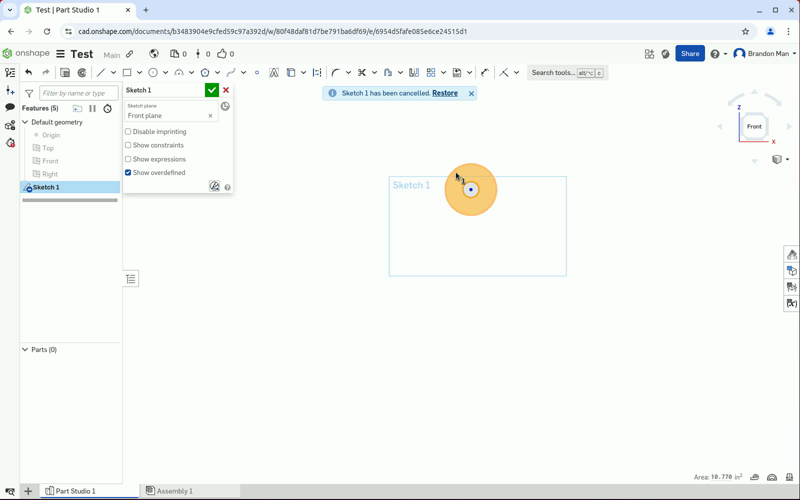
scroll(-6)
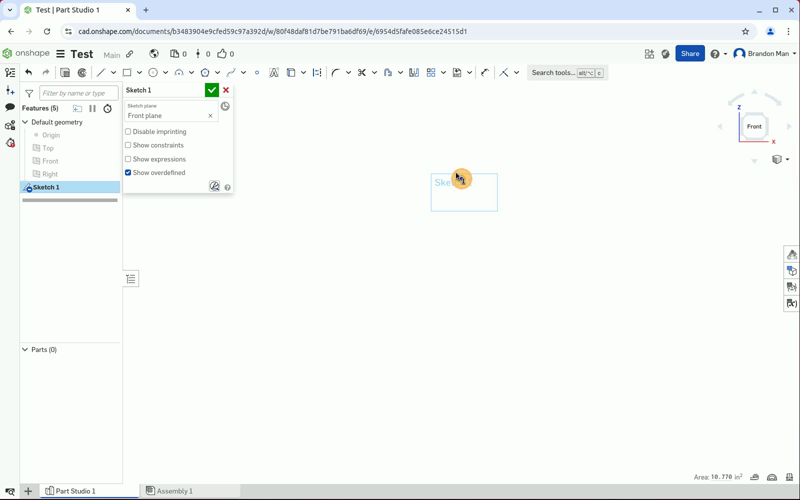
mouse_move(73, 352)
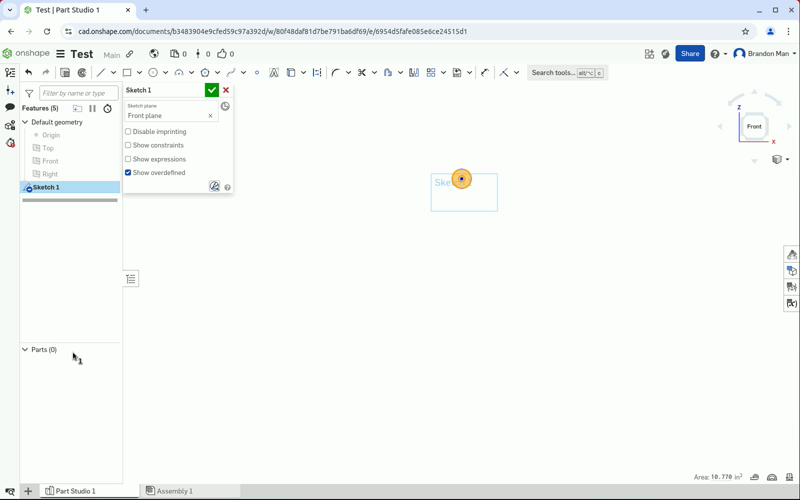
key(shift+y)
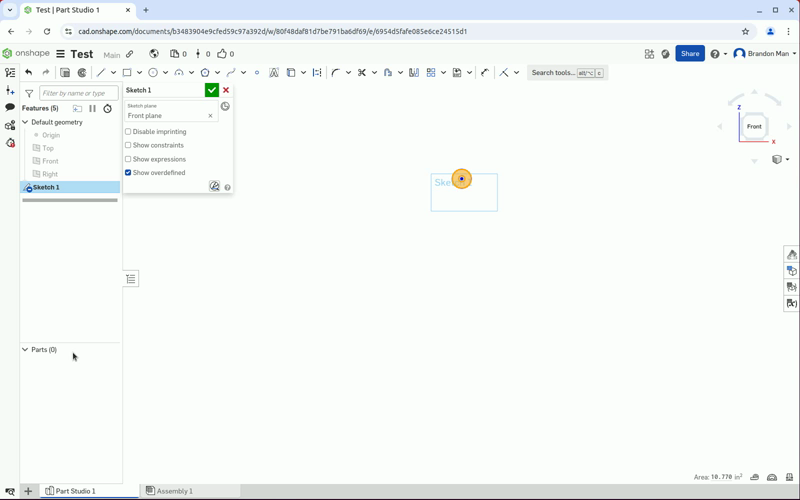
key(shift+e)
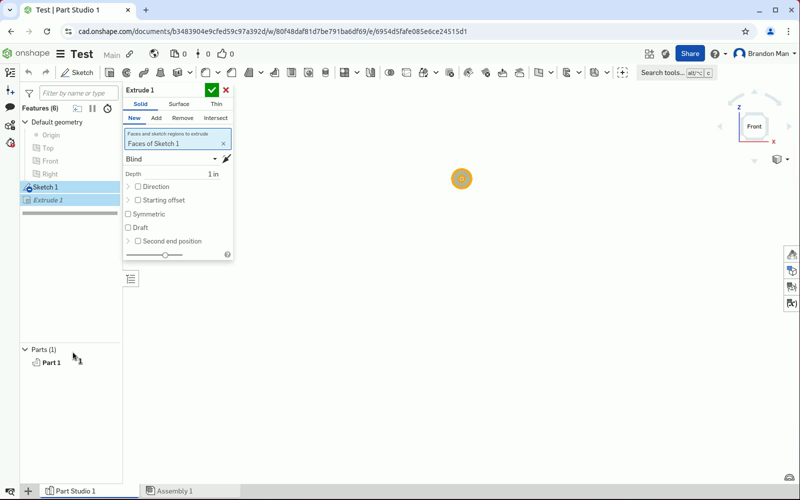
mouse_move(143, 106)
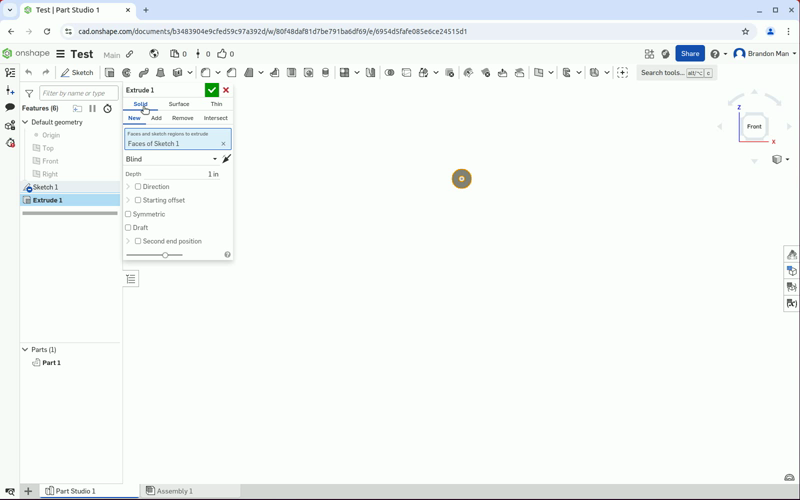
click(143, 106)
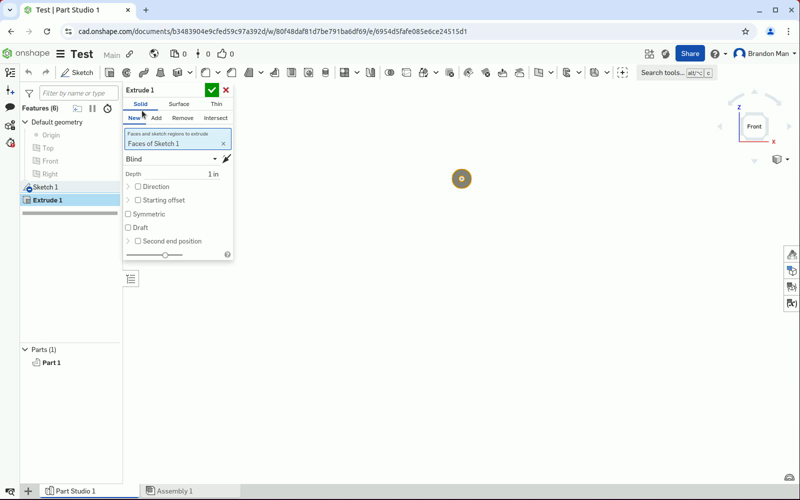
mouse_move(137, 120)
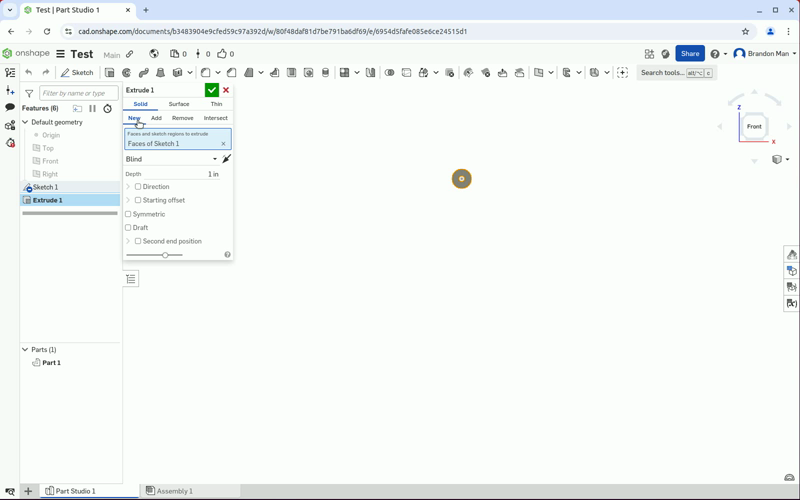
click(137, 120)
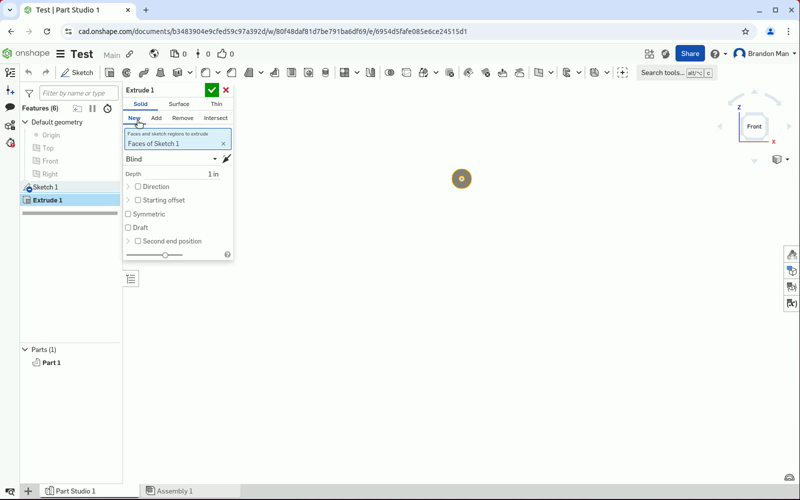
key(tab, 4)
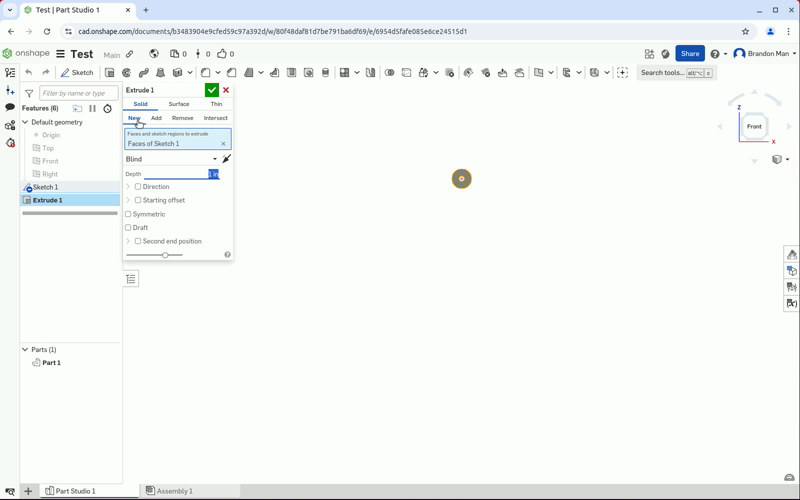
text(0.481)
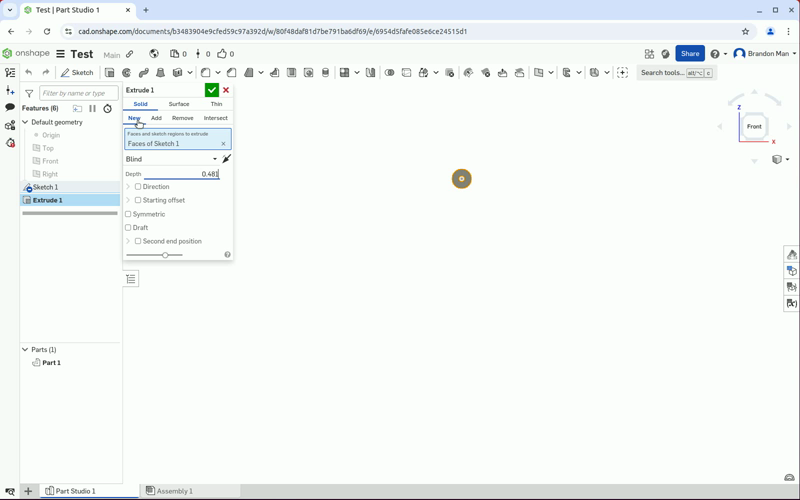
key(enter)
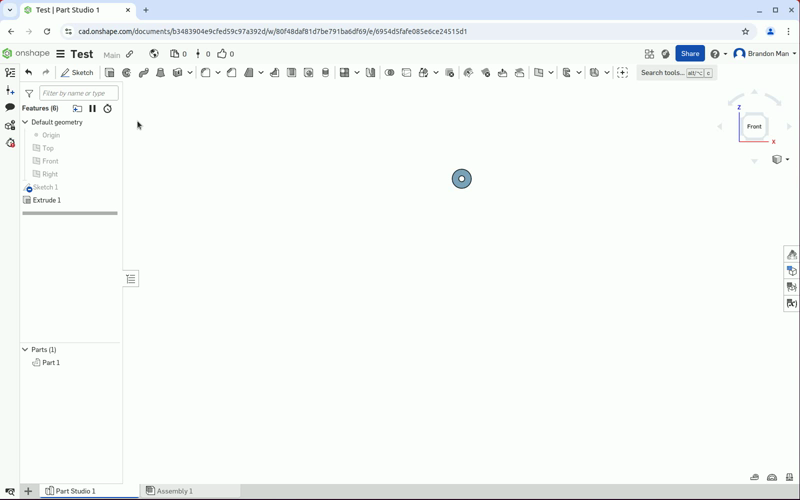
key(shift+h)
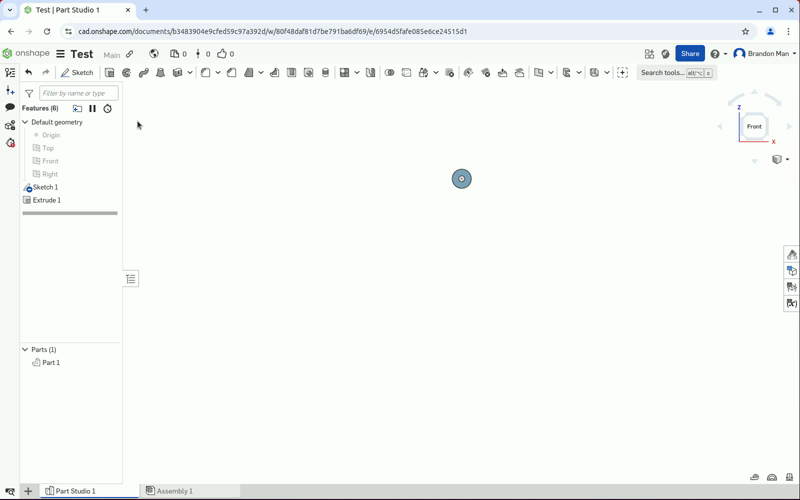
key(shift+h)
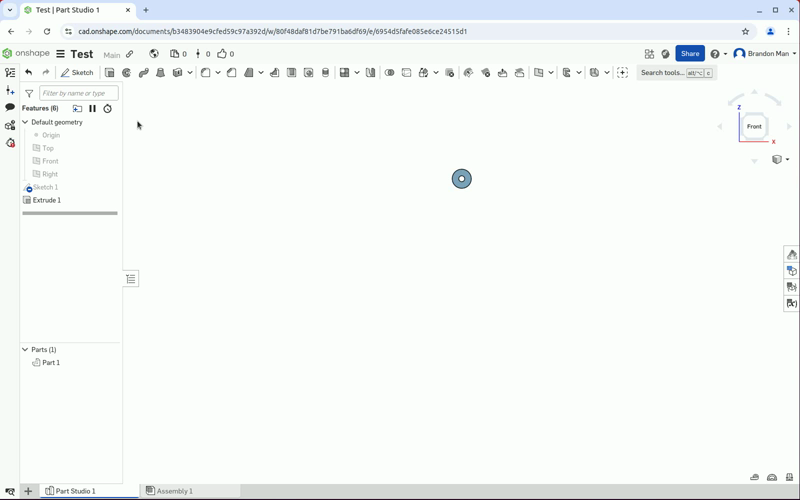
mouse_move(73, 189)
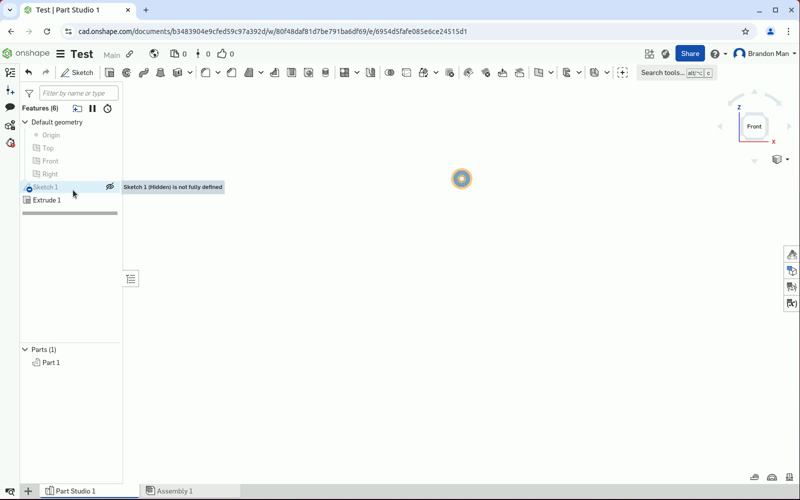
click(73, 189)
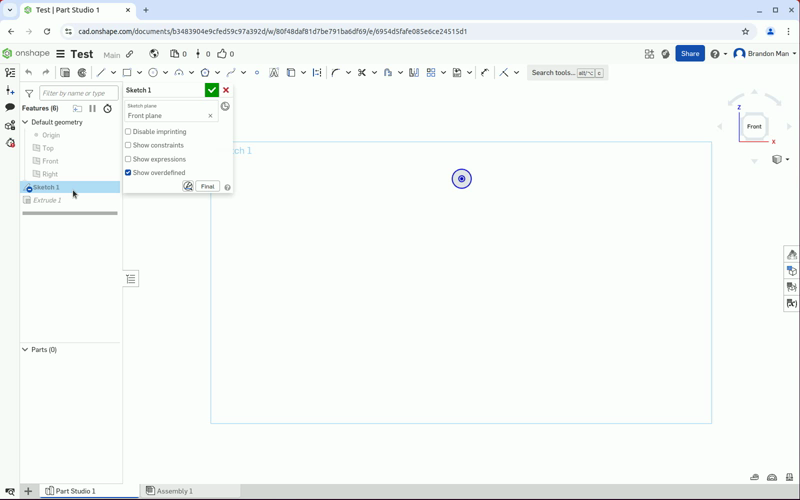
mouse_move(229, 92)
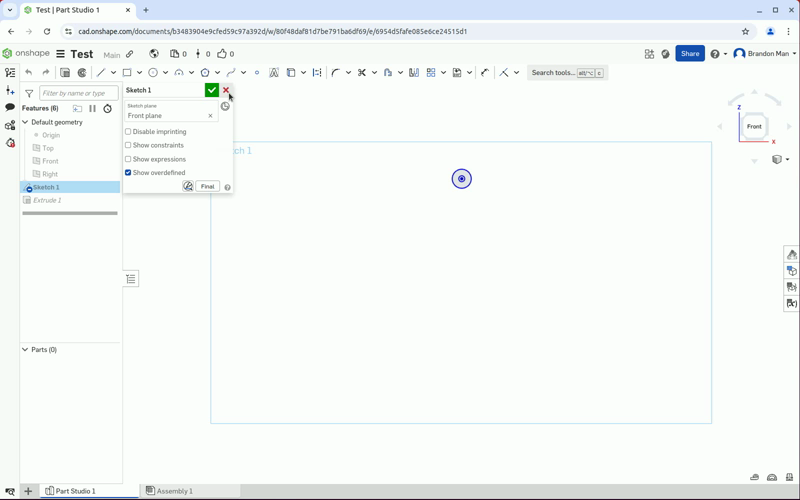
click(229, 92)
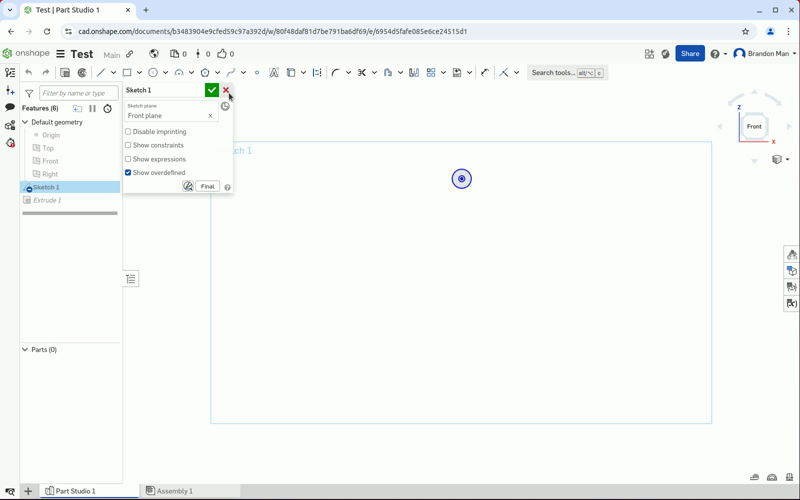
key(shift+s)
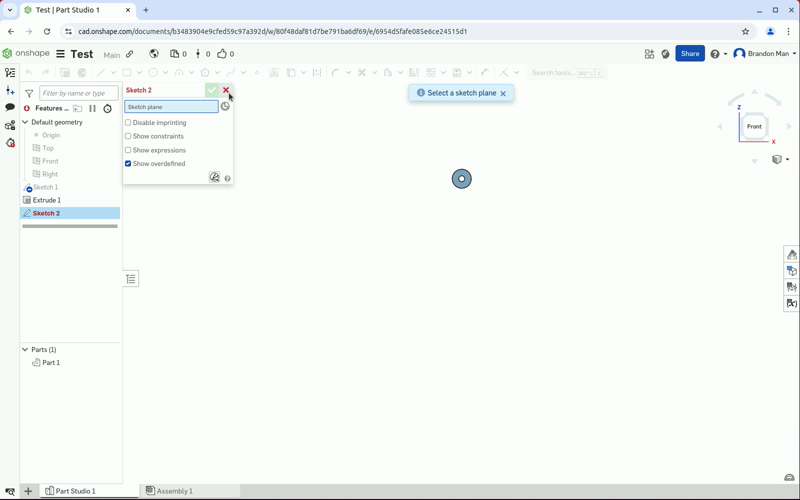
mouse_move(73, 163)
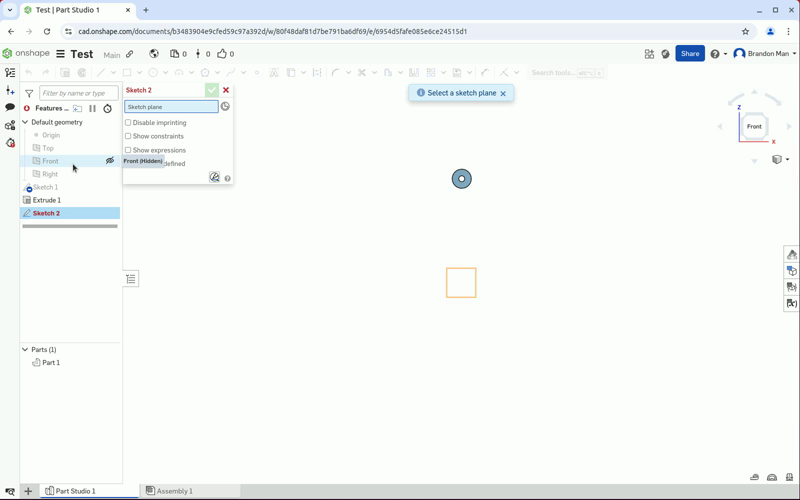
click(73, 163)
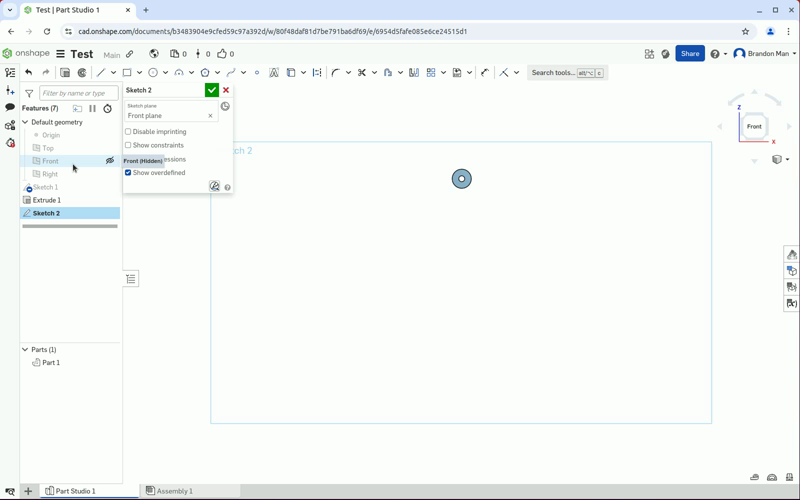
mouse_move(73, 352)
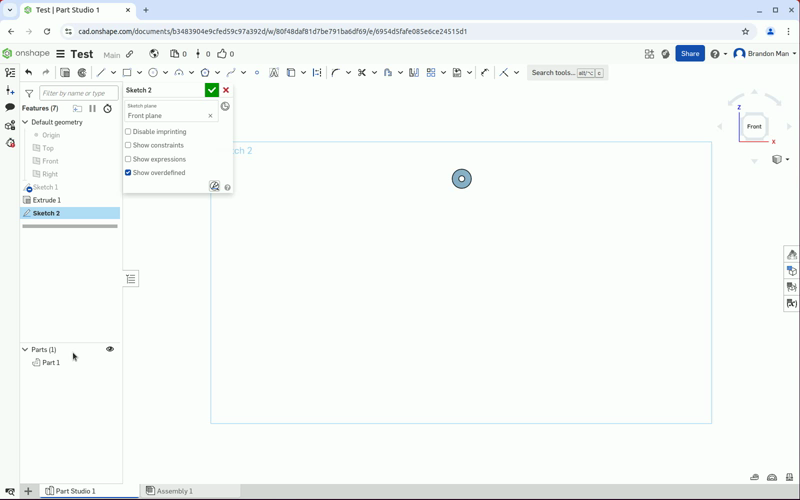
key(y)
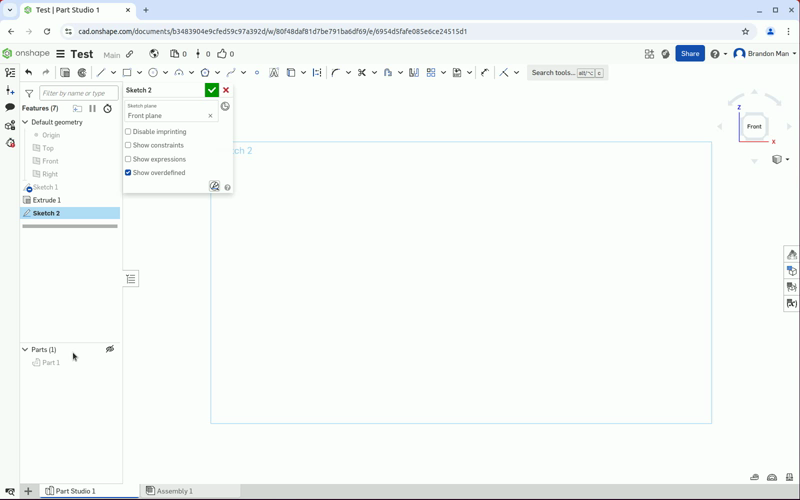
key(a)
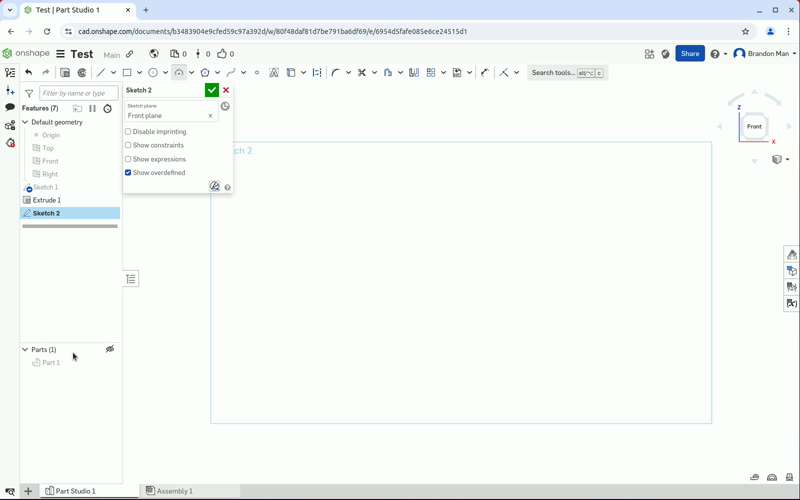
key_down(shift)
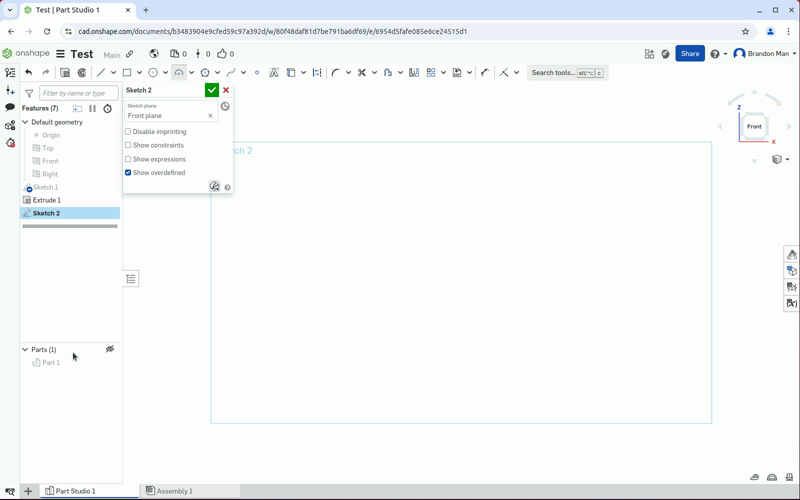
mouse_move(446, 223)
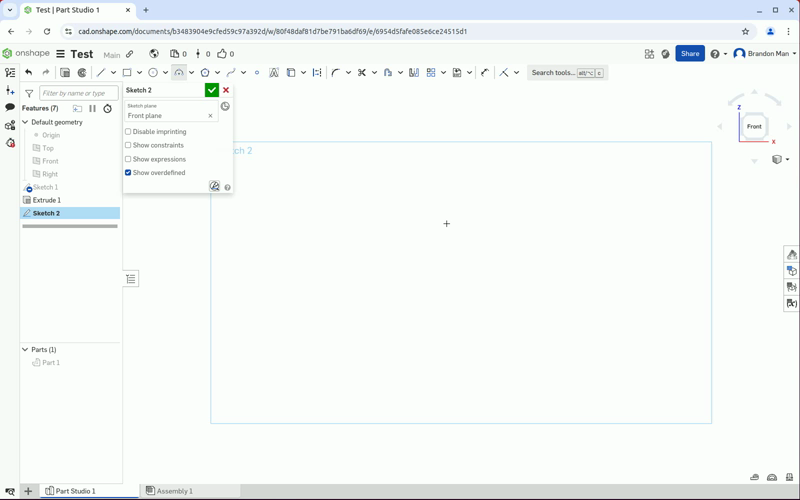
click(446, 223)
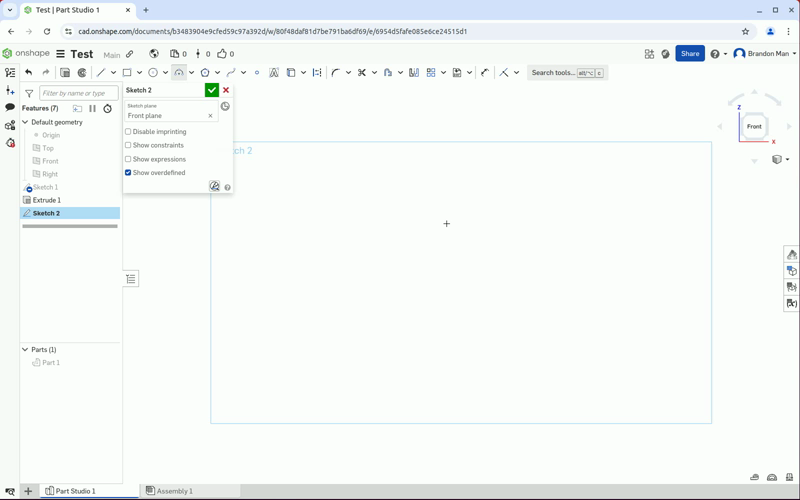
key_up(shift)
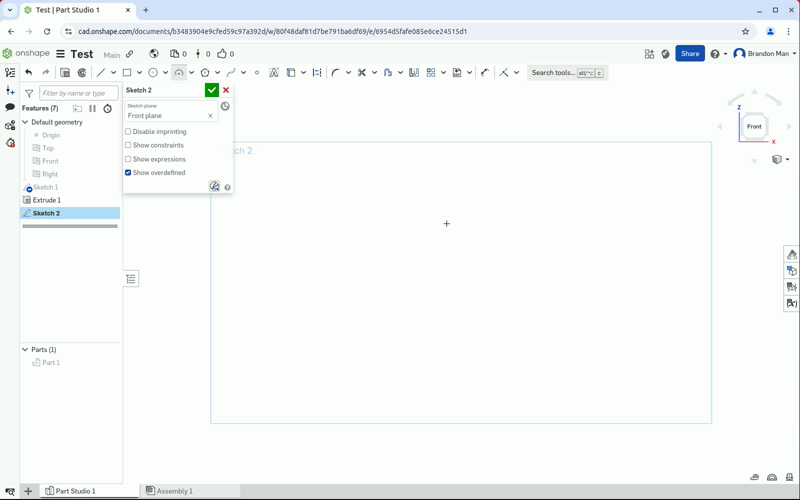
key_down(shift)
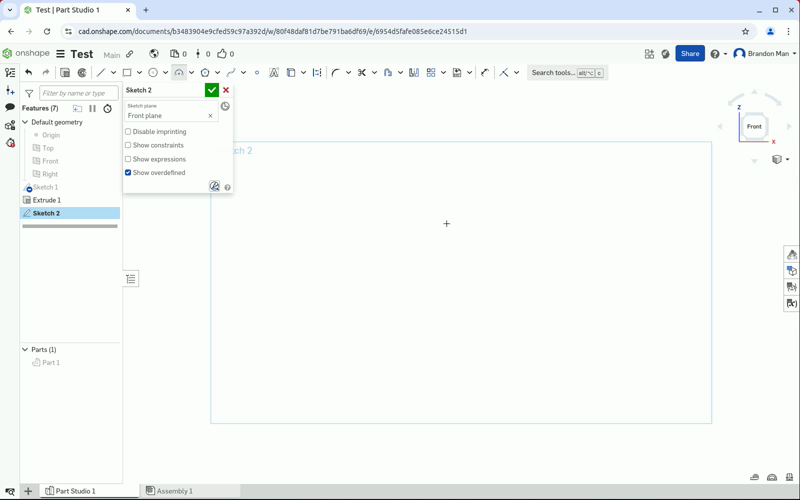
mouse_move(476, 223)
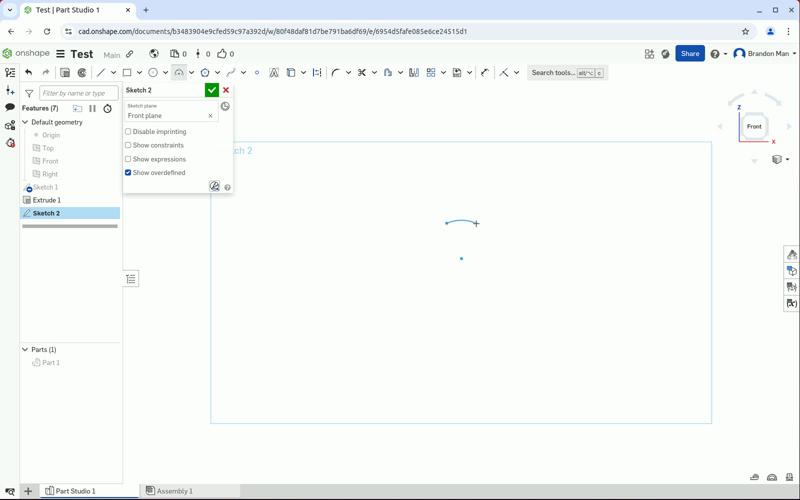
click(476, 223)
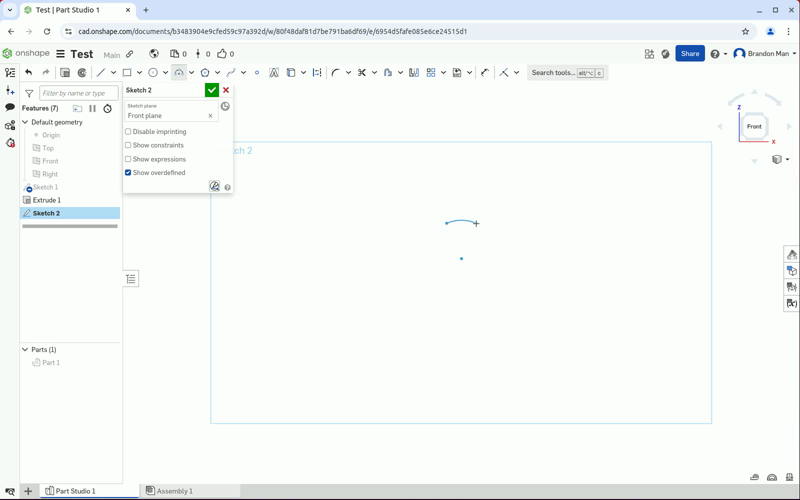
mouse_move(461, 210)
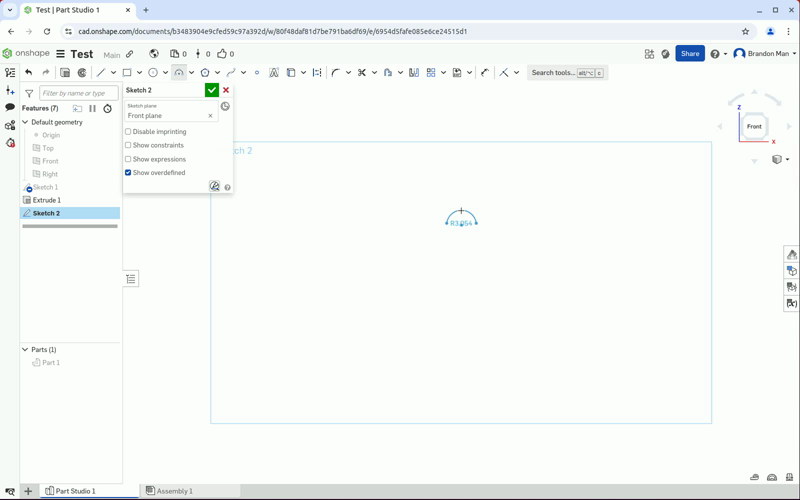
click(461, 210)
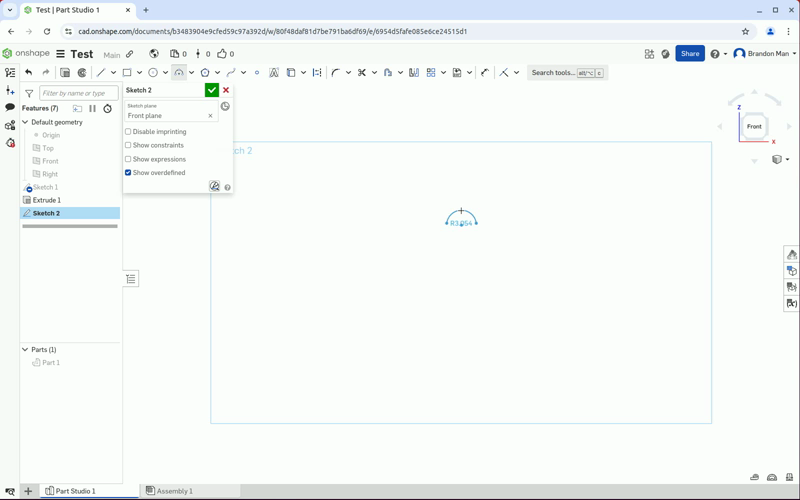
key_up(shift)
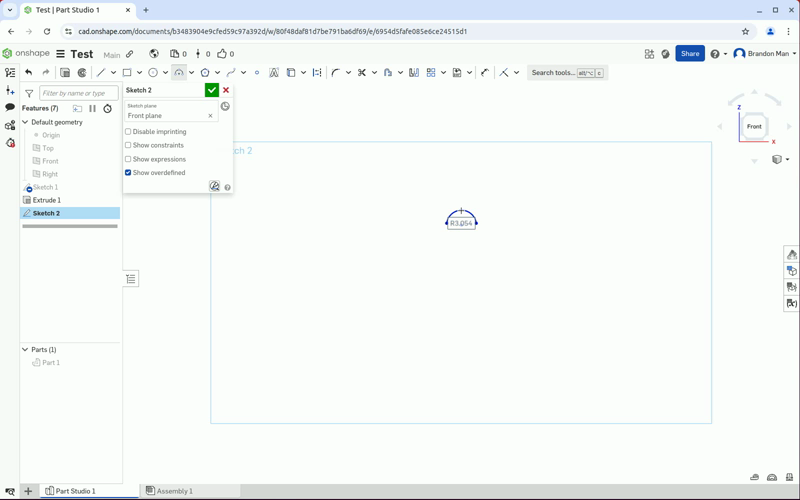
key(esc)
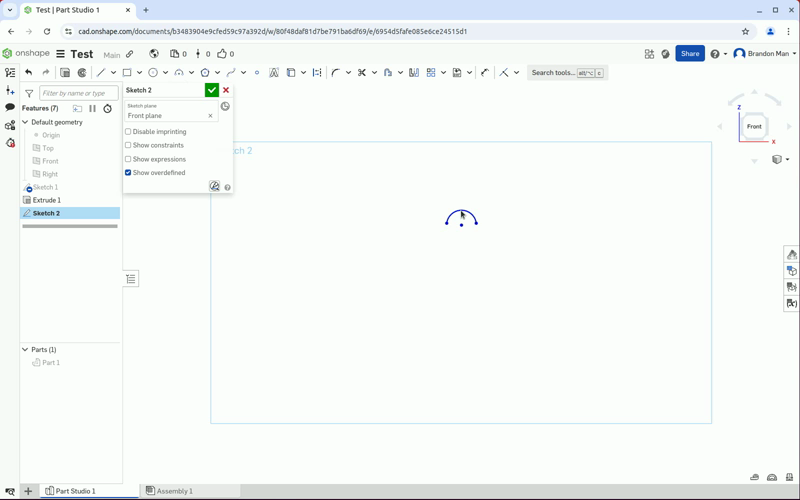
key(l)
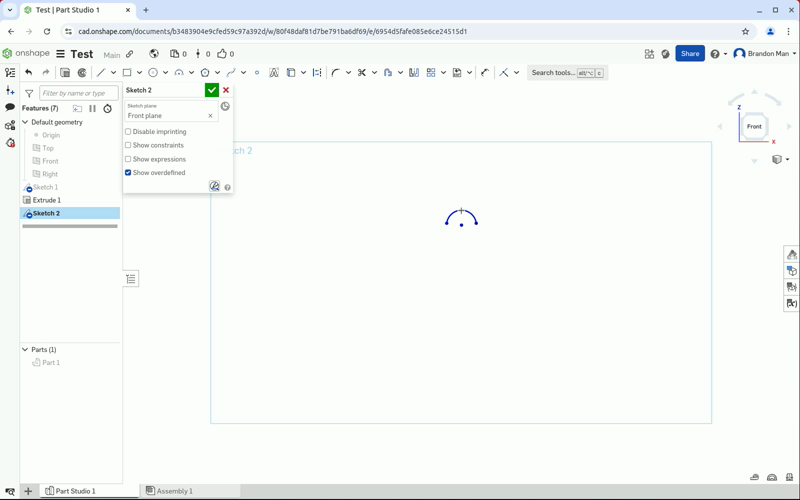
mouse_move(476, 223)
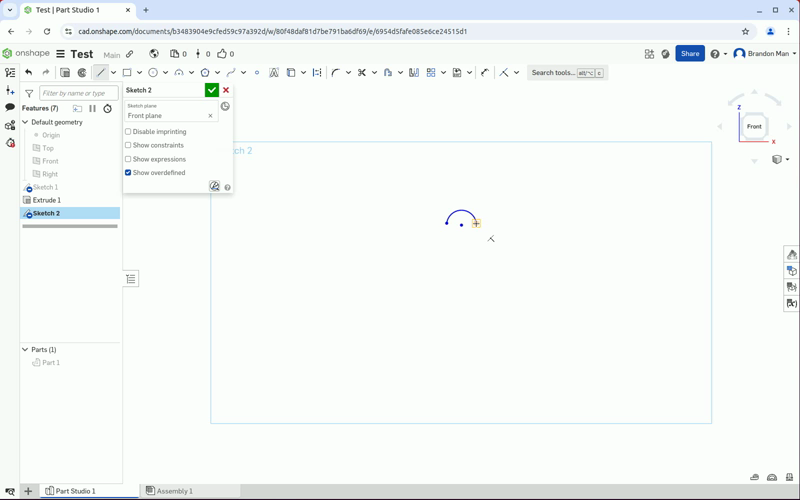
click(476, 223)
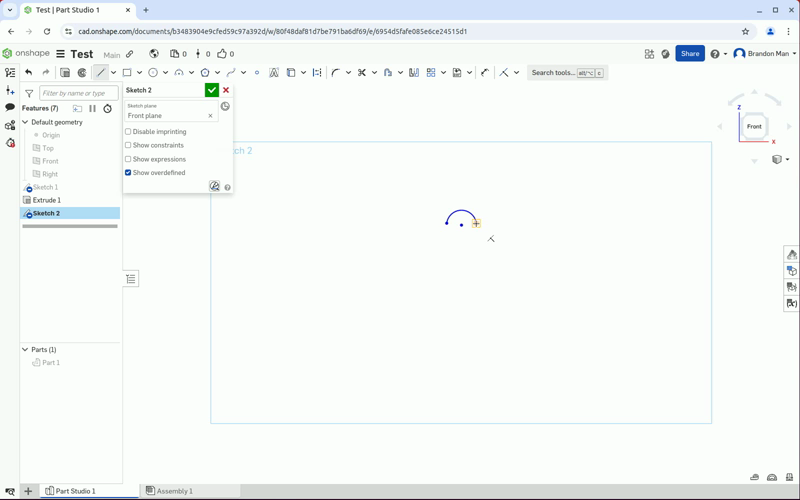
key_down(shift)
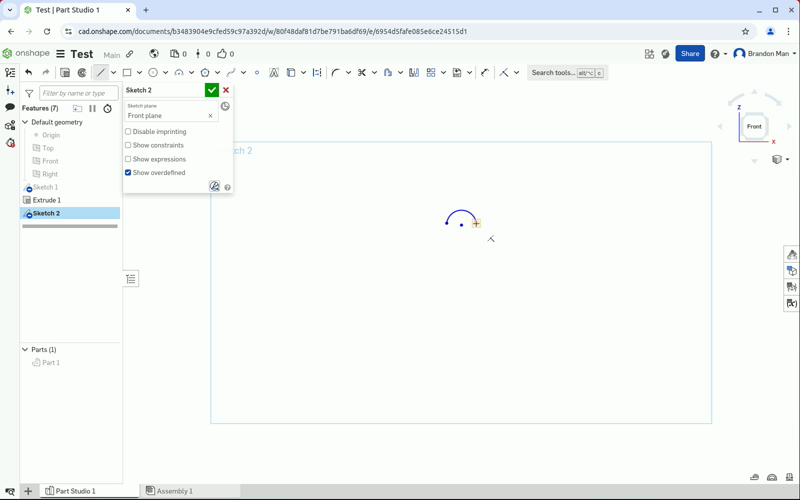
mouse_move(506, 223)
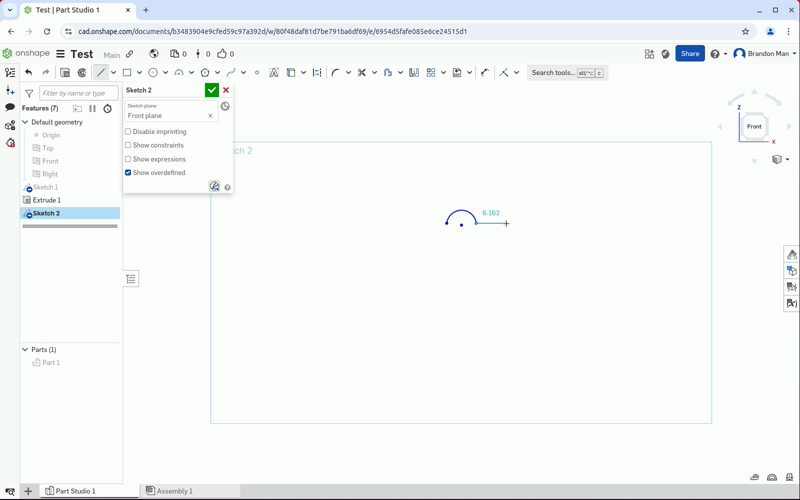
mouse_move(470, 176)
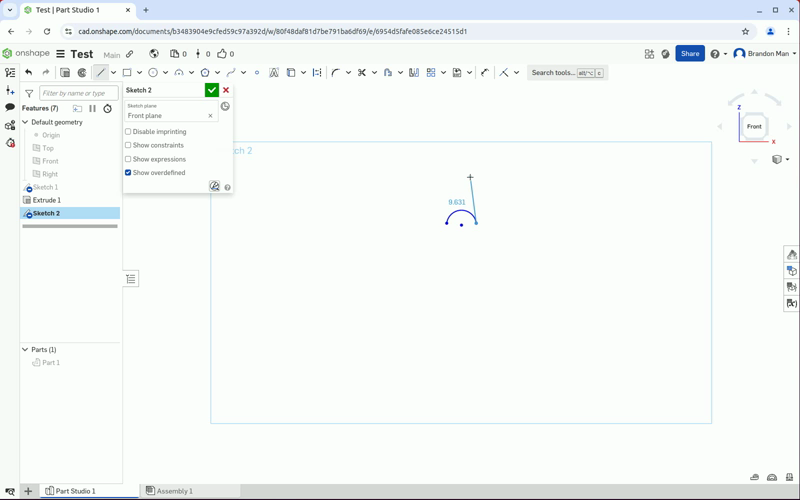
click(470, 176)
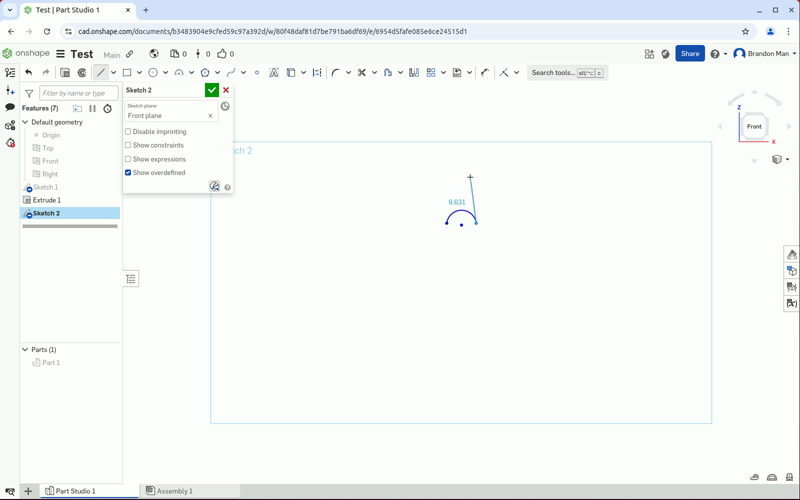
key_up(shift)
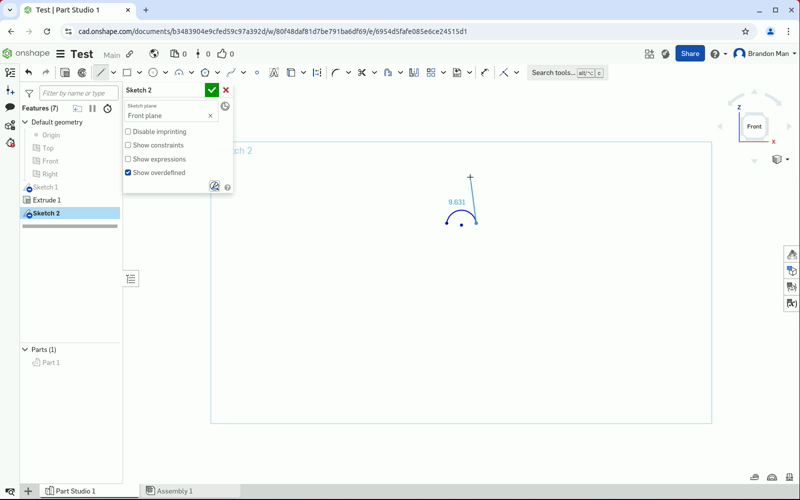
key(esc)
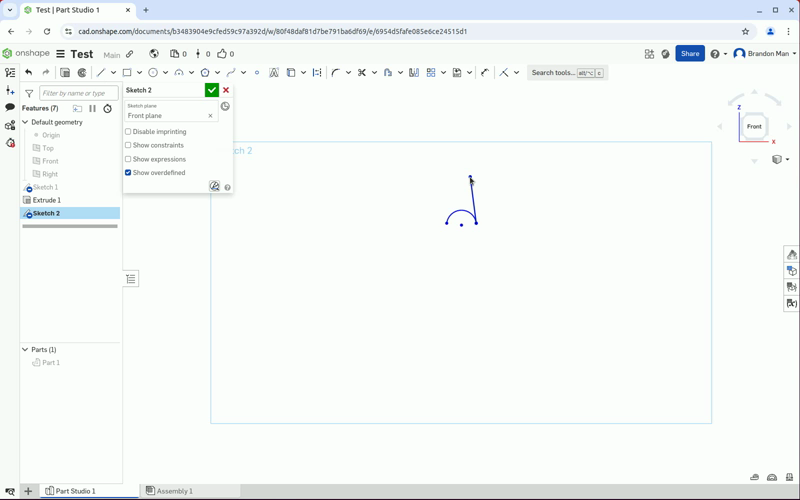
key(a)
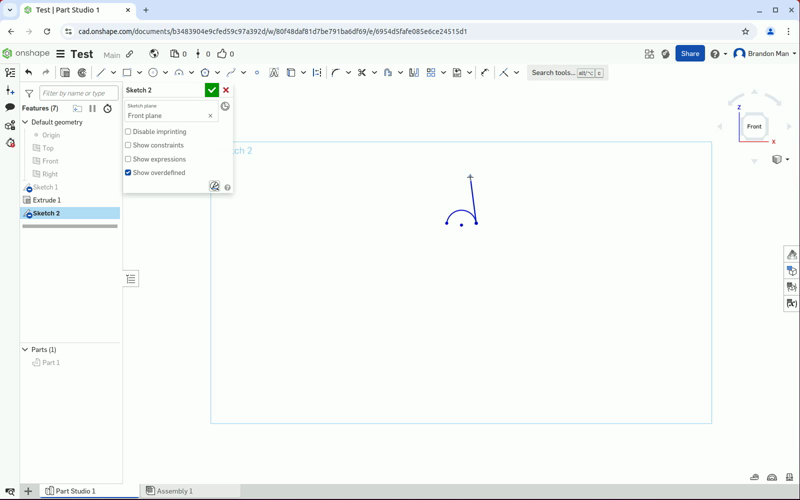
mouse_move(470, 176)
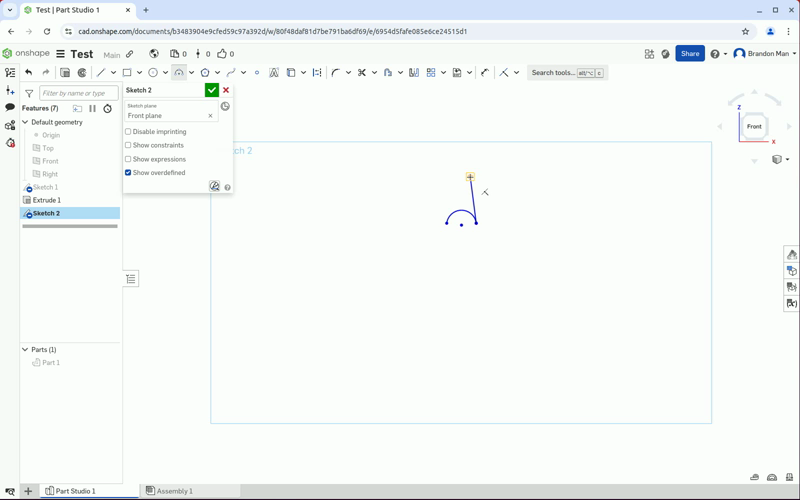
click(470, 176)
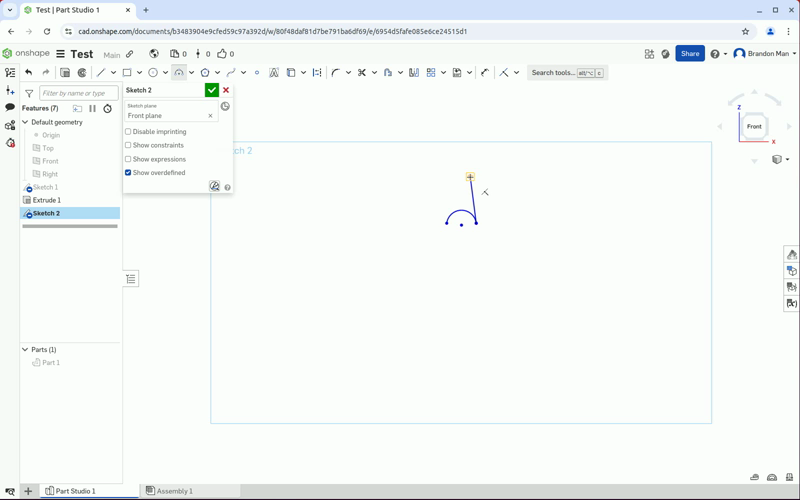
key_down(shift)
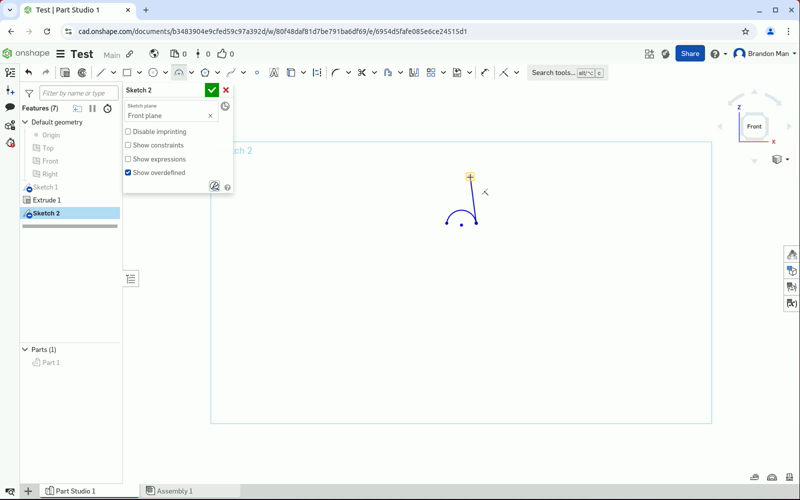
mouse_move(452, 176)
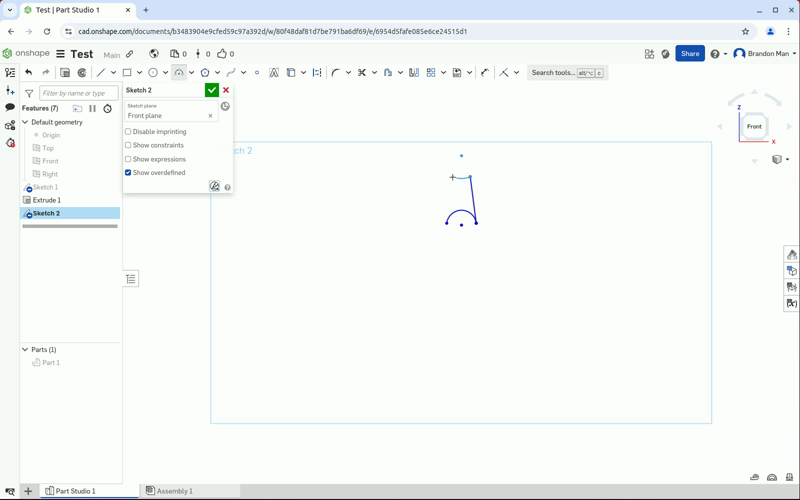
click(452, 176)
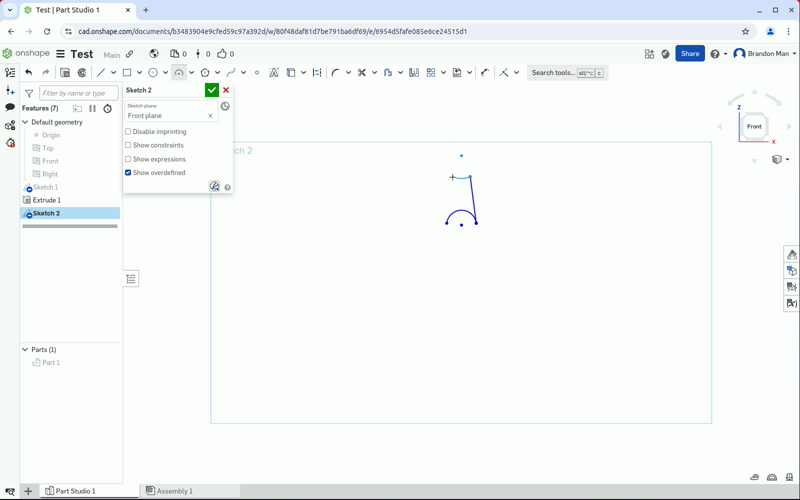
mouse_move(461, 186)
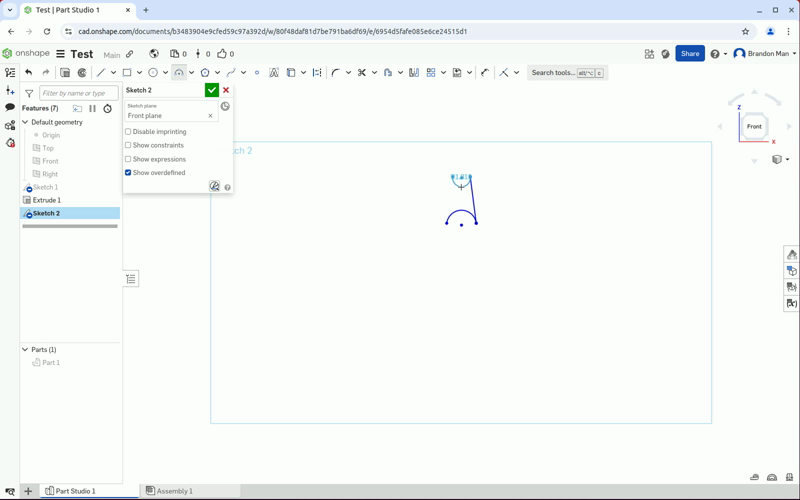
click(461, 186)
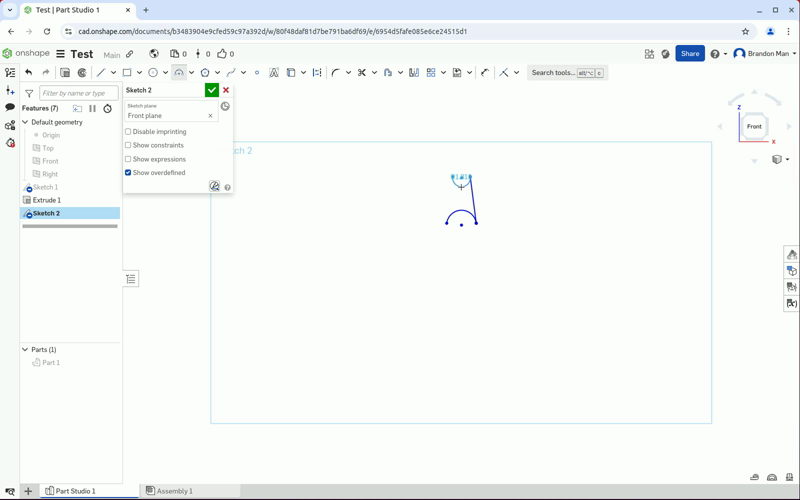
key_up(shift)
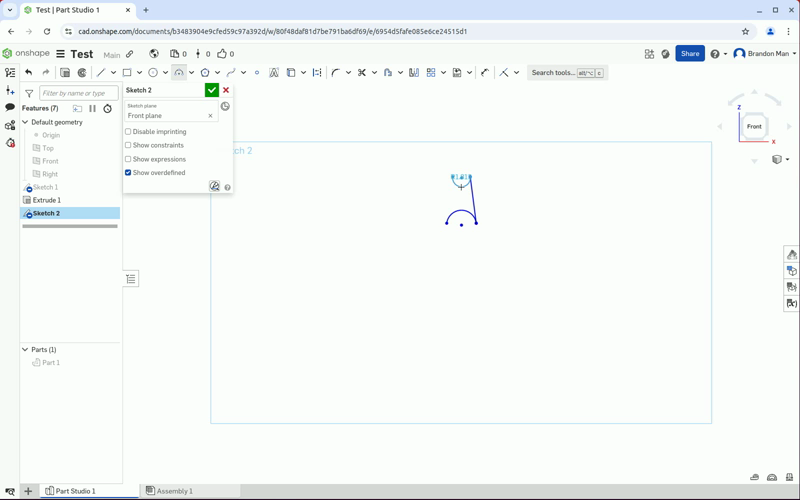
key(esc)
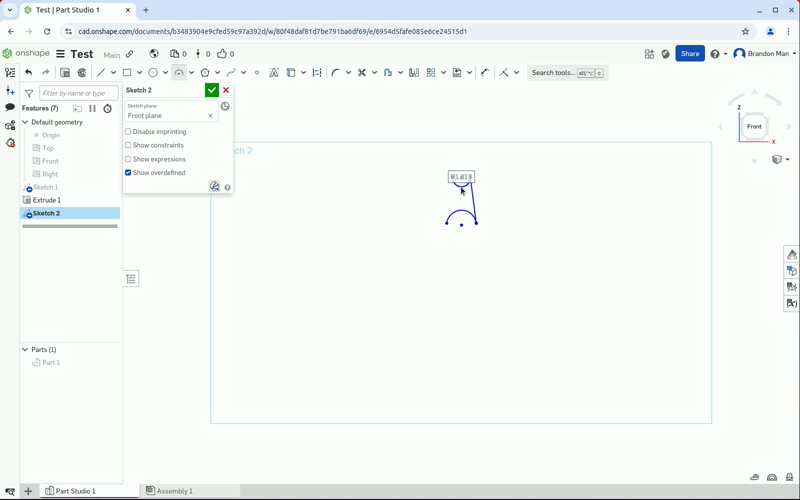
key(l)
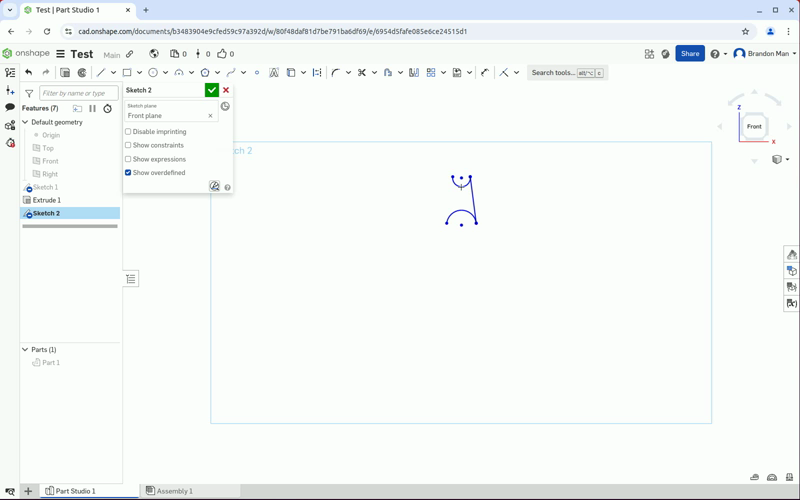
mouse_move(452, 176)
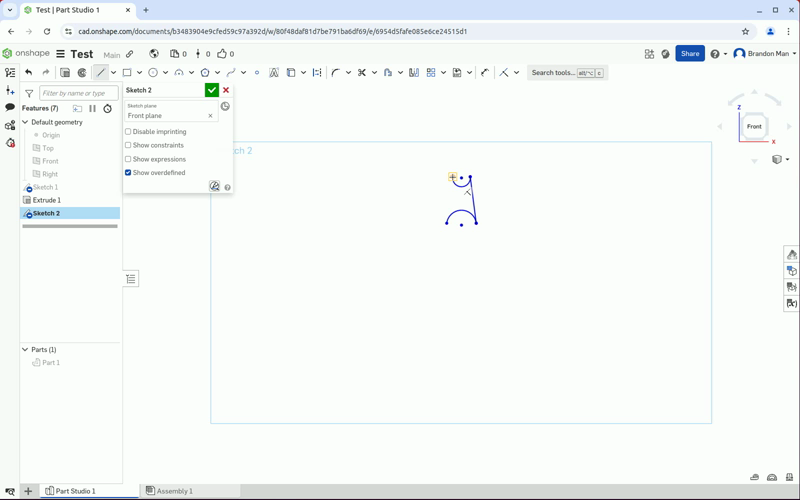
click(452, 176)
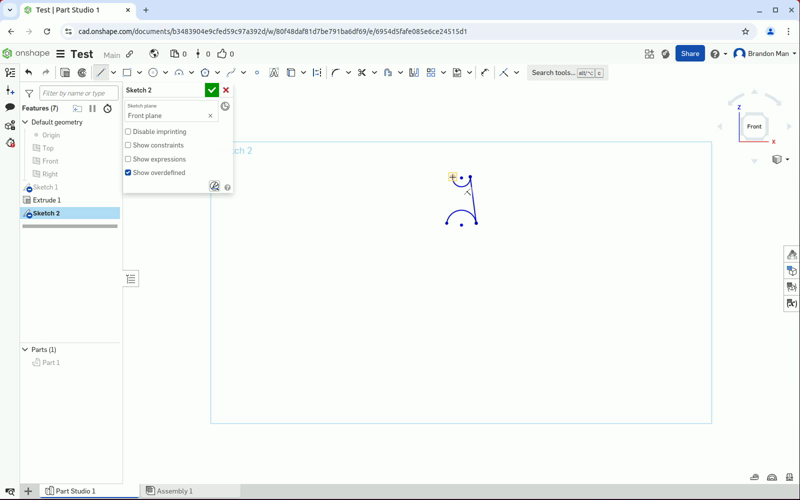
mouse_move(482, 176)
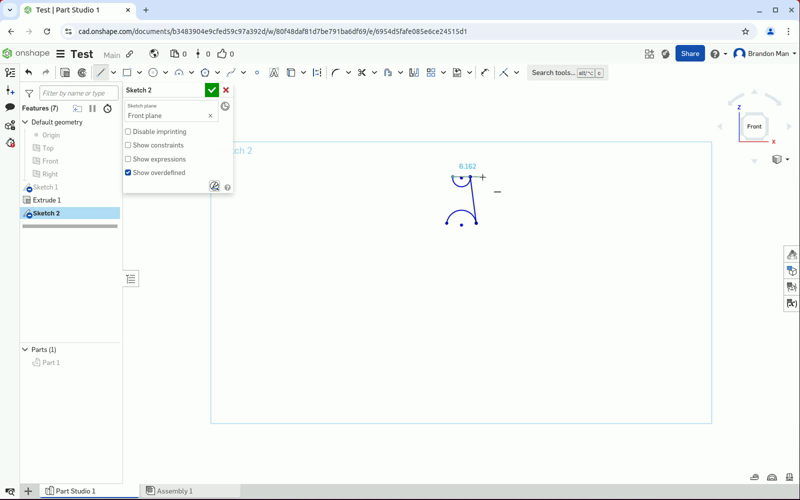
key_down(shift)
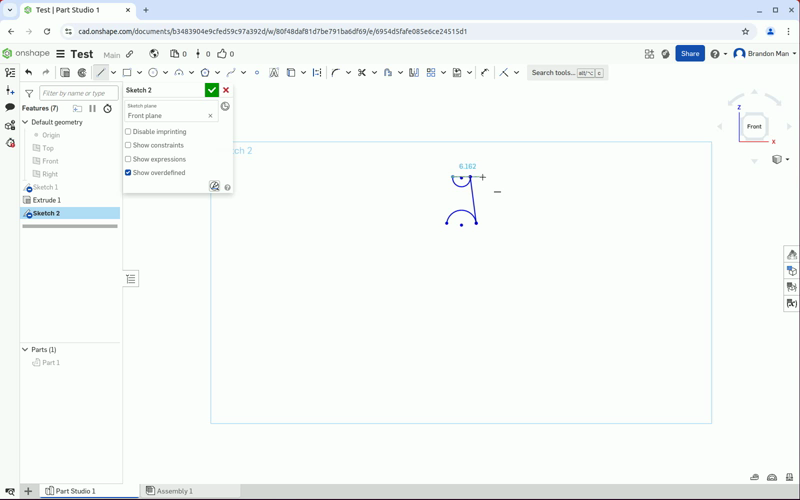
mouse_move(446, 223)
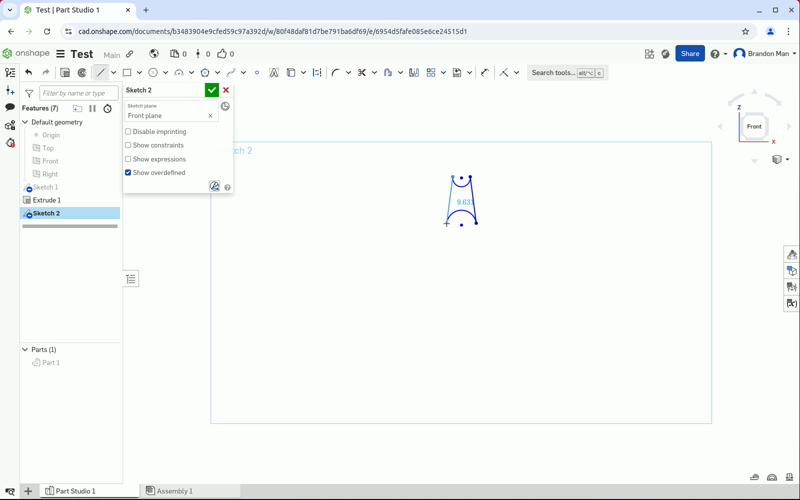
key_up(shift)
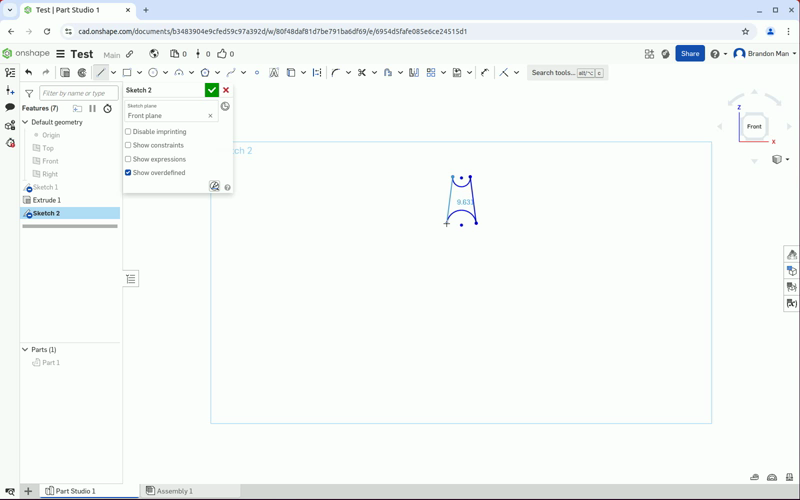
click(446, 223)
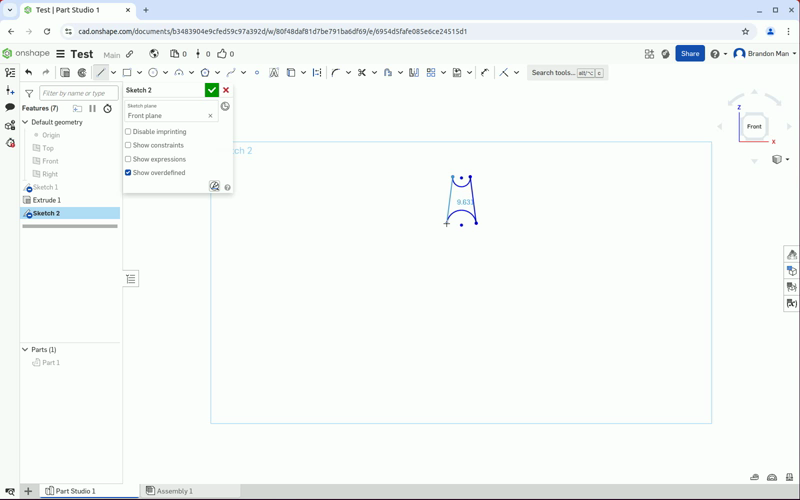
key(esc)
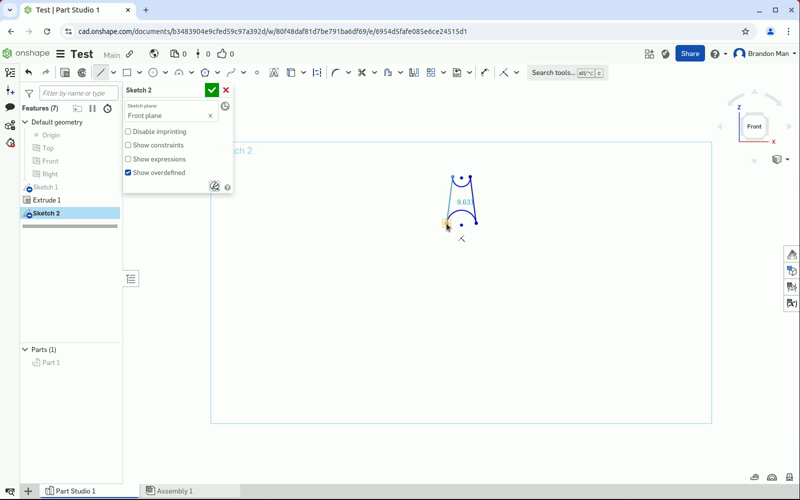
key(c)
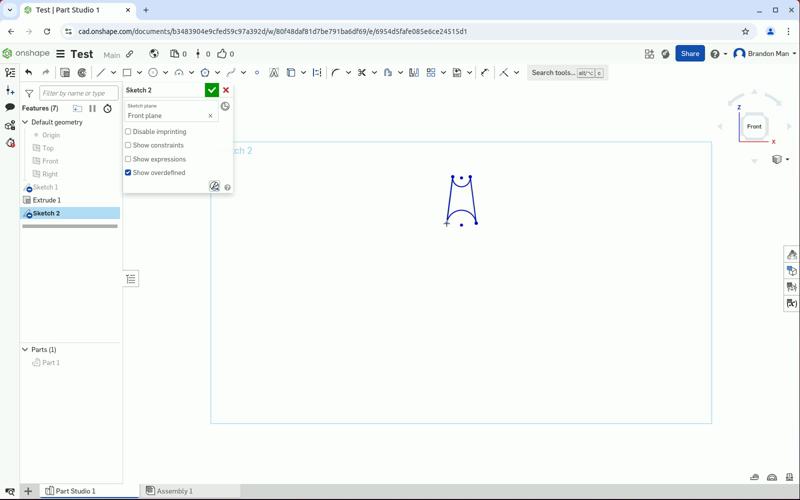
key_down(shift)
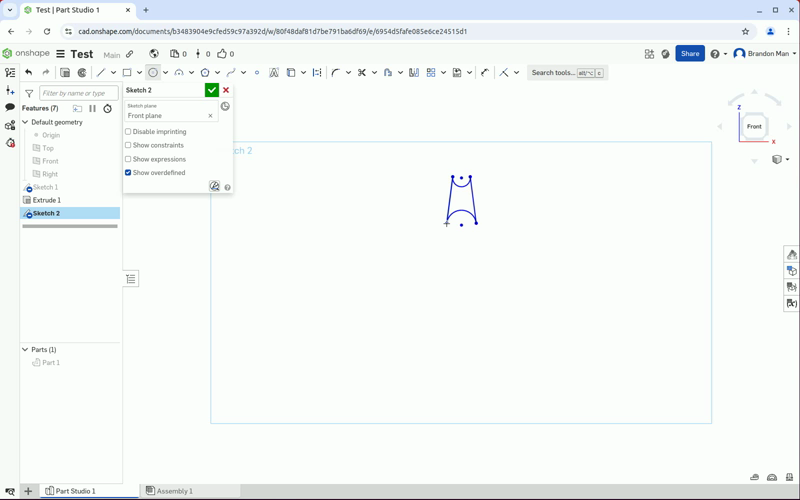
mouse_move(458, 195)
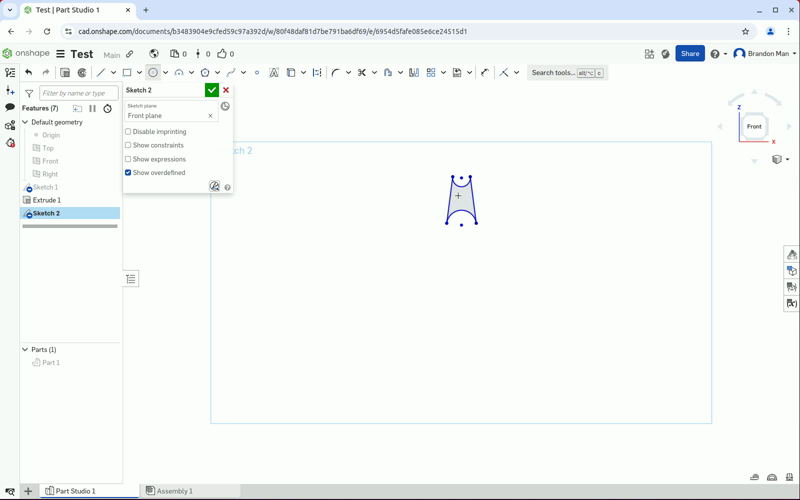
click(458, 195)
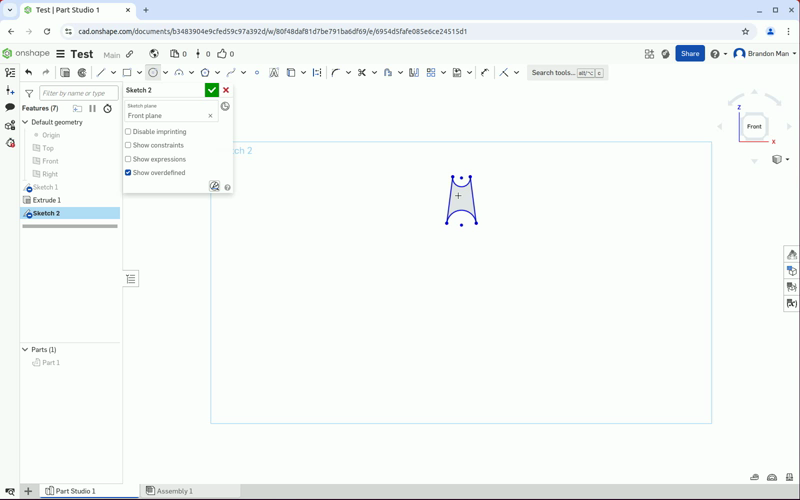
key_up(shift)
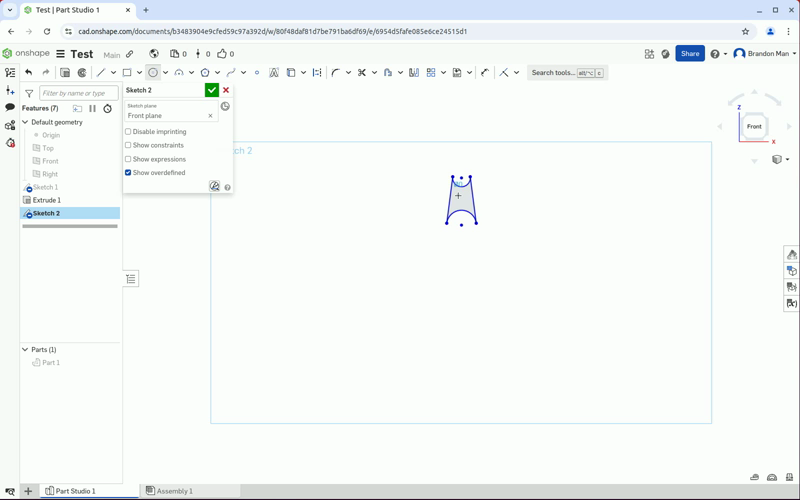
mouse_move(461, 195)
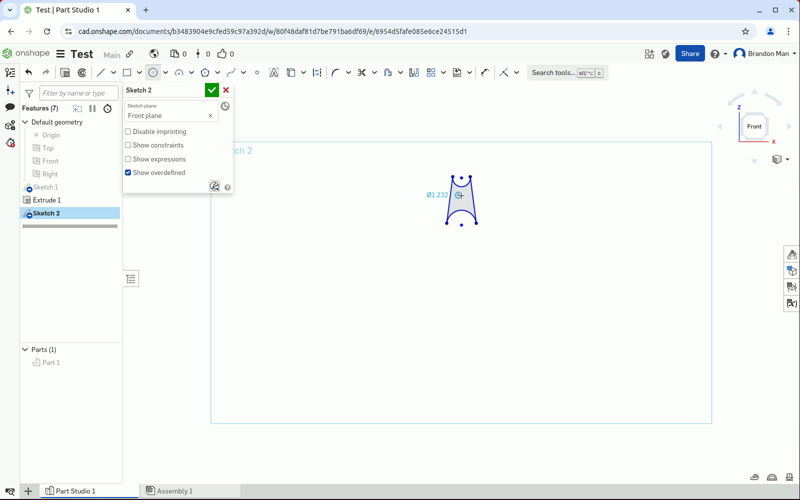
click(461, 195)
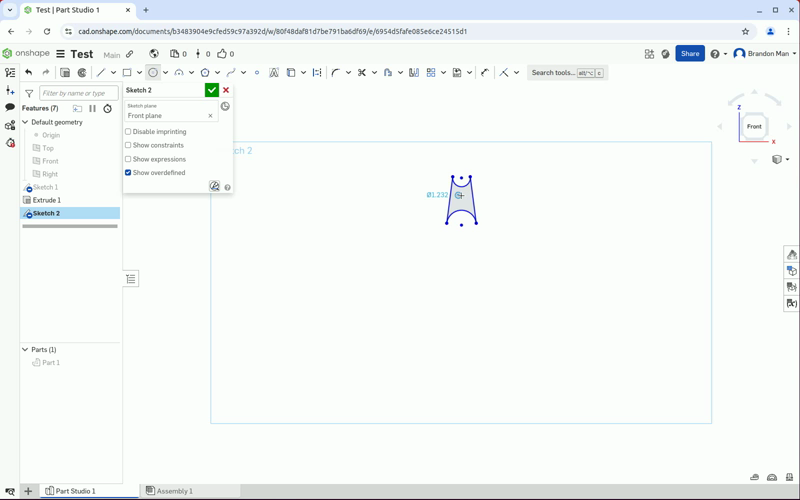
key(esc)
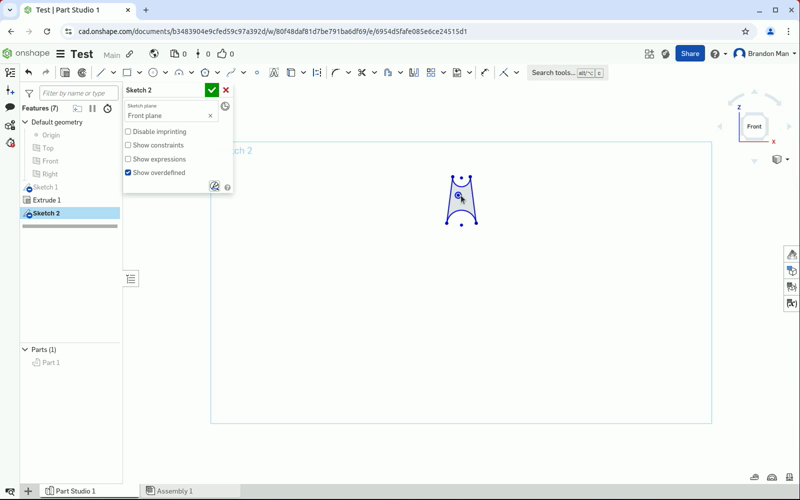
mouse_move(453, 201)
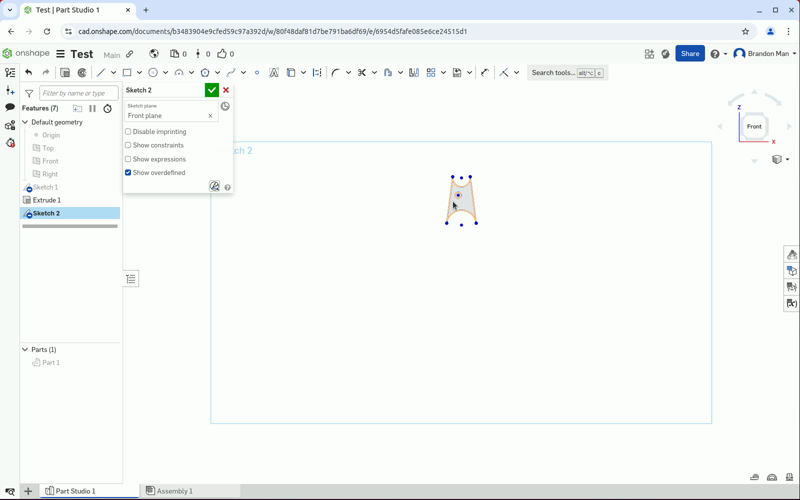
scroll(6)
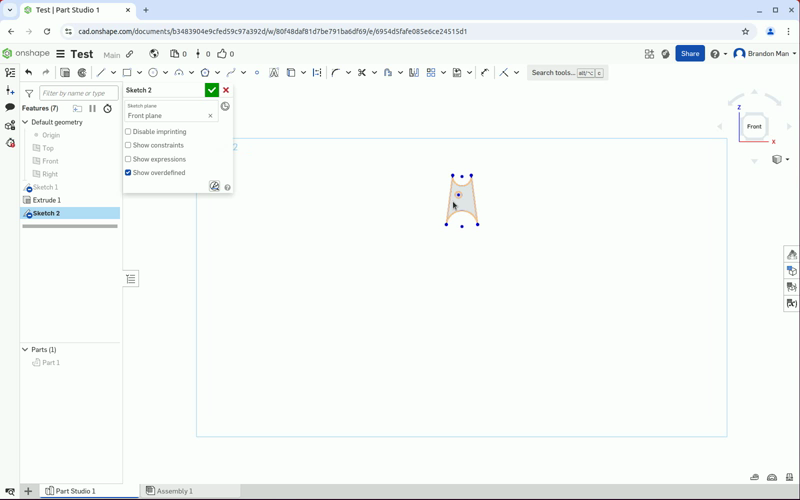
scroll(6)
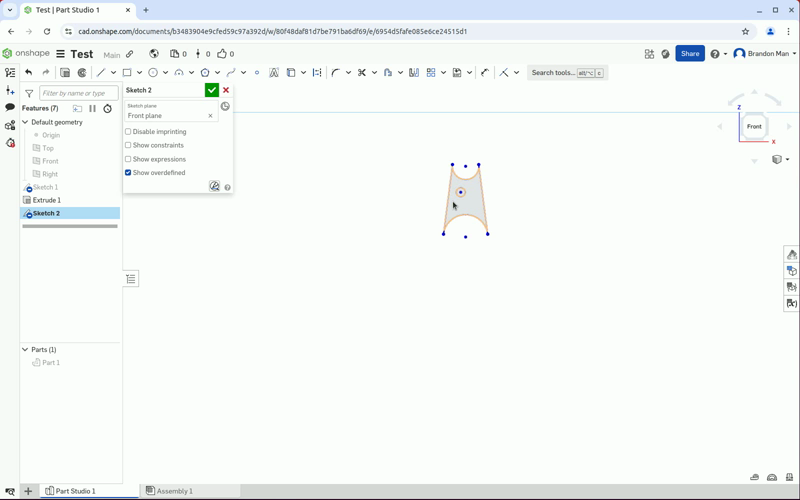
scroll(6)
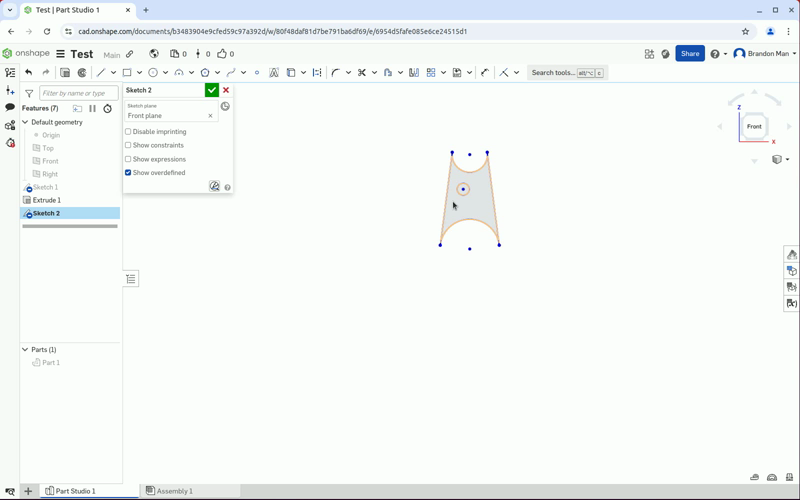
scroll(6)
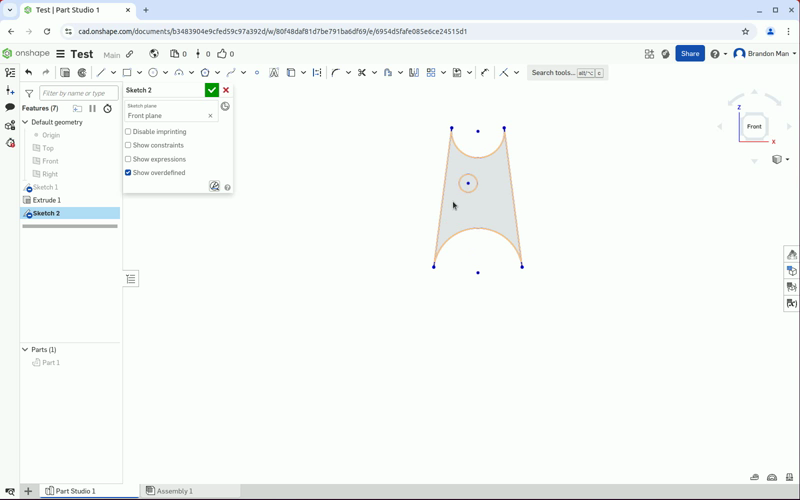
scroll(6)
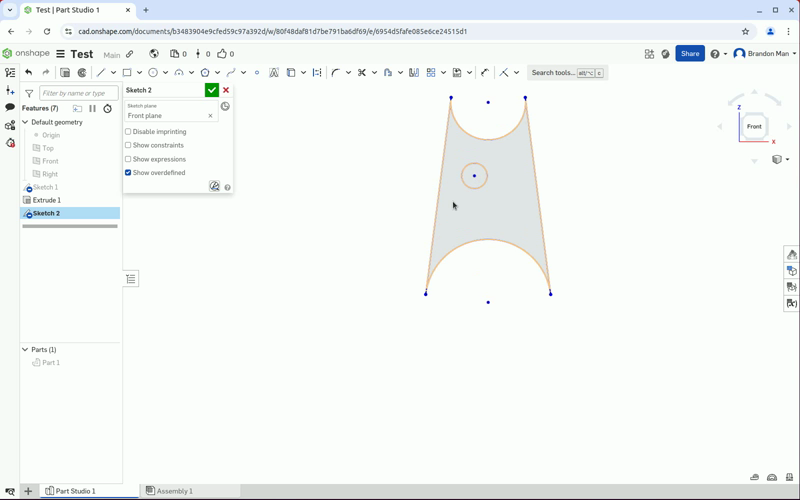
scroll(6)
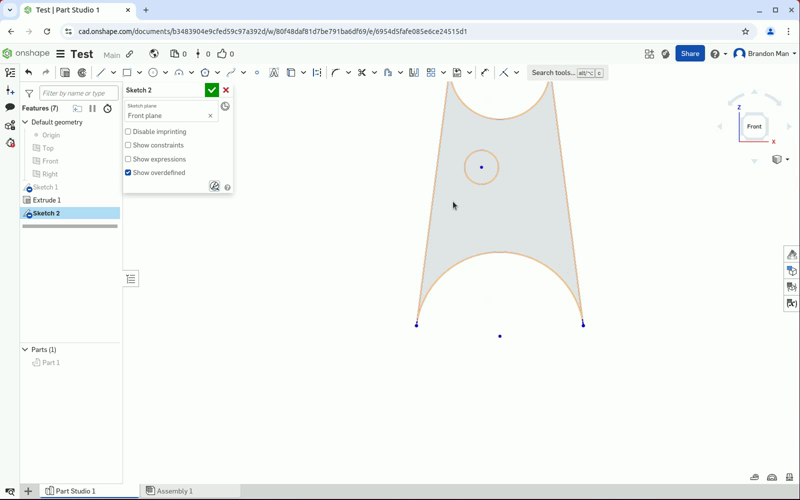
scroll(6)
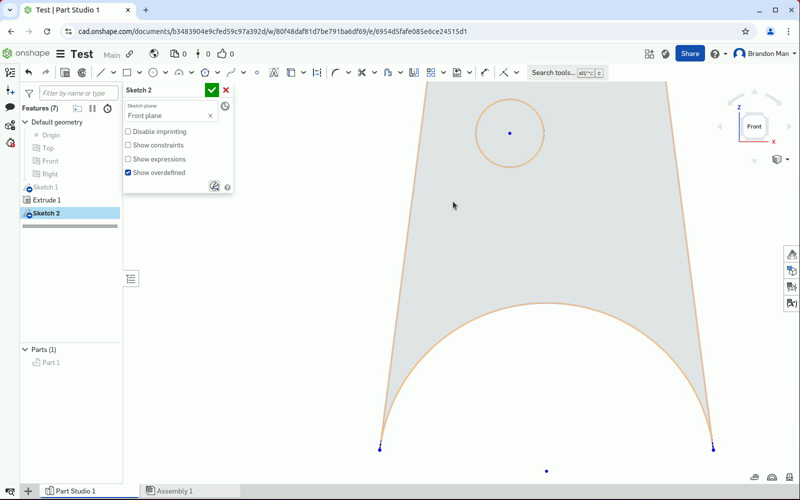
click(453, 201)
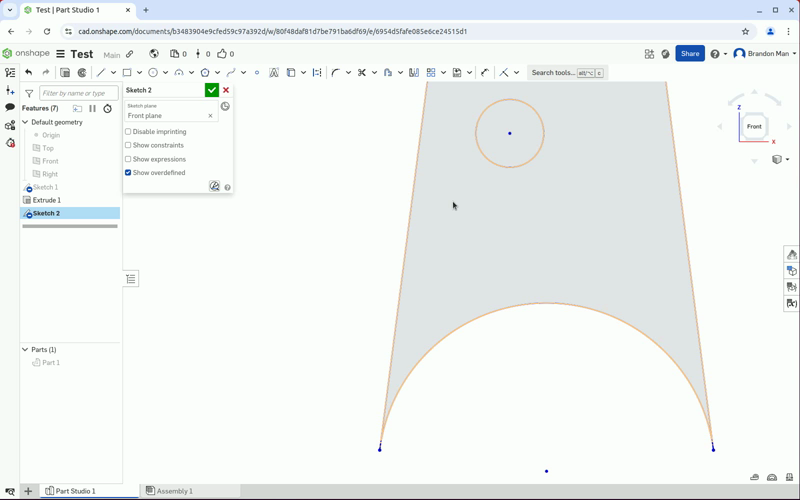
scroll(-6)
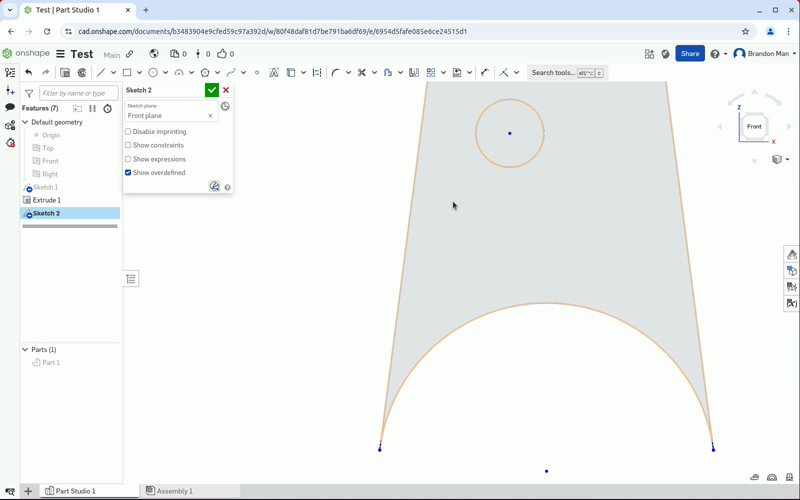
scroll(-6)
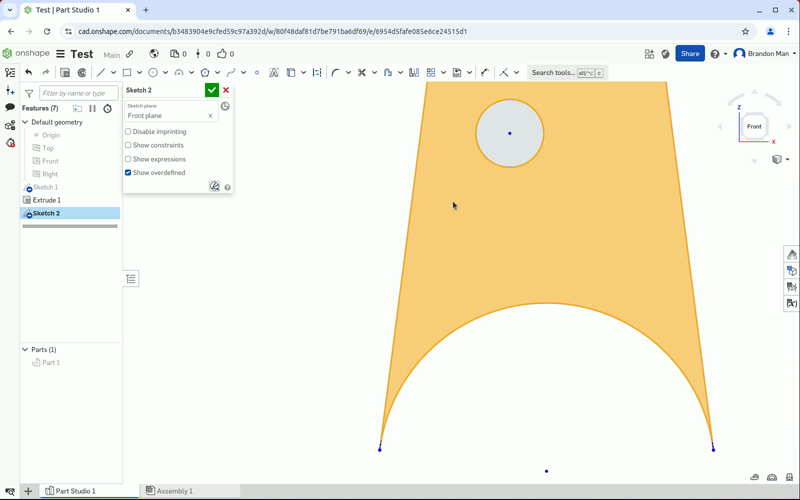
scroll(-6)
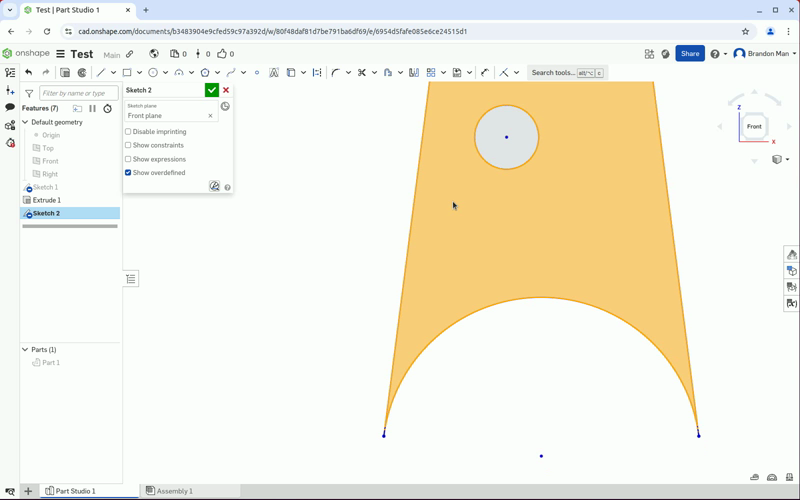
scroll(-6)
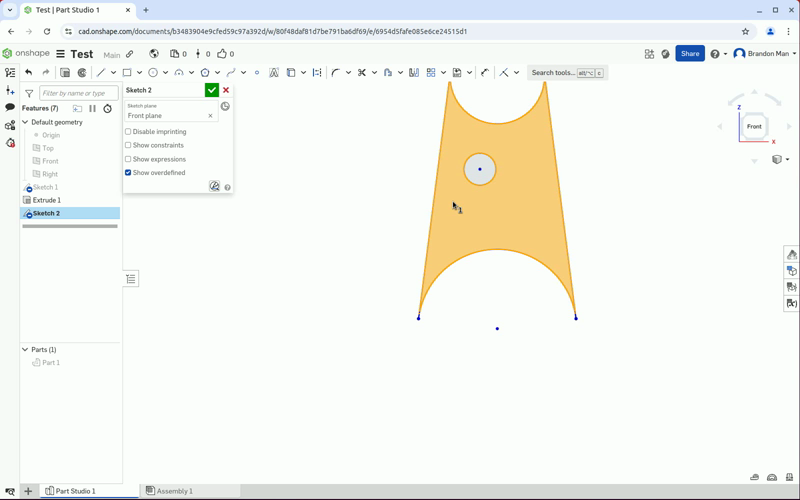
scroll(-6)
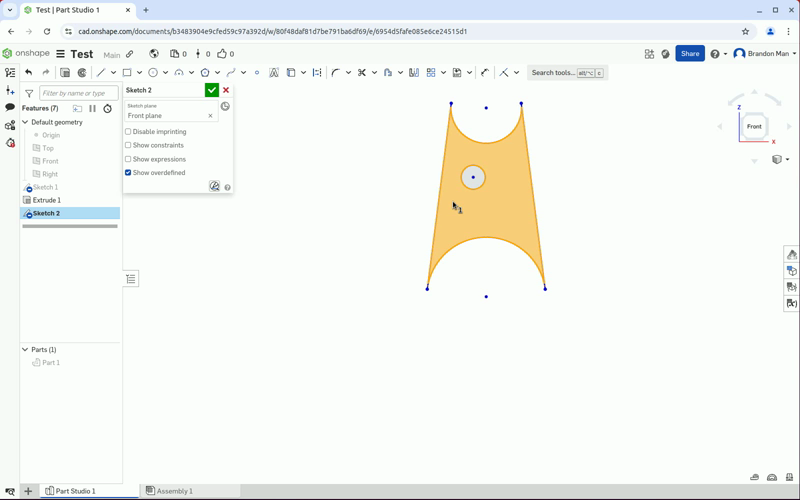
scroll(-6)
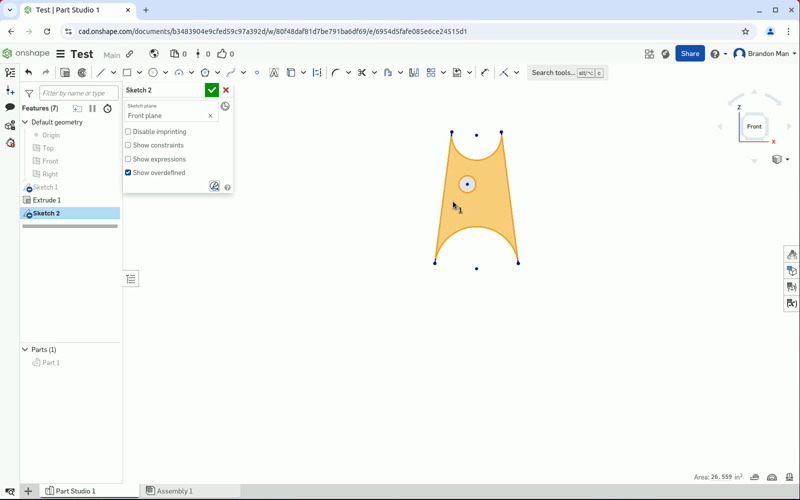
scroll(-6)
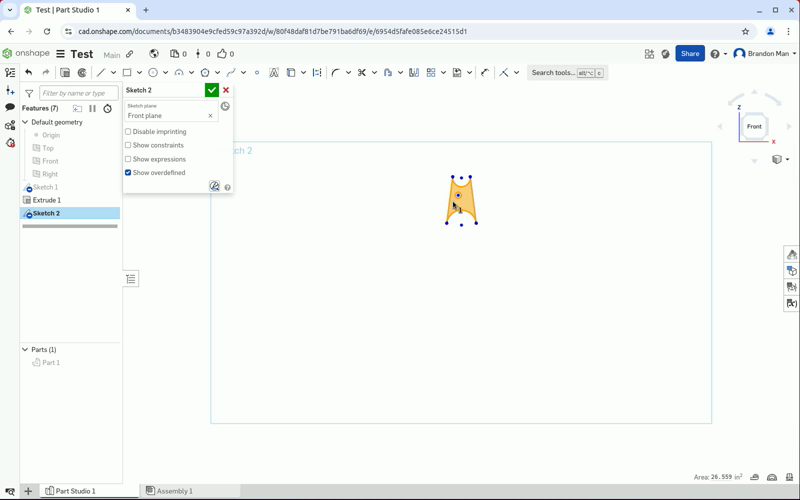
mouse_move(73, 352)
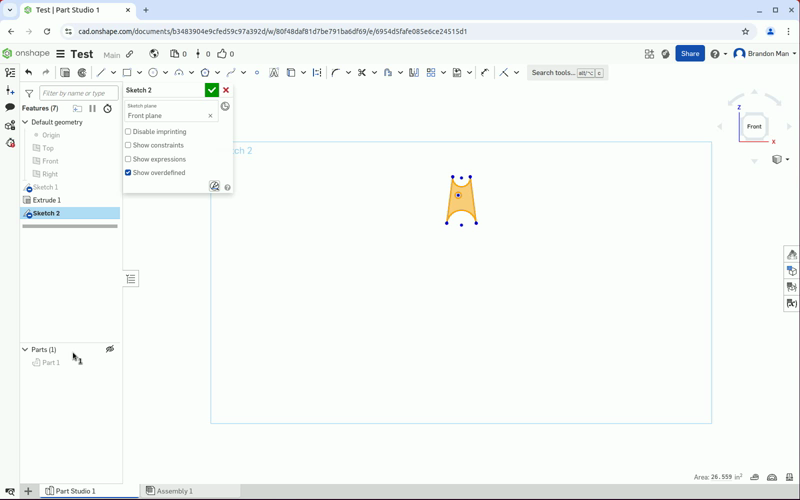
key(shift+y)
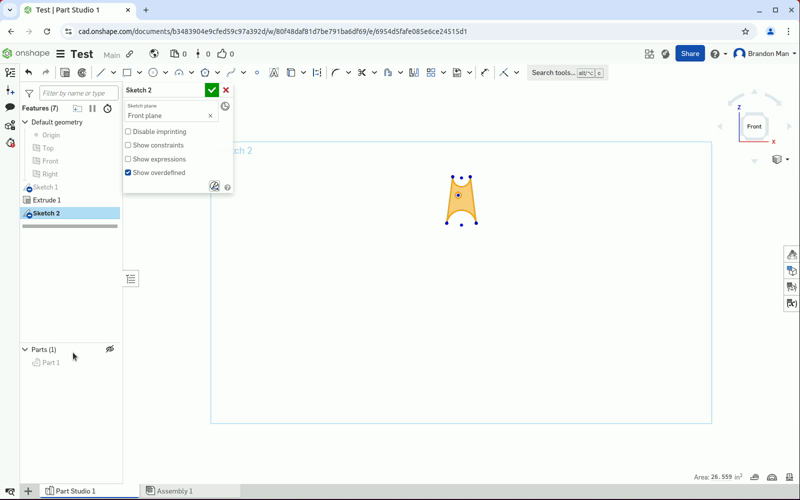
key(shift+e)
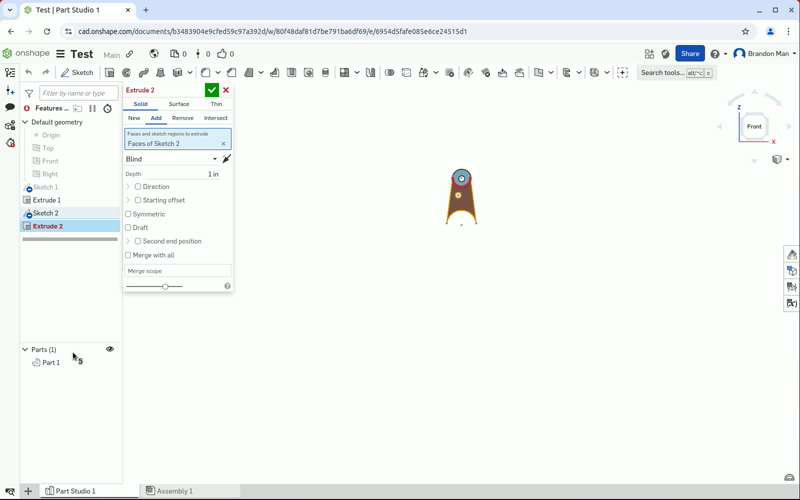
mouse_move(143, 106)
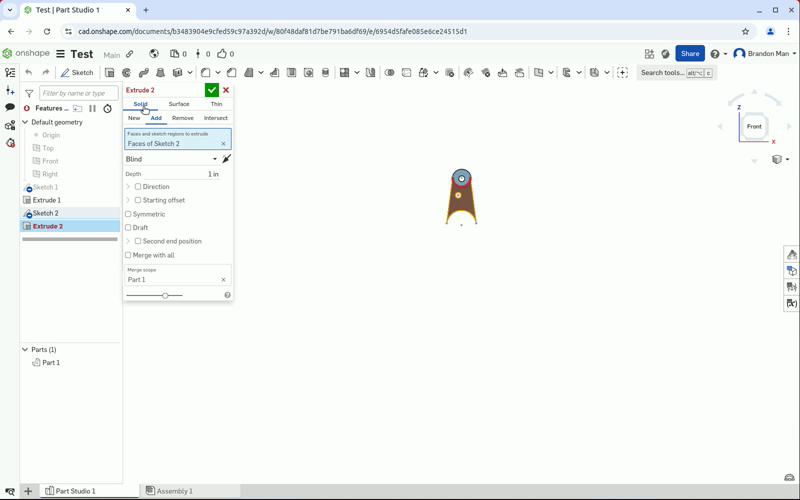
click(143, 106)
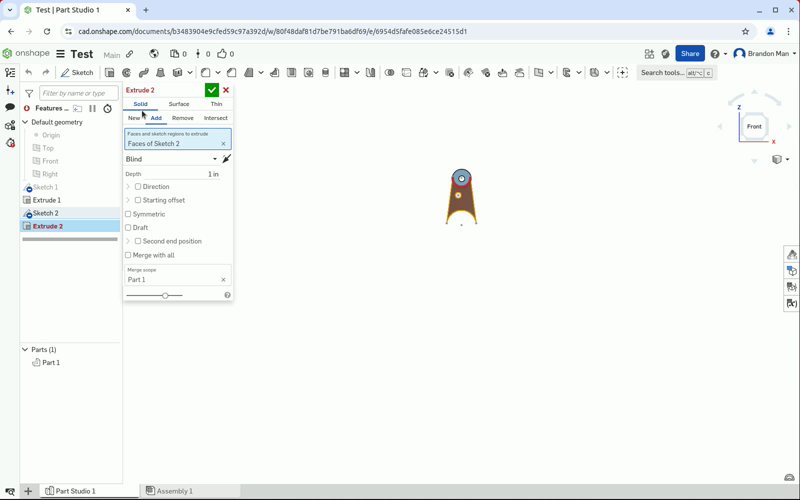
mouse_move(137, 120)
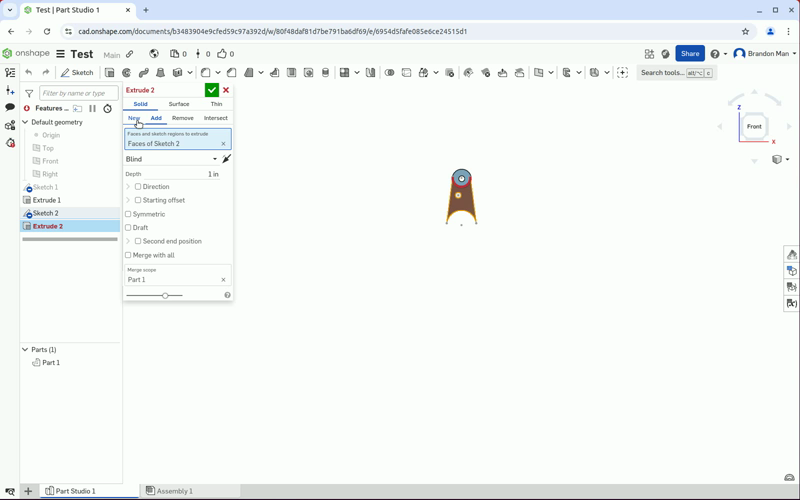
click(137, 120)
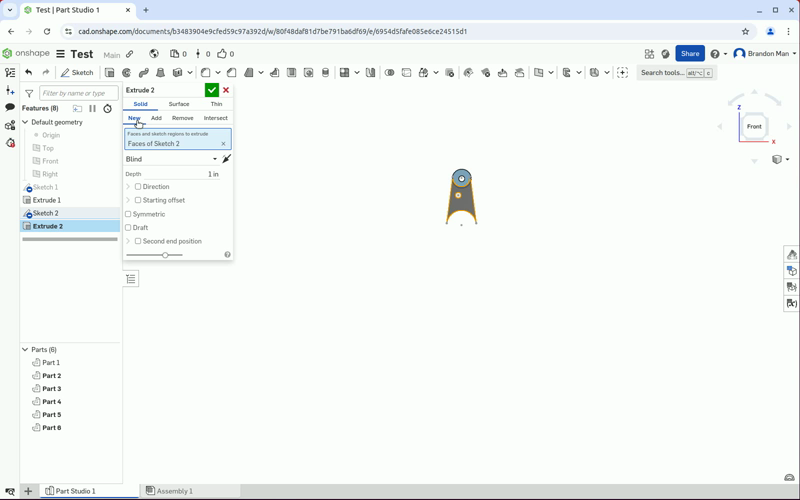
key(tab, 4)
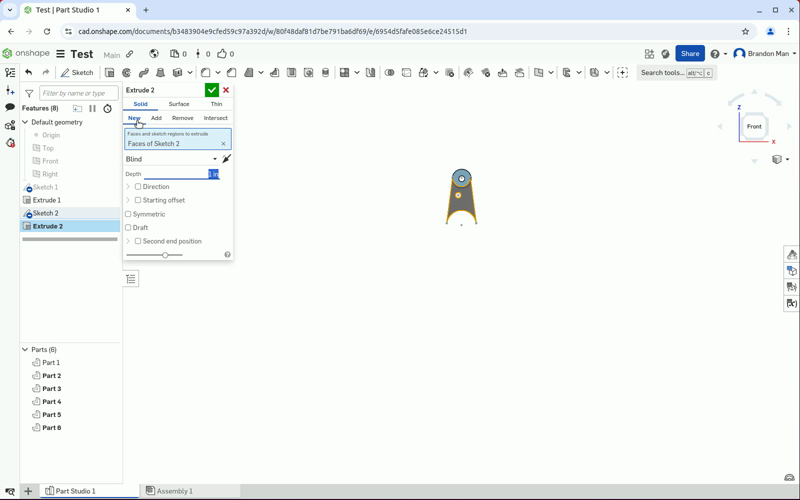
text(0.481)
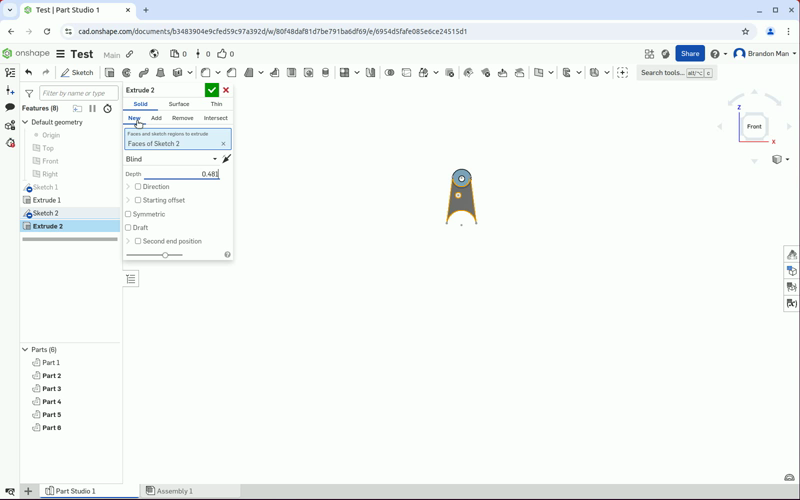
key(enter)
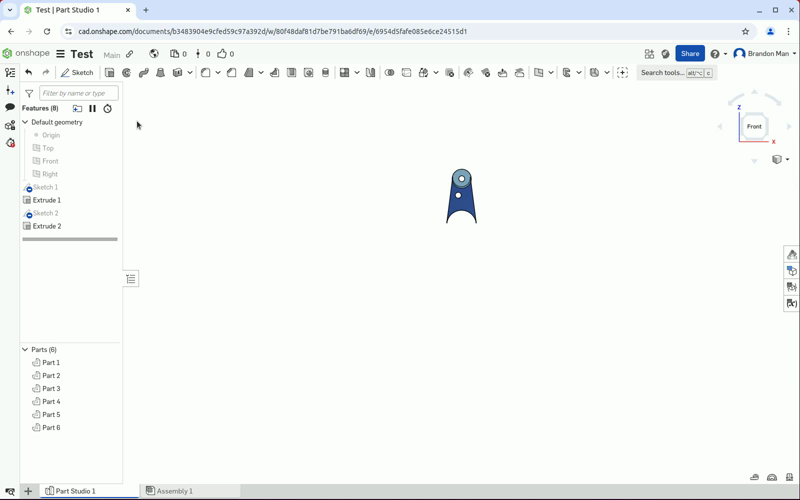
key(shift+h)
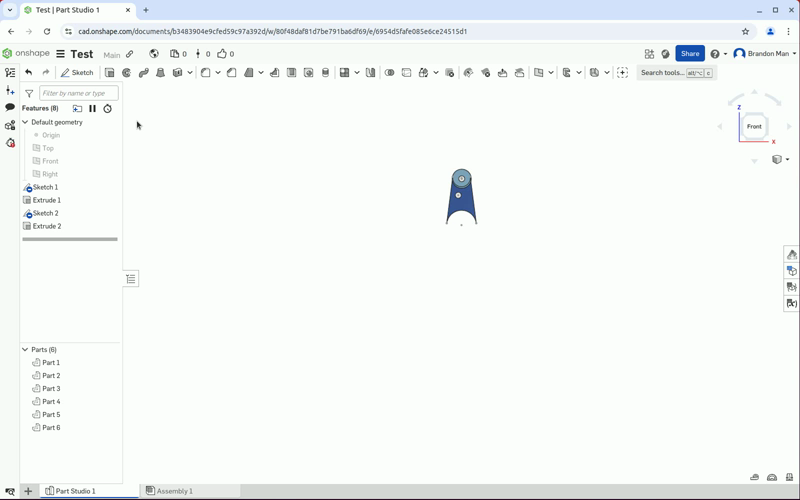
key(shift+h)
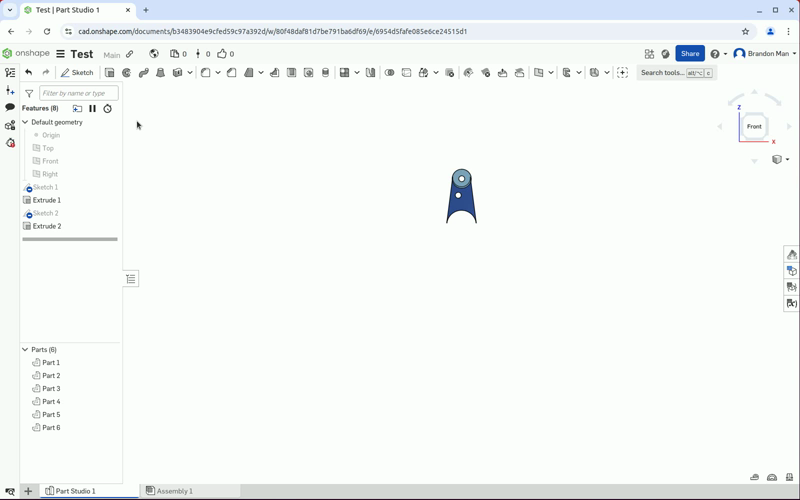
mouse_move(73, 189)
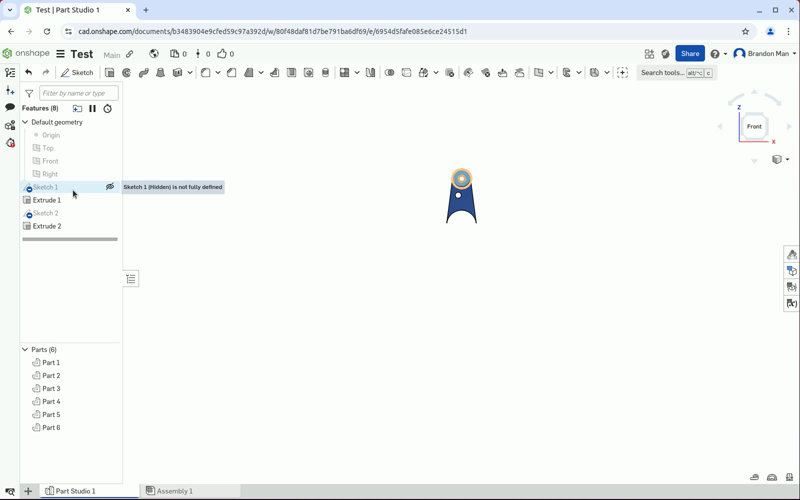
click(73, 189)
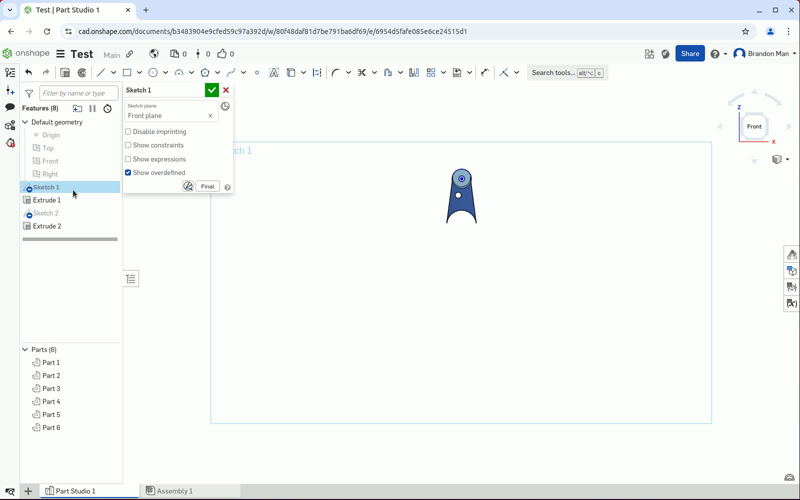
mouse_move(229, 92)
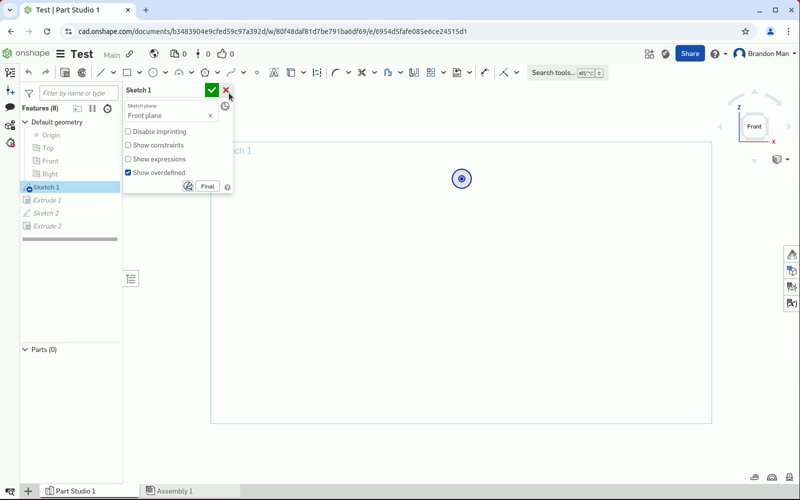
click(229, 92)
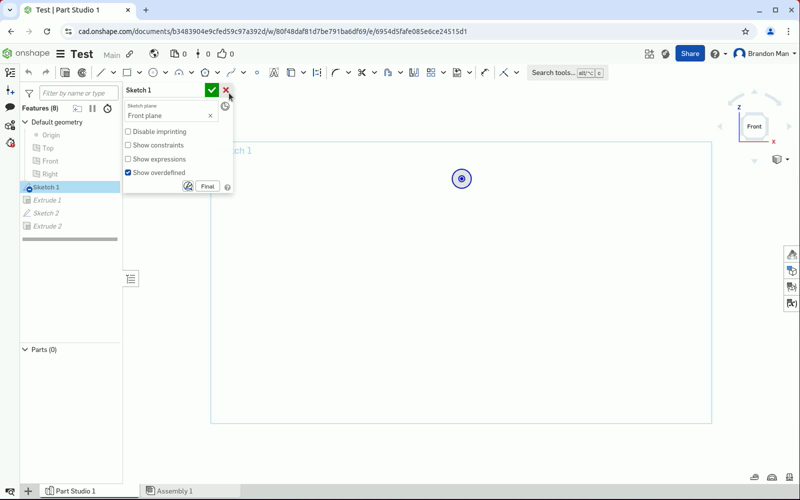
key(shift+s)
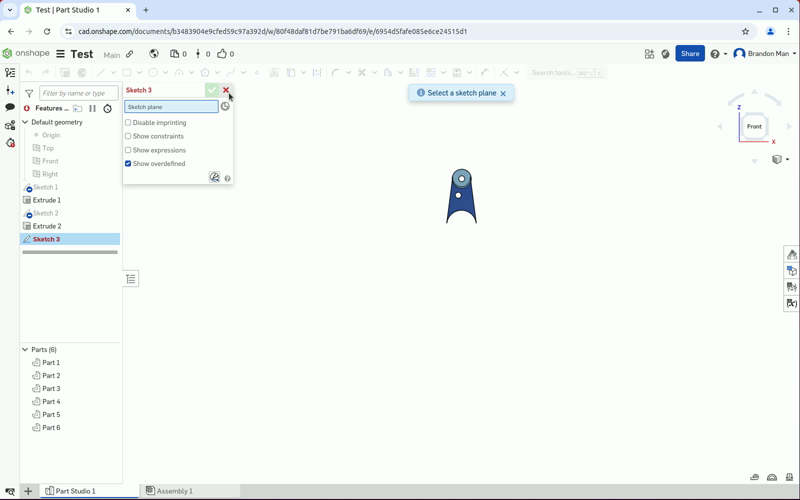
mouse_move(73, 163)
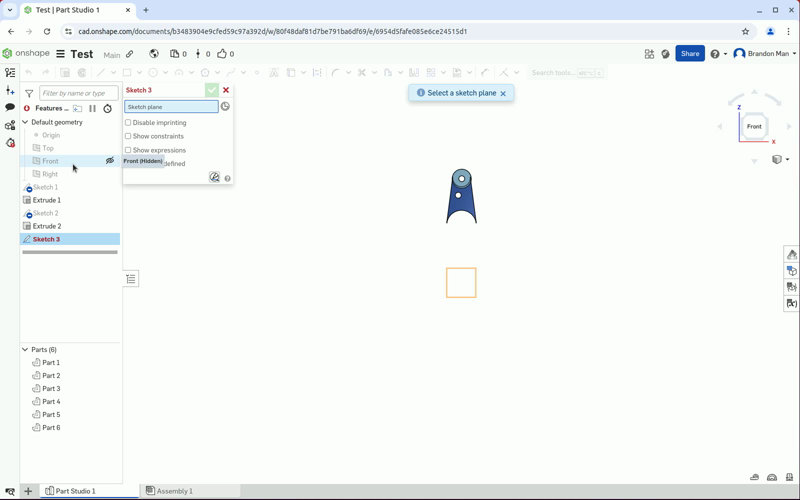
click(73, 163)
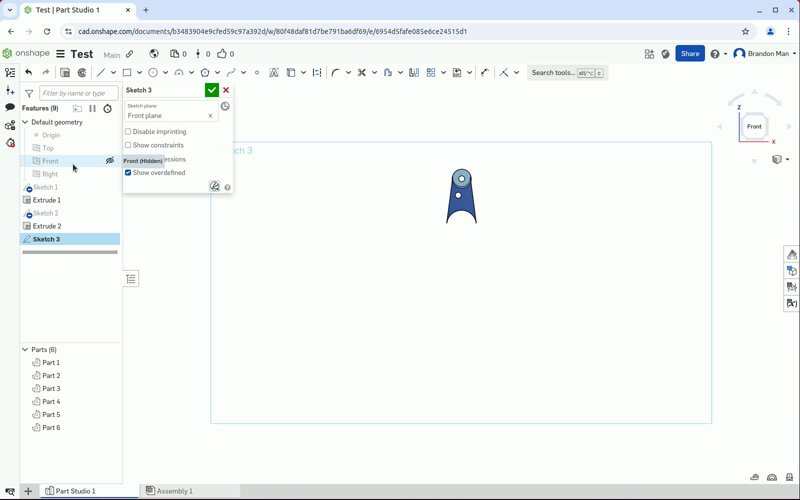
mouse_move(73, 352)
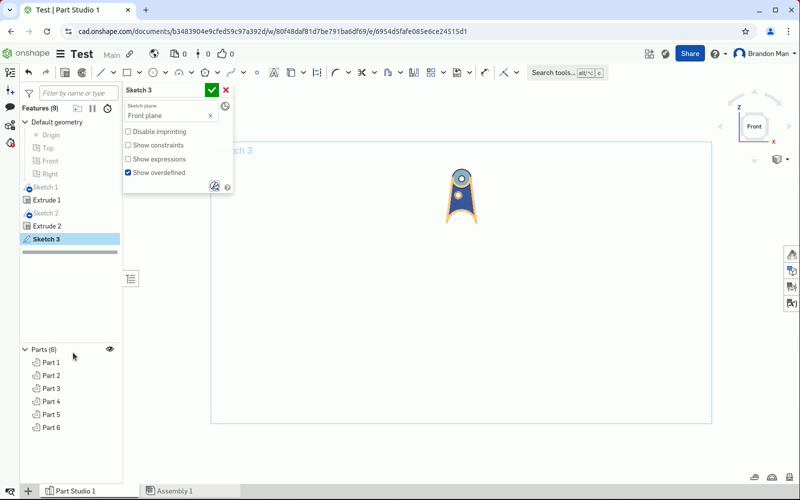
key(y)
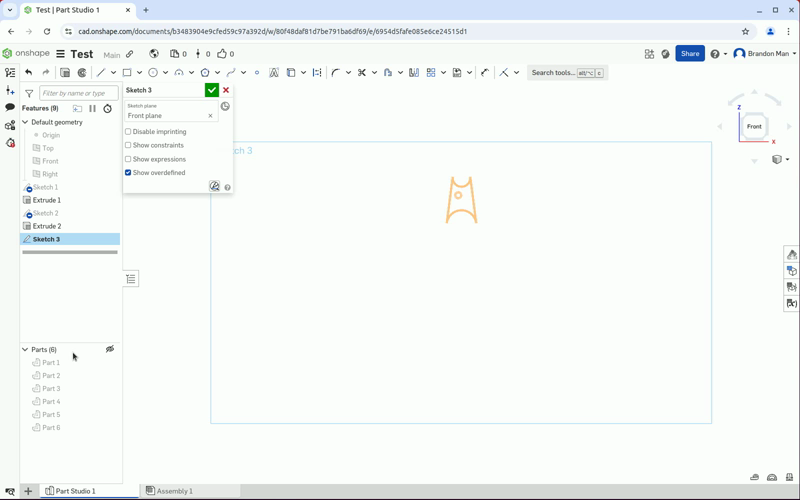
key(c)
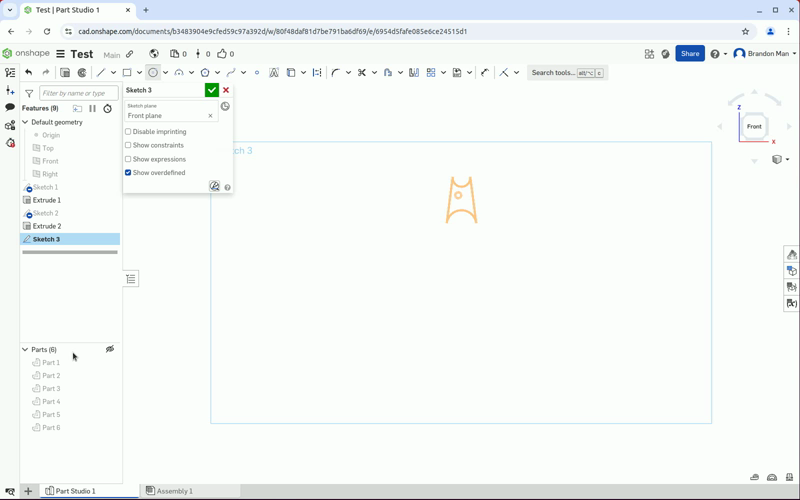
key_down(shift)
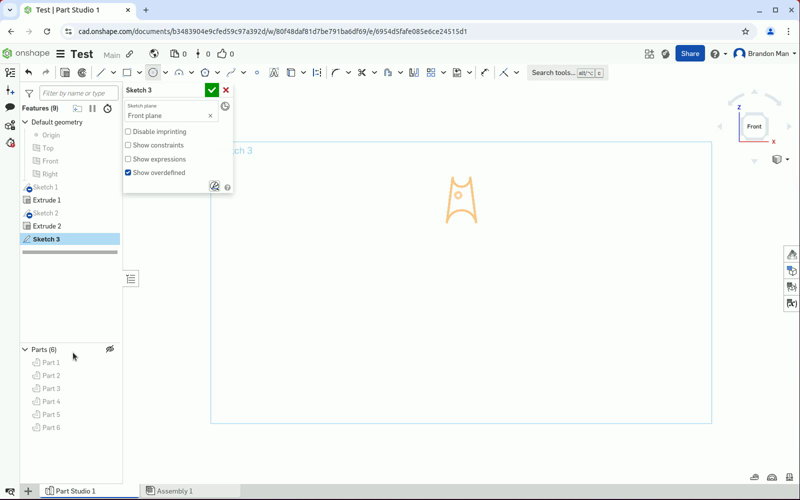
mouse_move(461, 225)
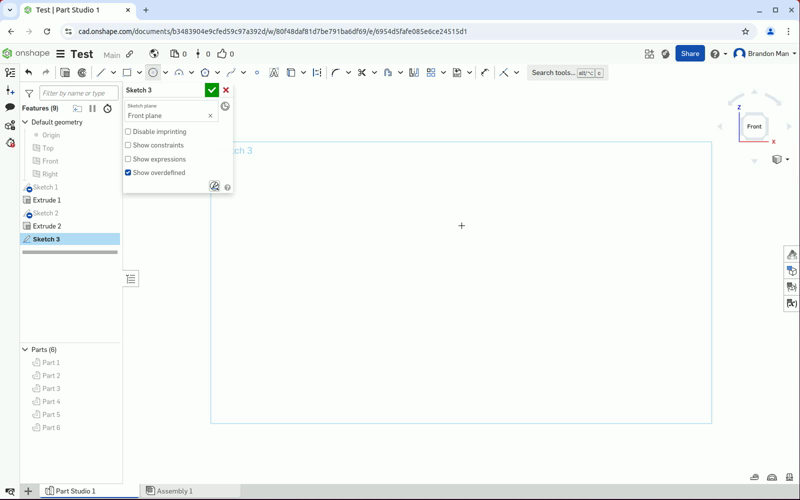
click(461, 225)
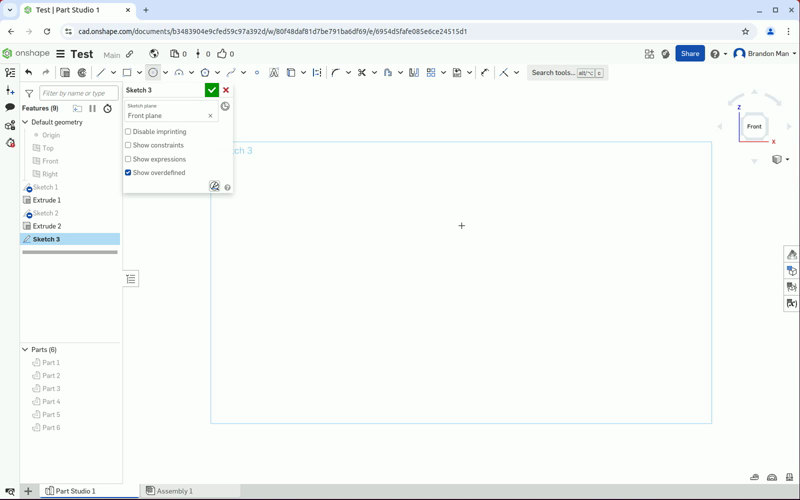
key_up(shift)
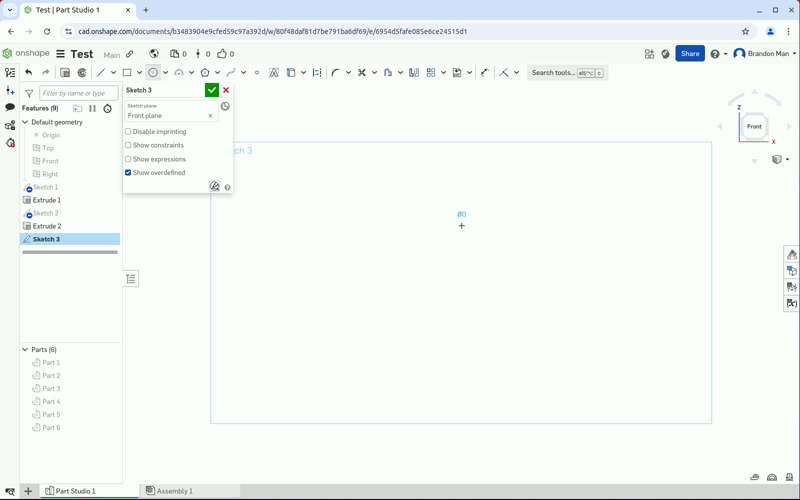
mouse_move(477, 225)
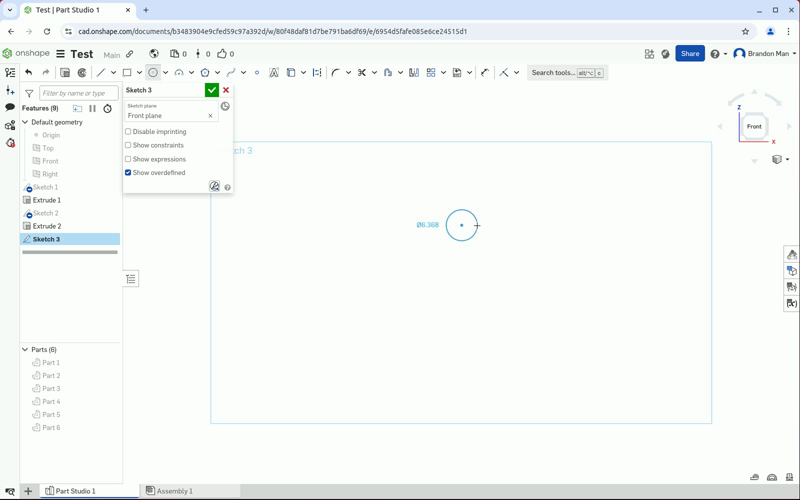
click(477, 225)
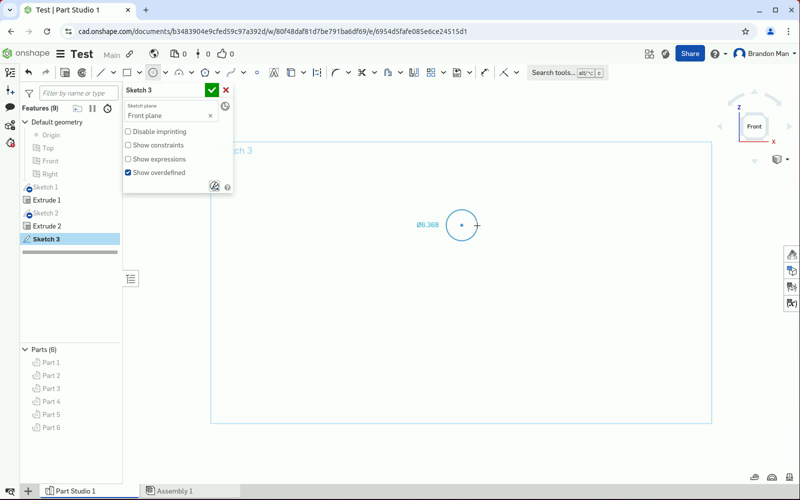
key(esc)
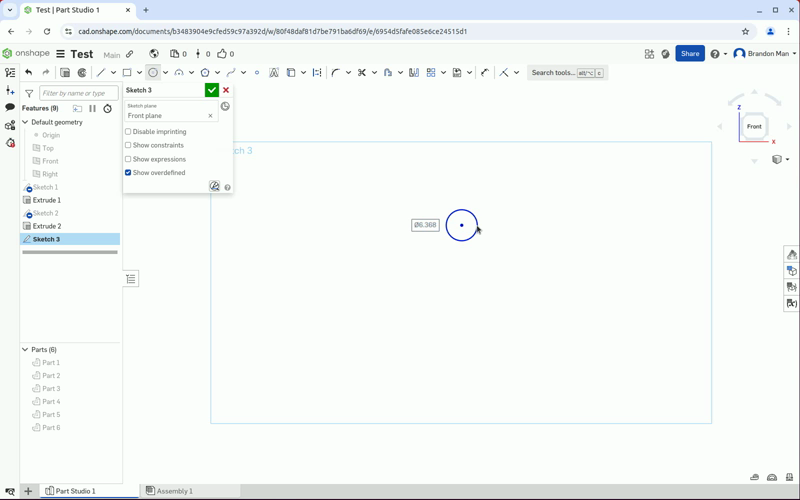
key(c)
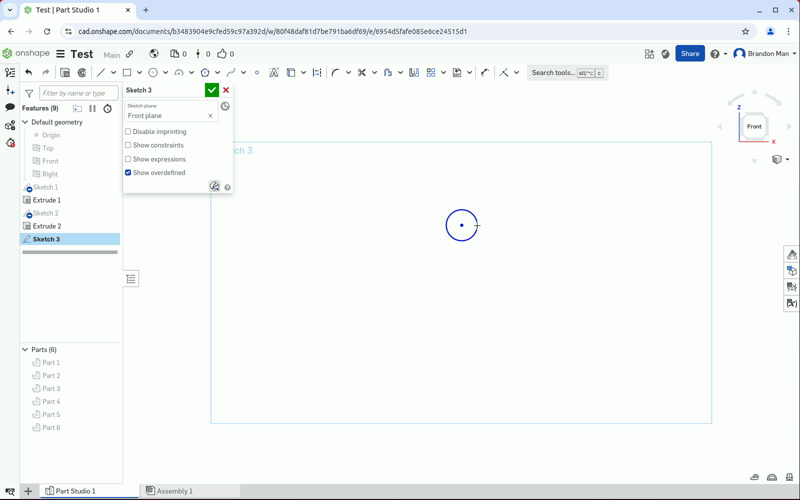
key_down(shift)
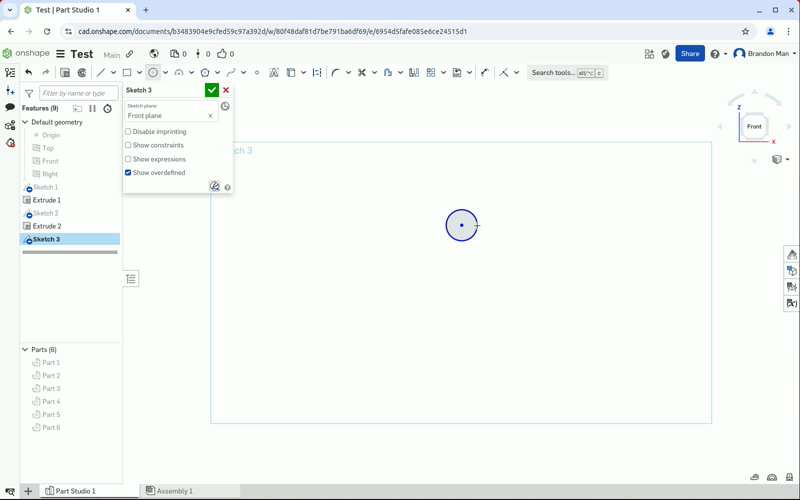
mouse_move(461, 225)
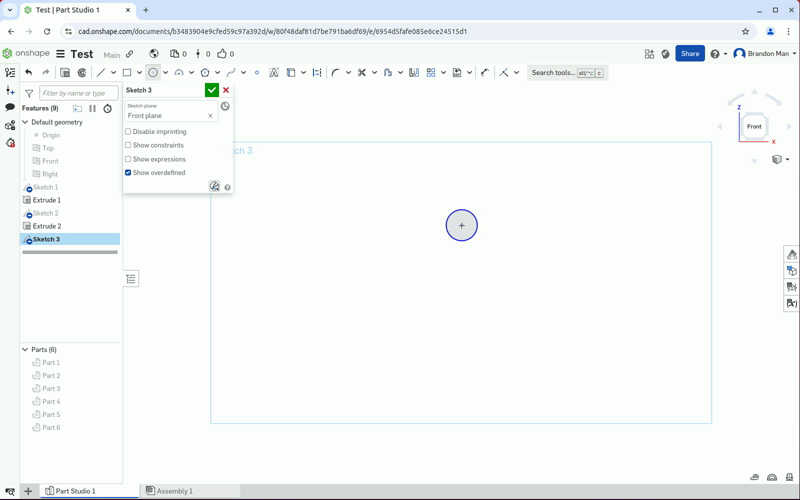
click(461, 225)
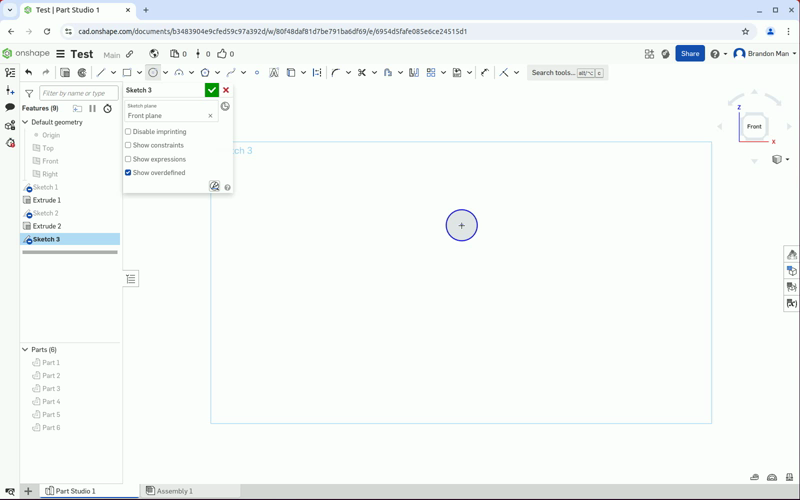
key_up(shift)
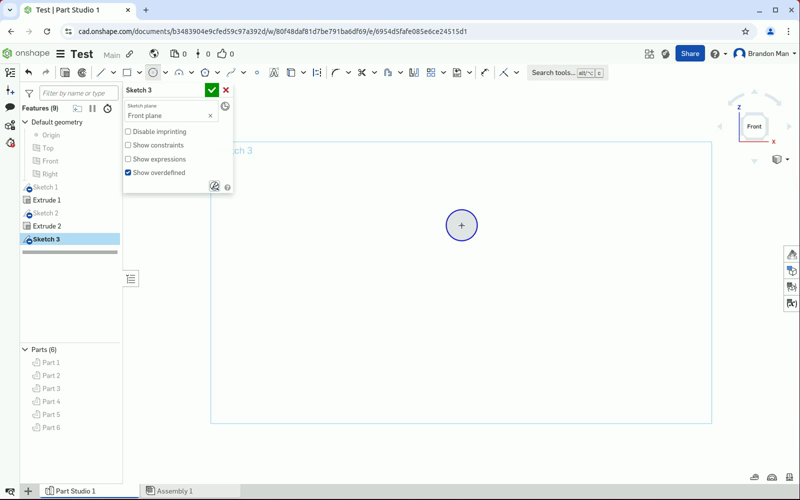
mouse_move(465, 225)
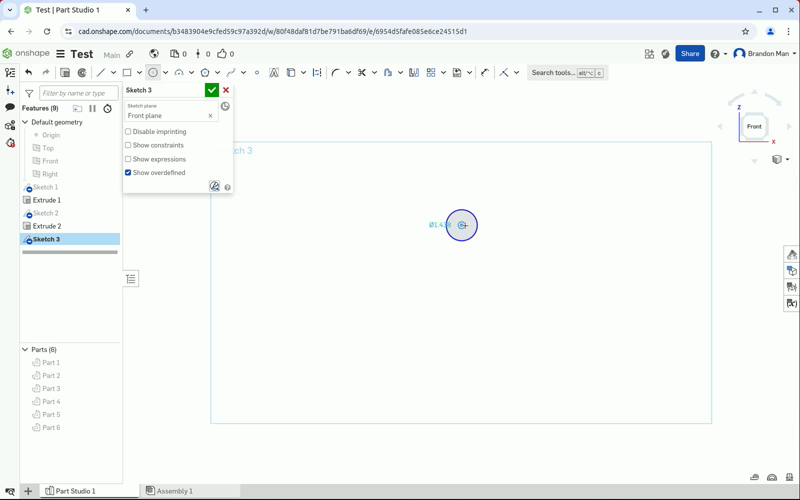
scroll(6)
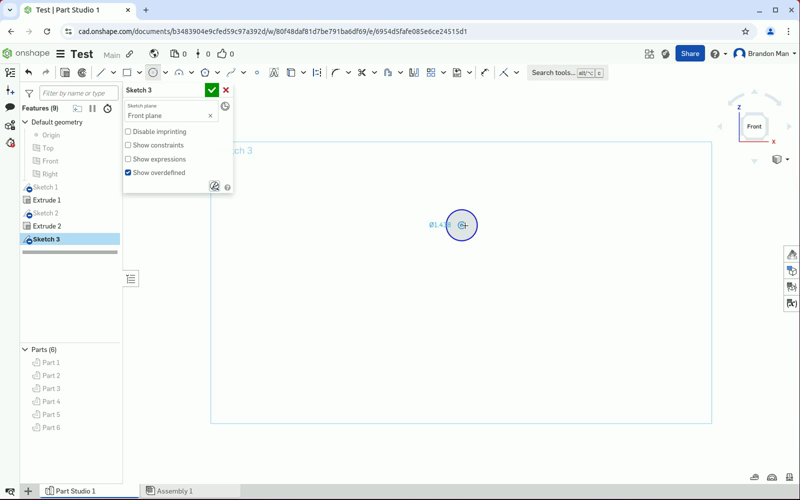
scroll(6)
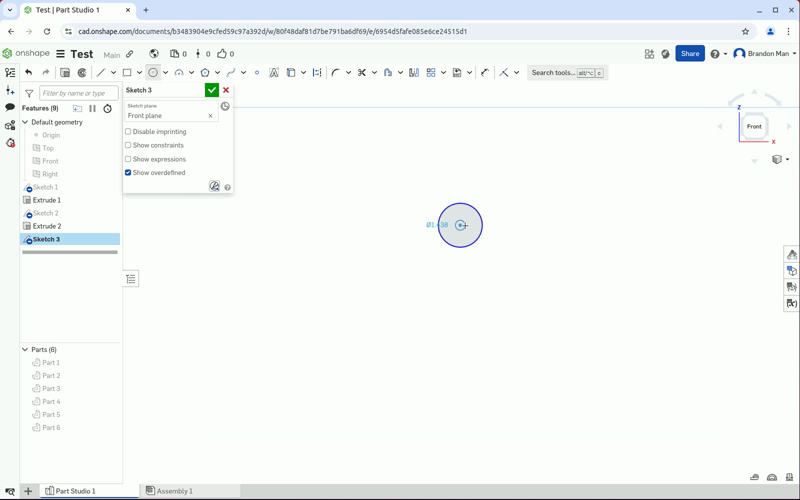
scroll(6)
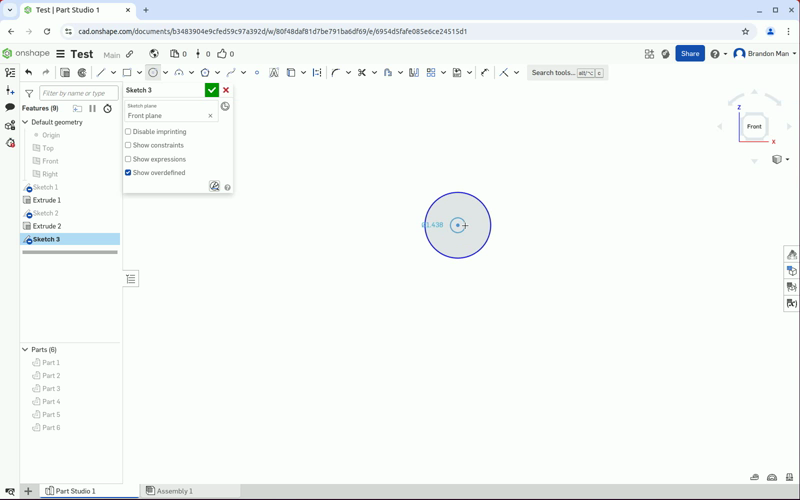
scroll(6)
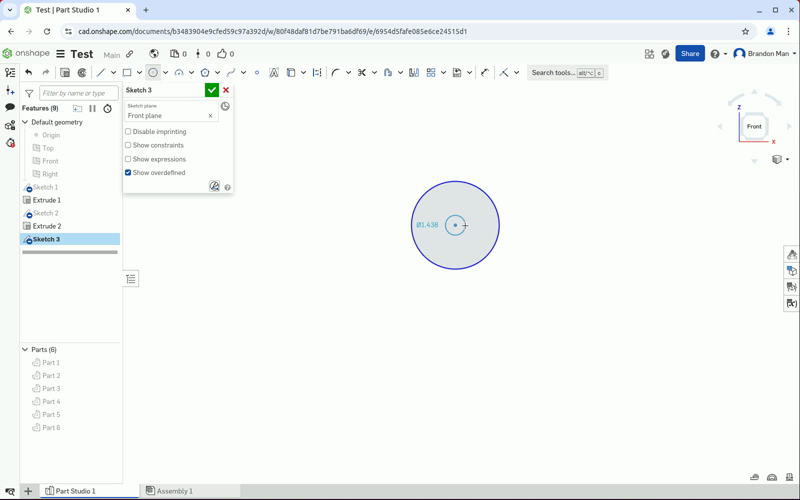
scroll(6)
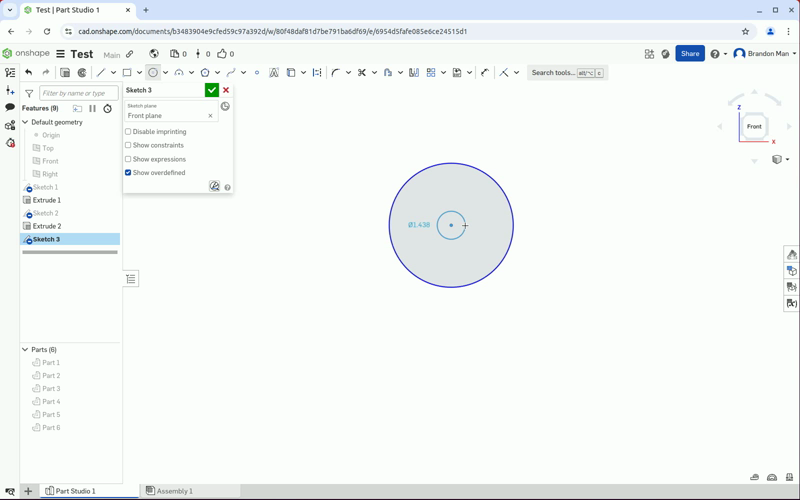
scroll(6)
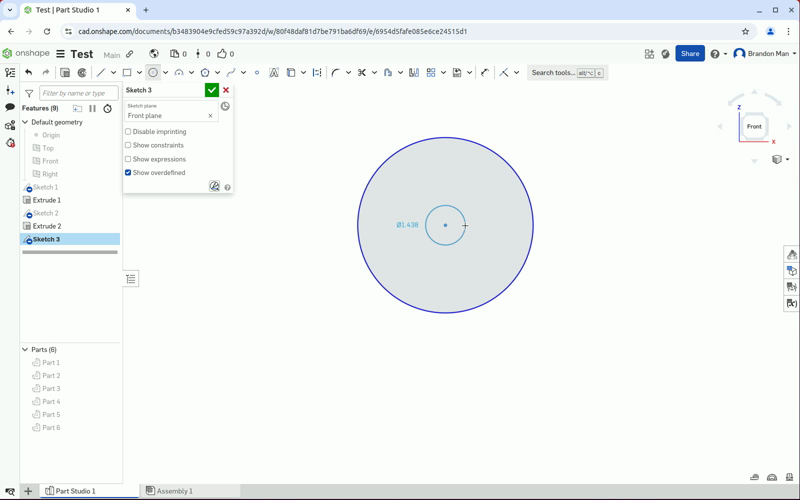
scroll(6)
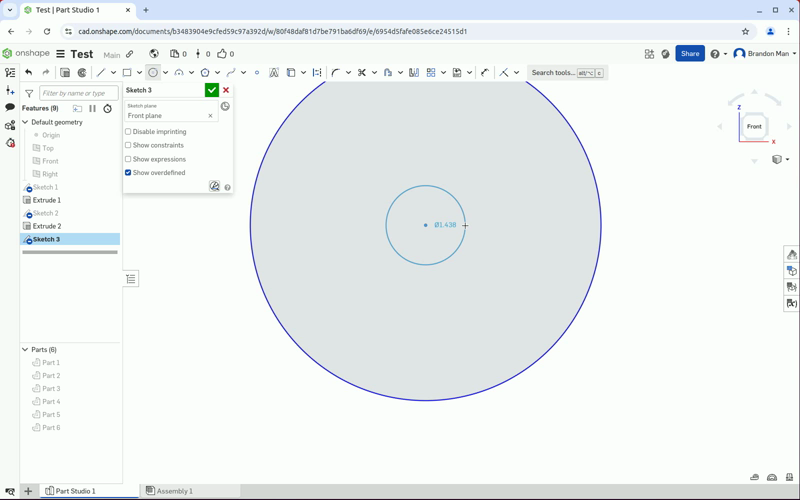
click(465, 225)
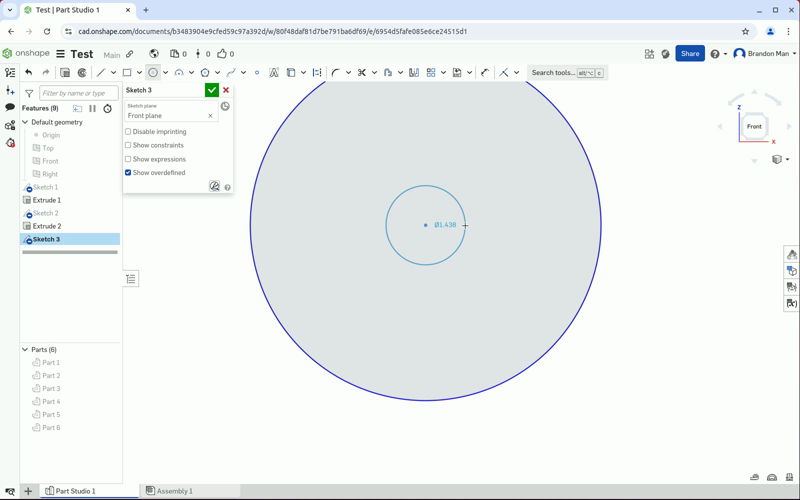
scroll(-6)
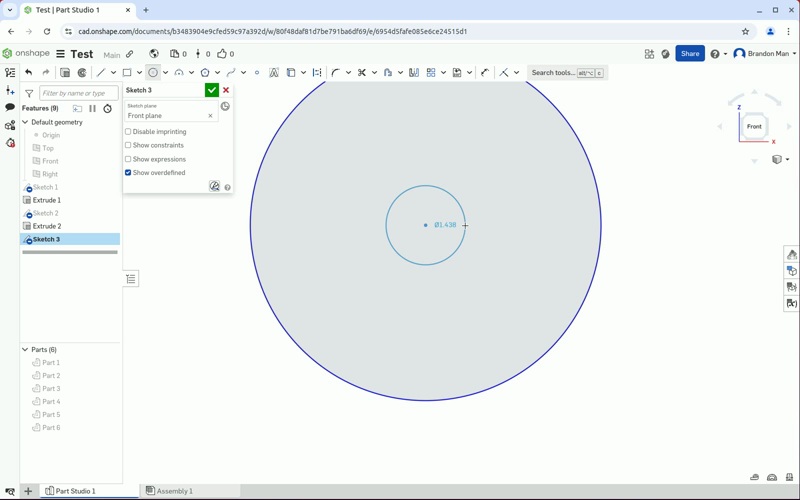
scroll(-6)
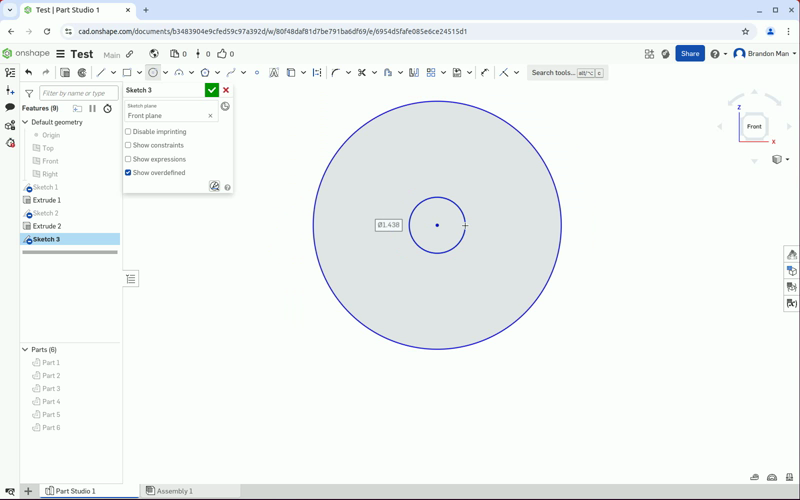
scroll(-6)
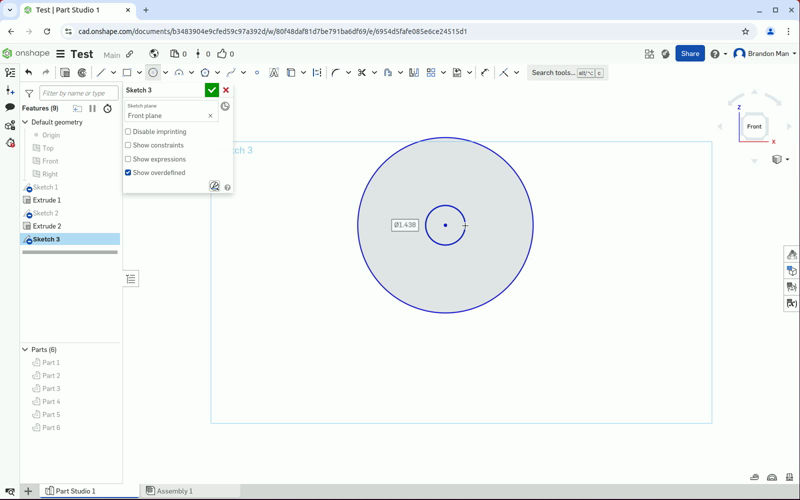
scroll(-6)
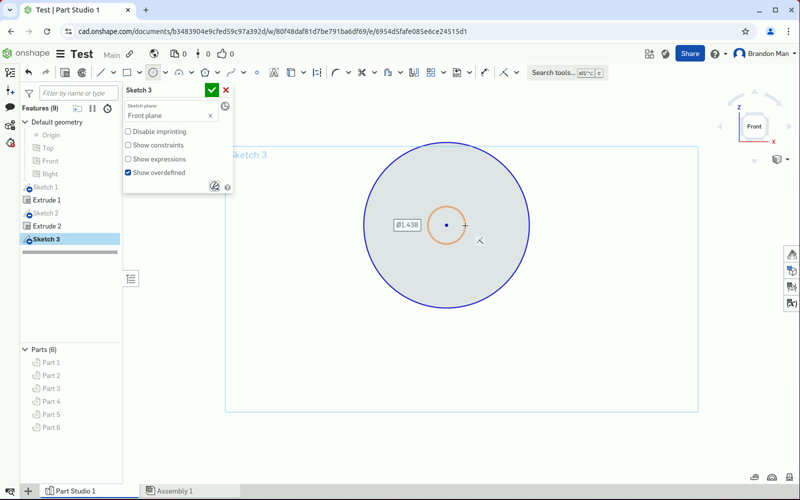
scroll(-6)
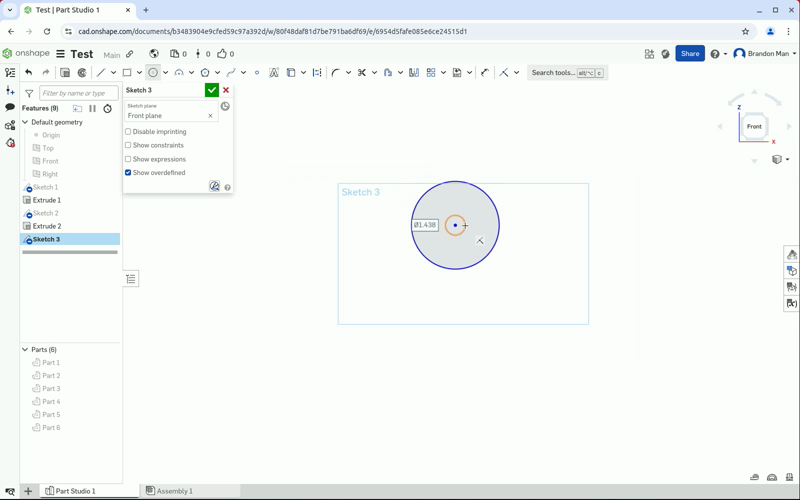
scroll(-6)
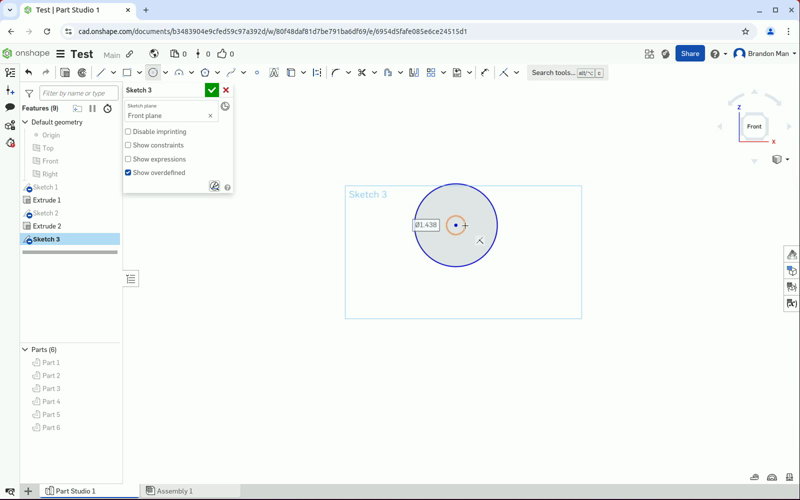
scroll(-6)
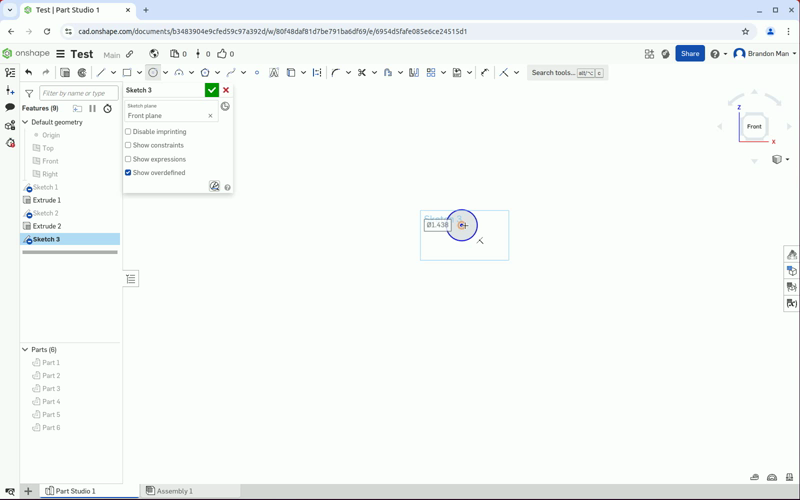
key(esc)
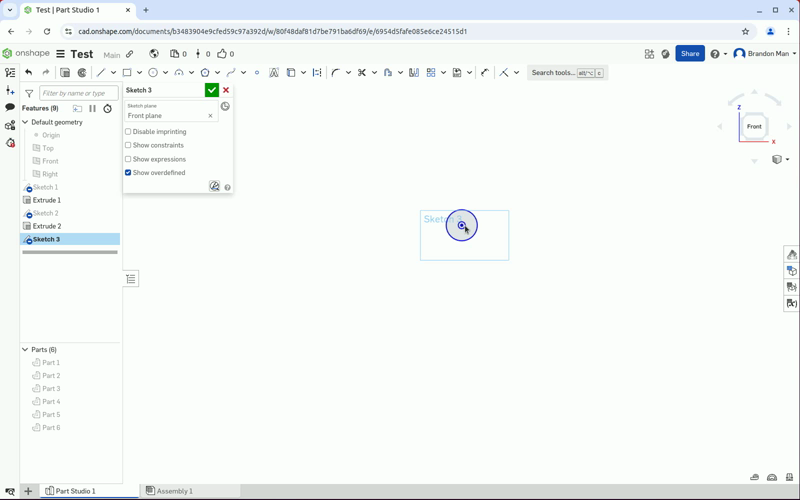
mouse_move(459, 221)
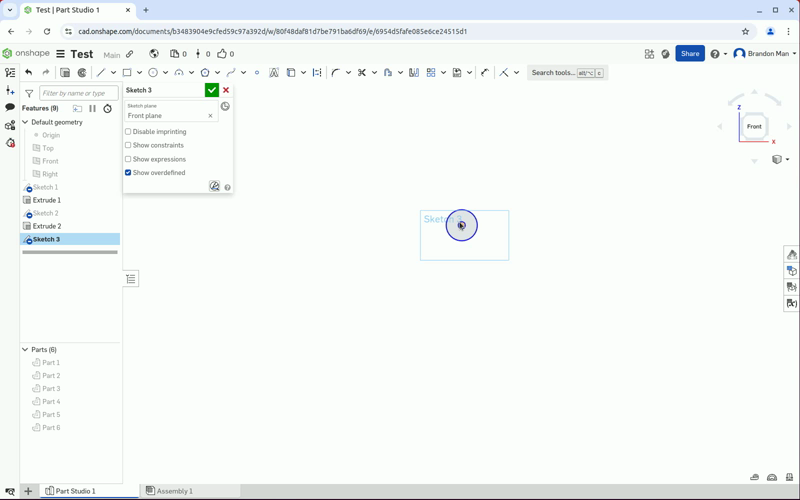
scroll(6)
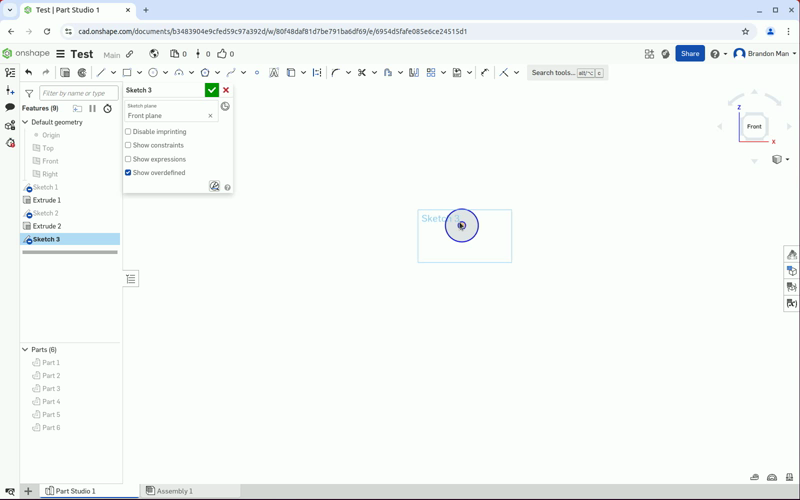
scroll(6)
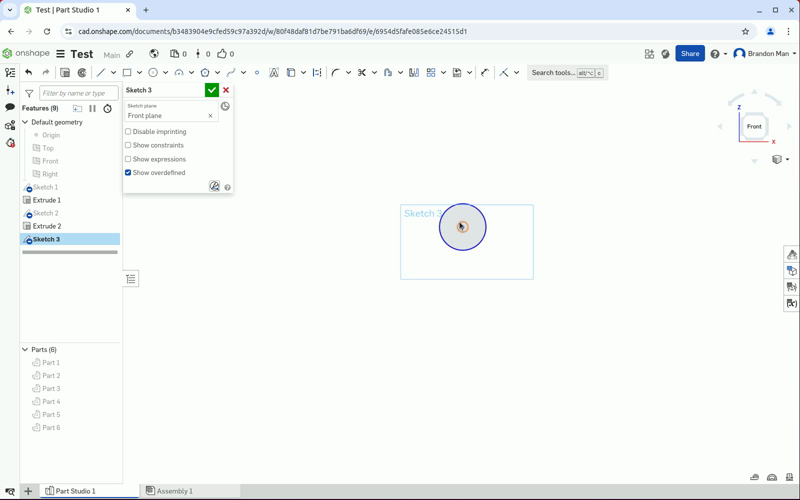
scroll(6)
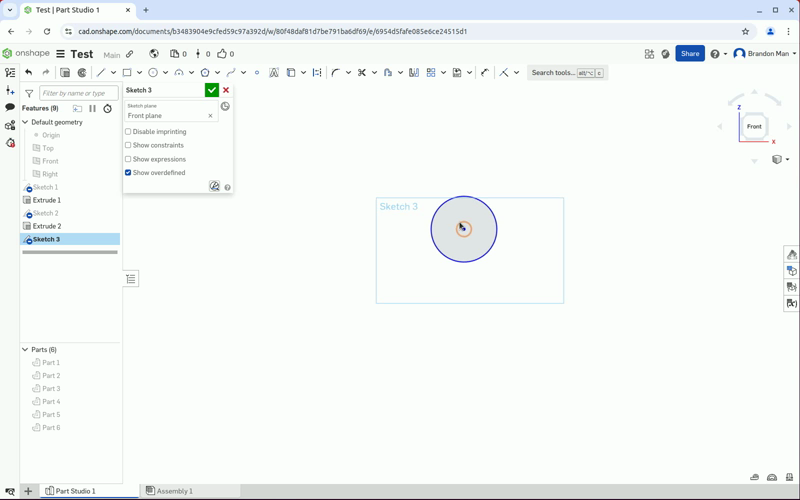
scroll(6)
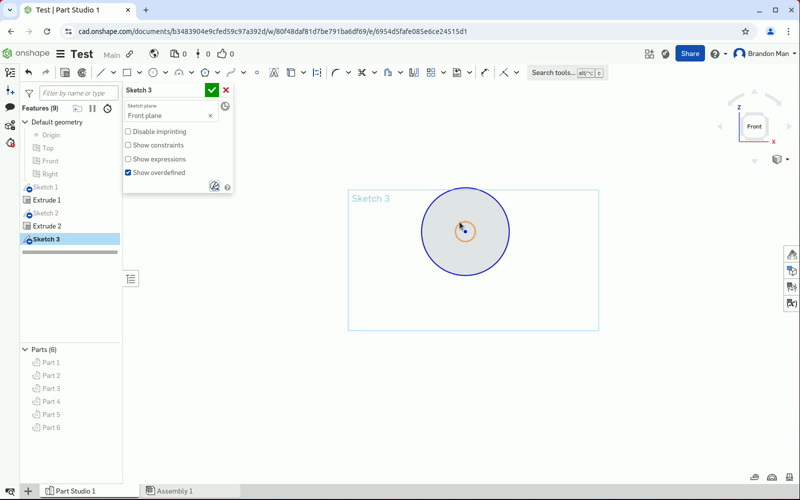
scroll(6)
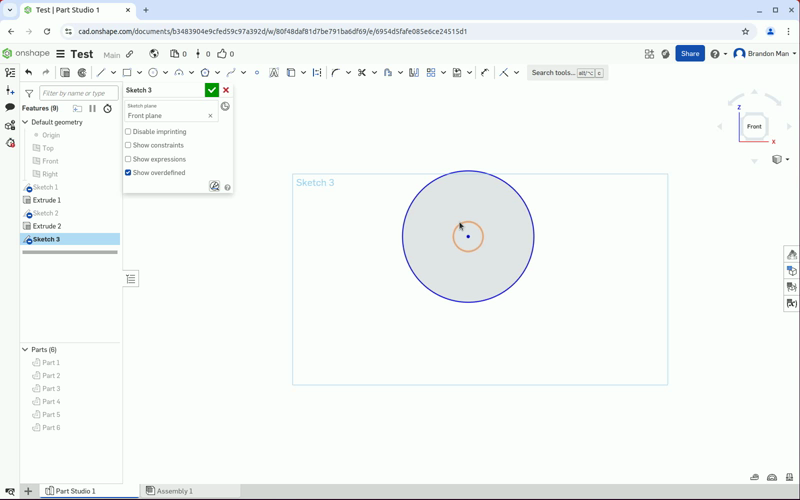
scroll(6)
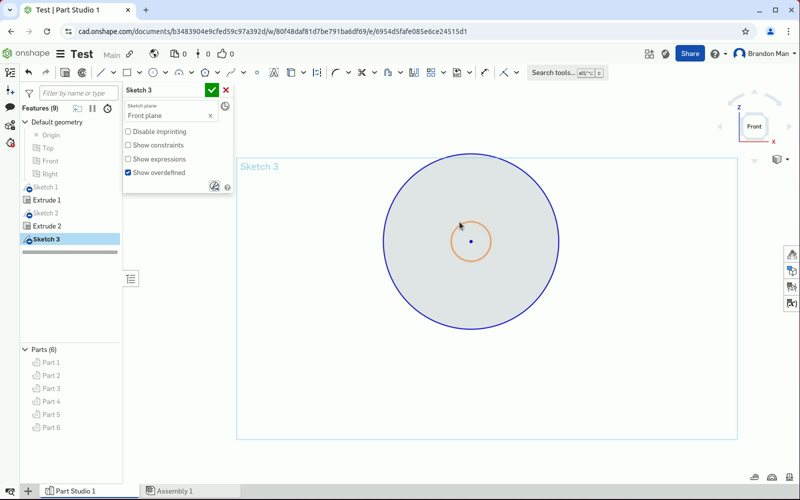
scroll(6)
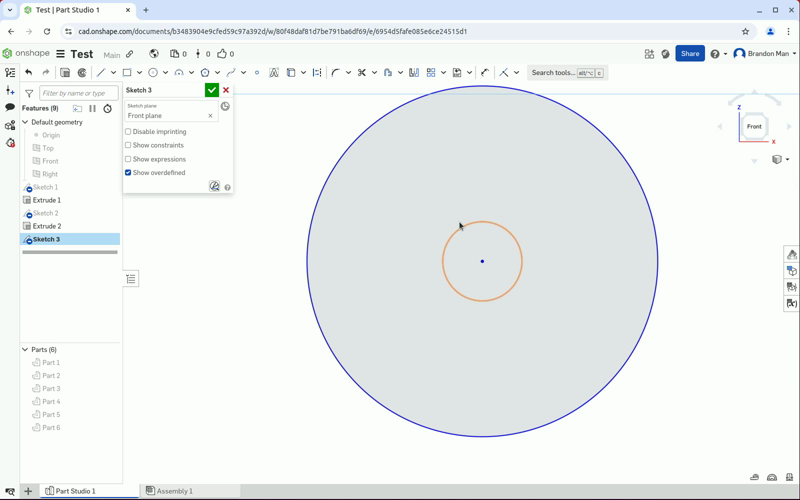
click(459, 221)
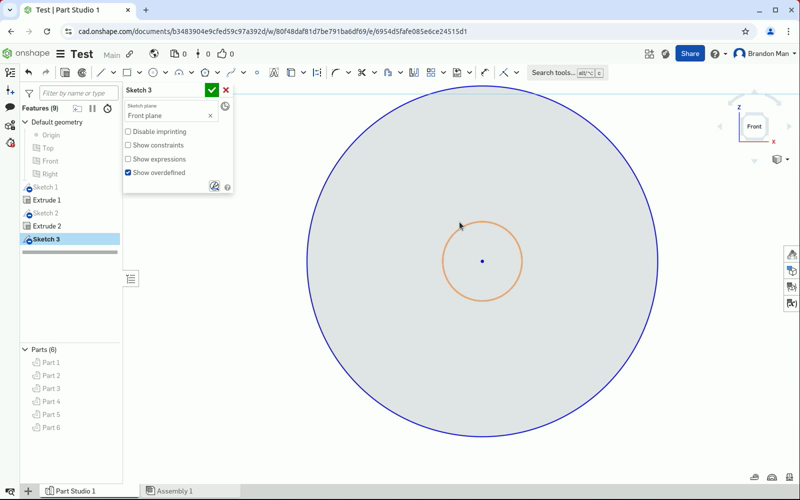
scroll(-6)
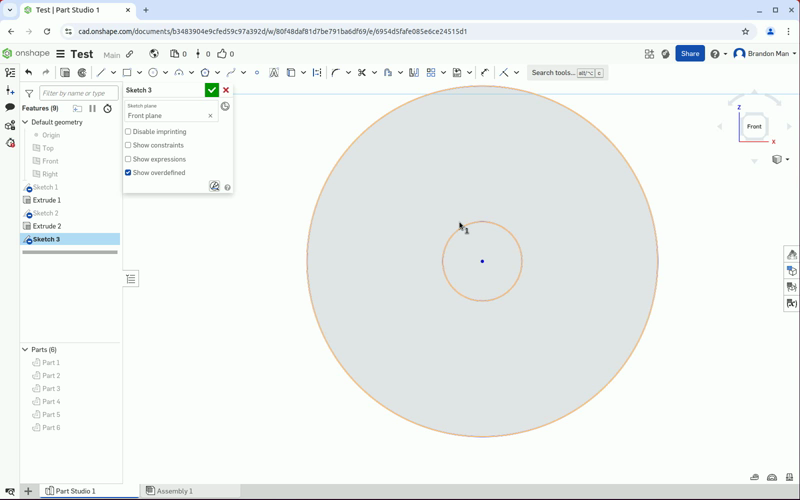
scroll(-6)
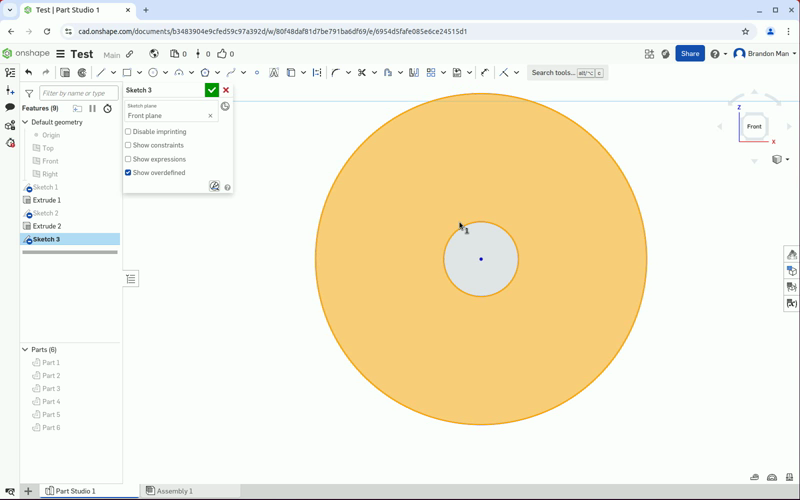
scroll(-6)
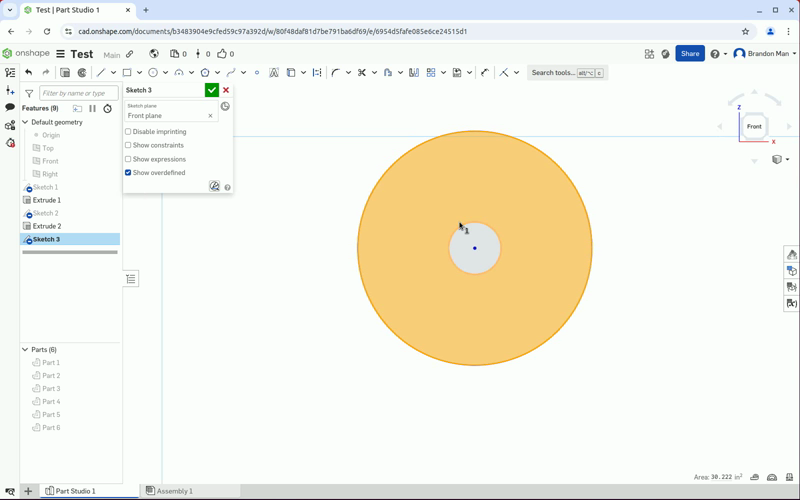
scroll(-6)
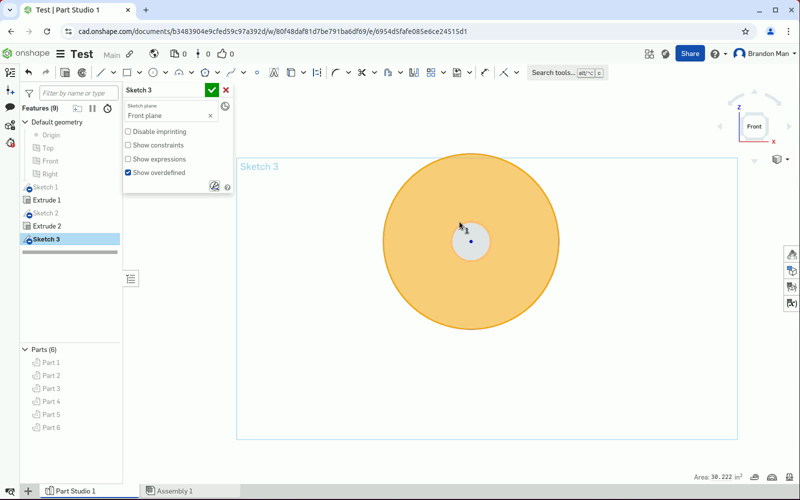
scroll(-6)
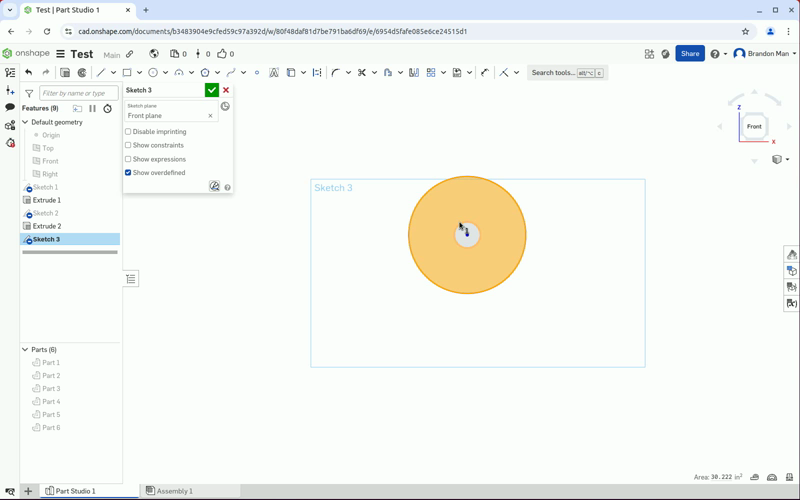
scroll(-6)
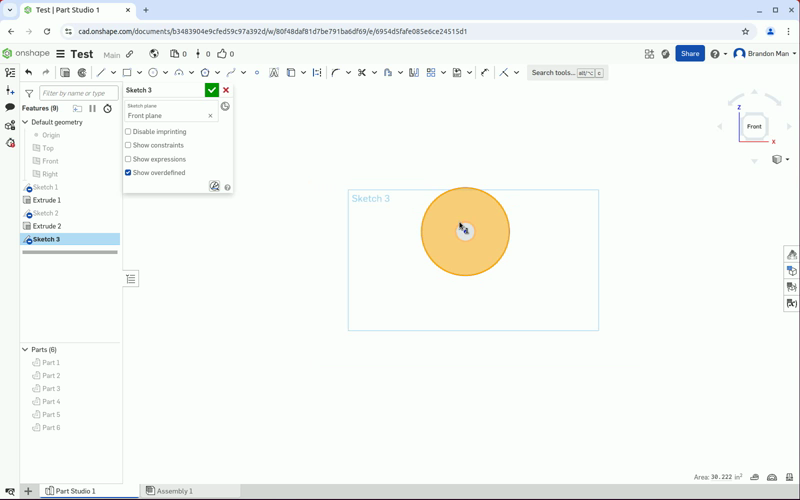
scroll(-6)
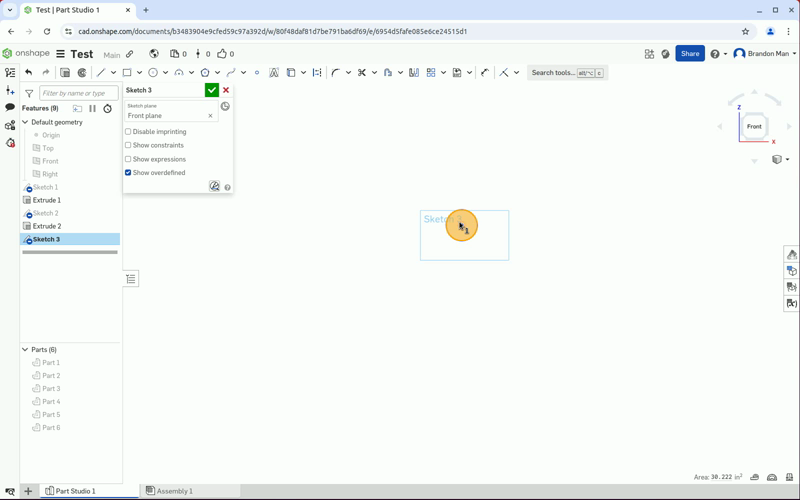
mouse_move(73, 352)
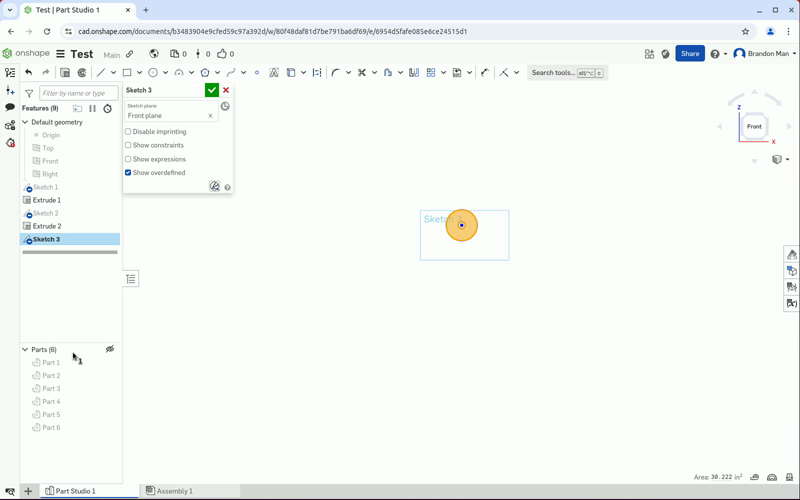
key(shift+y)
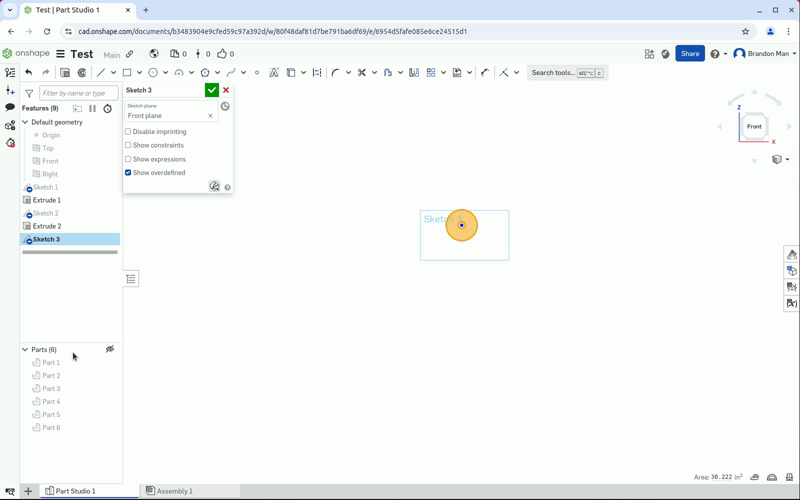
key(shift+e)
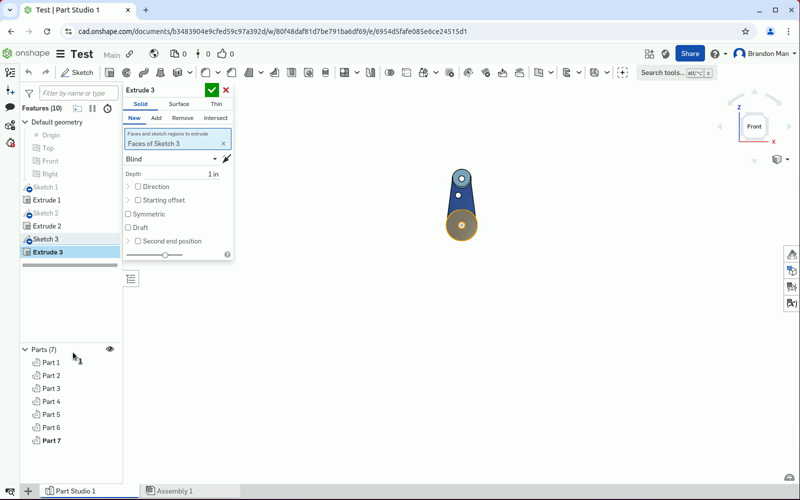
mouse_move(143, 106)
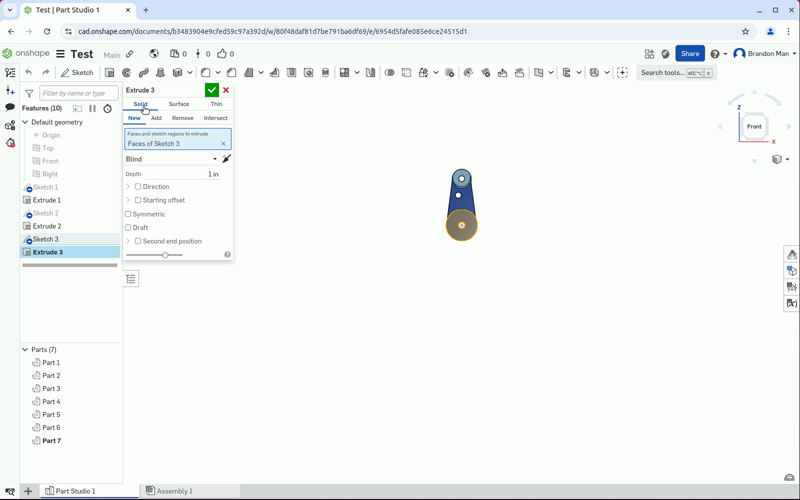
click(143, 106)
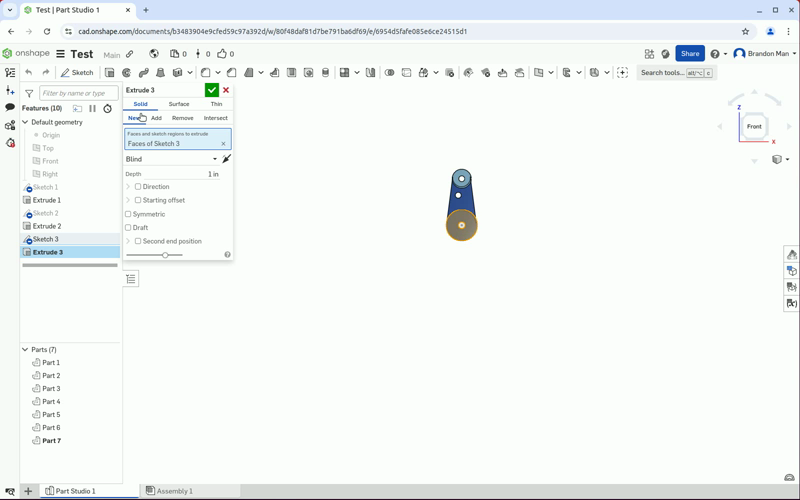
mouse_move(137, 120)
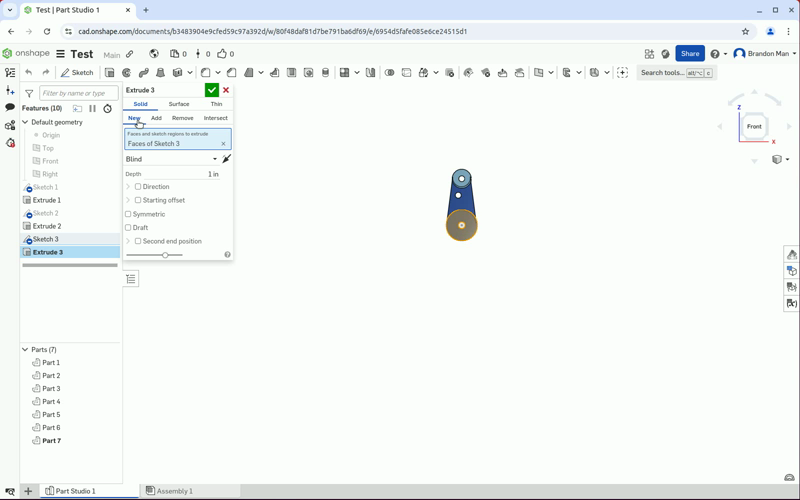
click(137, 120)
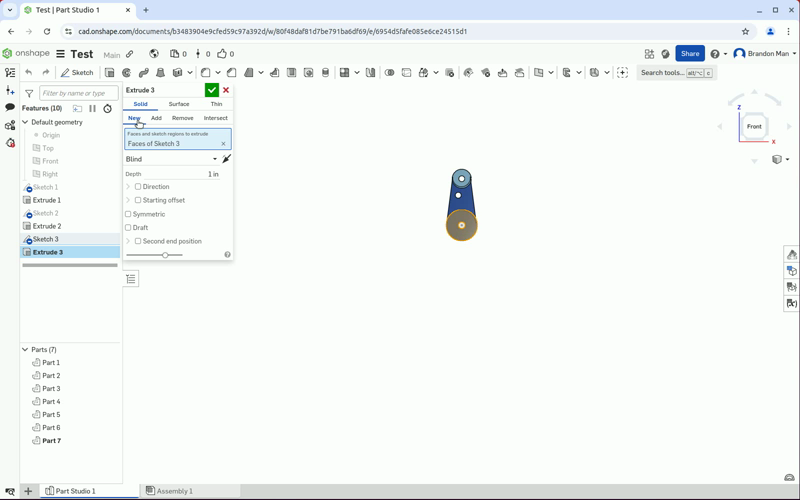
key(tab, 4)
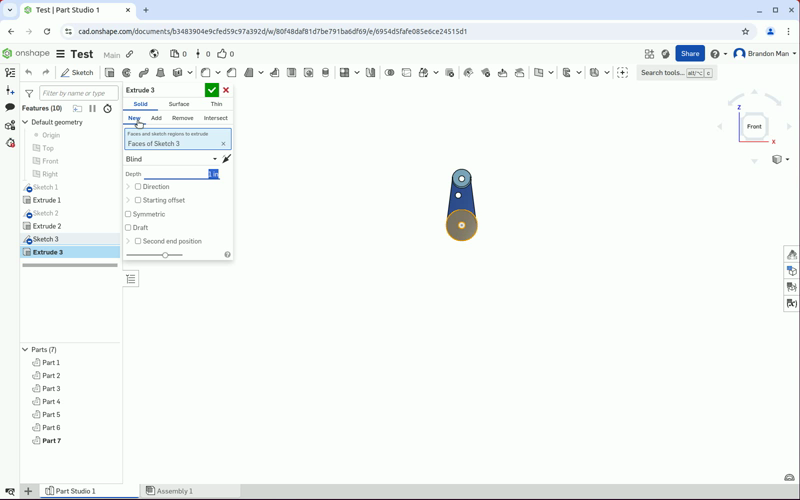
text(0.481)
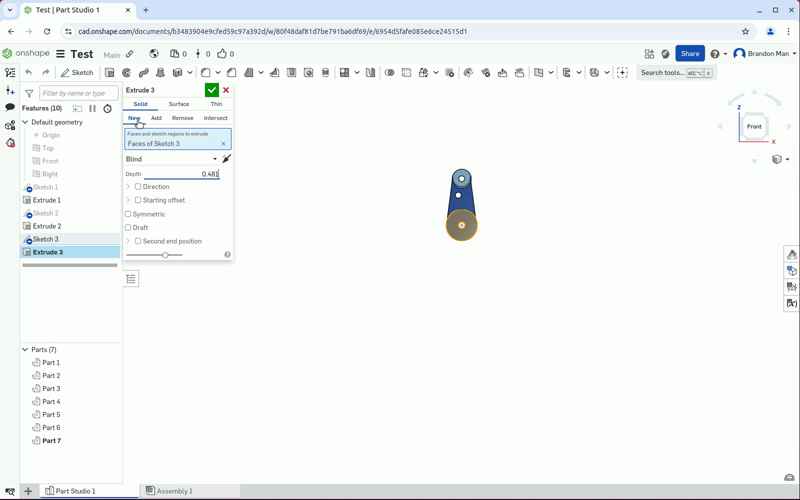
key(enter)
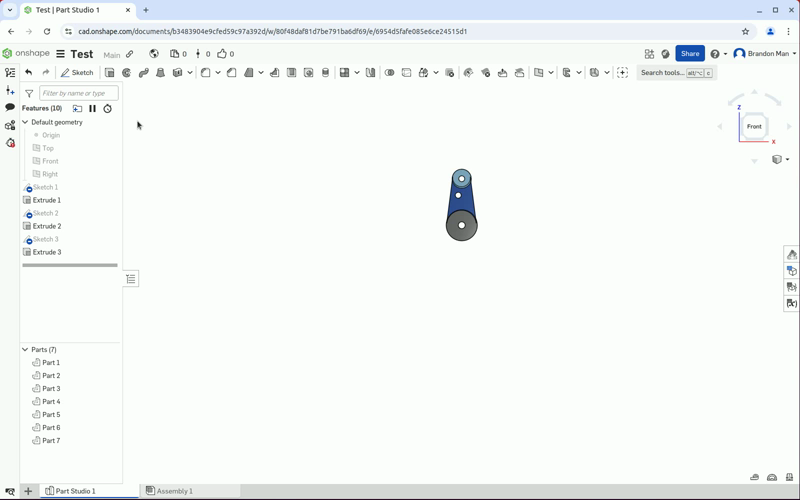
key(shift+h)
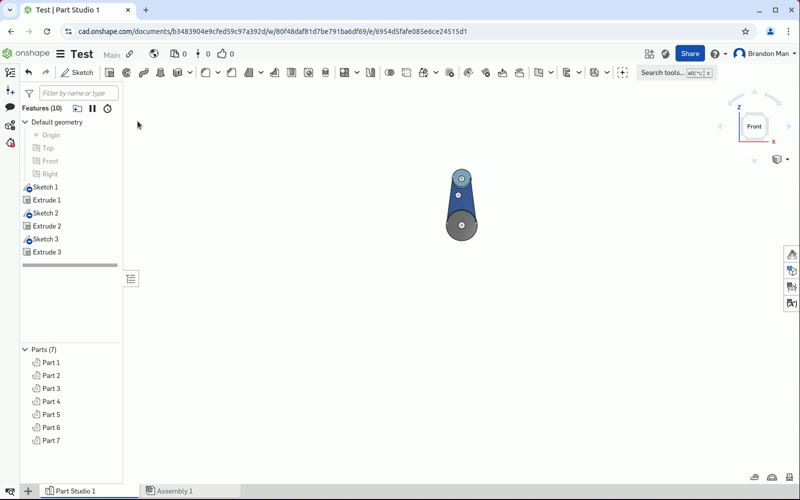
key(shift+h)
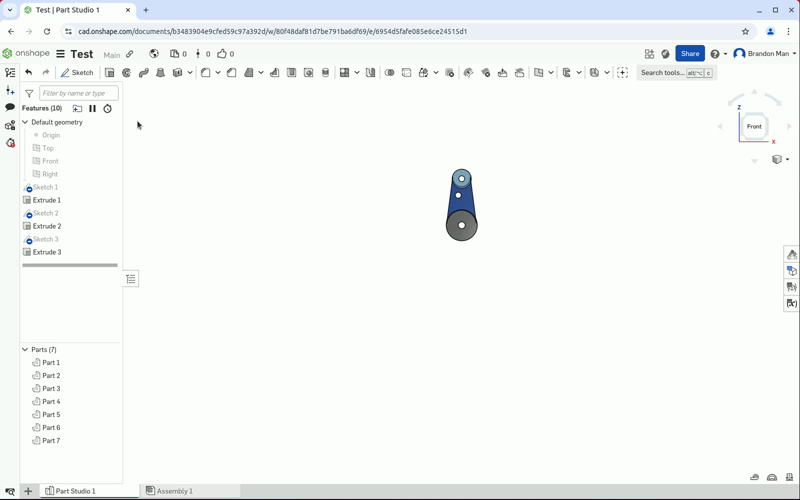
mouse_move(73, 189)
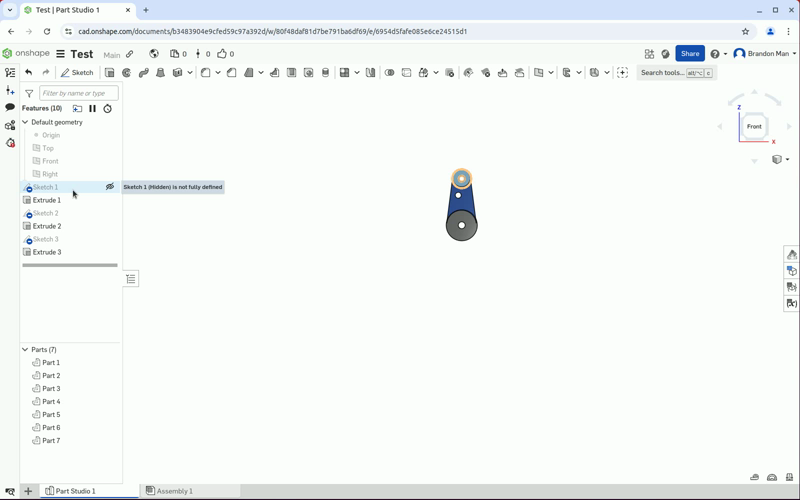
click(73, 189)
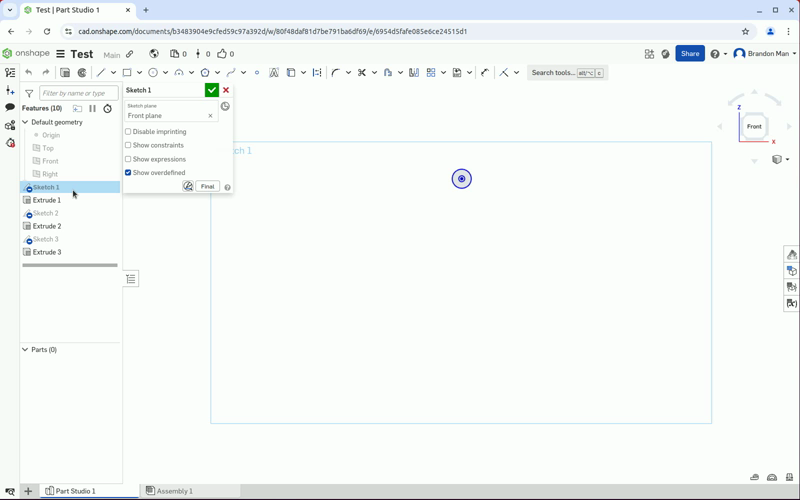
mouse_move(229, 92)
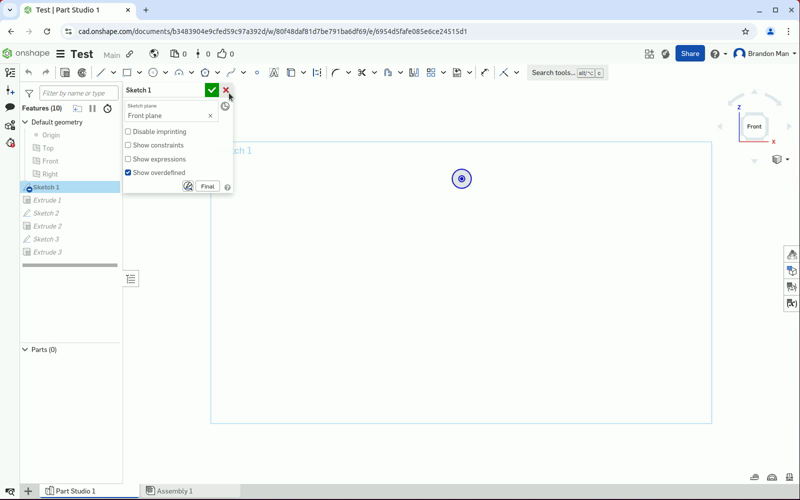
click(229, 92)
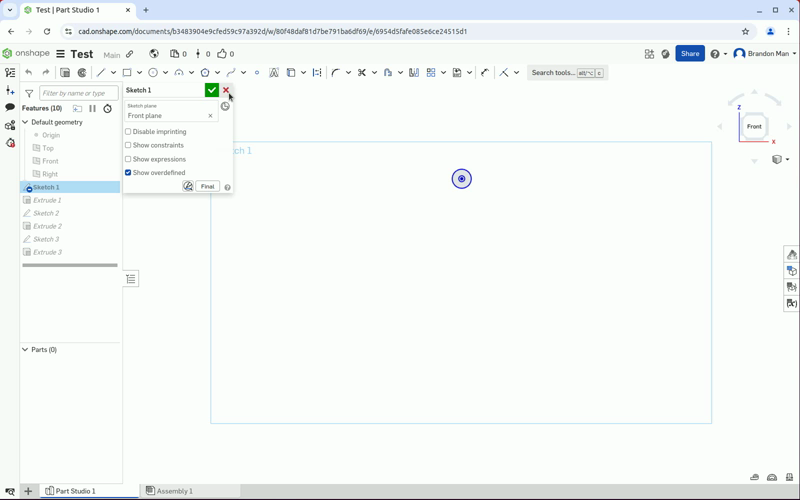
key(shift+s)
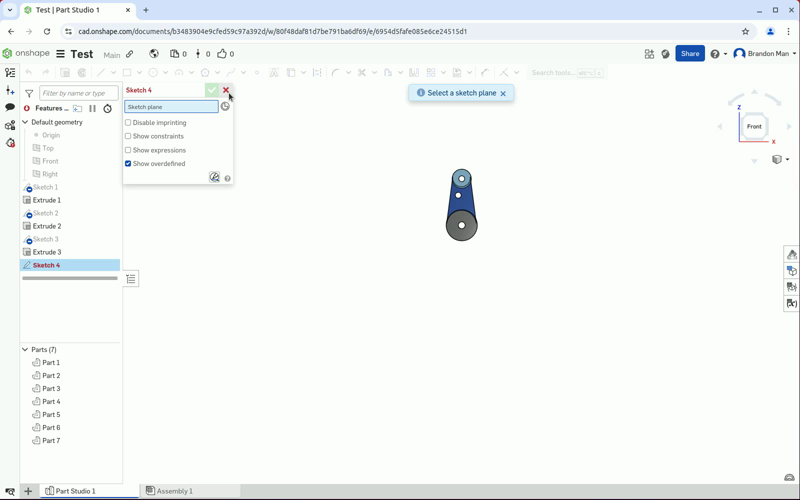
mouse_move(73, 163)
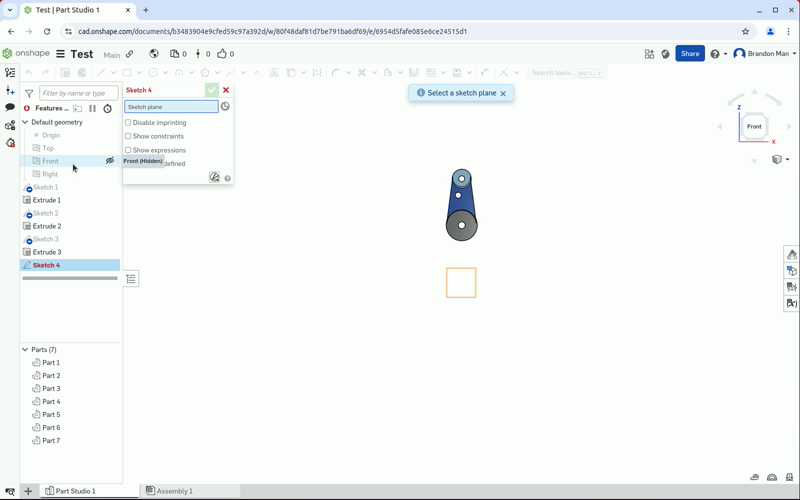
click(73, 163)
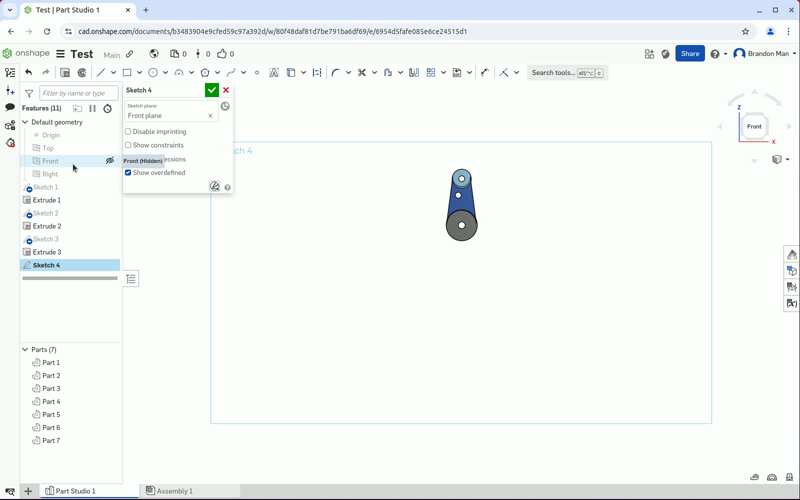
mouse_move(73, 352)
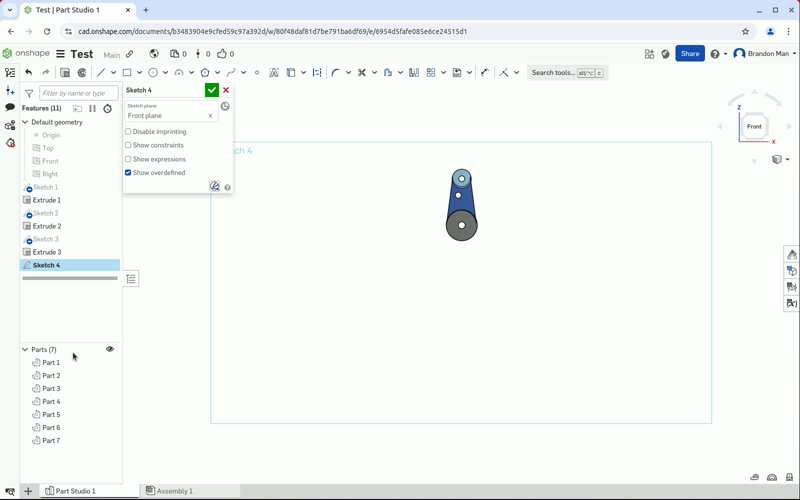
key(y)
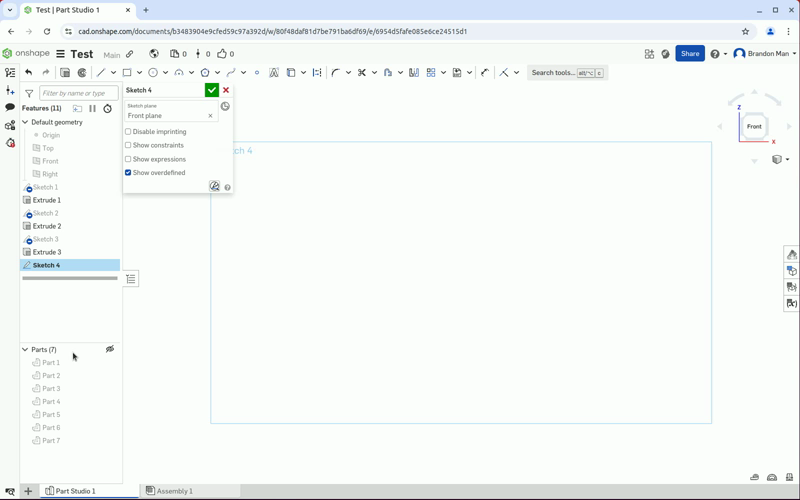
key(l)
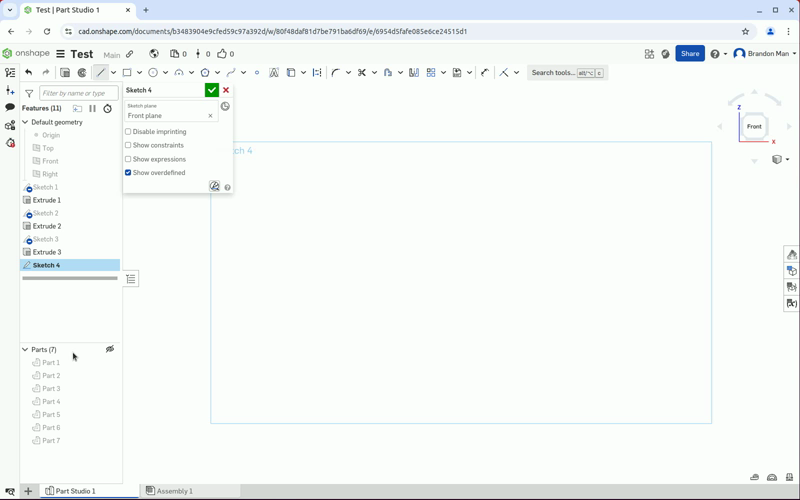
key_down(shift)
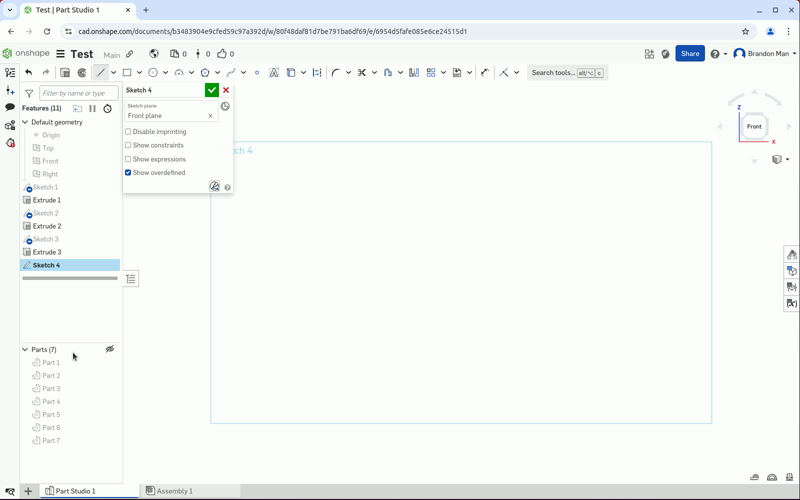
mouse_move(446, 226)
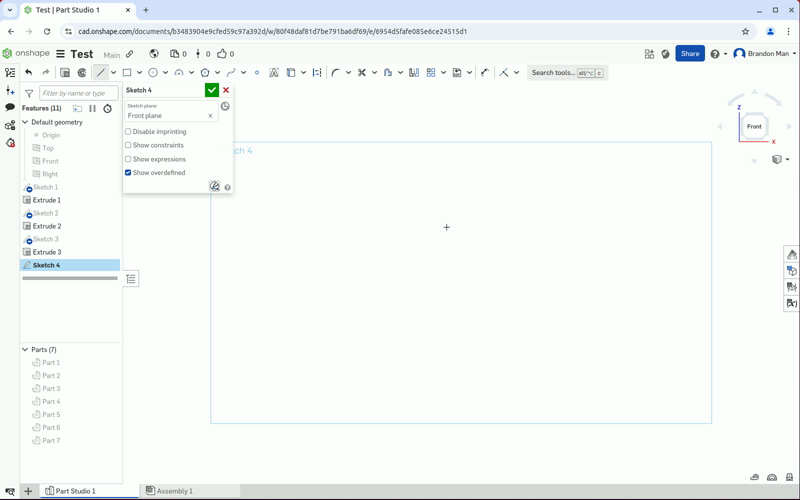
click(446, 226)
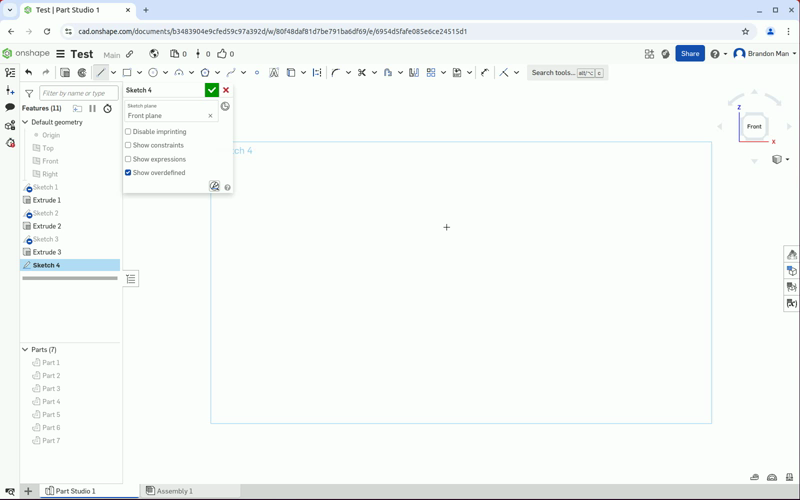
key_up(shift)
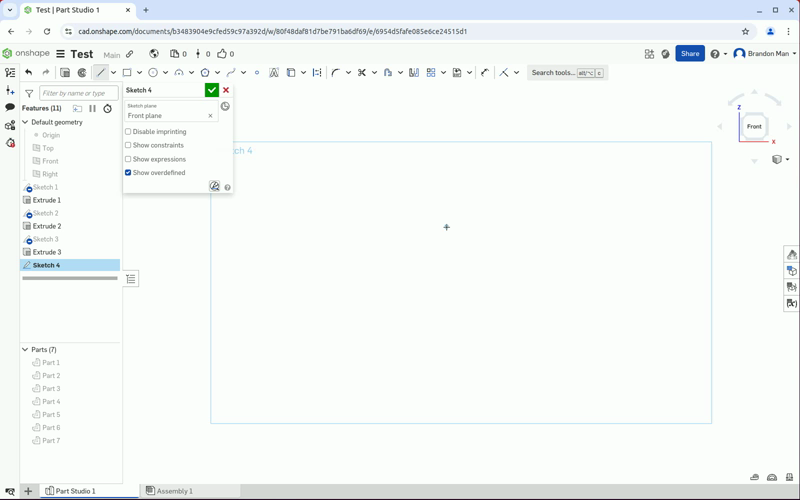
key_down(shift)
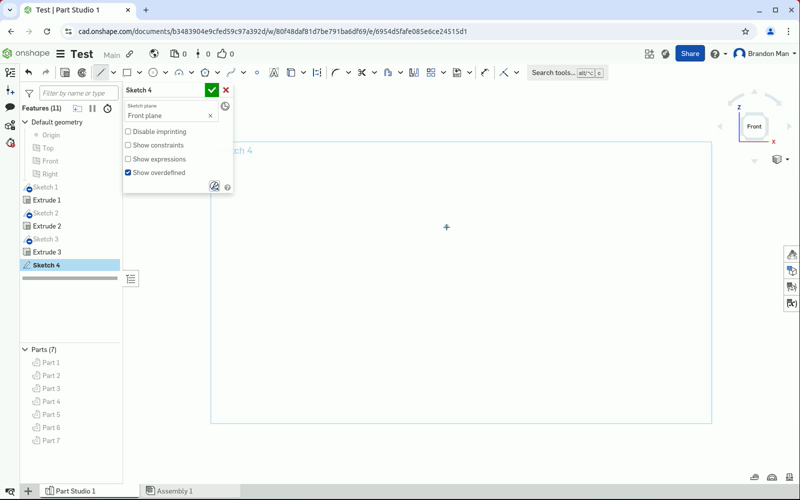
mouse_move(476, 226)
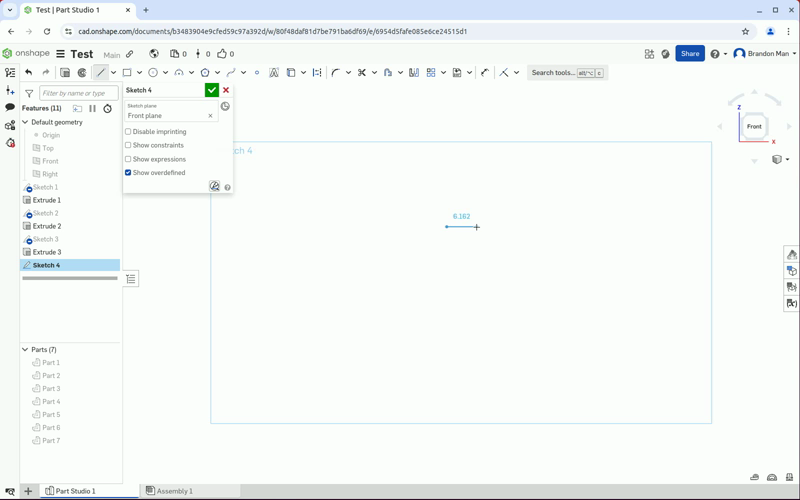
mouse_move(454, 284)
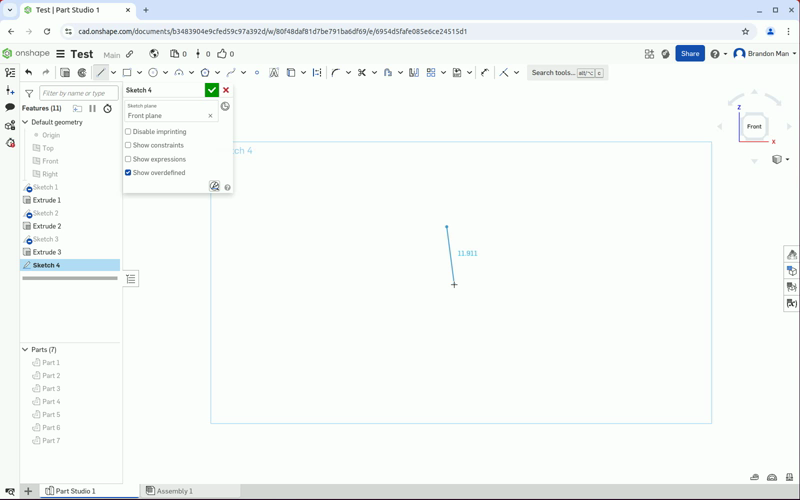
click(454, 284)
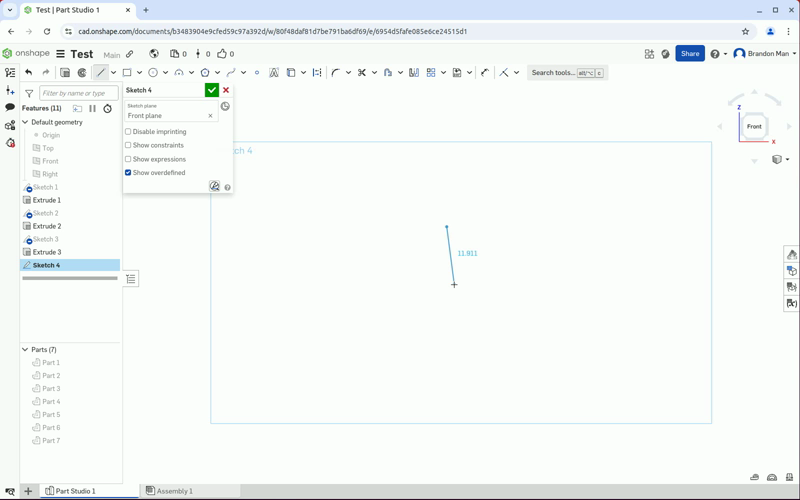
key_up(shift)
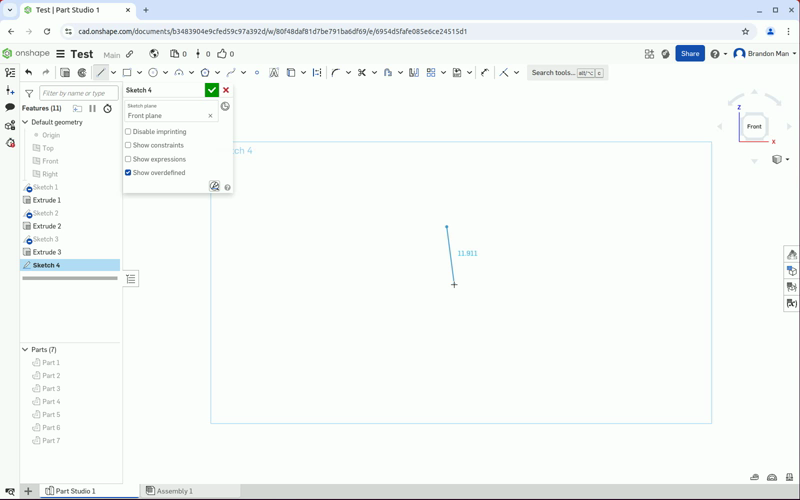
key(esc)
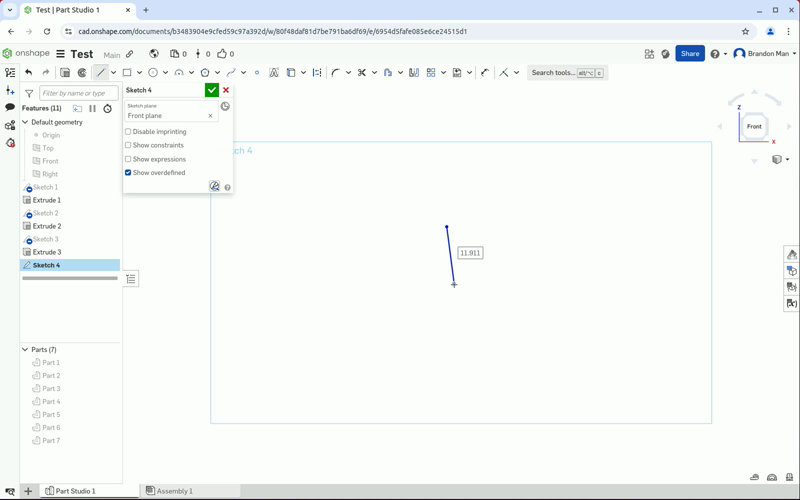
key(a)
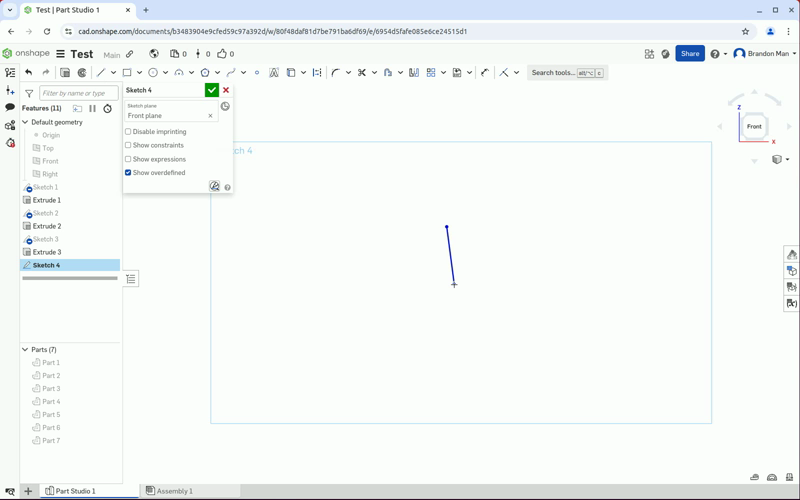
mouse_move(454, 284)
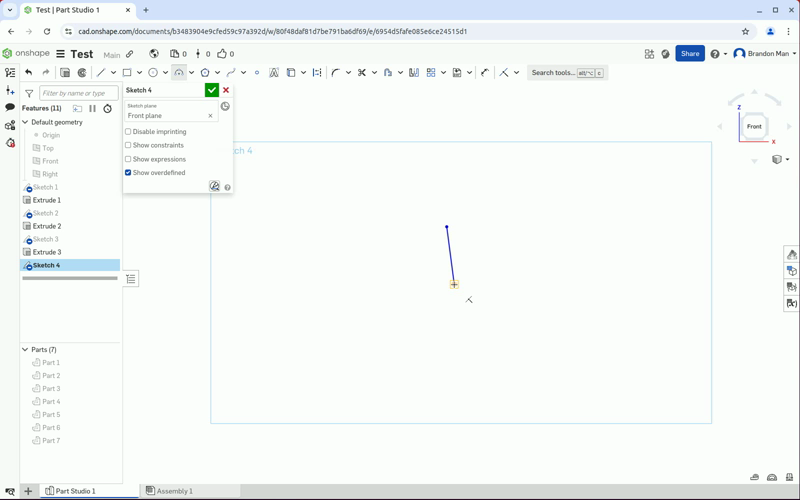
click(454, 284)
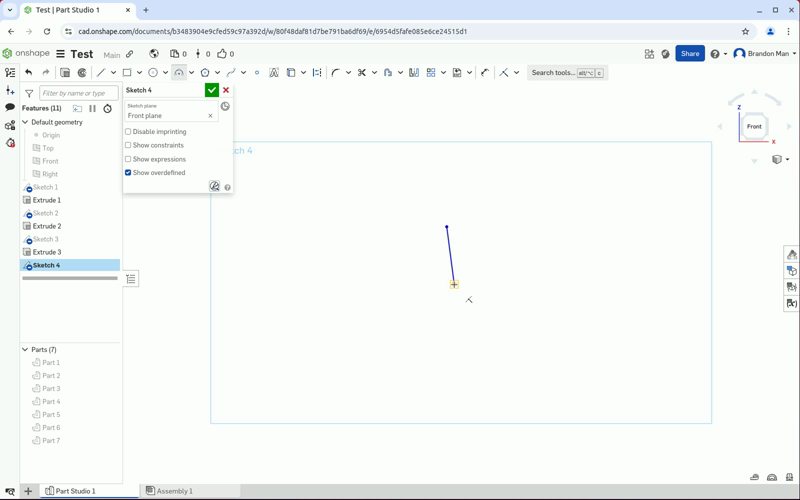
key_down(shift)
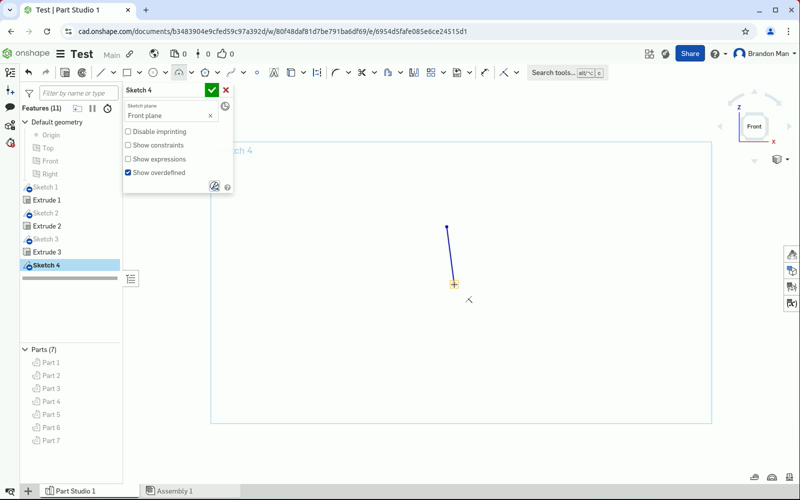
mouse_move(461, 290)
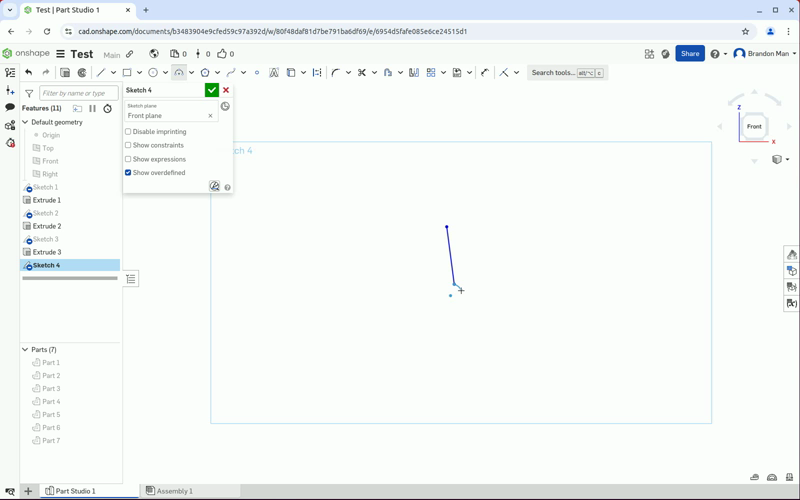
click(461, 290)
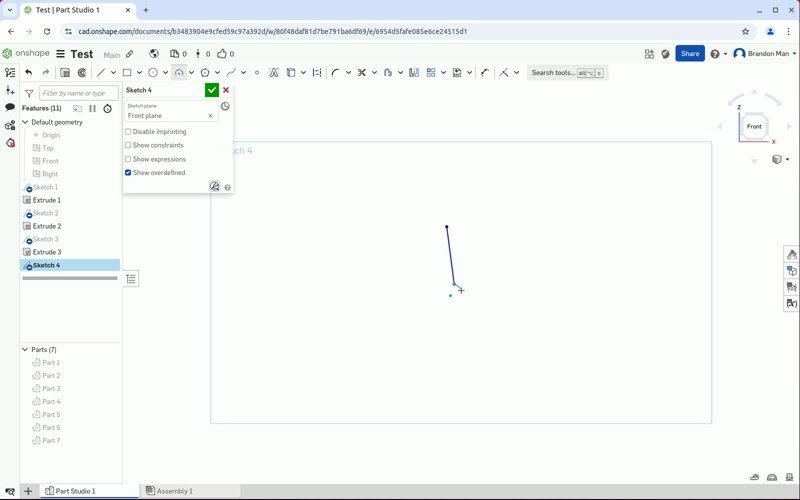
mouse_move(465, 277)
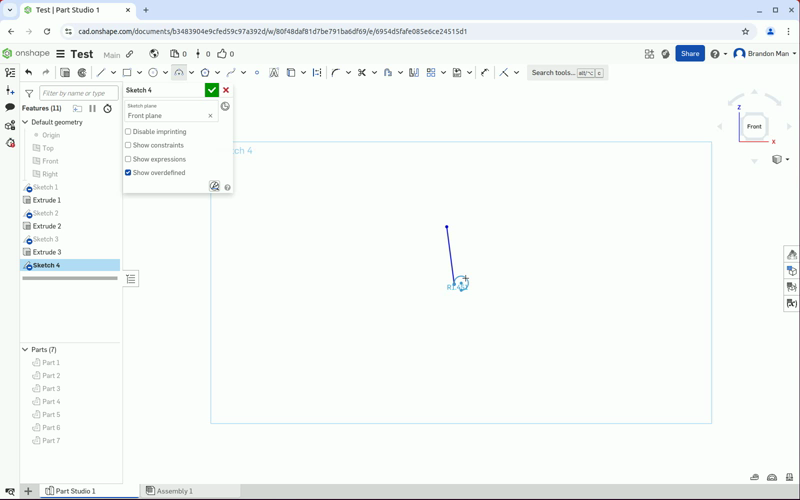
click(465, 277)
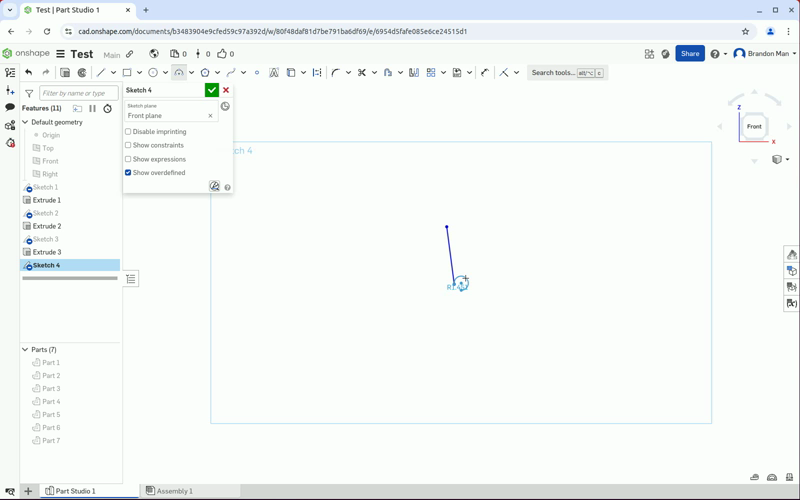
key_up(shift)
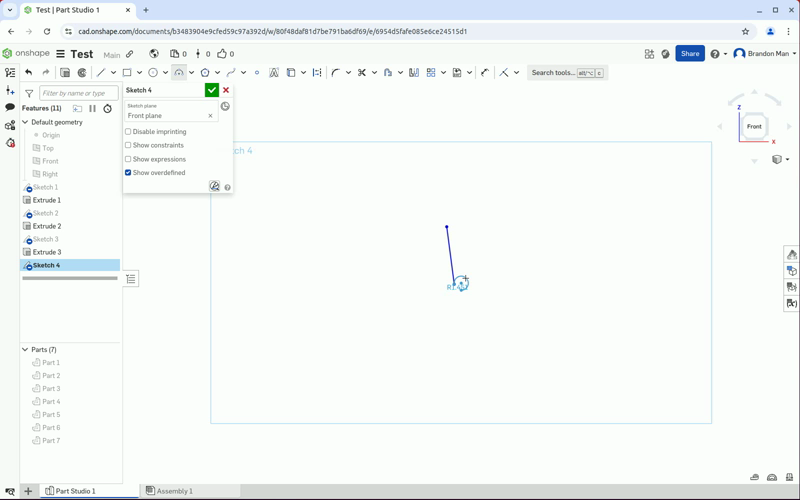
key(esc)
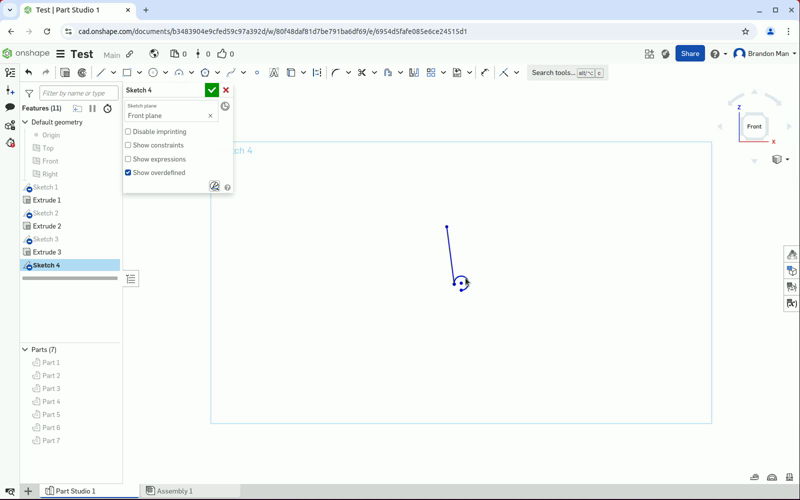
key(l)
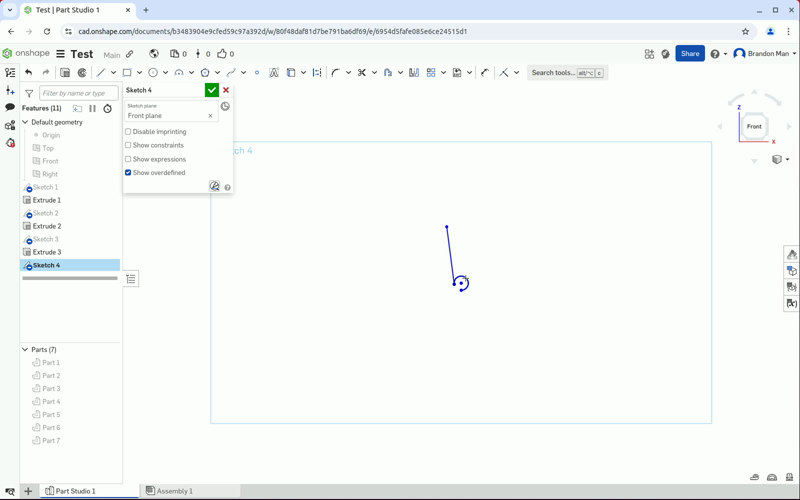
mouse_move(461, 290)
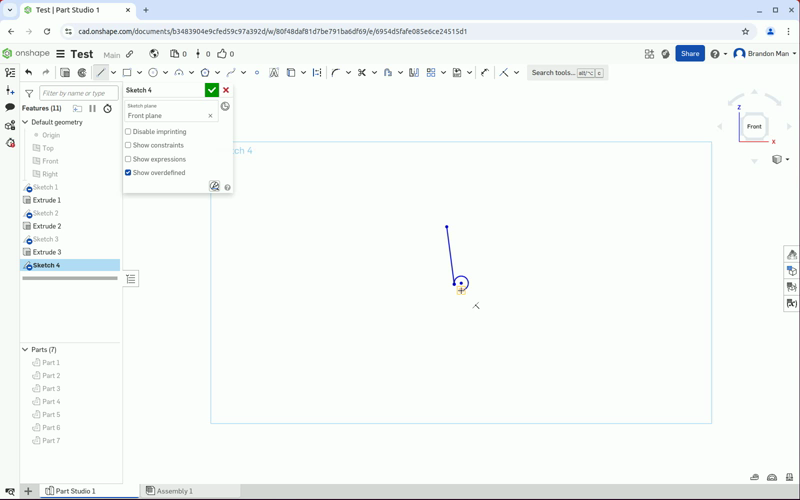
click(461, 290)
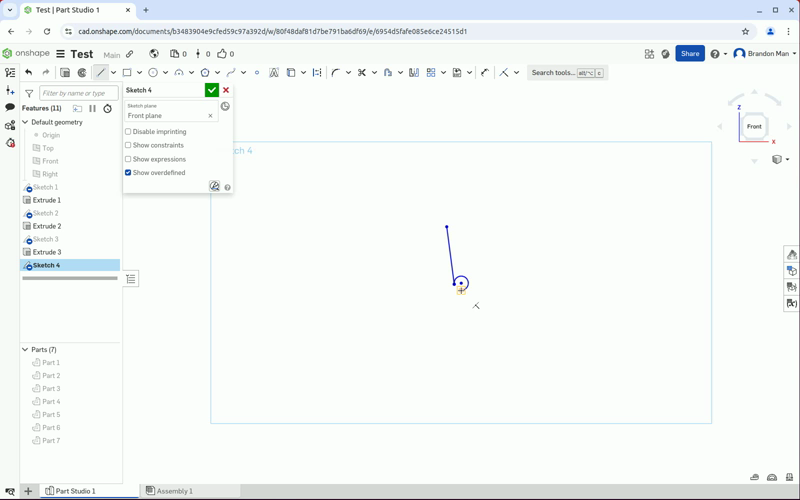
key_down(shift)
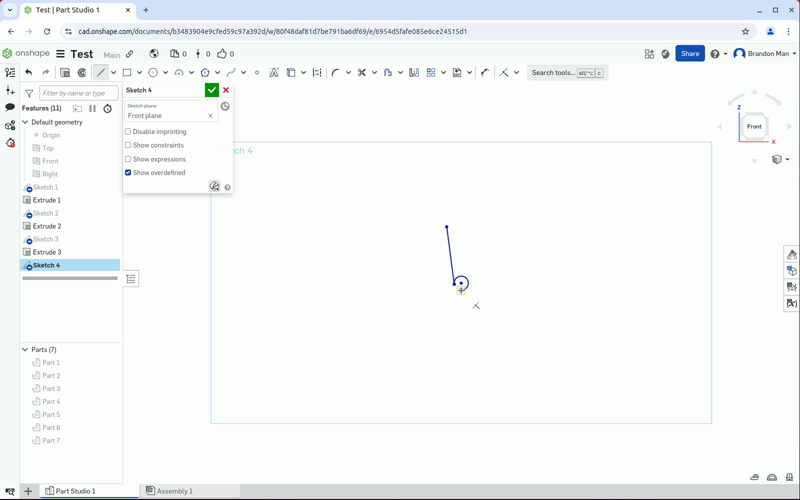
mouse_move(491, 290)
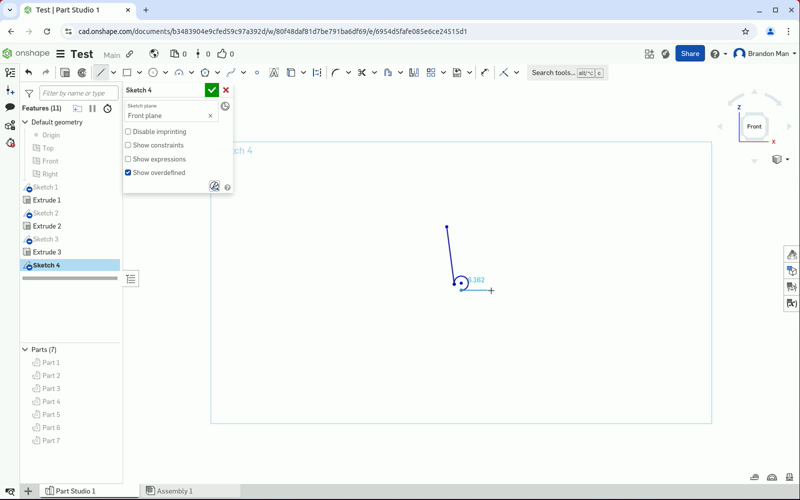
mouse_move(501, 290)
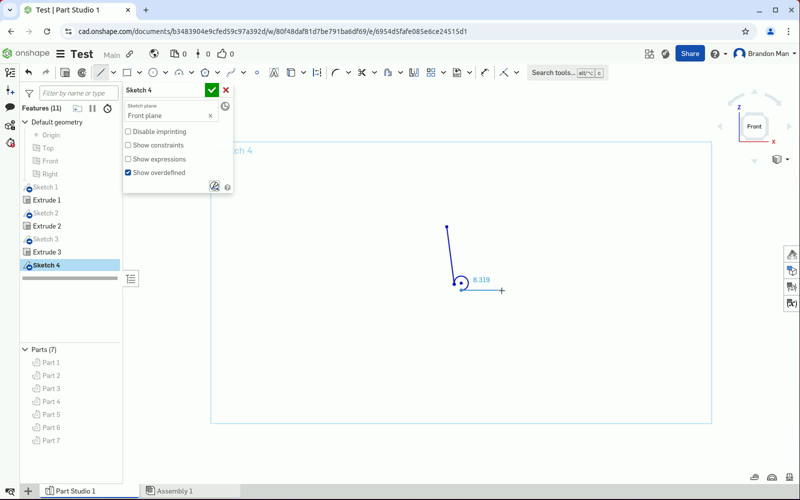
click(501, 290)
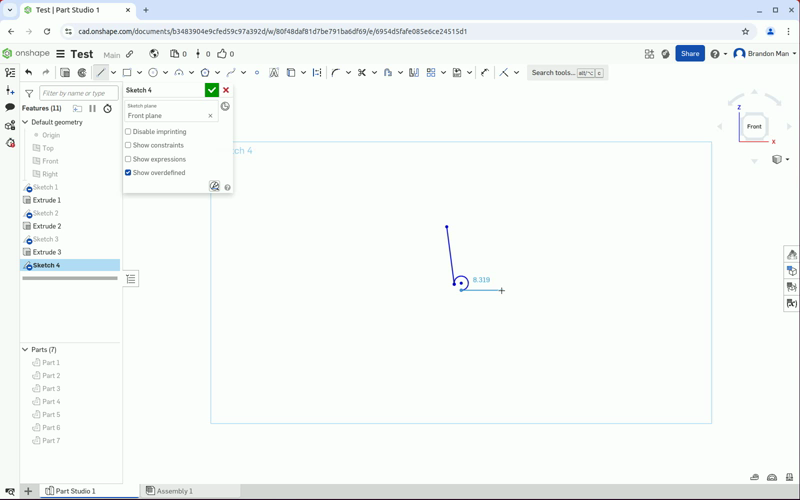
key_up(shift)
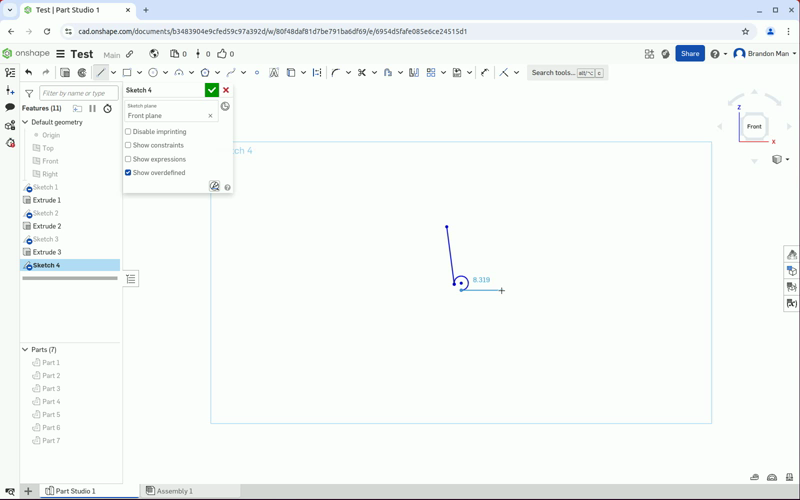
key(esc)
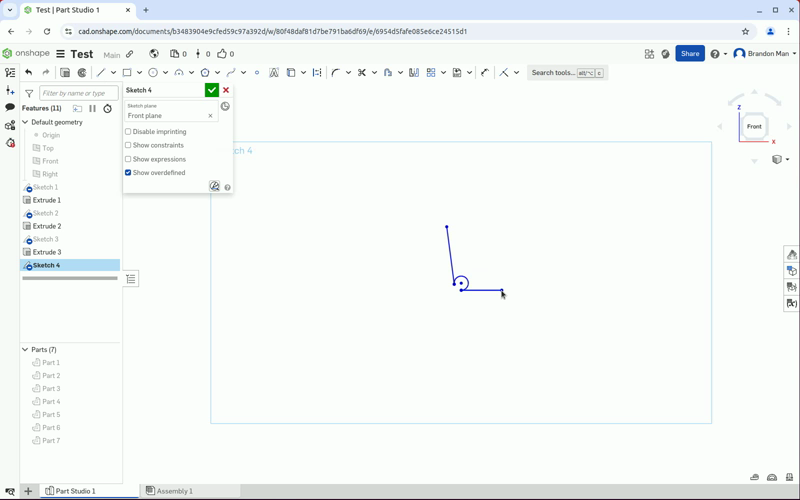
key(a)
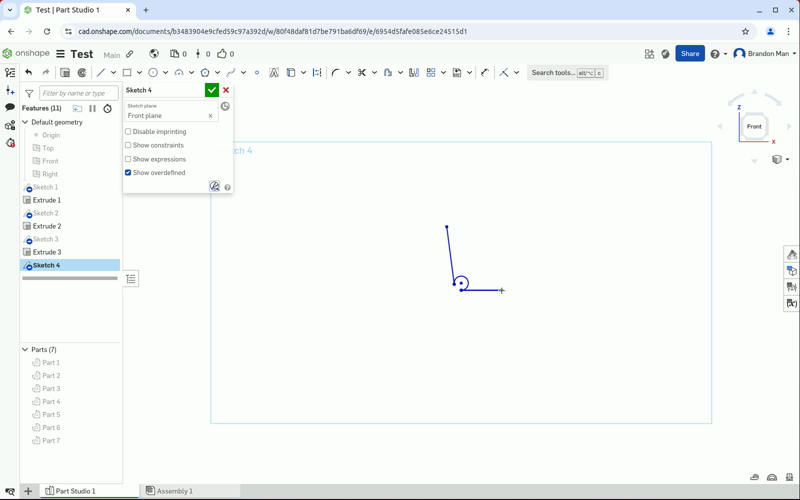
mouse_move(501, 290)
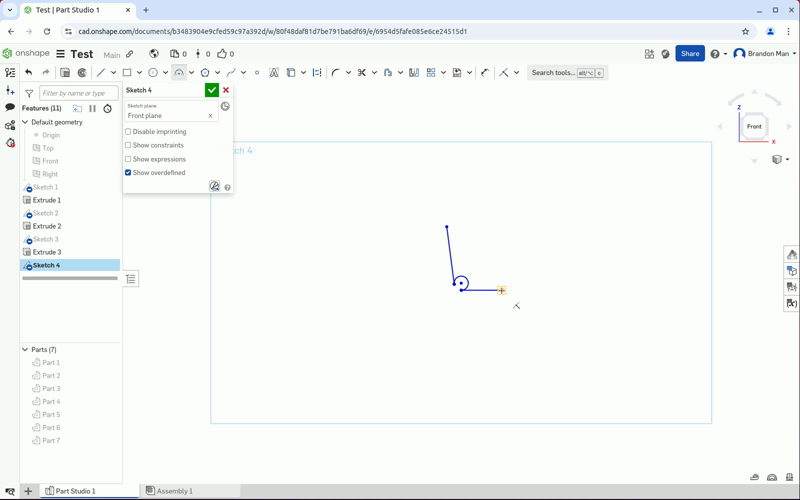
click(501, 290)
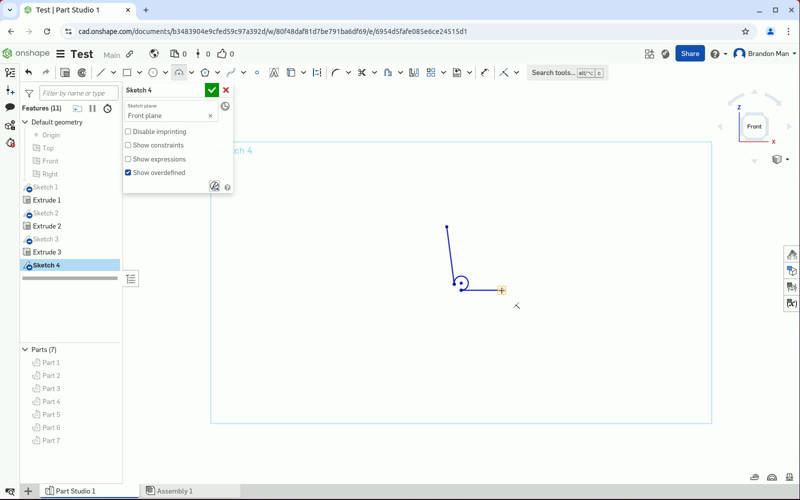
key_down(shift)
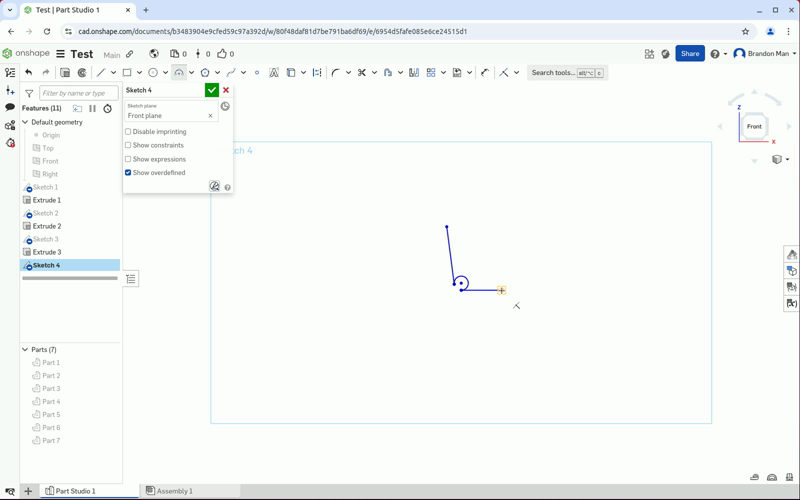
mouse_move(501, 275)
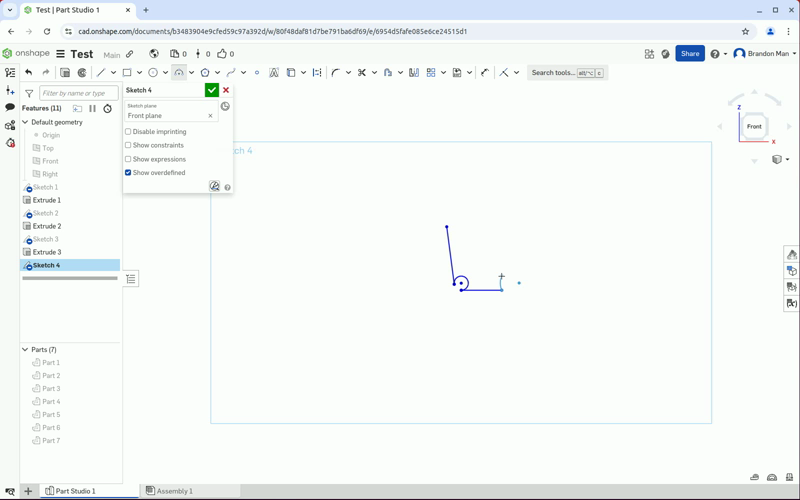
click(501, 275)
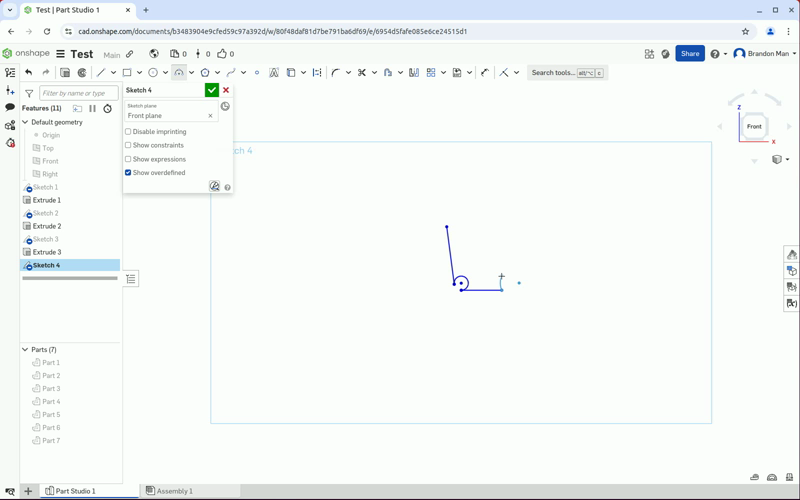
mouse_move(494, 282)
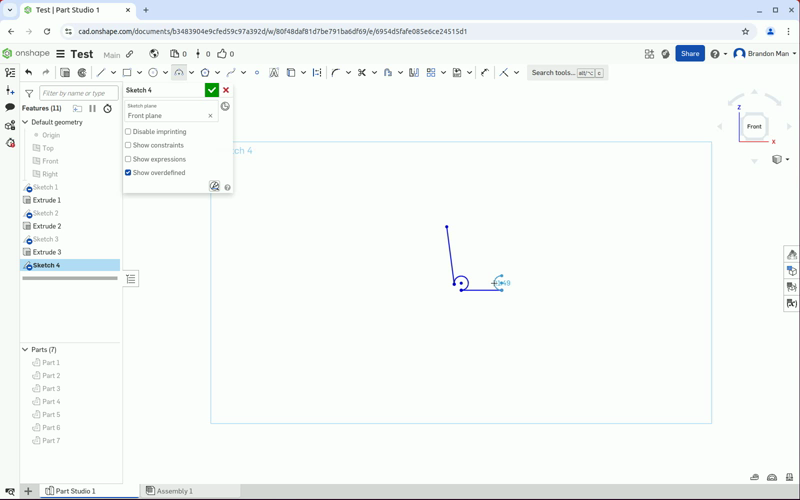
click(494, 282)
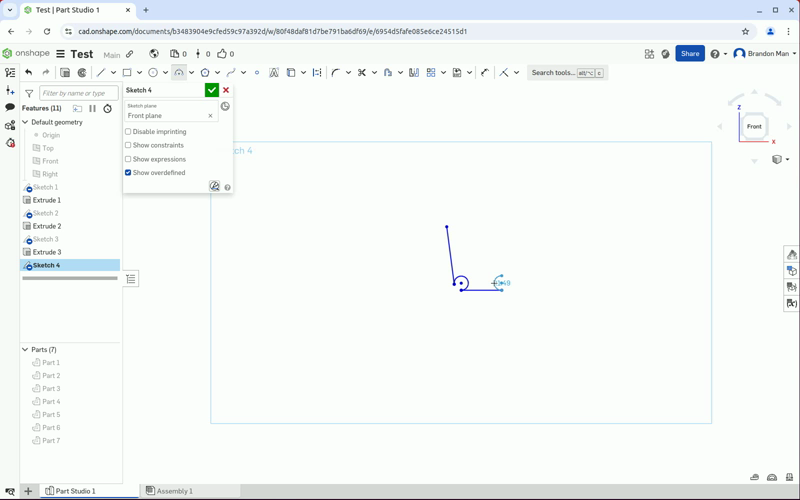
key_up(shift)
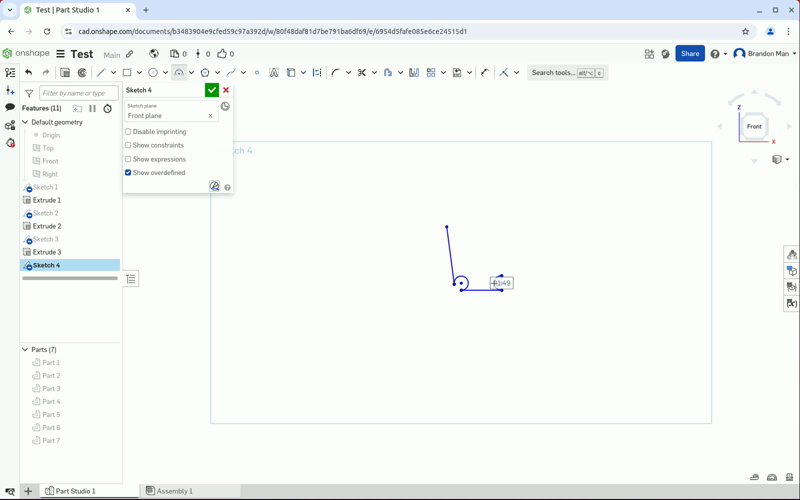
key(esc)
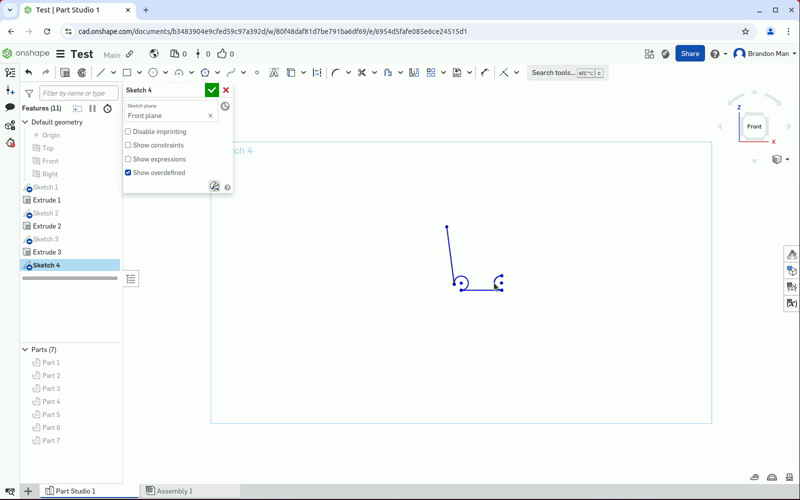
key(l)
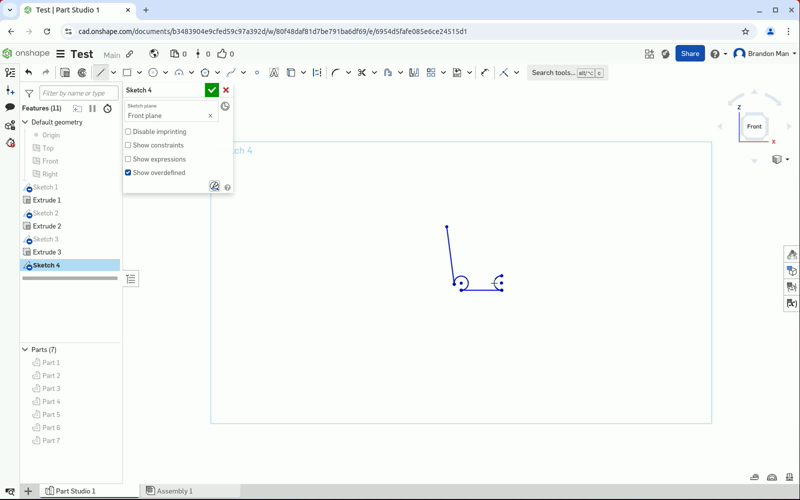
mouse_move(501, 275)
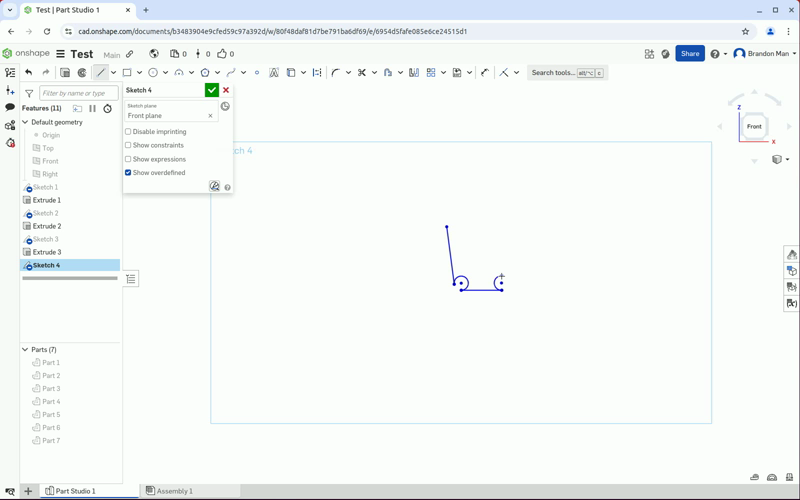
click(501, 275)
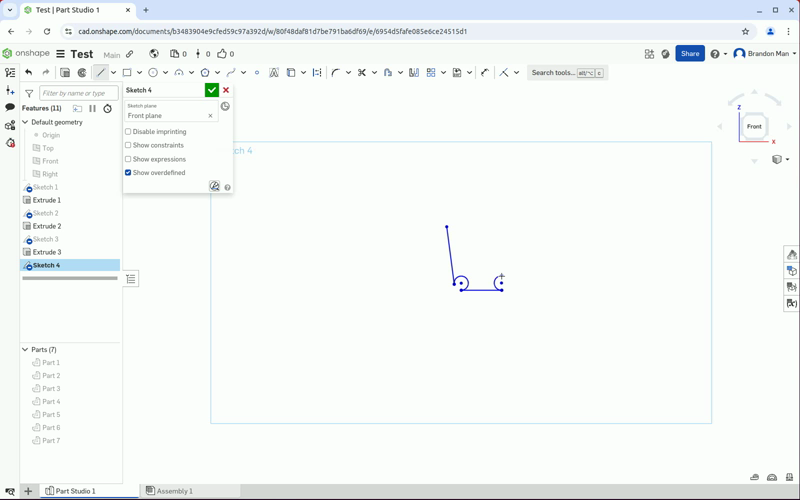
key_down(shift)
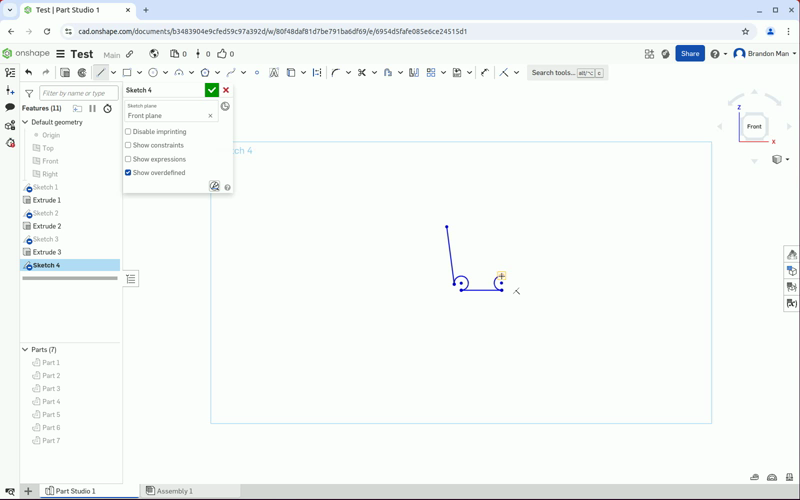
mouse_move(531, 275)
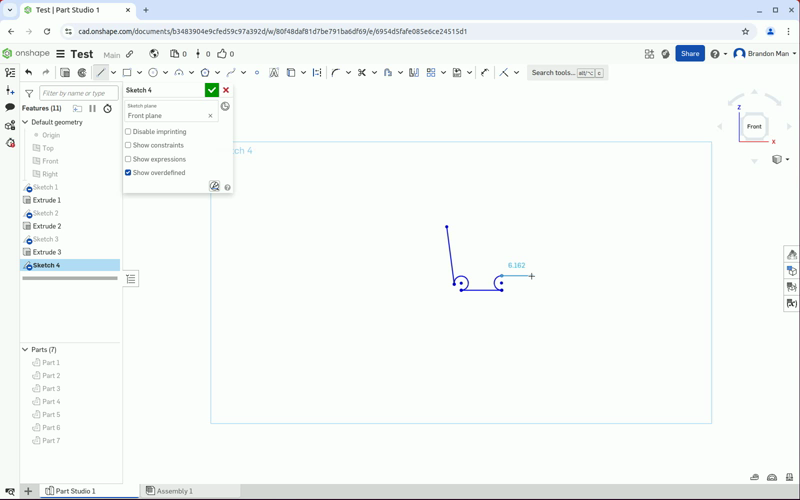
mouse_move(477, 275)
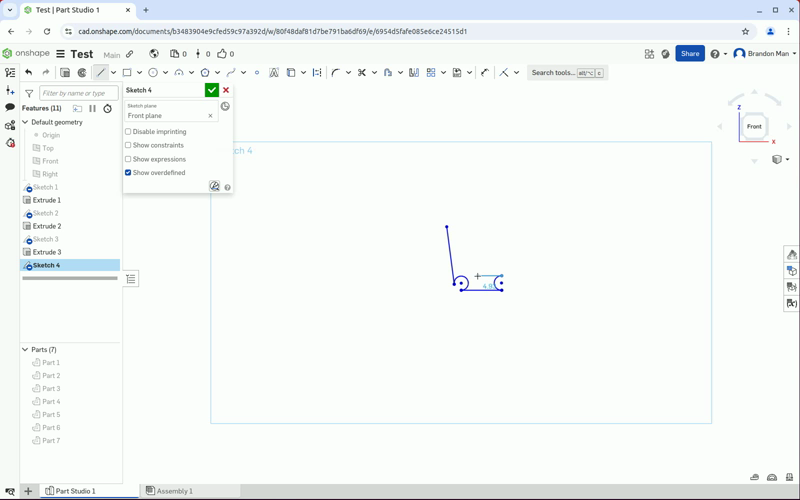
click(477, 275)
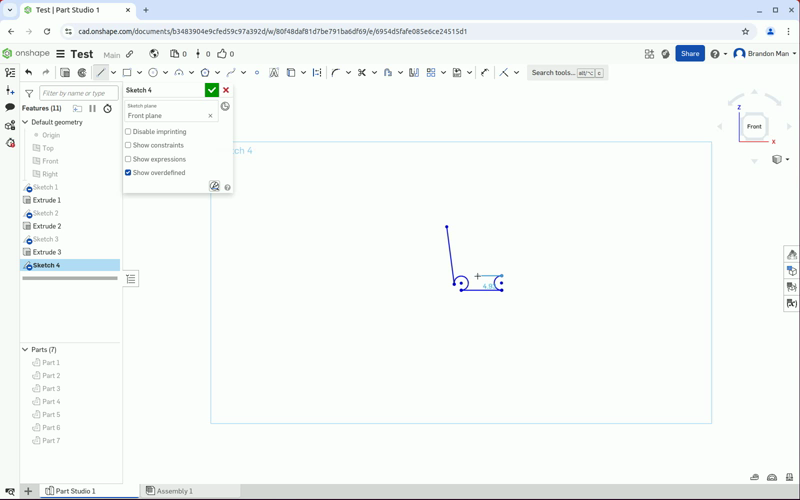
key_up(shift)
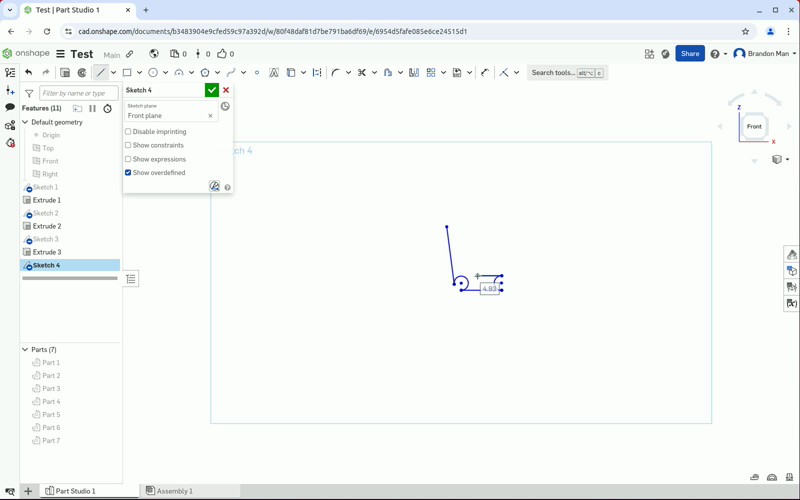
key(esc)
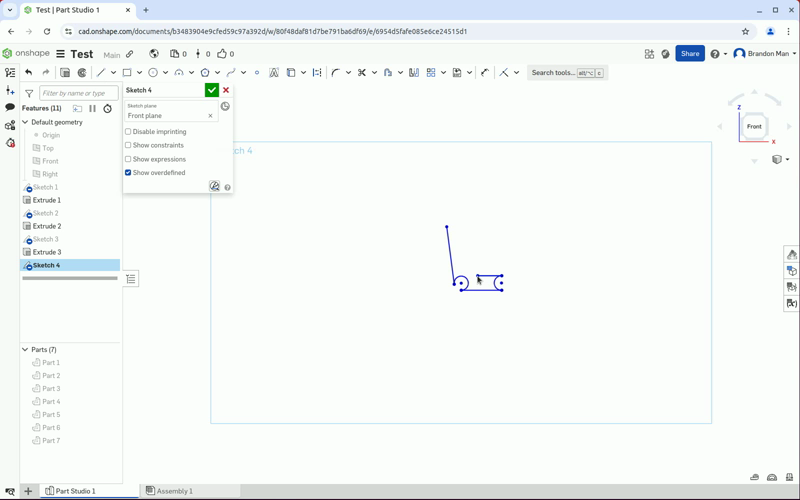
key(a)
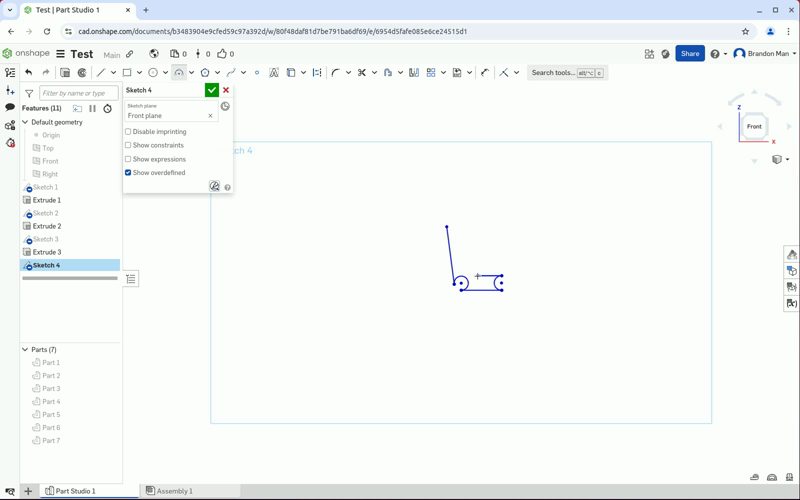
mouse_move(477, 275)
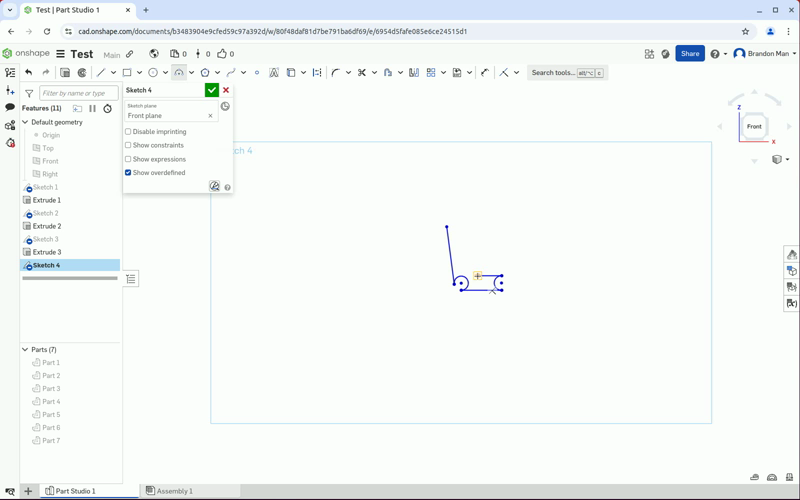
click(477, 275)
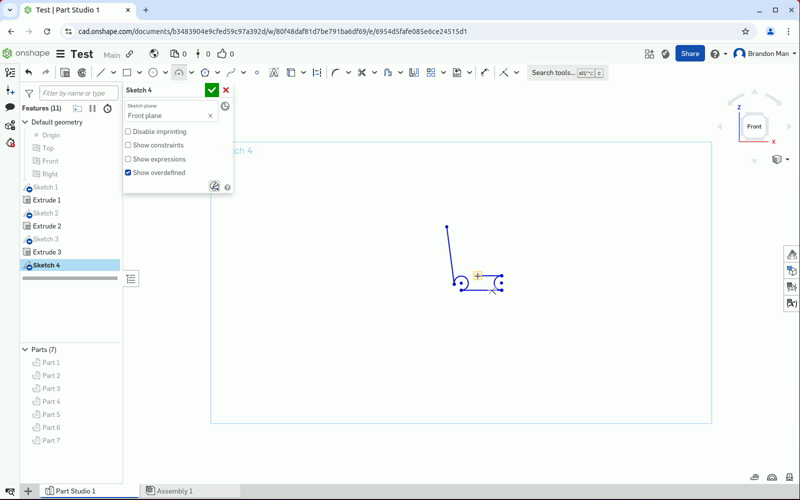
key_down(shift)
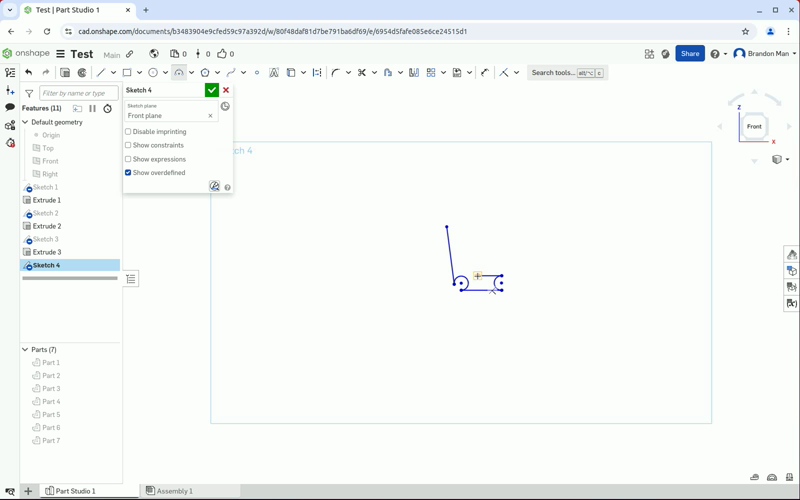
mouse_move(470, 267)
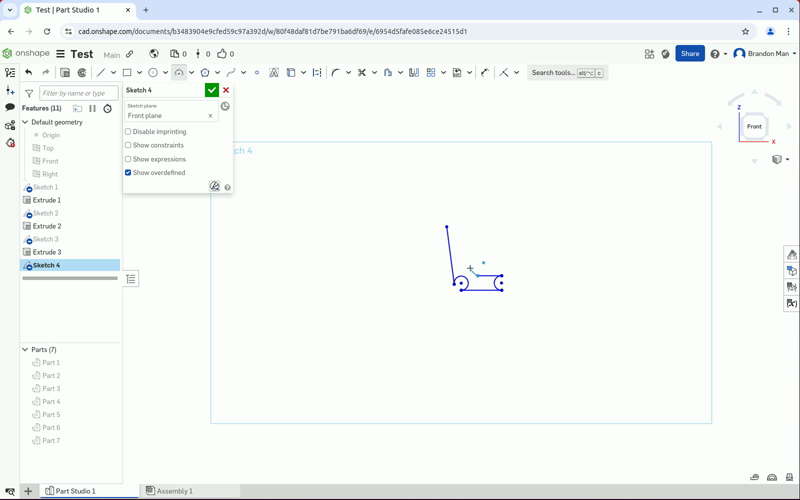
click(470, 267)
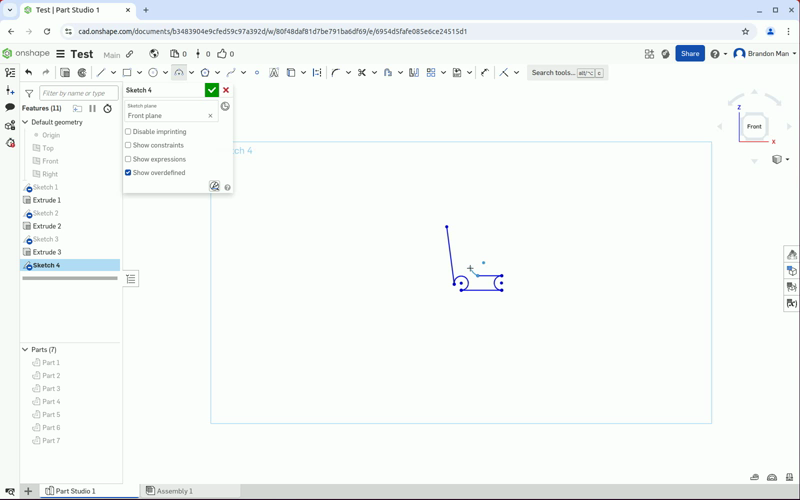
mouse_move(472, 273)
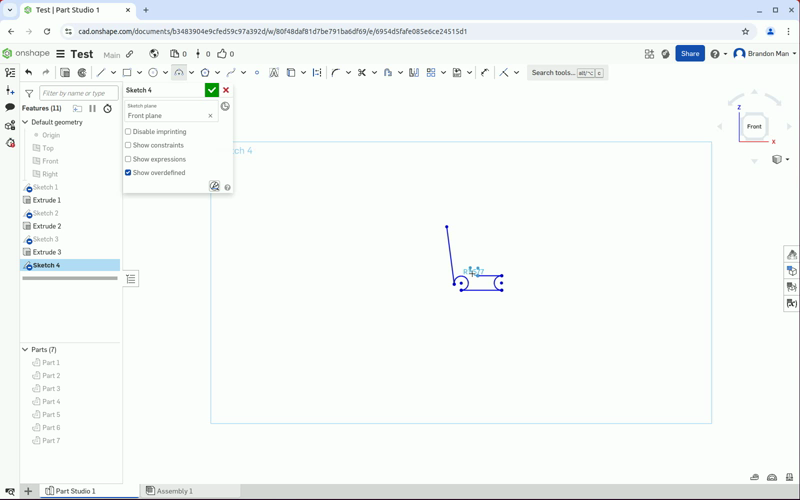
click(472, 273)
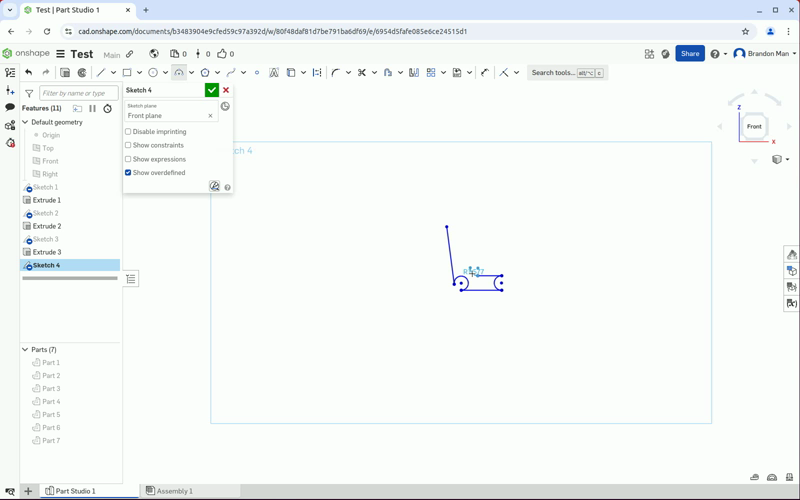
key_up(shift)
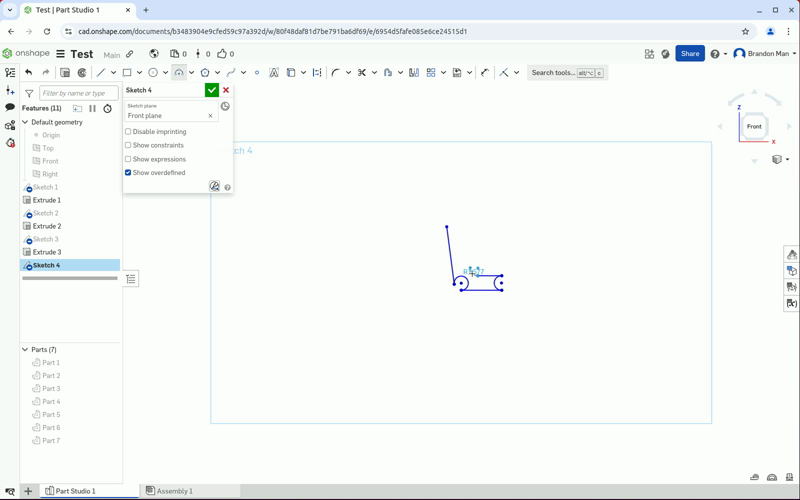
key(esc)
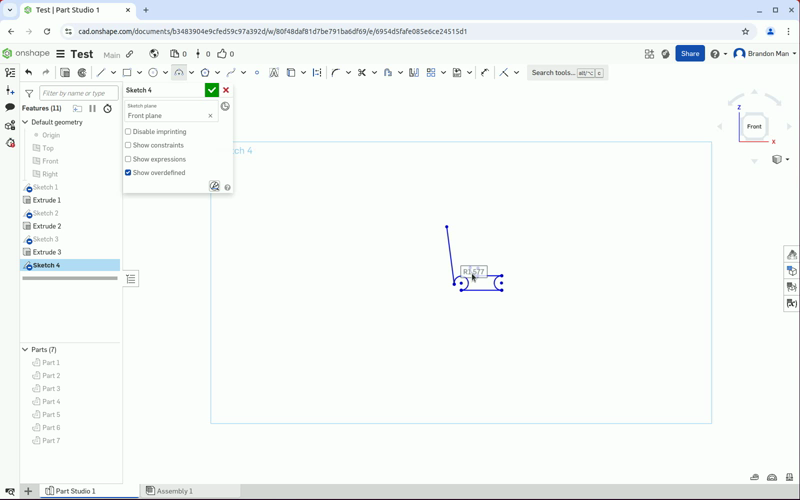
key(l)
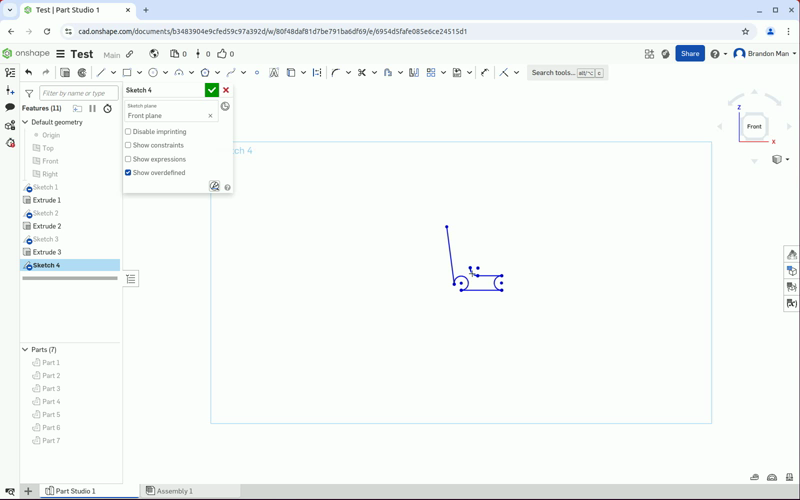
mouse_move(470, 267)
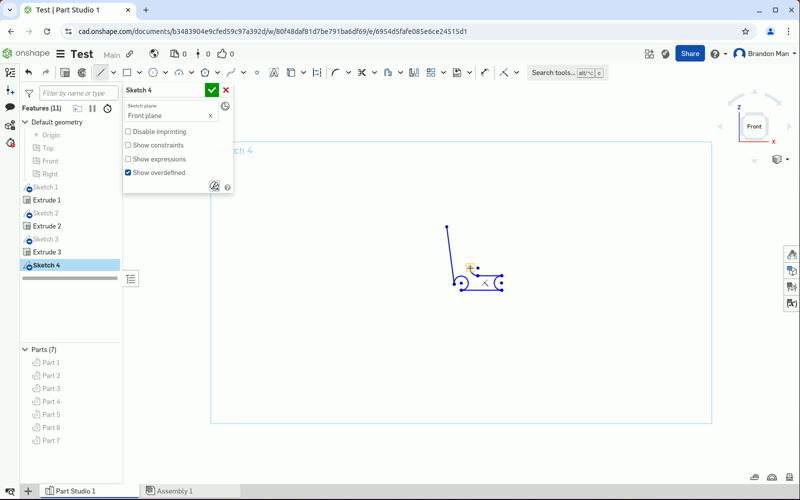
click(470, 267)
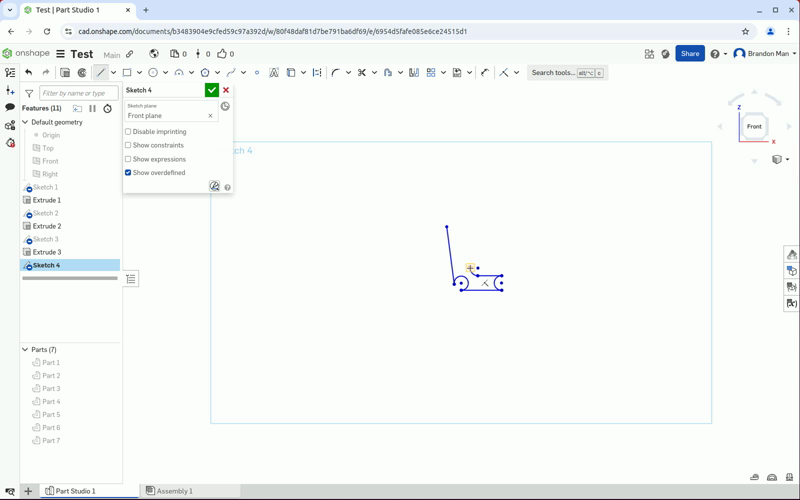
key_down(shift)
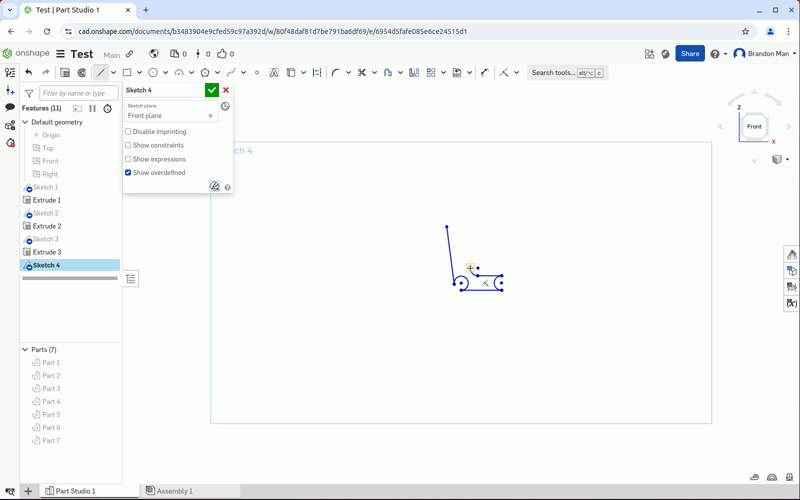
mouse_move(500, 267)
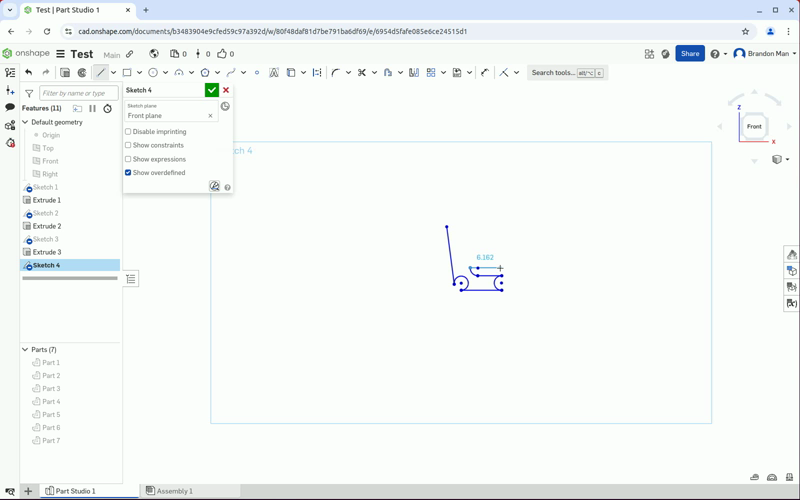
mouse_move(475, 226)
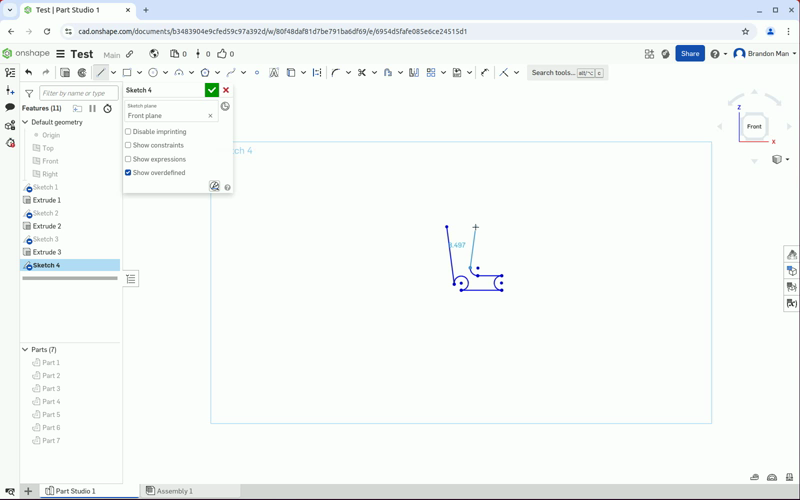
click(475, 226)
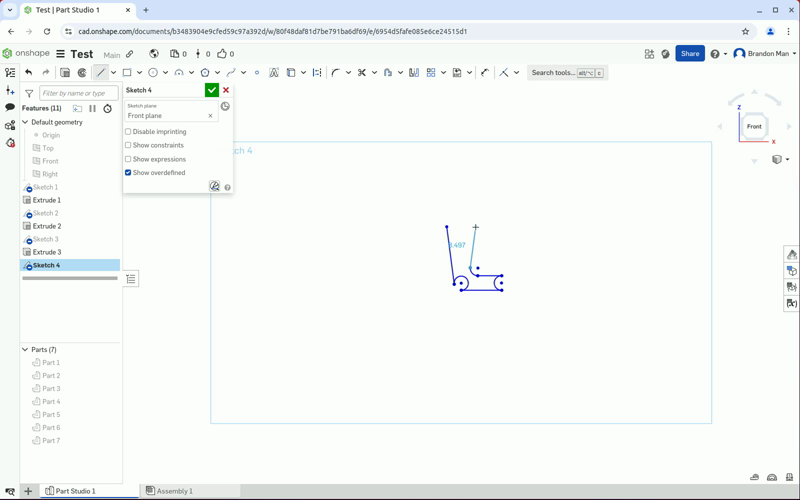
key_up(shift)
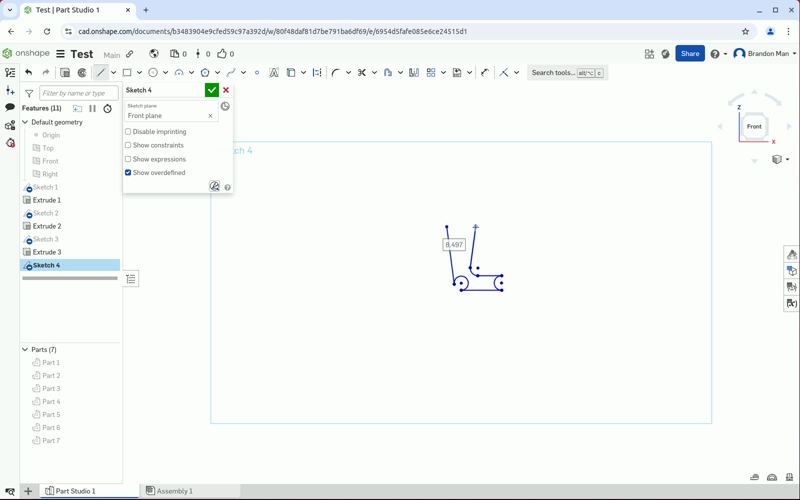
key(esc)
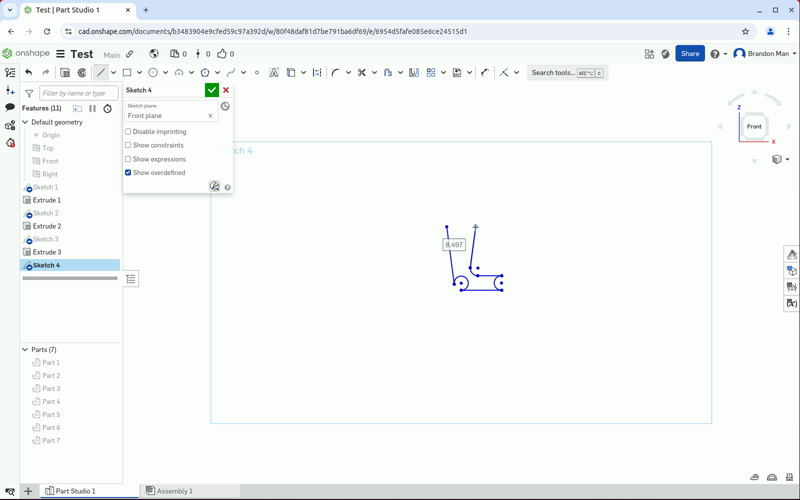
key(a)
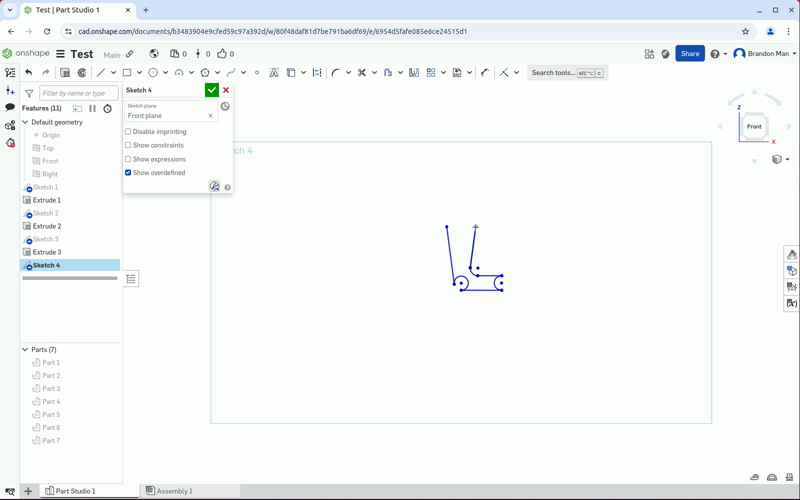
mouse_move(475, 226)
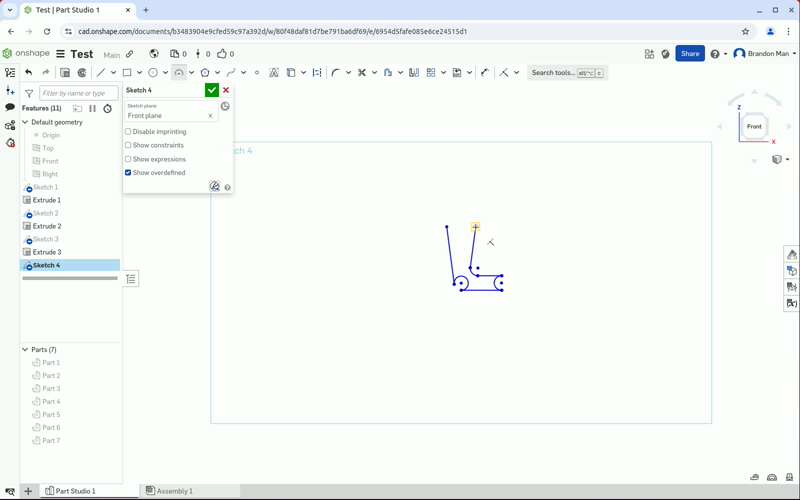
click(475, 226)
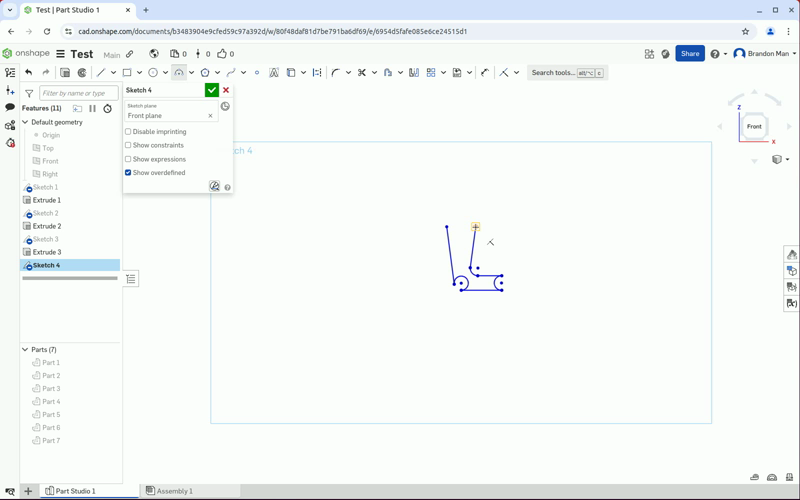
mouse_move(446, 226)
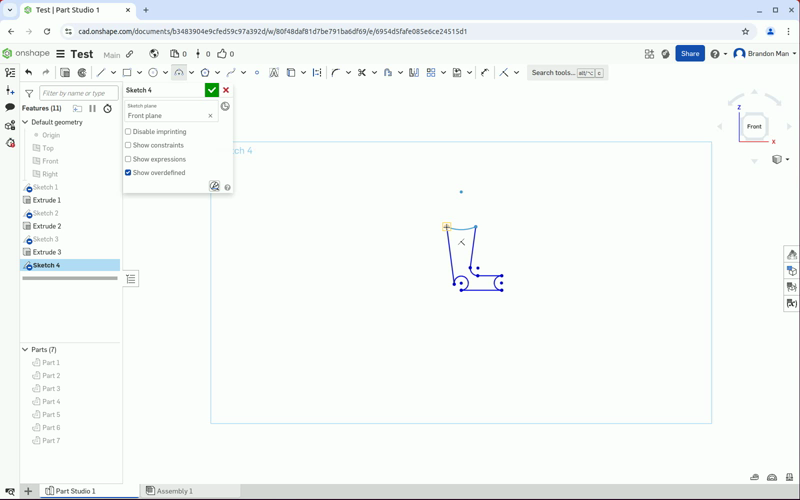
click(446, 226)
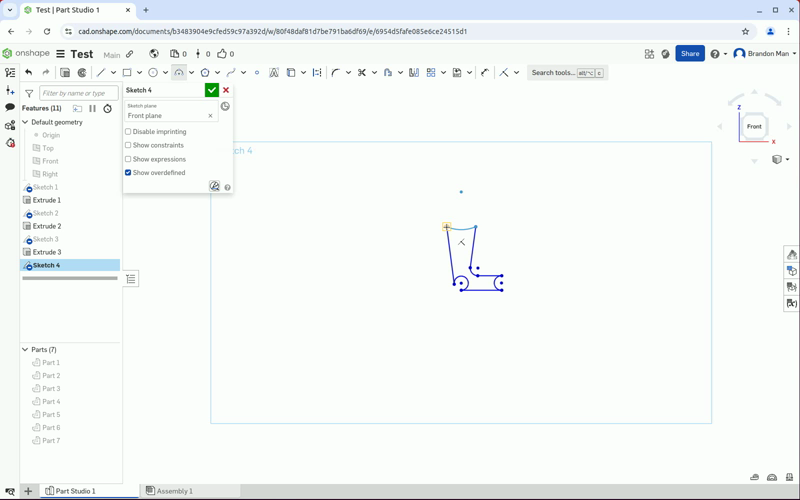
key_down(shift)
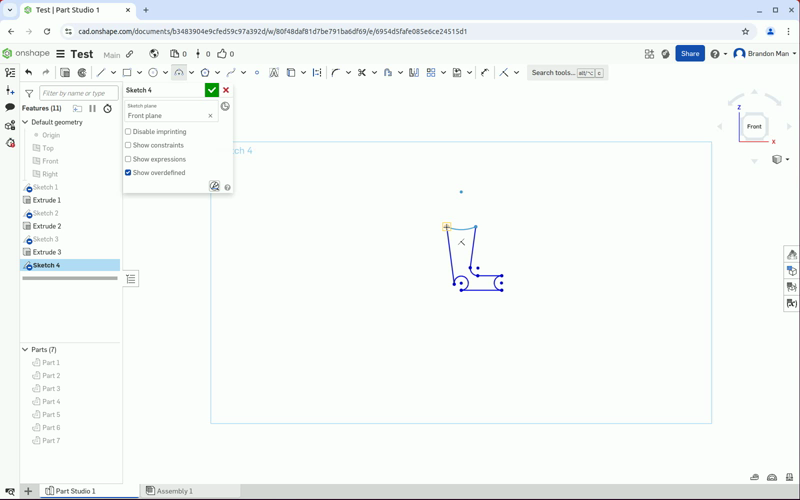
mouse_move(461, 239)
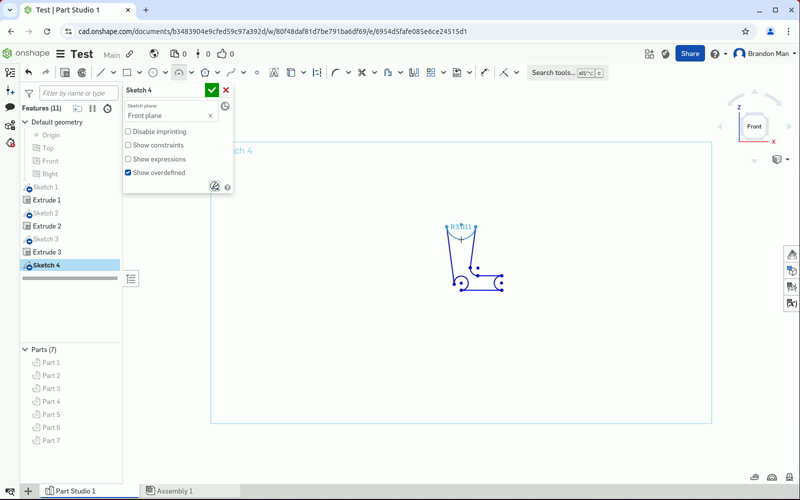
click(461, 239)
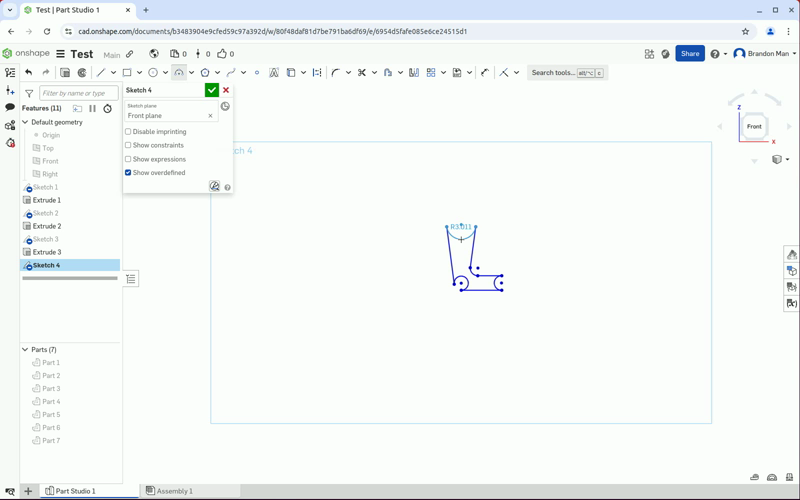
key_up(shift)
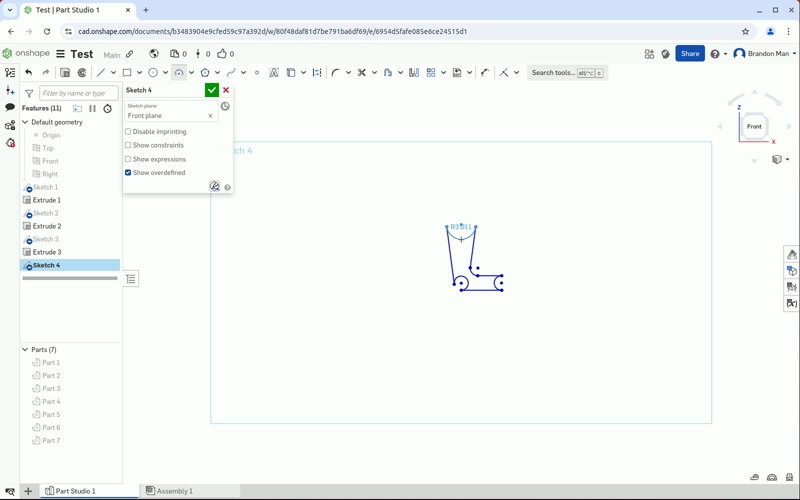
key(esc)
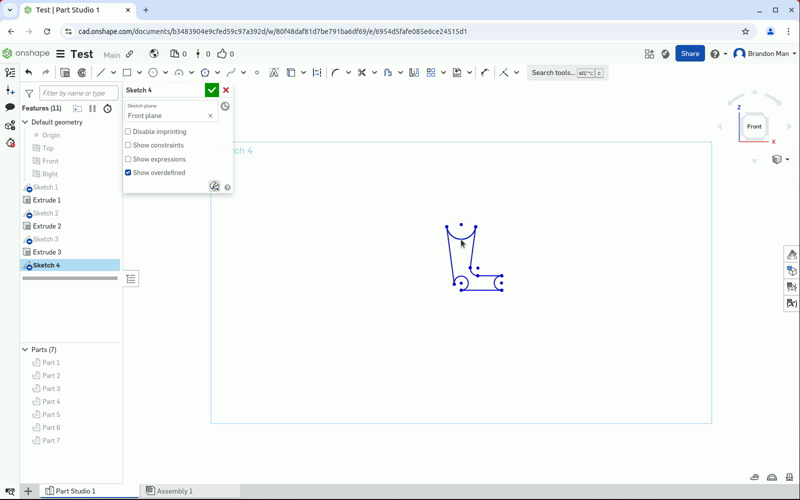
mouse_move(491, 283)
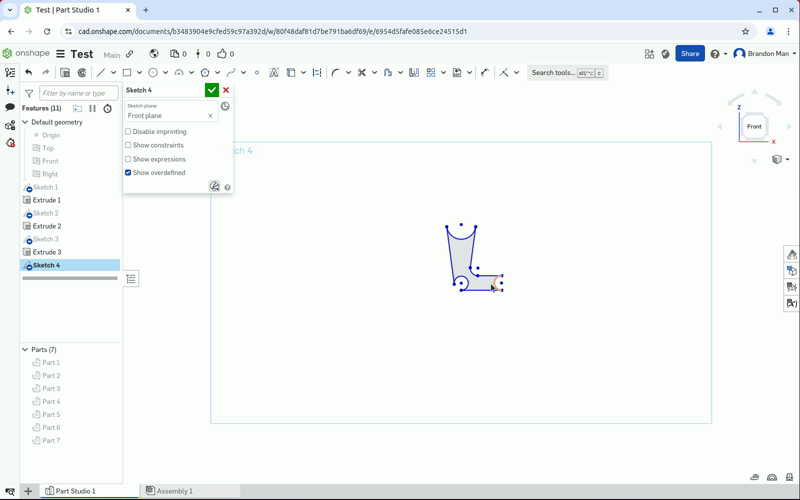
scroll(6)
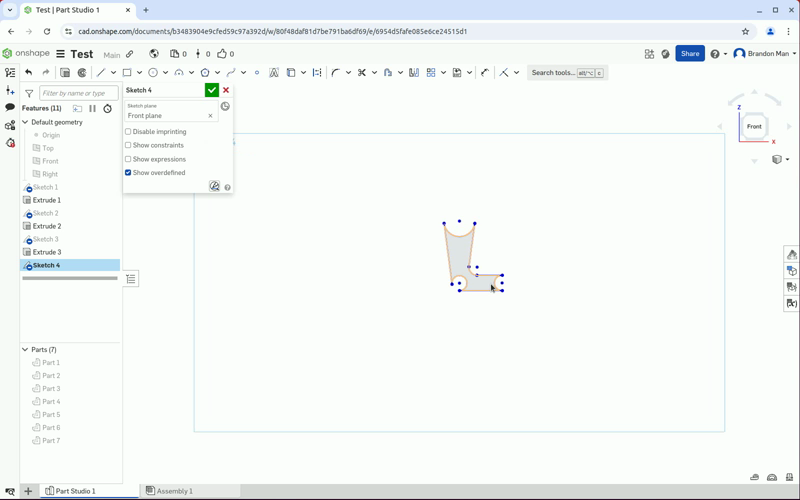
scroll(6)
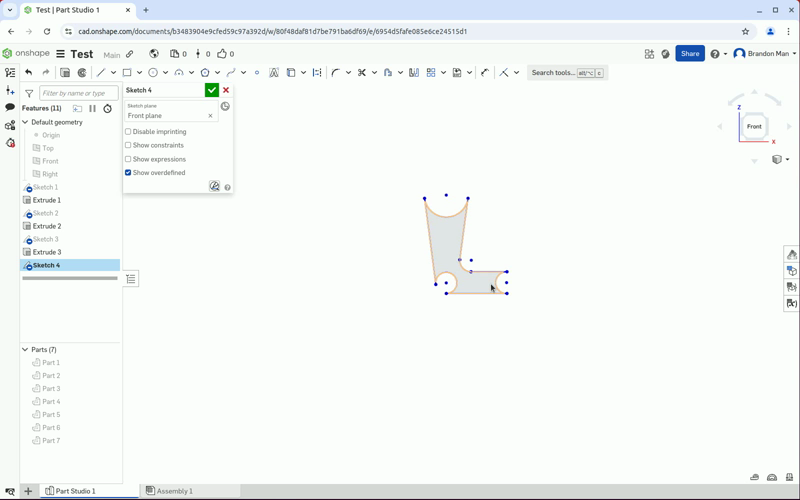
scroll(6)
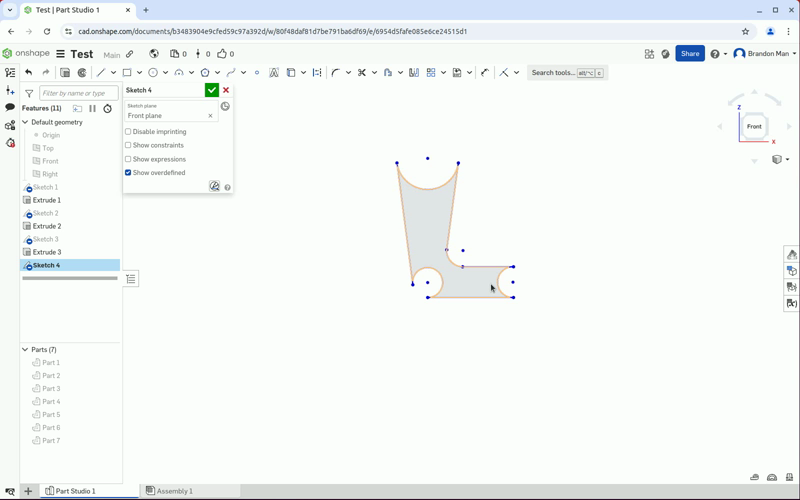
scroll(6)
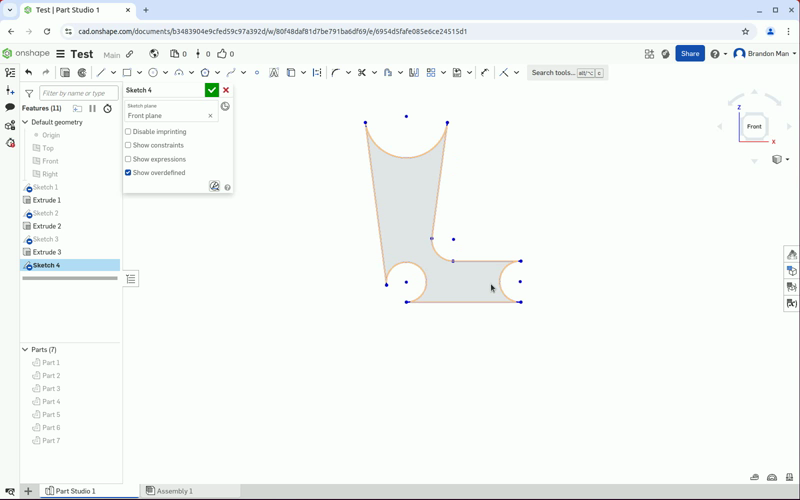
scroll(6)
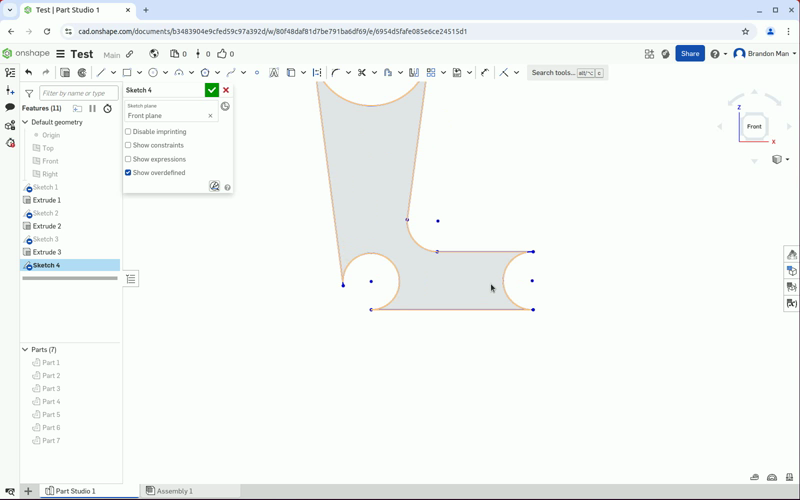
scroll(6)
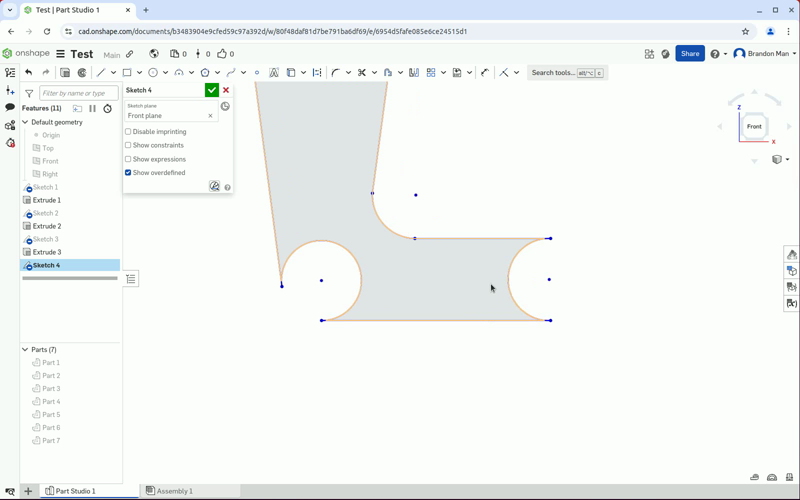
scroll(6)
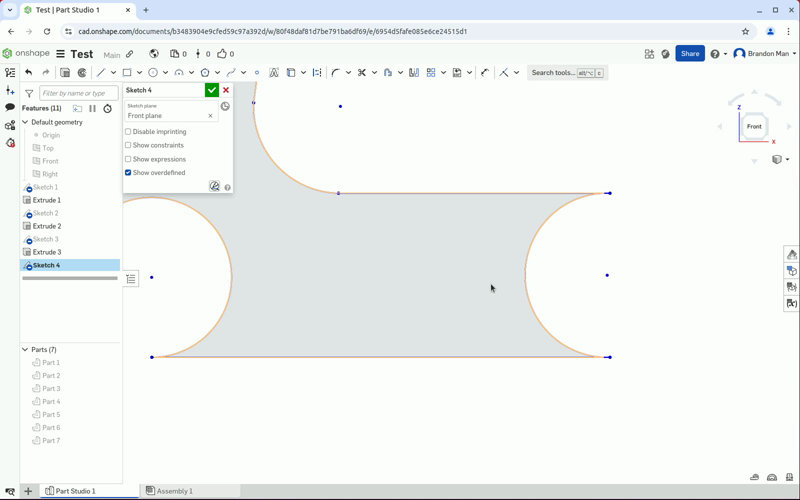
click(491, 283)
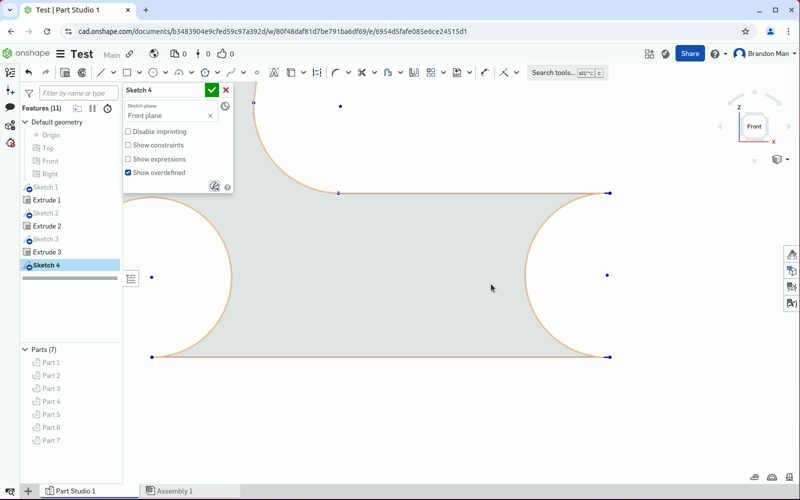
scroll(-6)
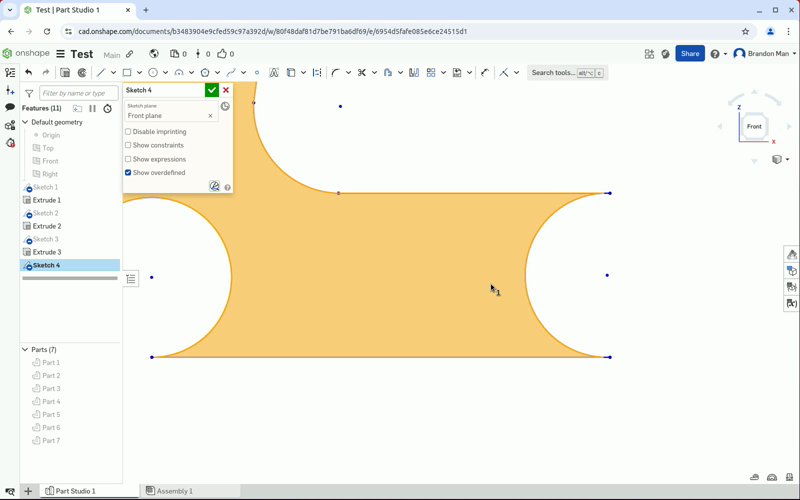
scroll(-6)
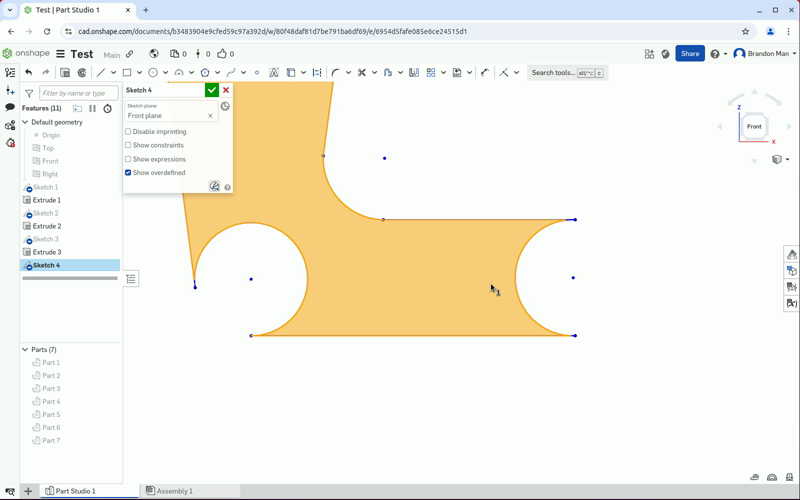
scroll(-6)
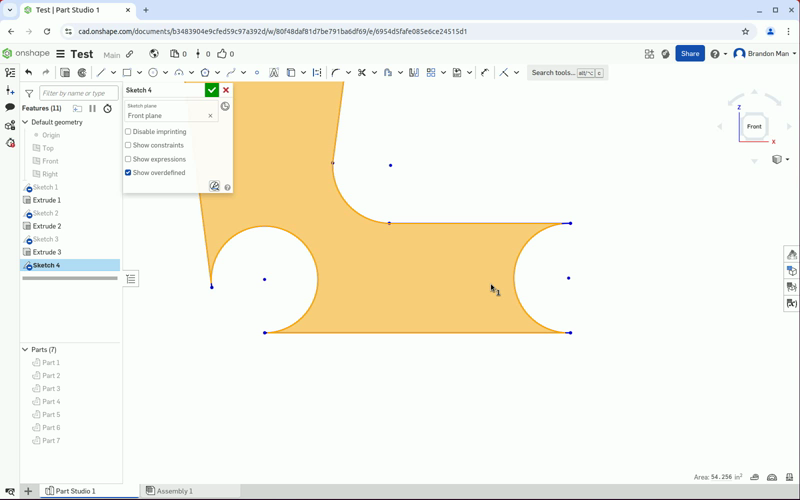
scroll(-6)
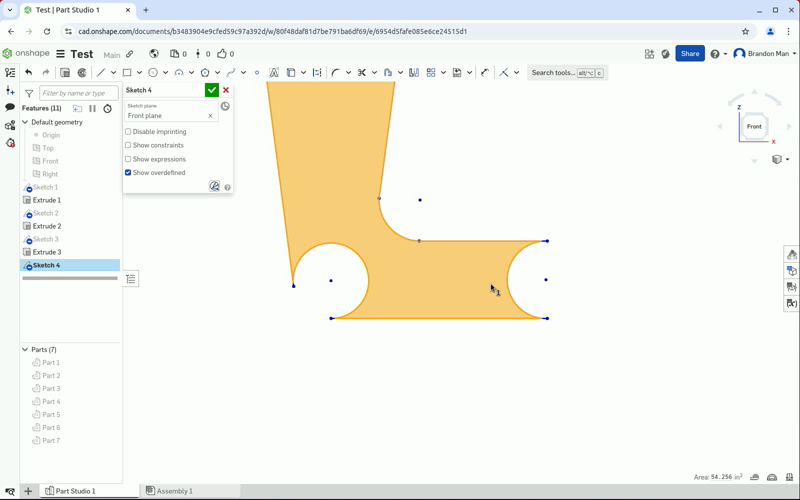
scroll(-6)
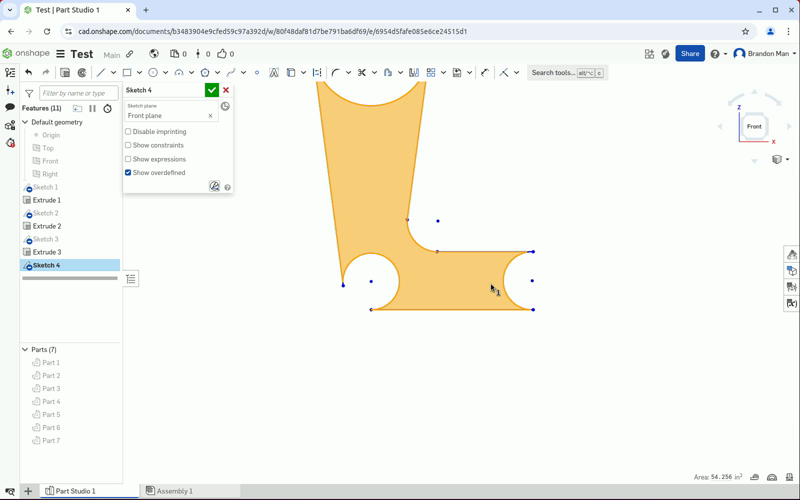
scroll(-6)
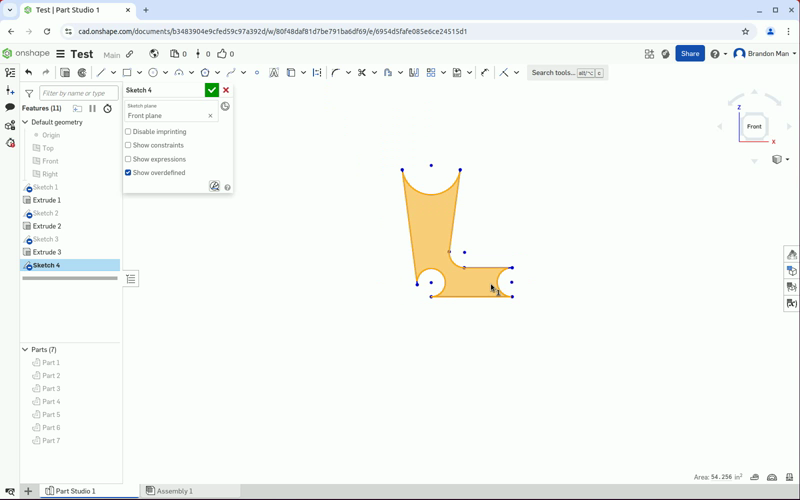
scroll(-6)
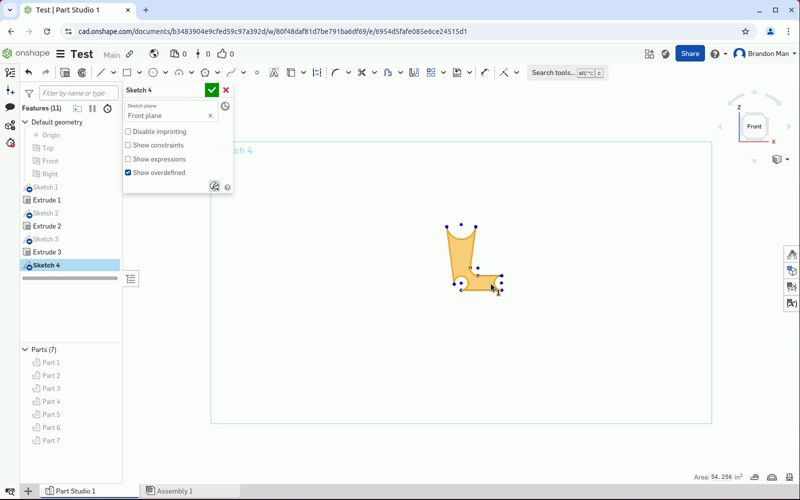
mouse_move(73, 352)
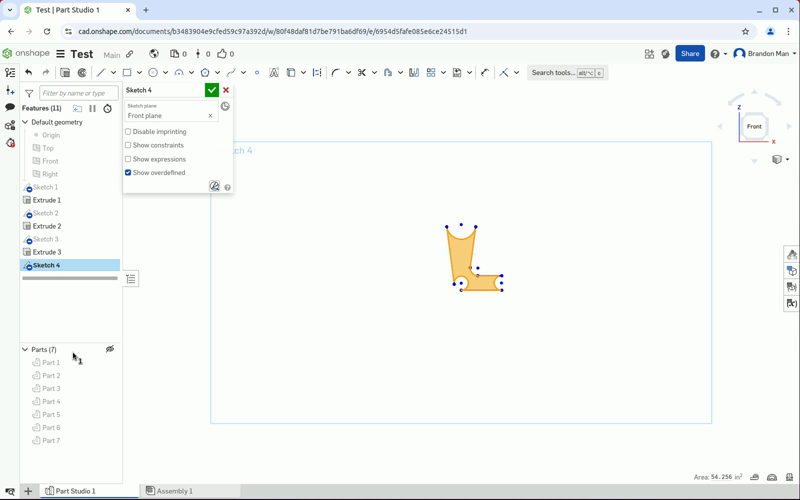
key(shift+y)
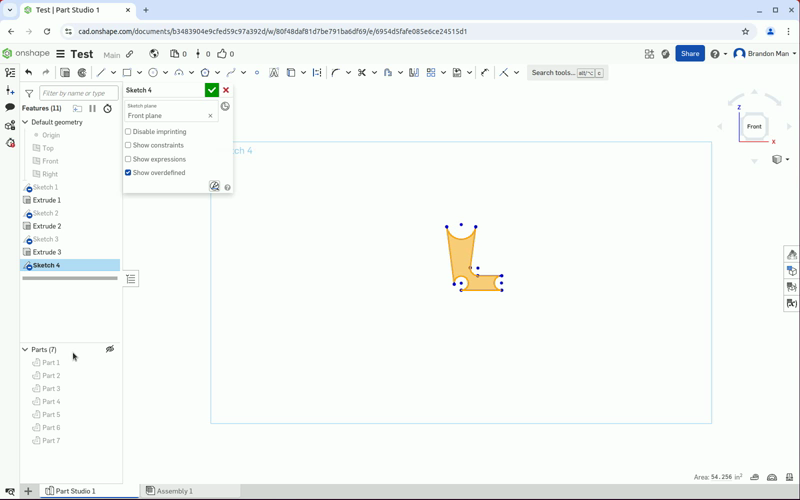
key(shift+e)
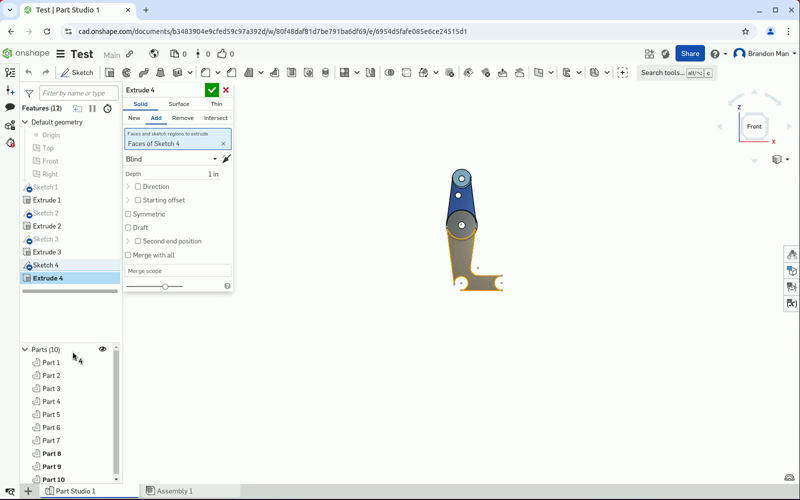
mouse_move(143, 106)
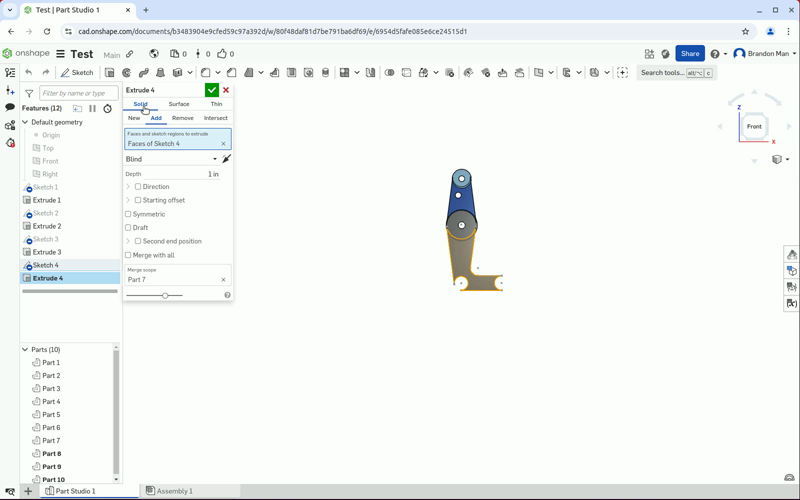
click(143, 106)
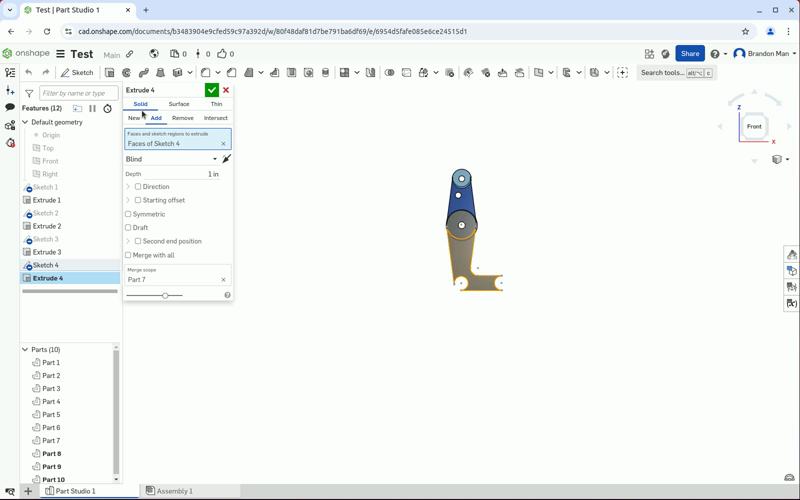
mouse_move(137, 120)
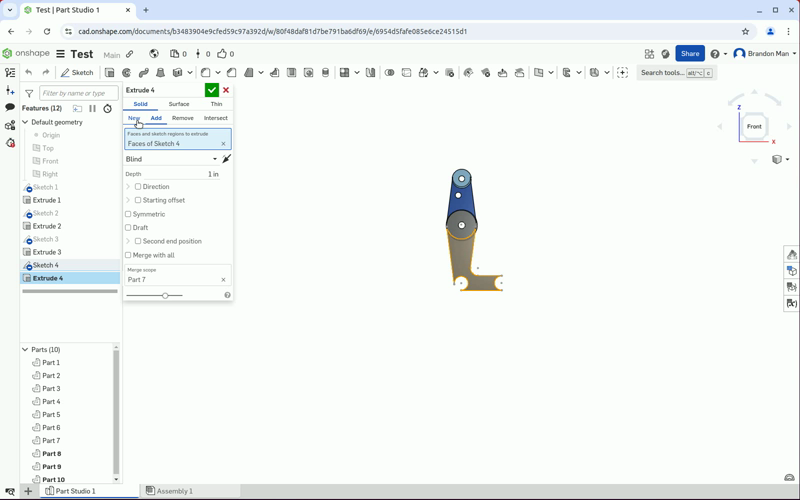
click(137, 120)
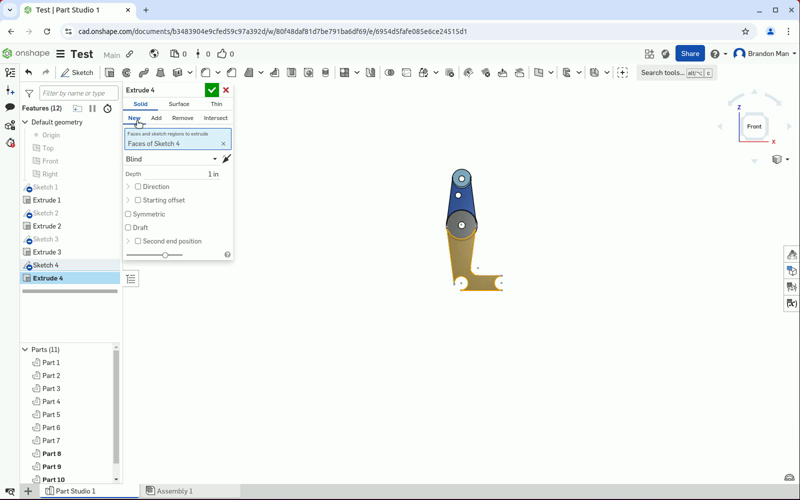
key(tab, 4)
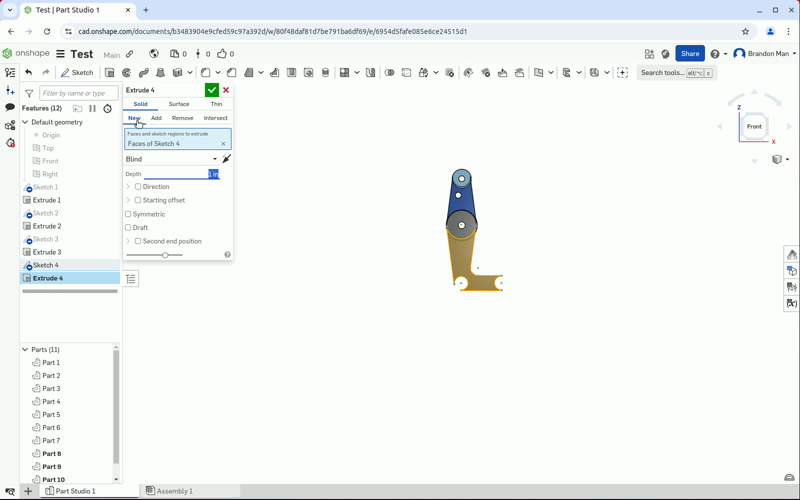
text(0.481)
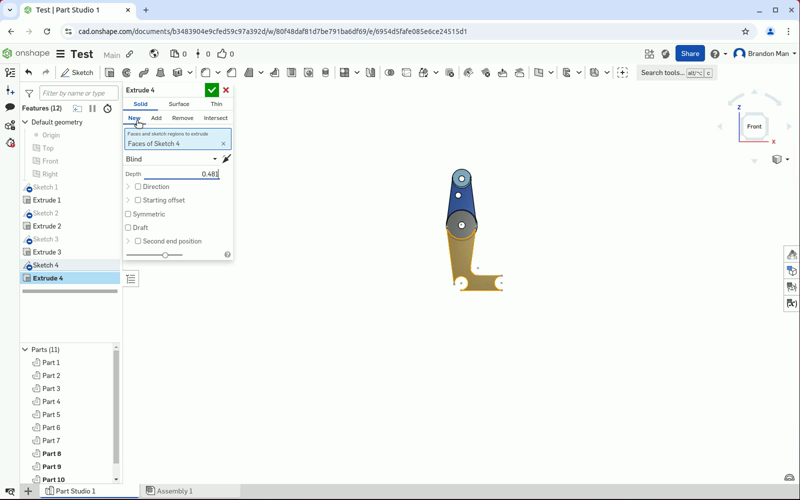
key(enter)
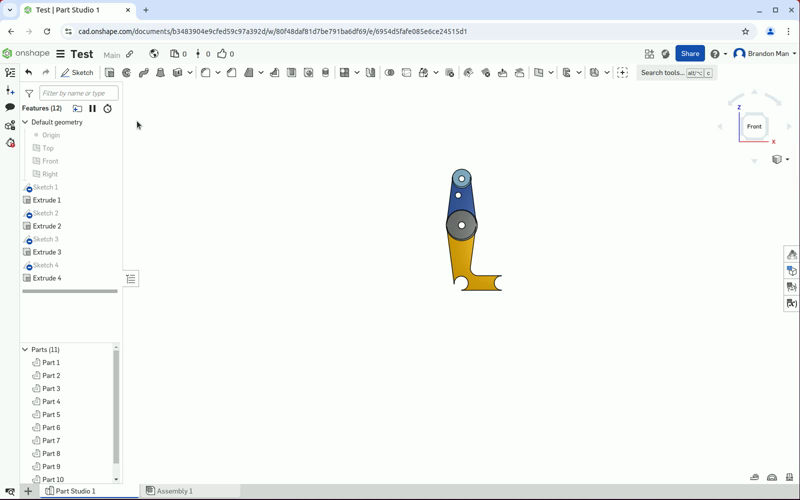
key(shift+h)
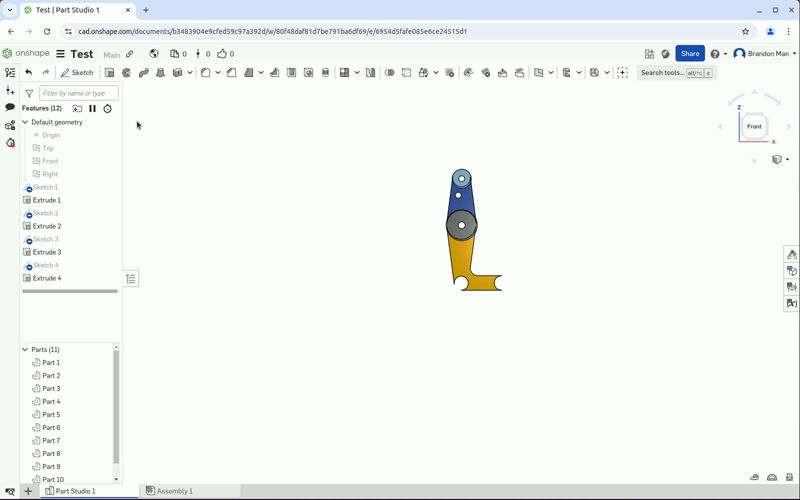
key(shift+h)
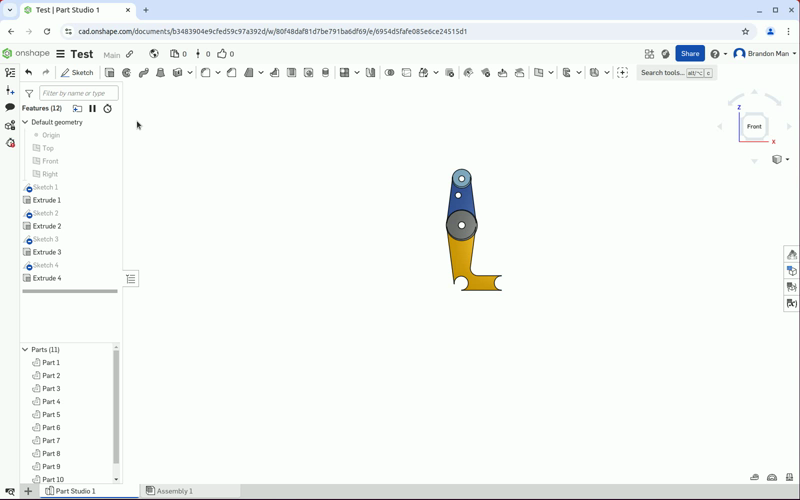
mouse_move(73, 189)
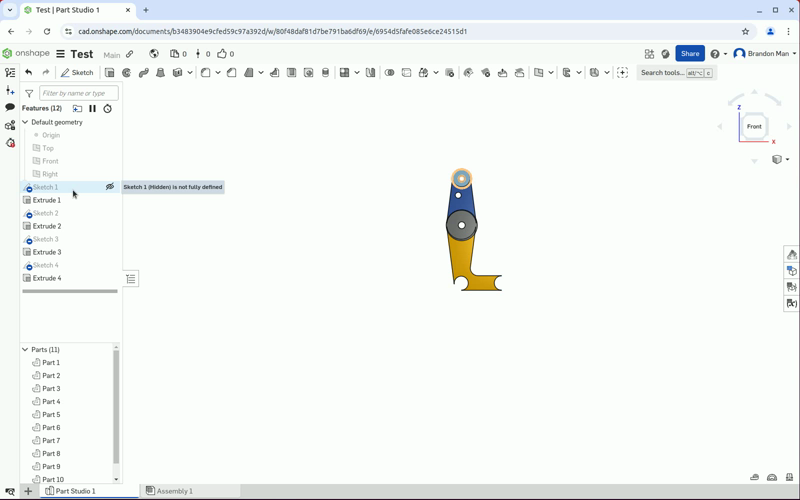
click(73, 189)
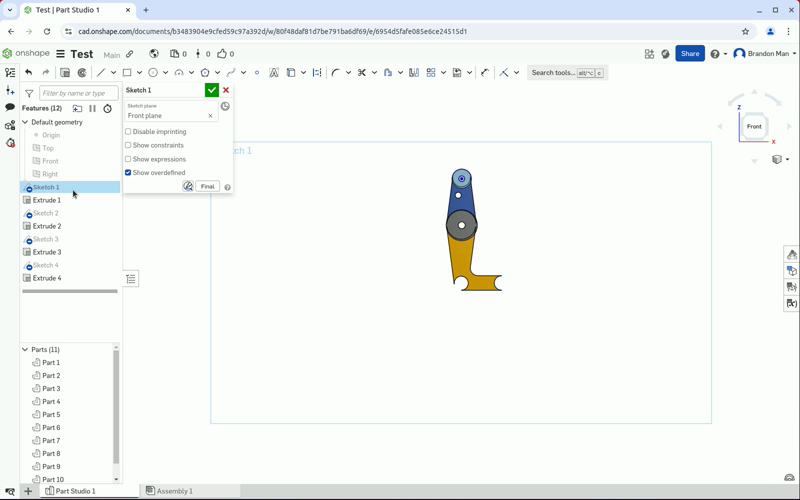
mouse_move(229, 92)
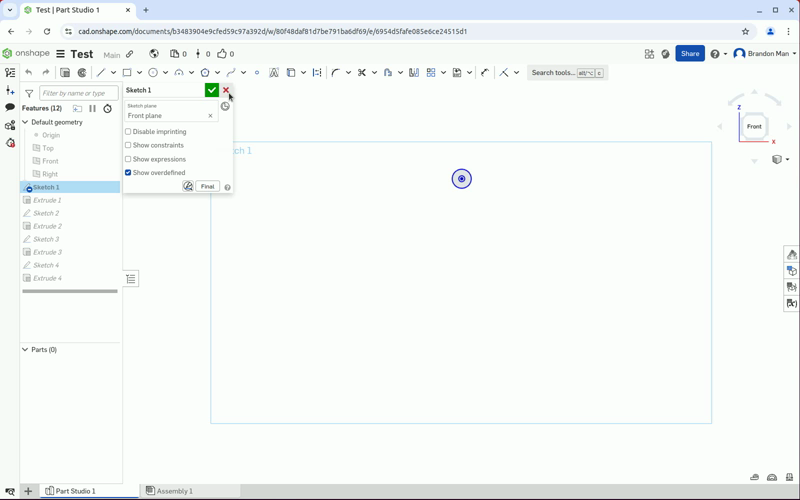
click(229, 92)
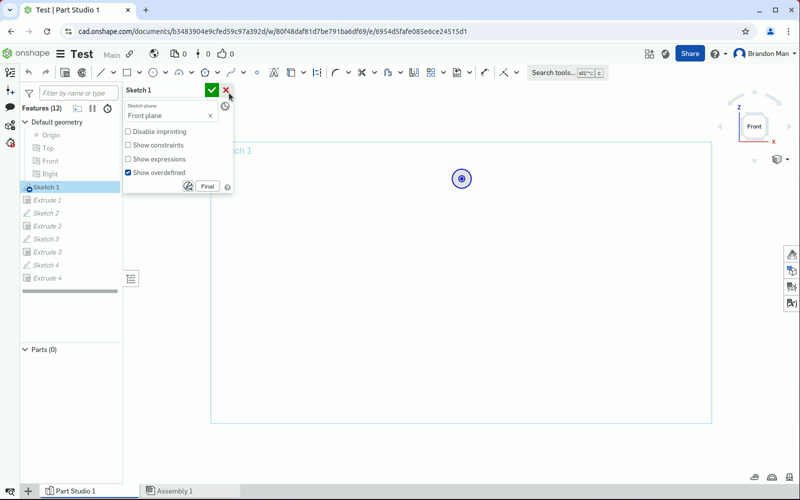
key(shift+s)
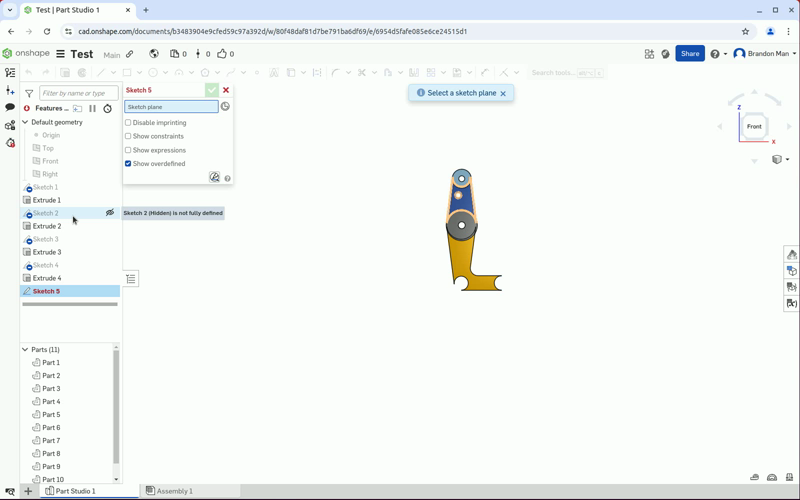
scroll(3)
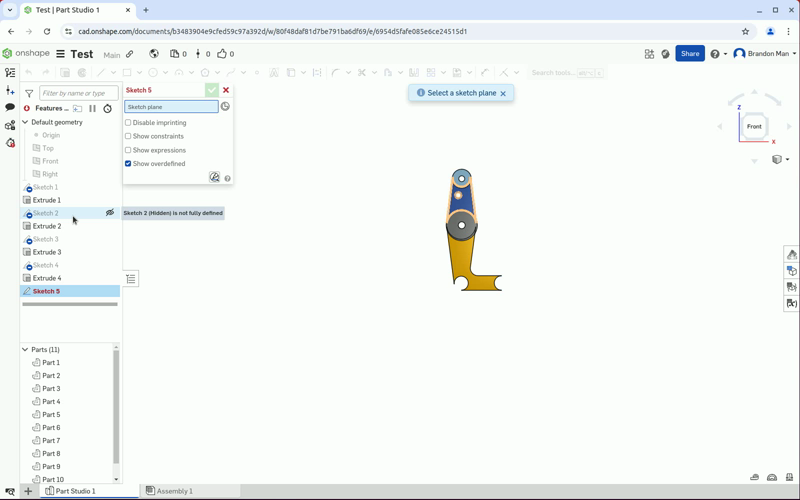
mouse_move(73, 163)
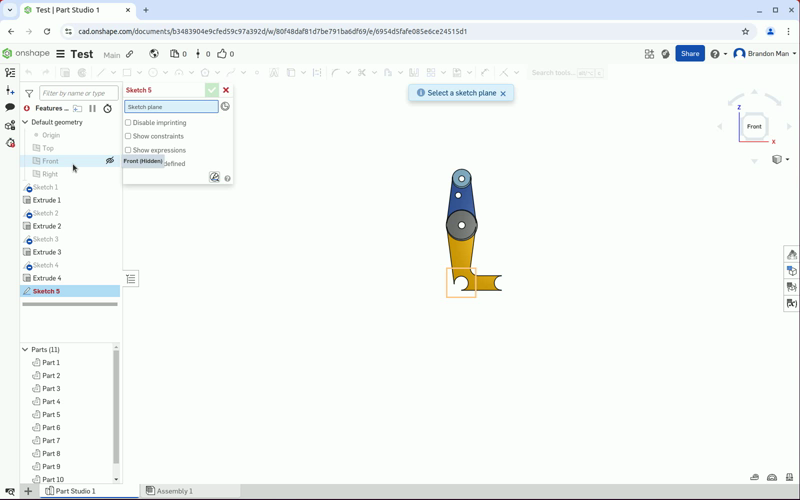
click(73, 163)
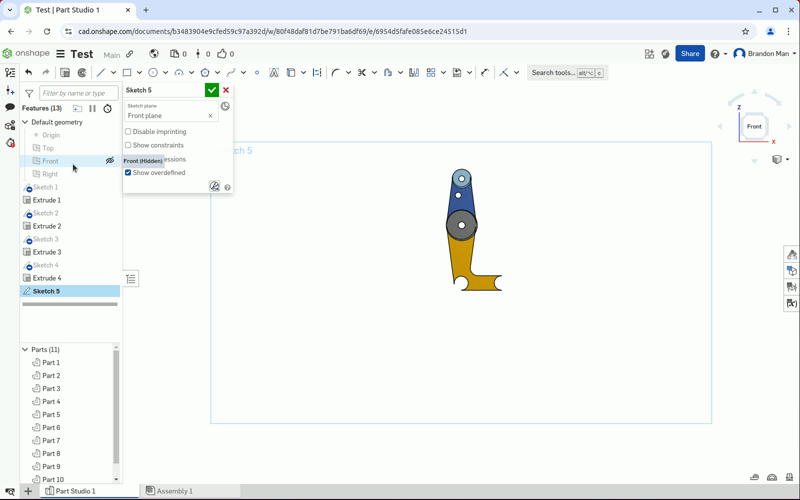
mouse_move(69, 352)
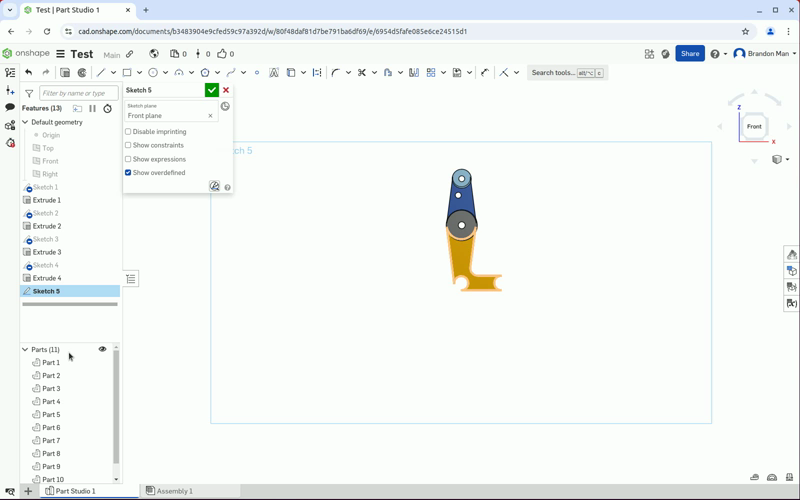
key(y)
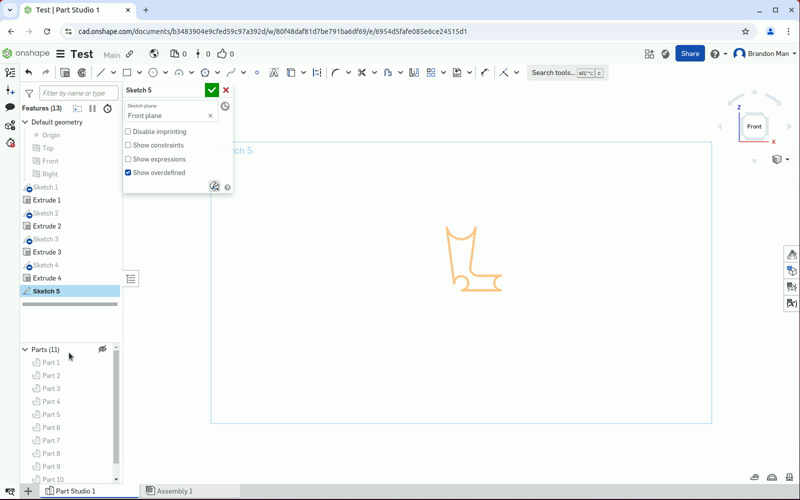
key(c)
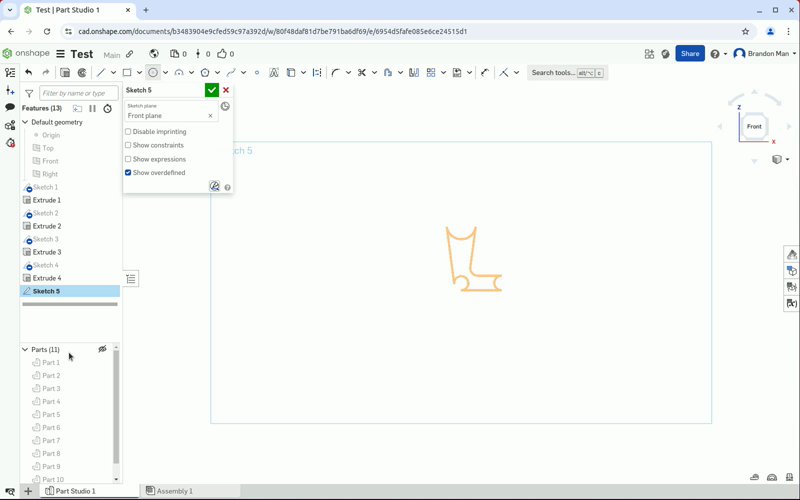
key_down(shift)
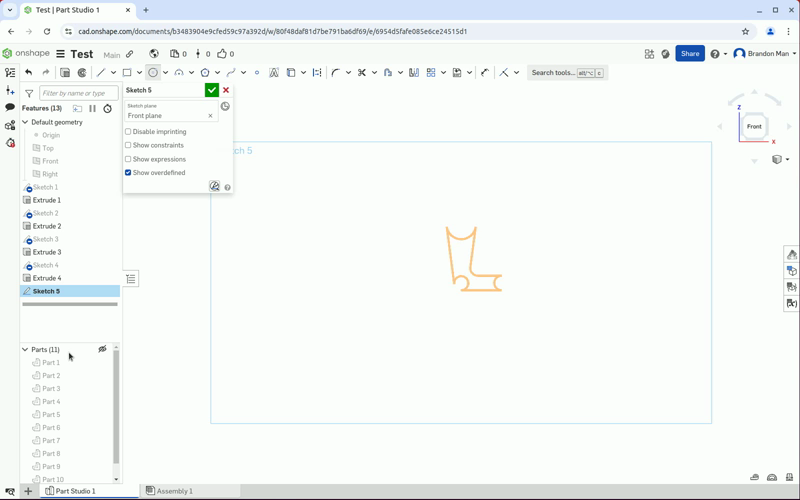
mouse_move(461, 282)
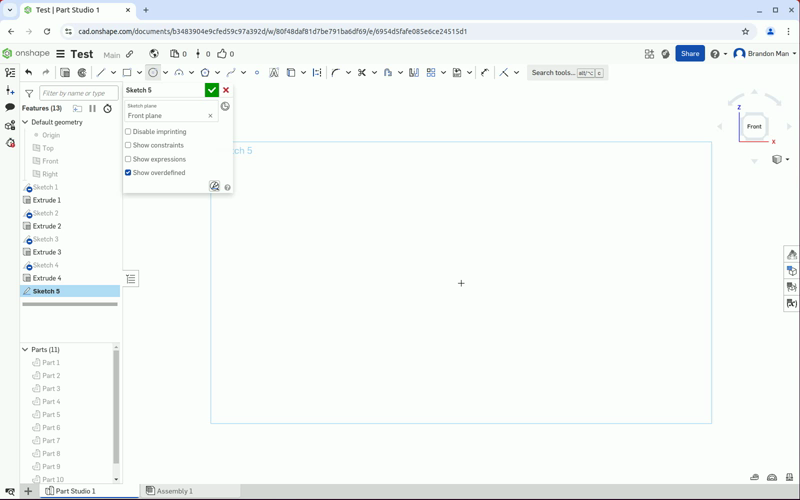
click(461, 282)
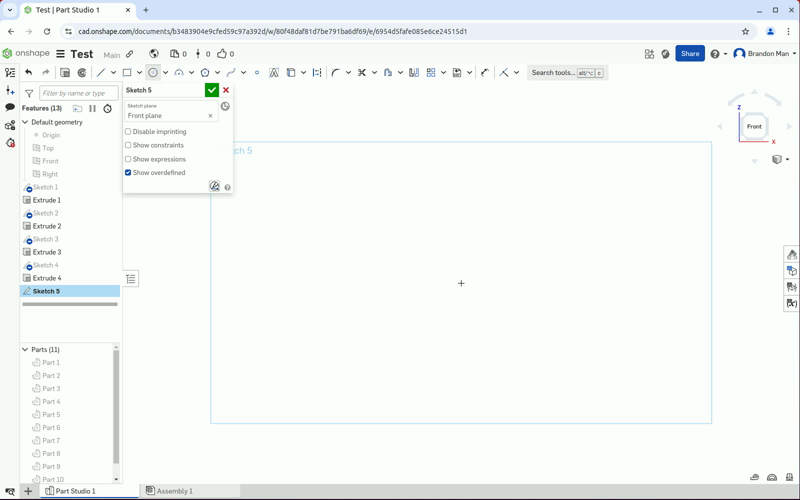
key_up(shift)
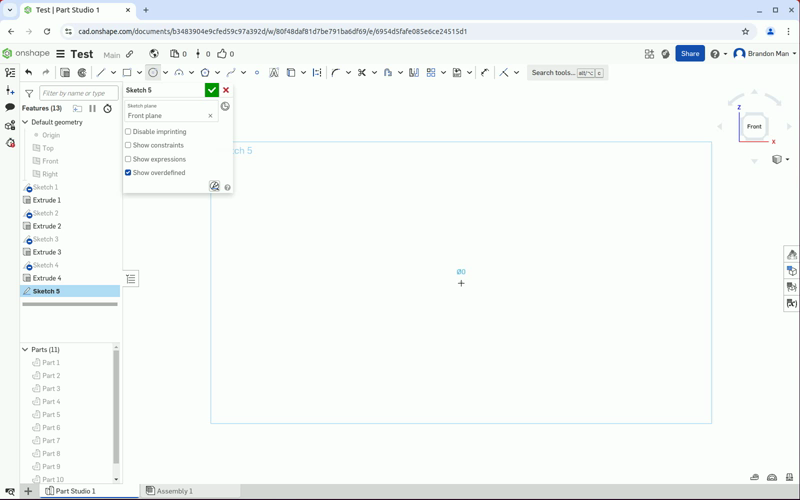
mouse_move(468, 282)
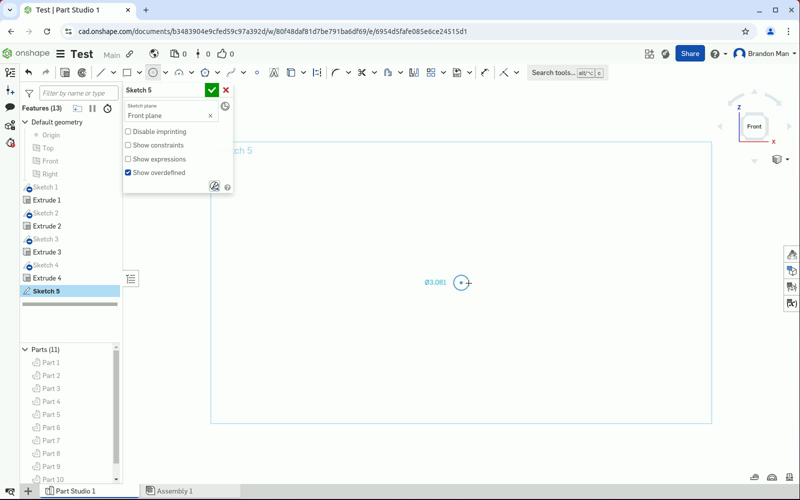
click(468, 282)
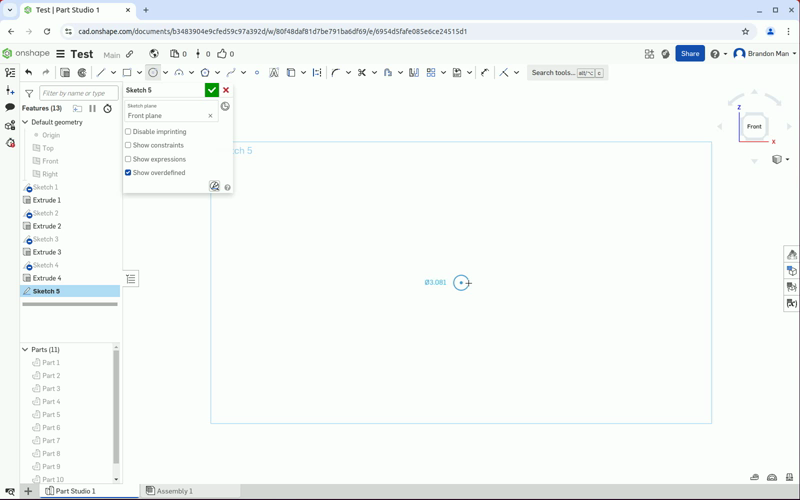
key(esc)
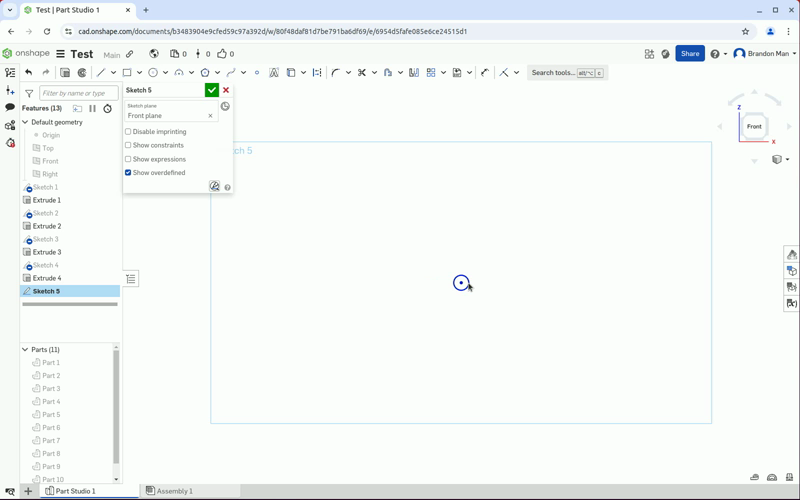
key(c)
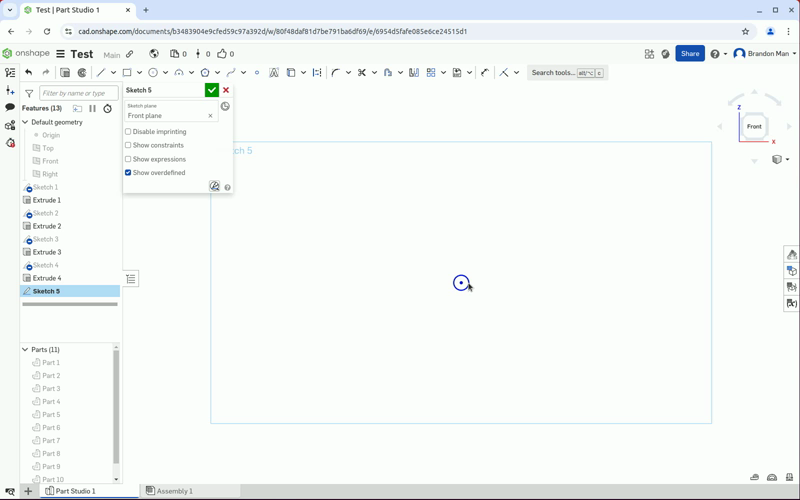
key_down(shift)
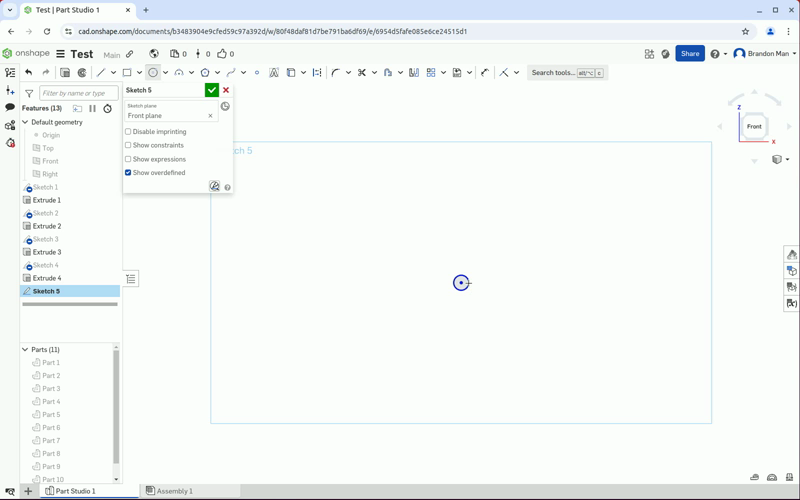
mouse_move(461, 282)
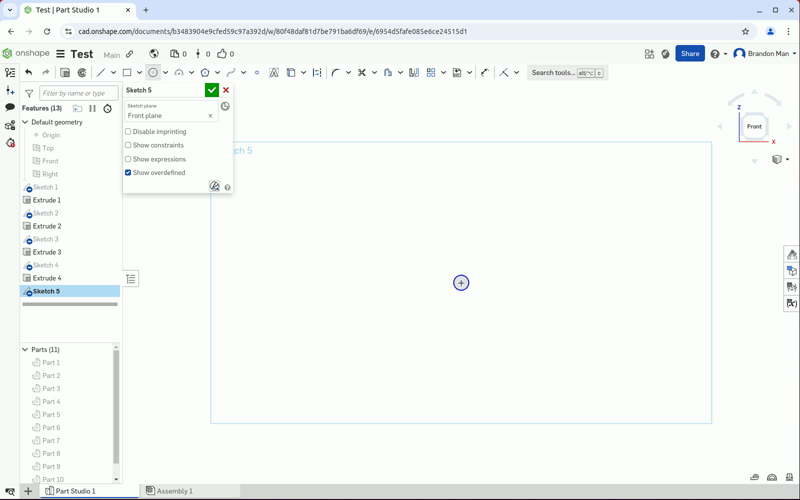
click(461, 282)
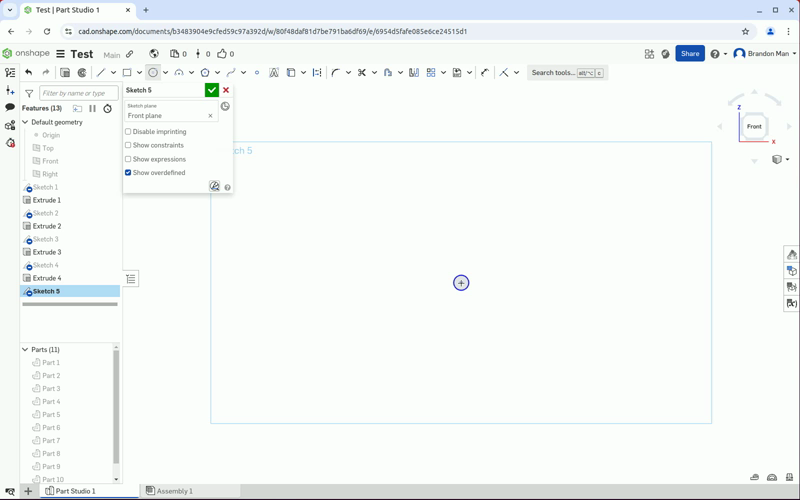
key_up(shift)
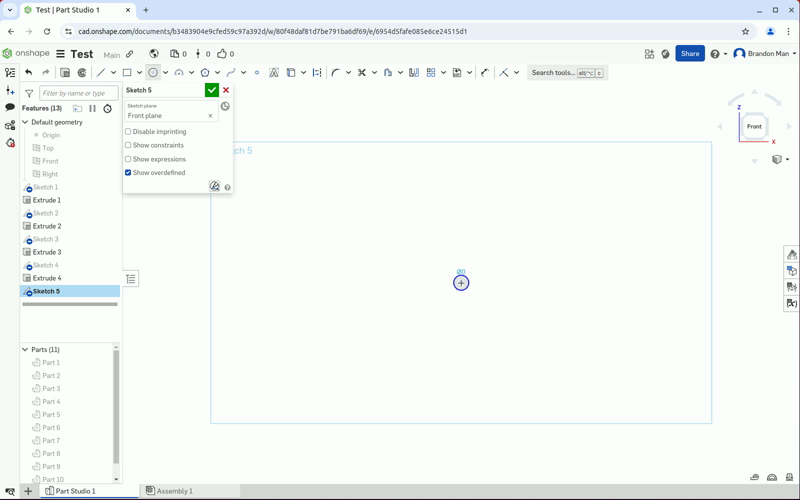
mouse_move(464, 282)
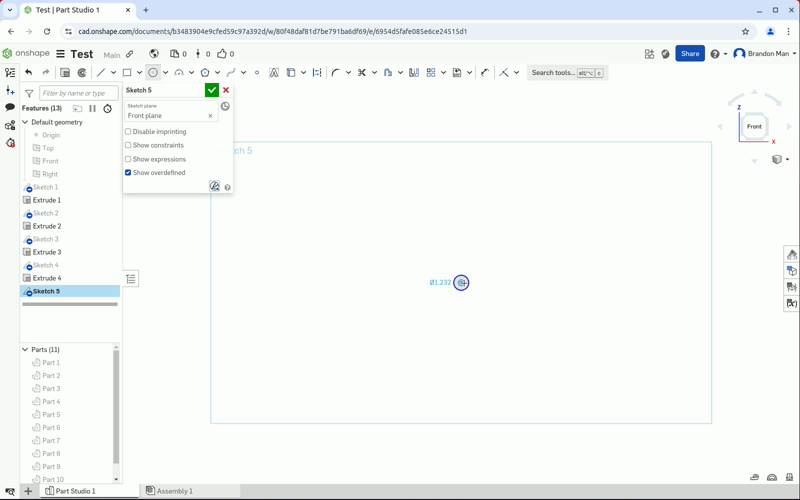
scroll(6)
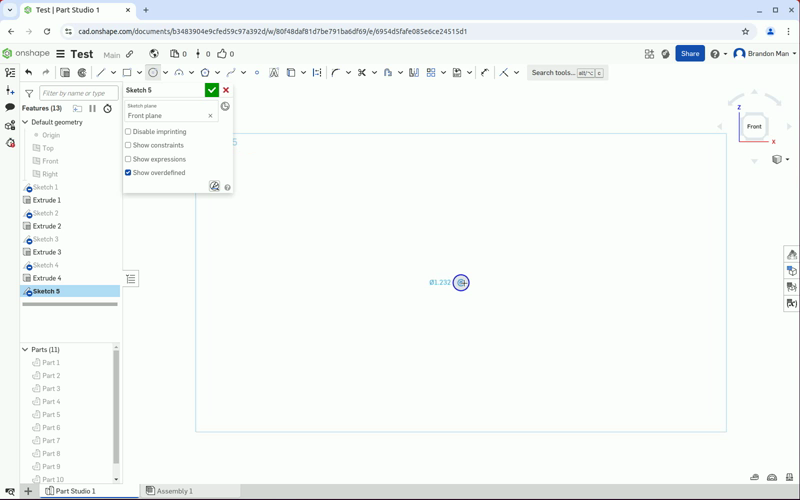
scroll(6)
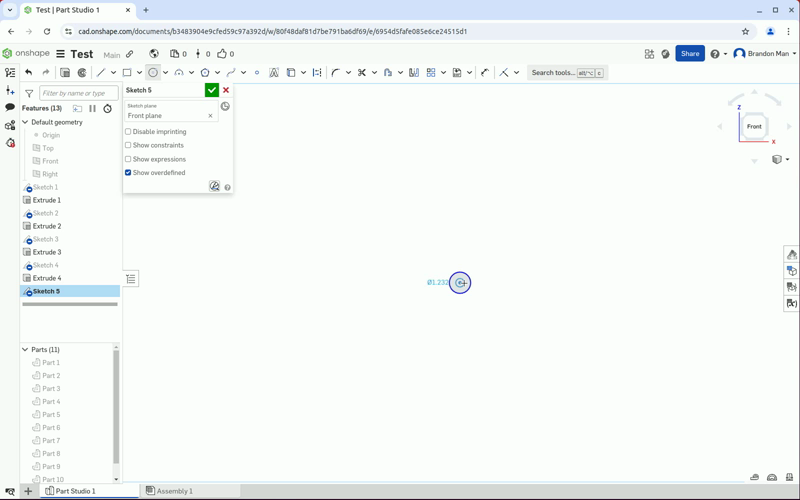
scroll(6)
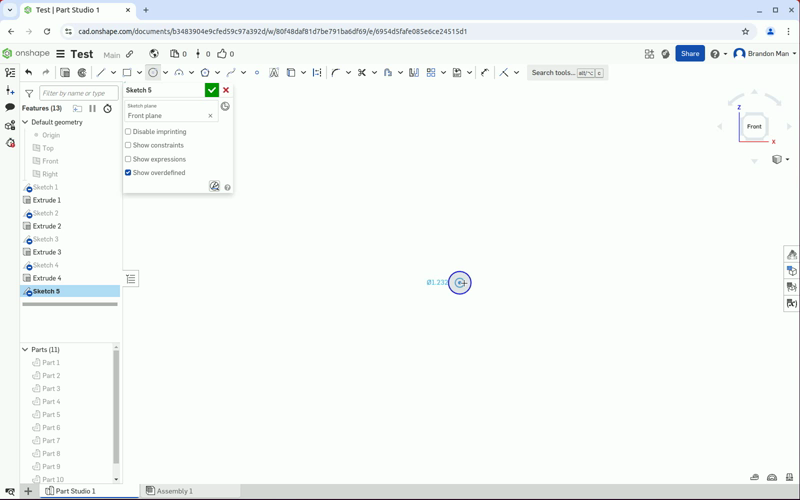
scroll(6)
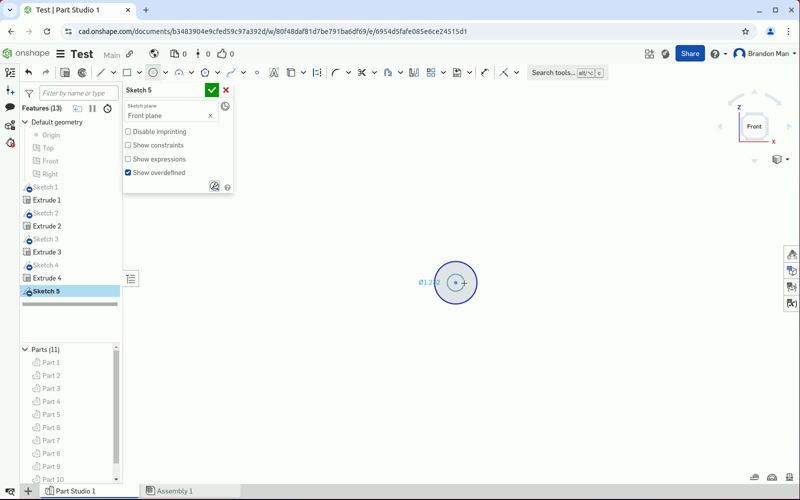
scroll(6)
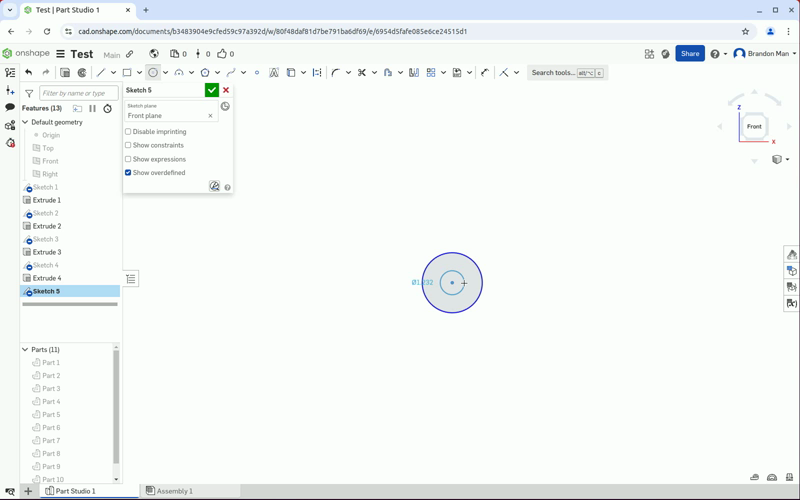
scroll(6)
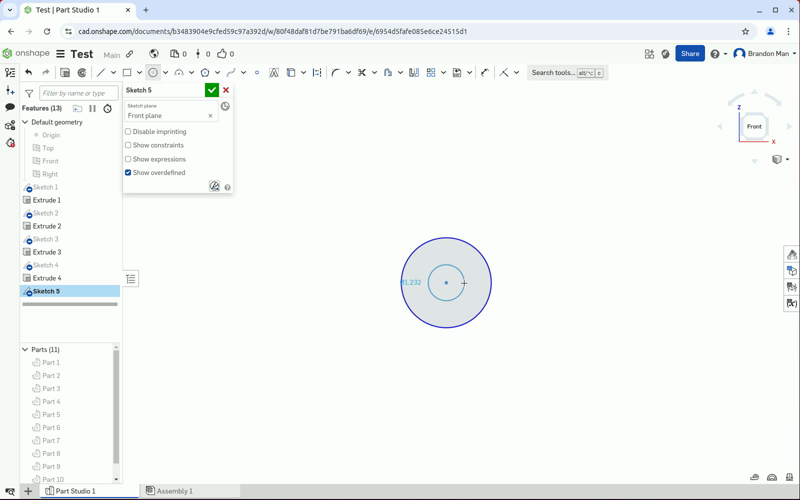
scroll(6)
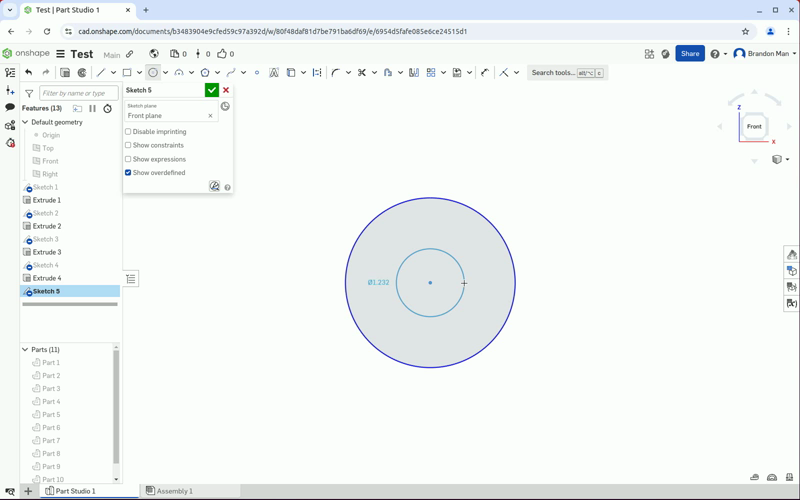
click(464, 282)
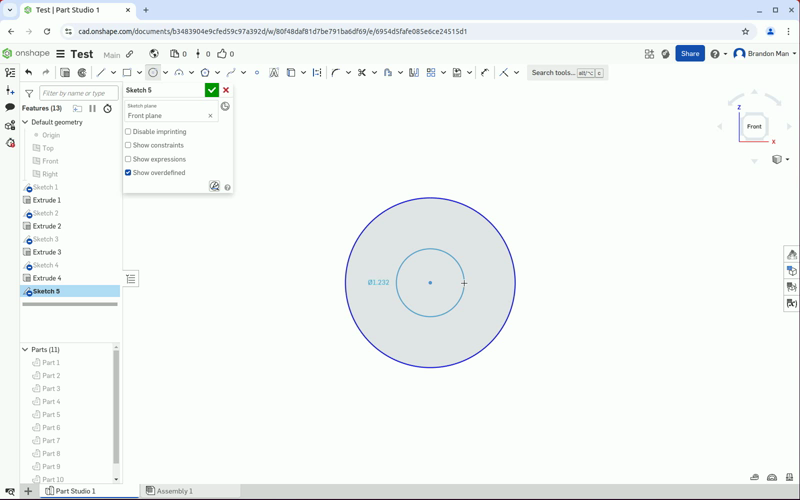
scroll(-6)
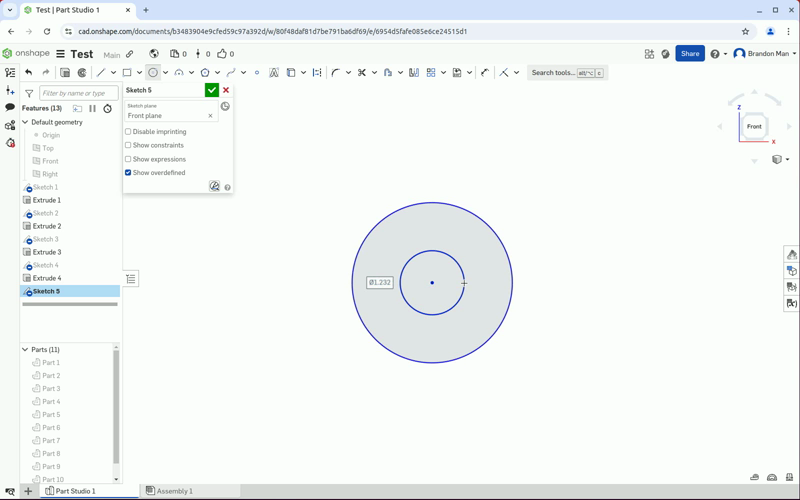
scroll(-6)
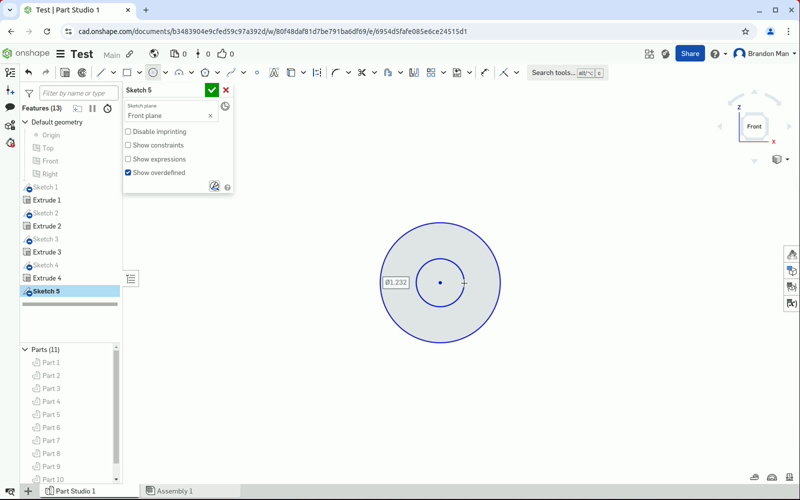
scroll(-6)
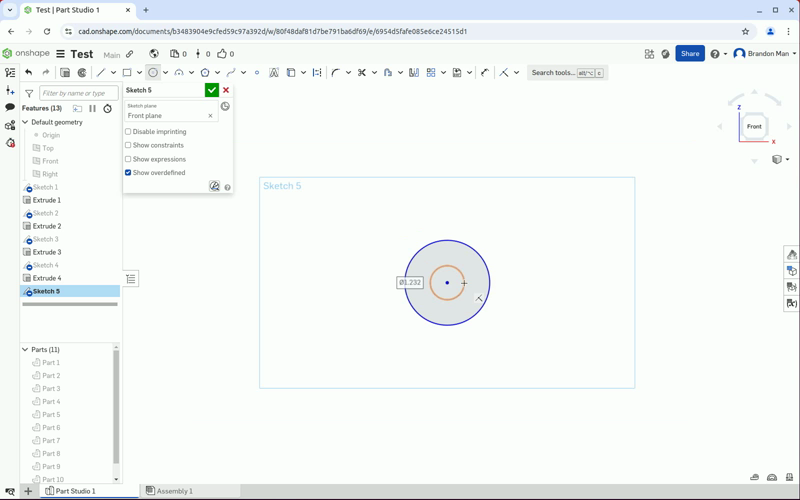
scroll(-6)
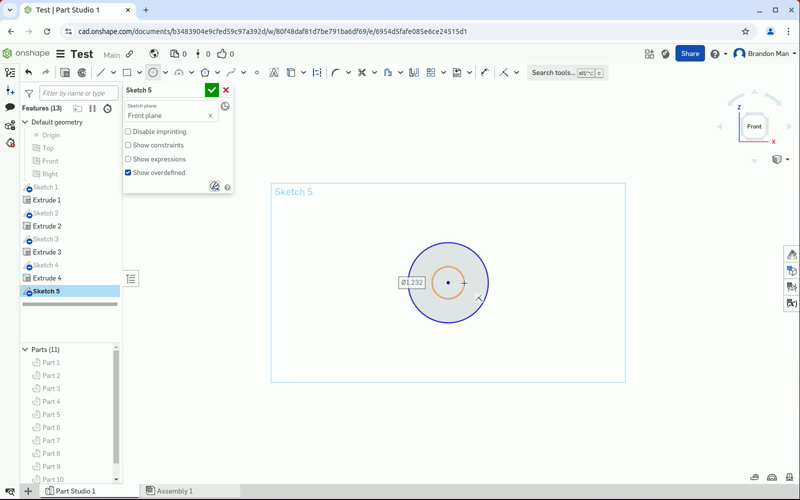
scroll(-6)
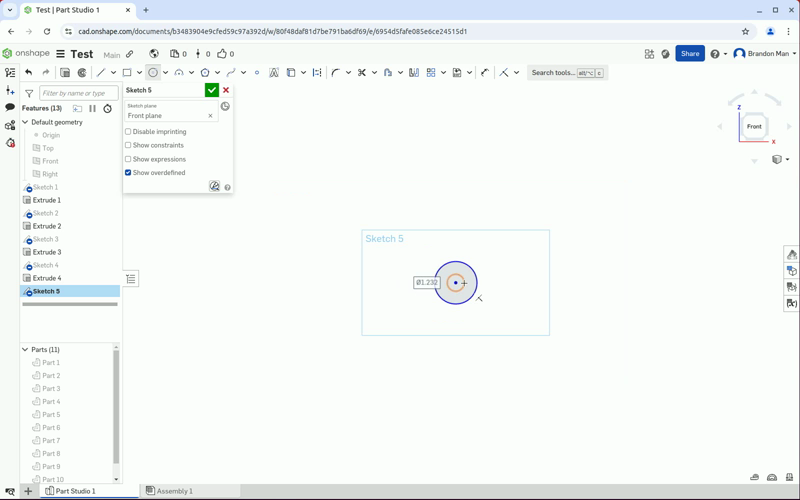
scroll(-6)
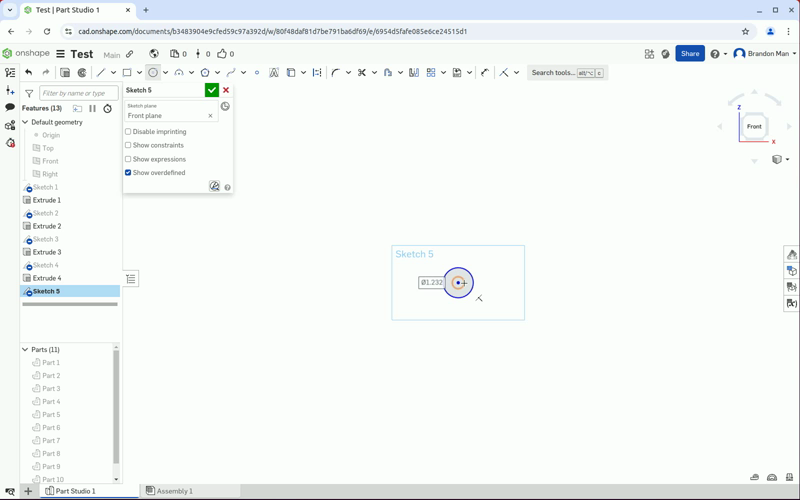
scroll(-6)
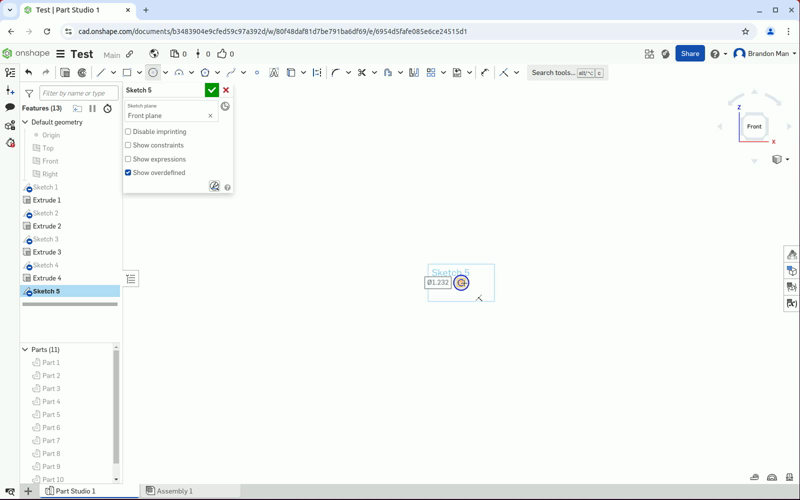
key(esc)
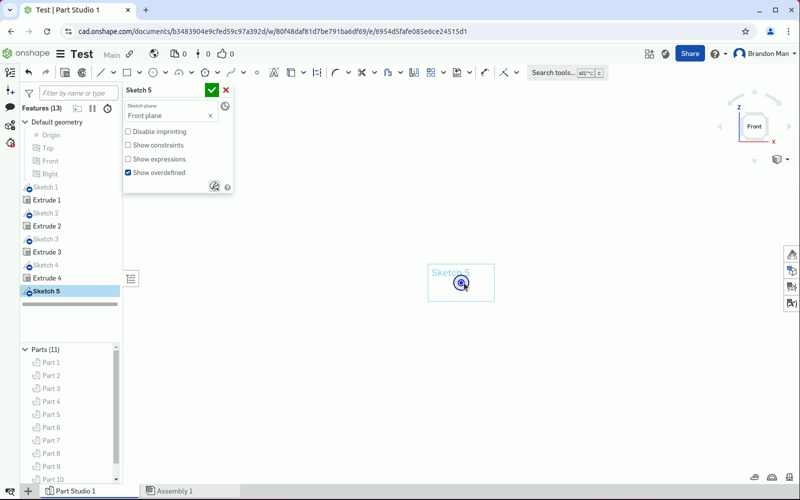
mouse_move(456, 282)
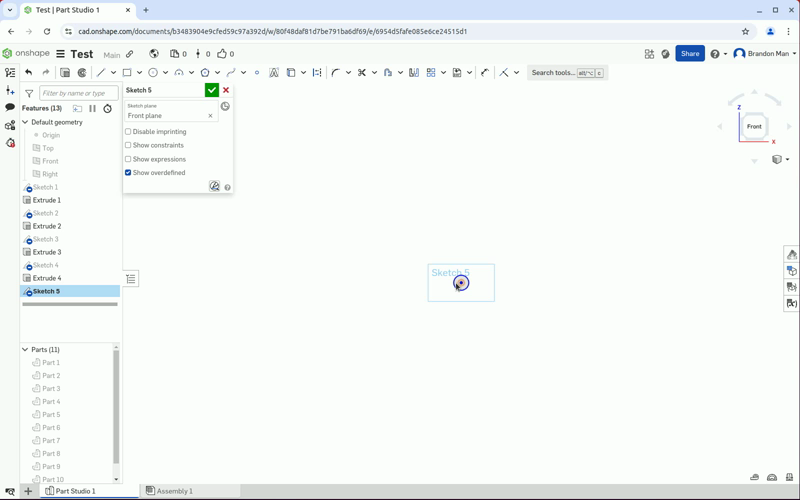
scroll(6)
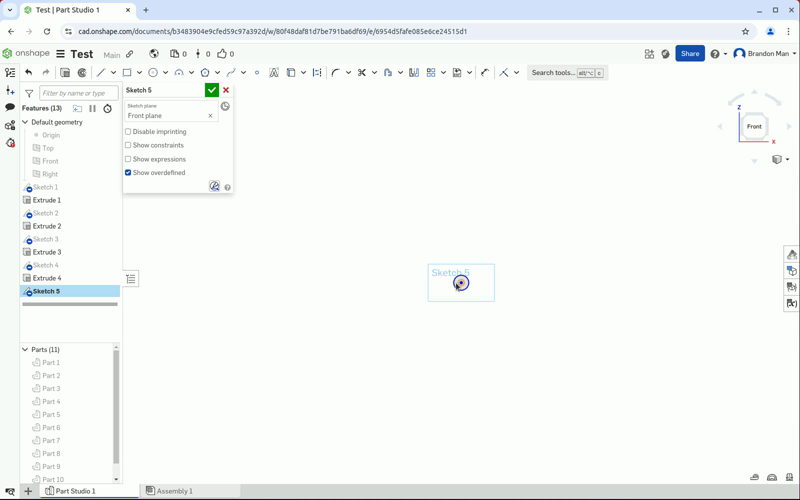
scroll(6)
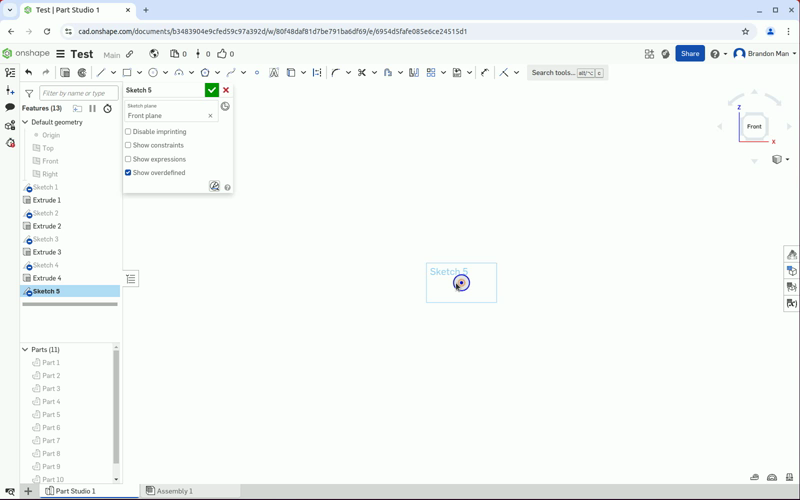
scroll(6)
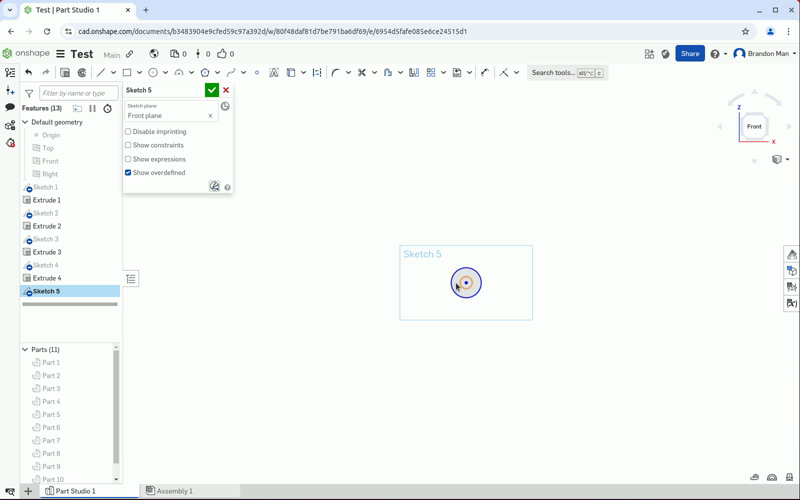
scroll(6)
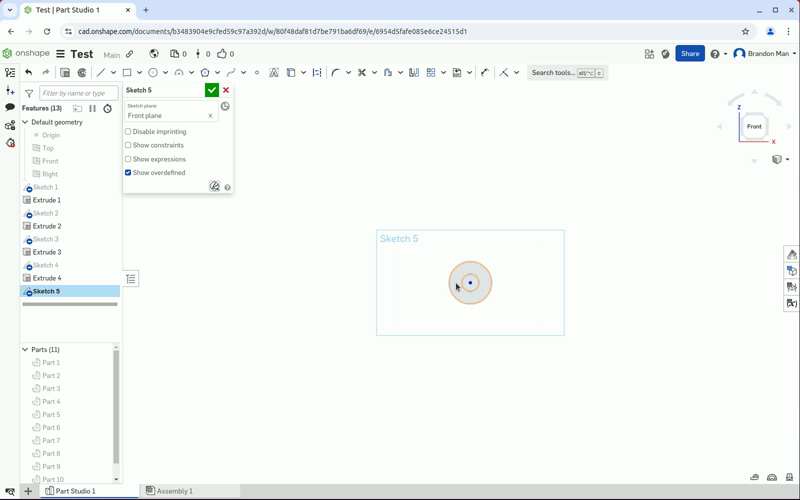
scroll(6)
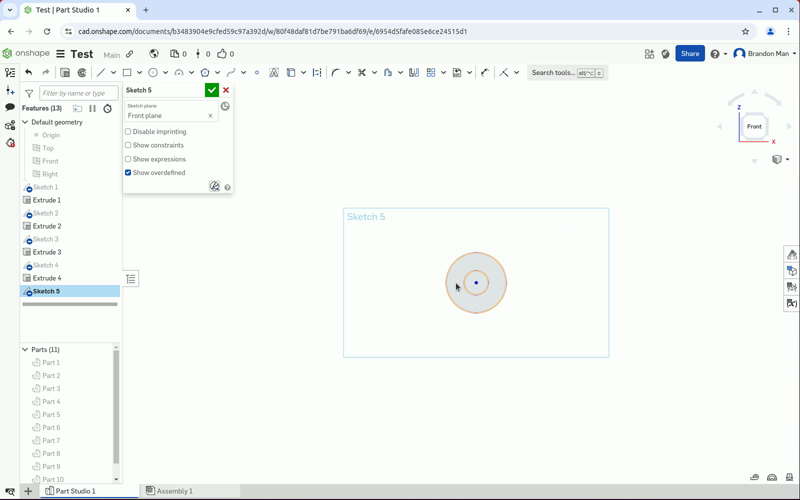
scroll(6)
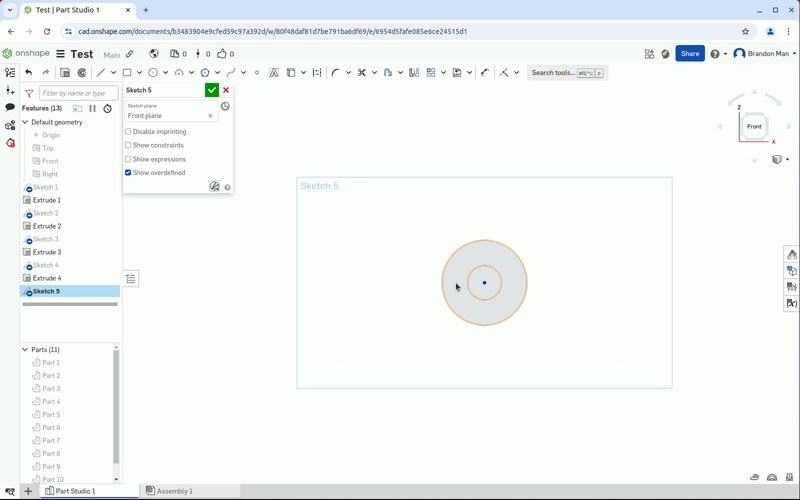
scroll(6)
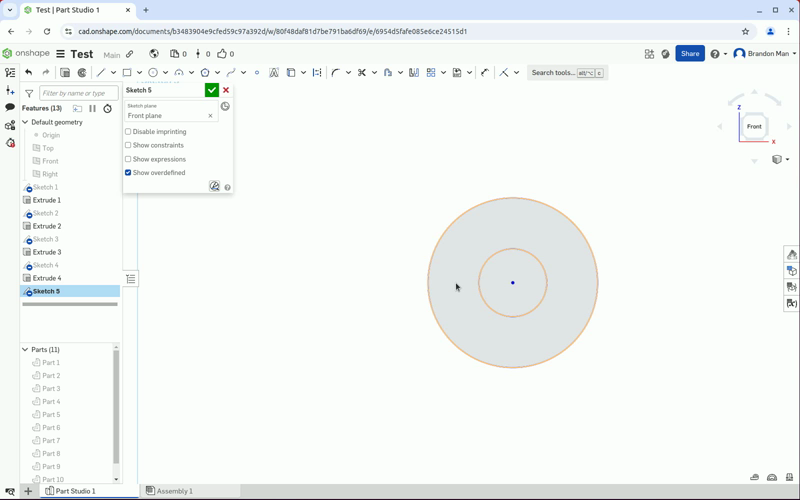
click(456, 282)
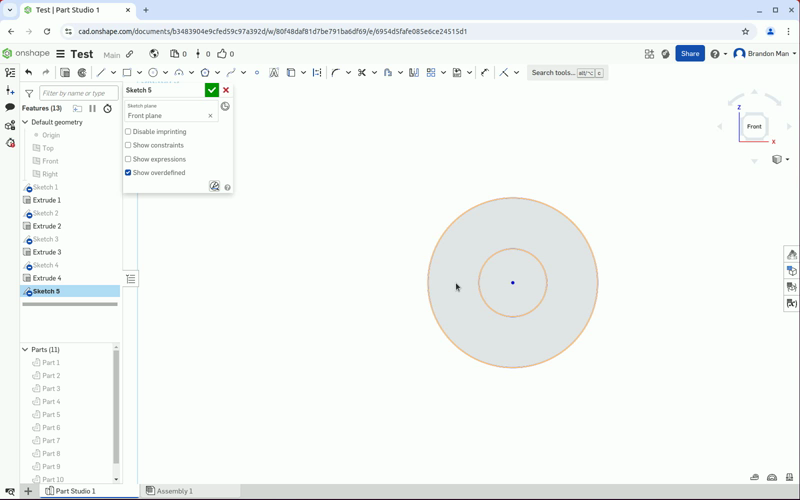
scroll(-6)
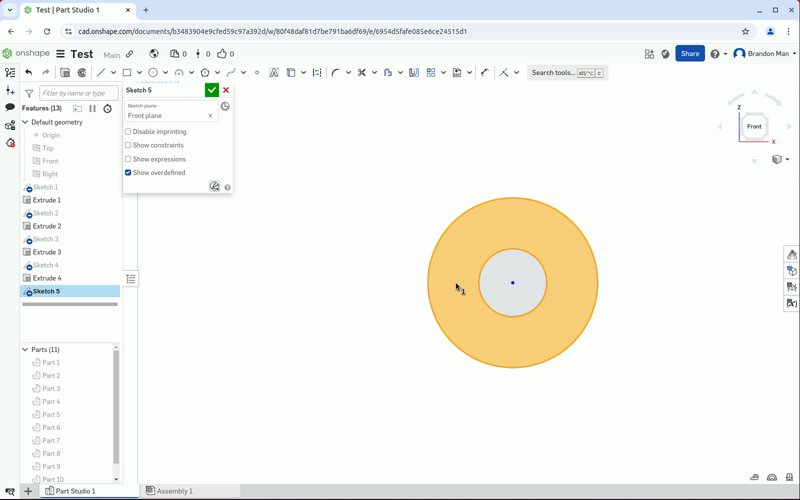
scroll(-6)
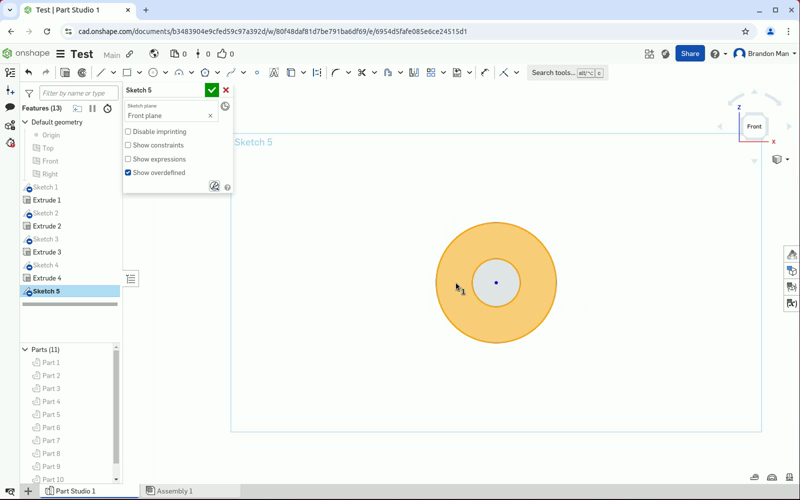
scroll(-6)
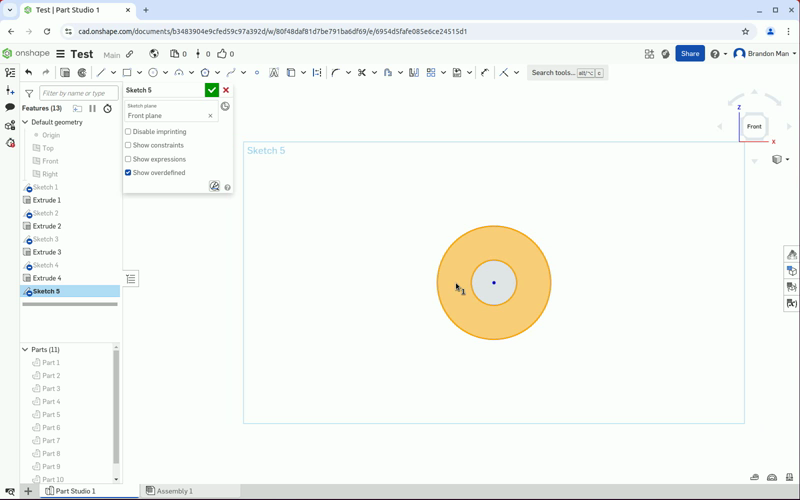
scroll(-6)
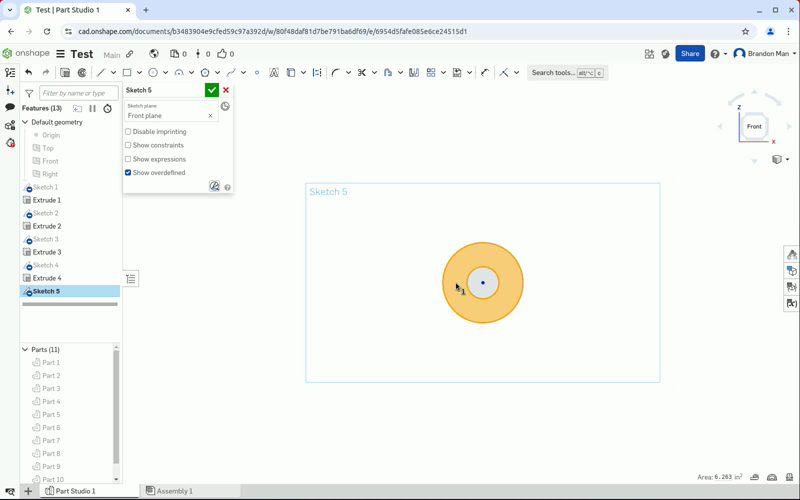
scroll(-6)
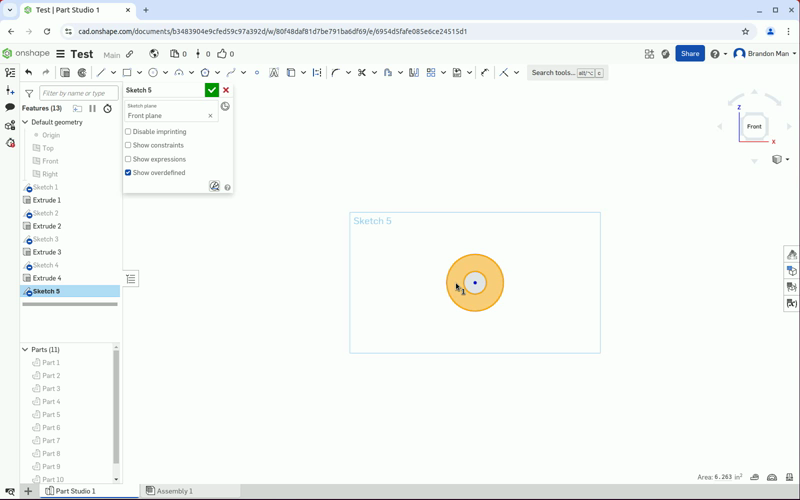
scroll(-6)
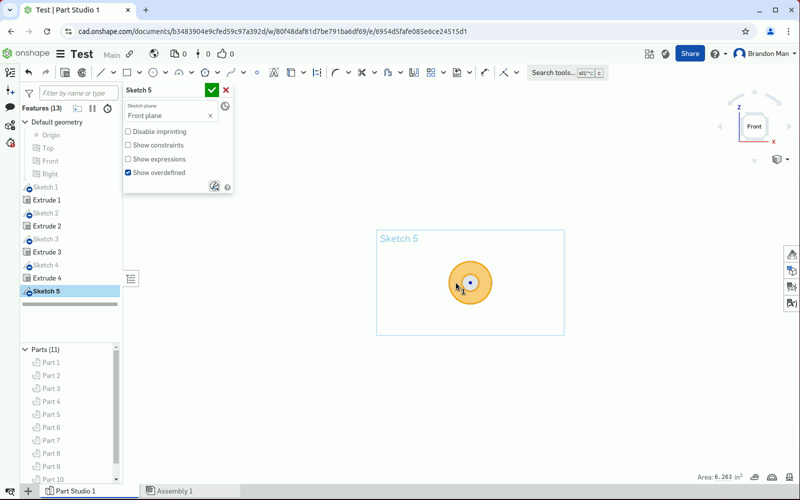
scroll(-6)
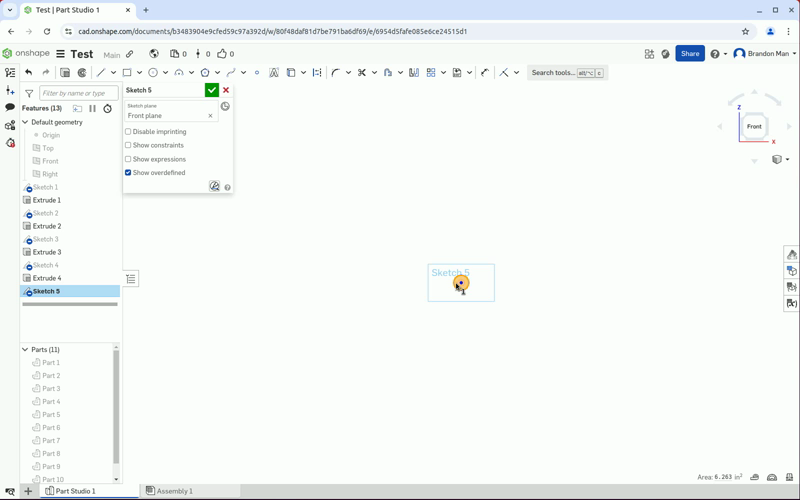
mouse_move(69, 352)
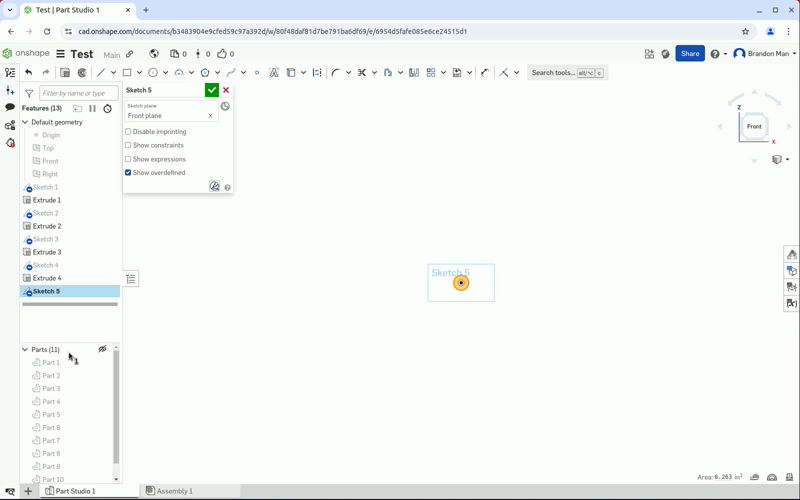
key(shift+y)
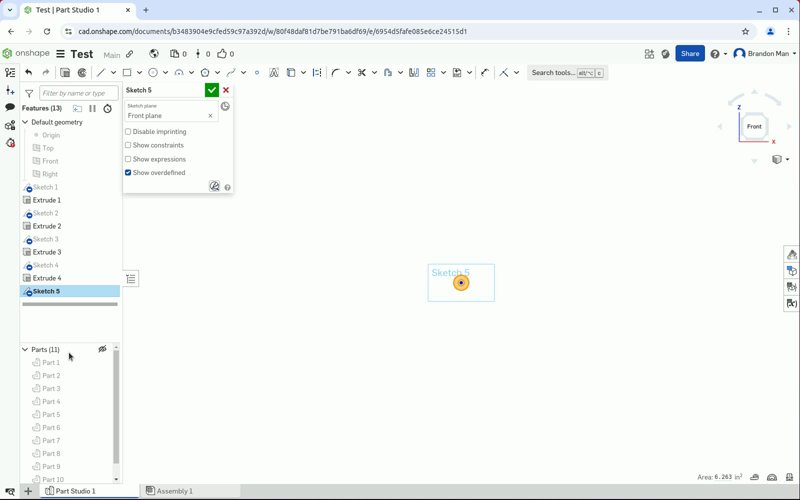
key(shift+e)
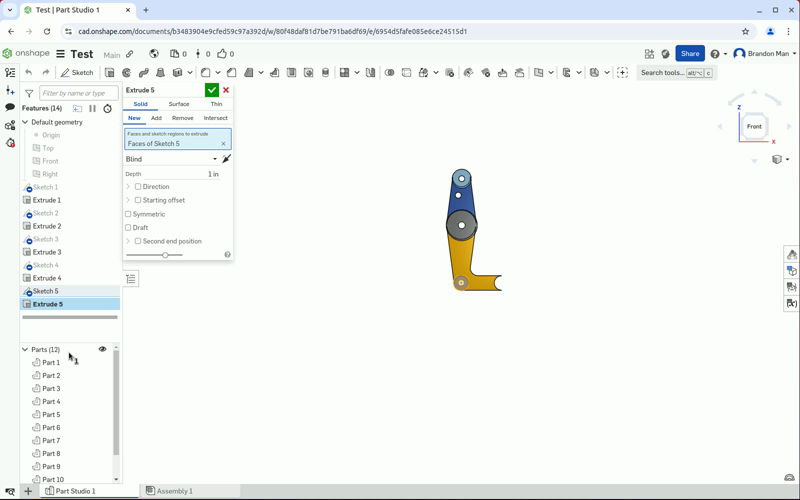
mouse_move(143, 106)
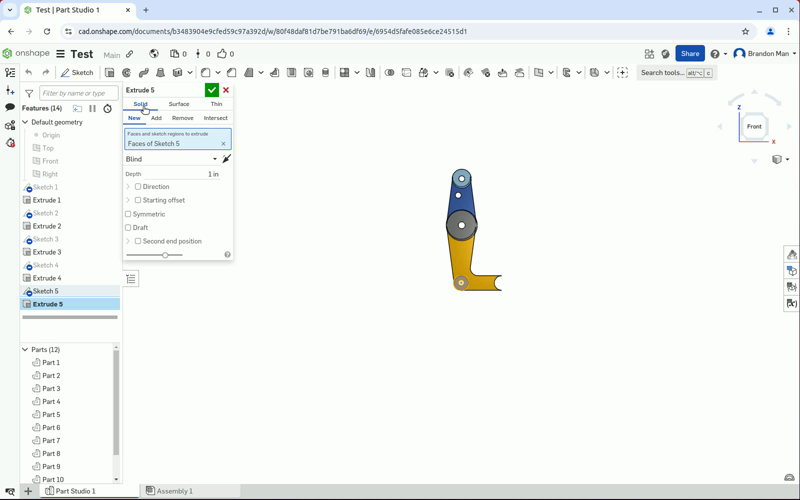
click(143, 106)
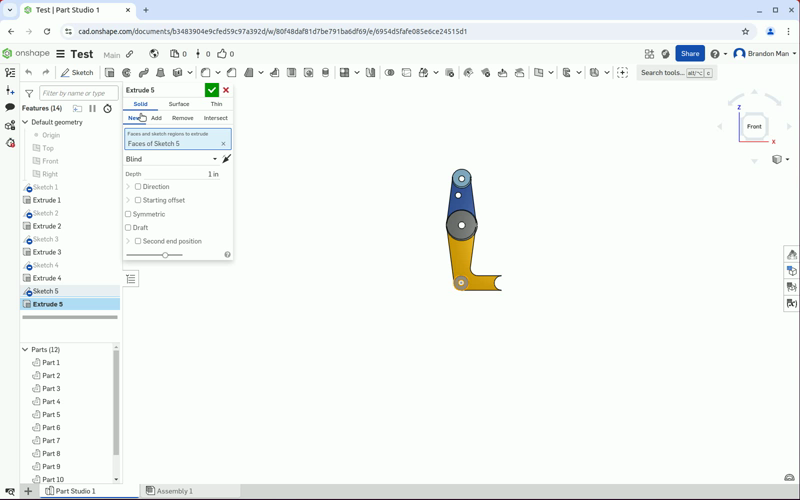
mouse_move(137, 120)
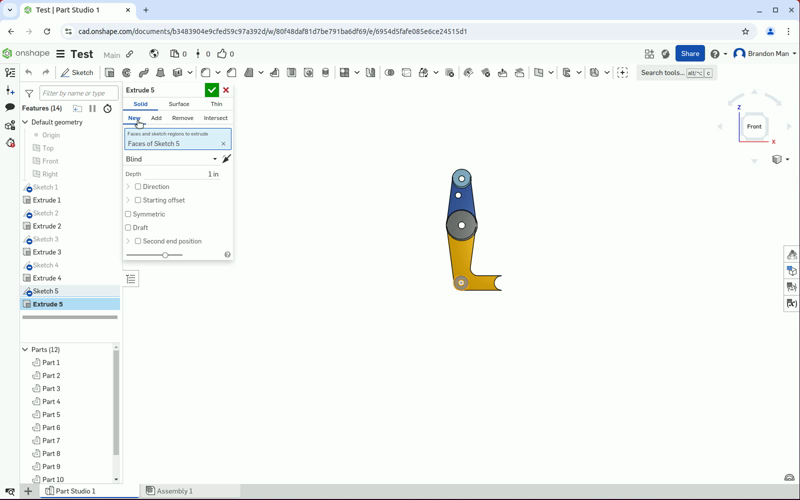
click(137, 120)
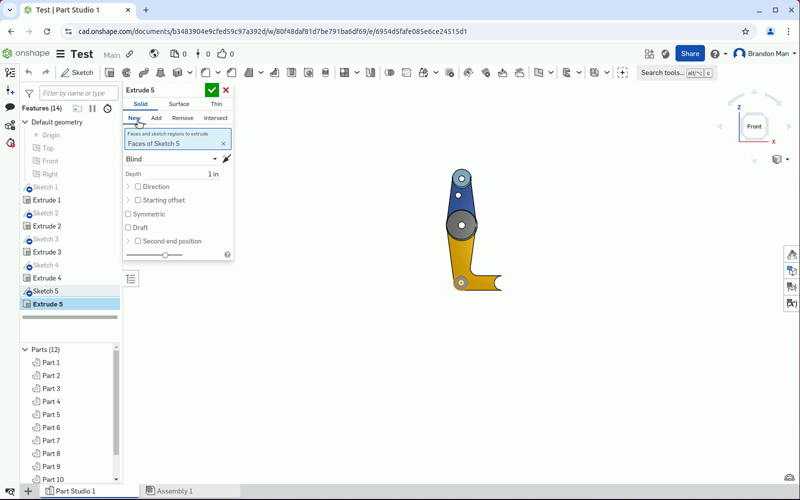
key(tab, 4)
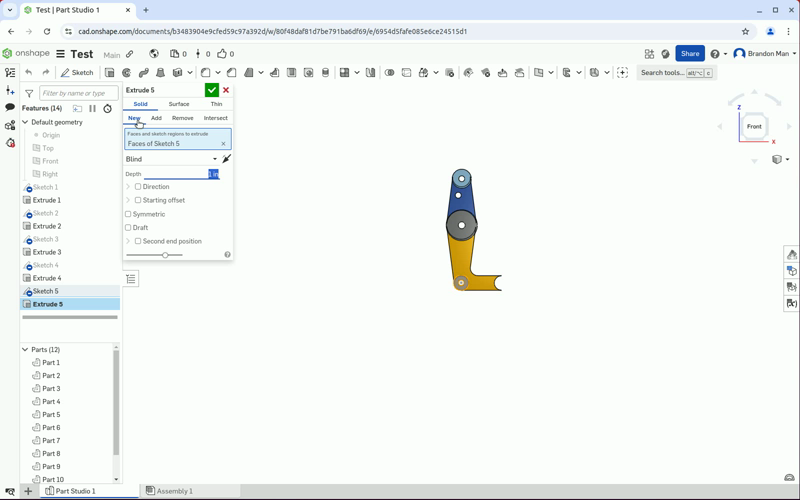
text(0.481)
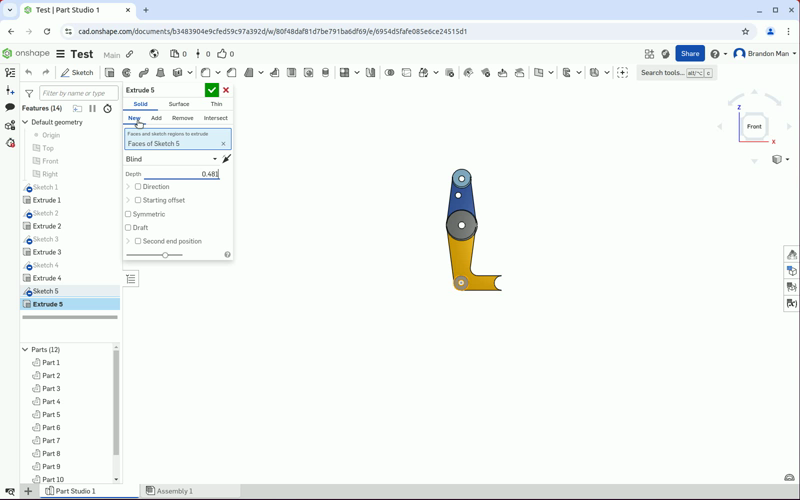
key(enter)
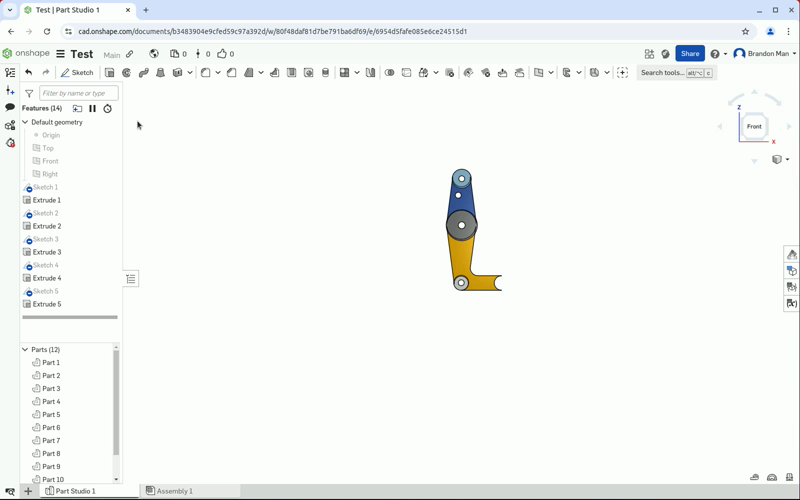
key(shift+h)
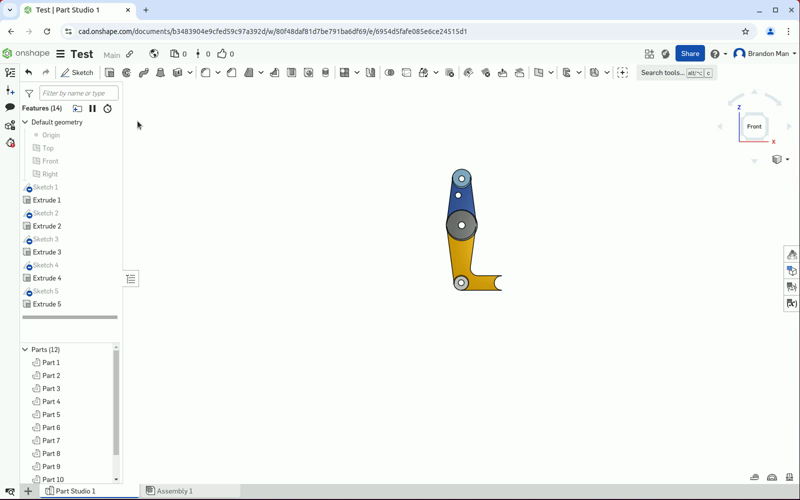
key(shift+h)
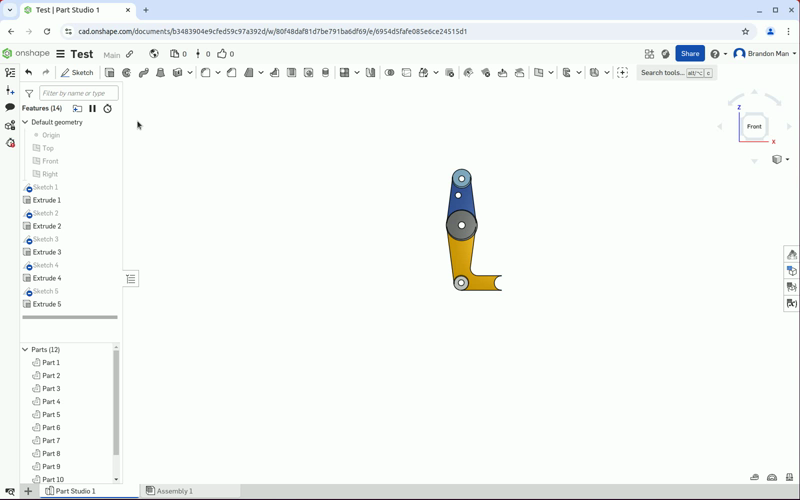
mouse_move(73, 189)
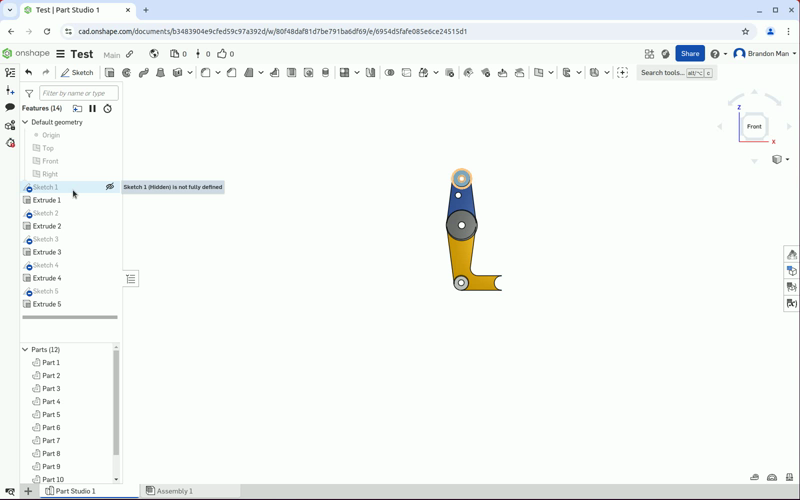
click(73, 189)
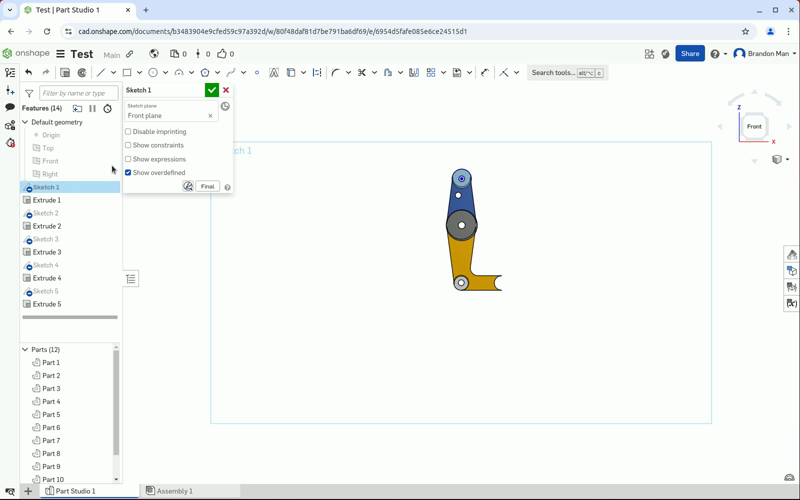
mouse_move(229, 92)
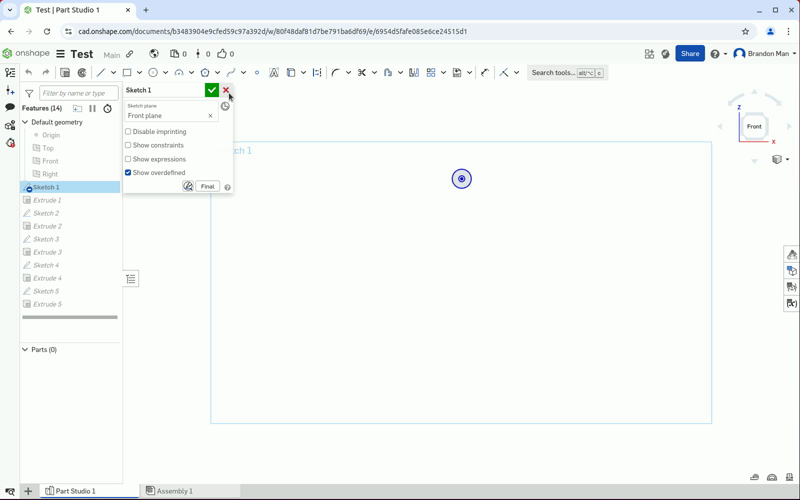
click(229, 92)
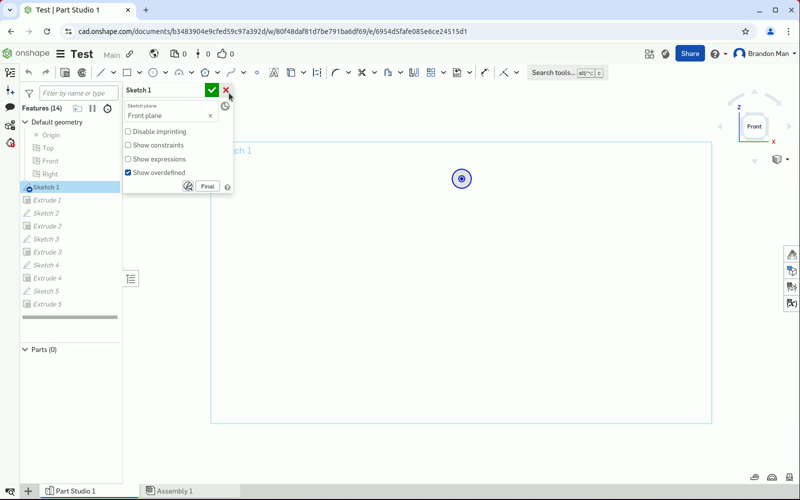
key(shift+s)
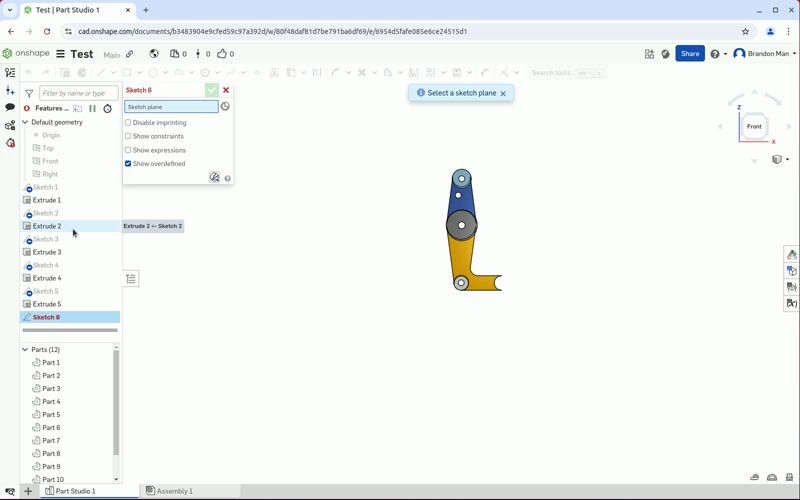
scroll(3)
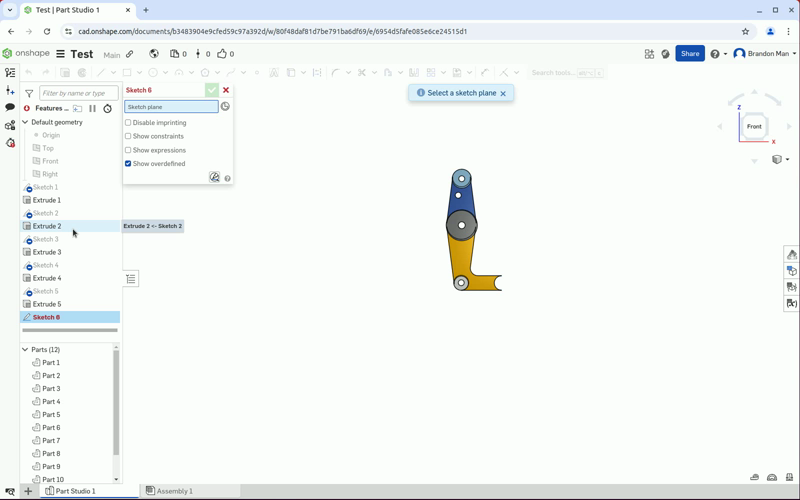
mouse_move(73, 163)
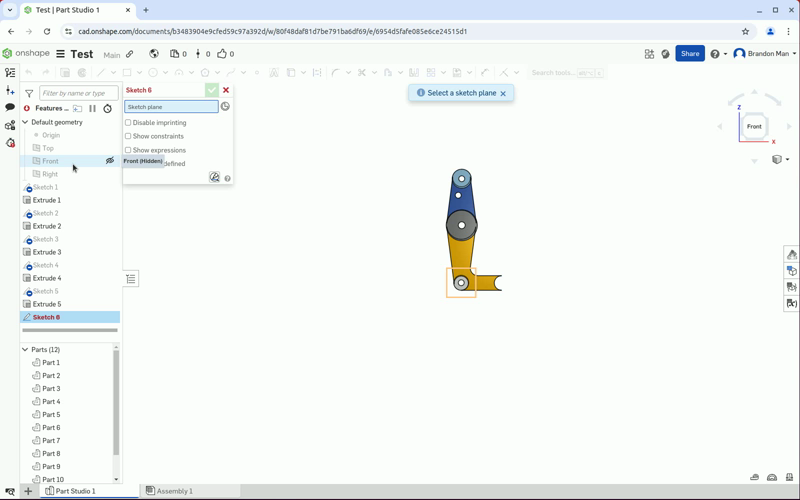
click(73, 163)
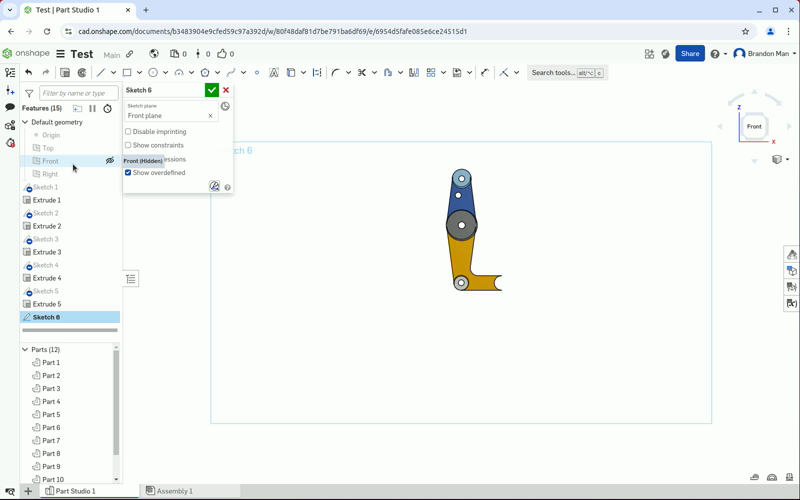
mouse_move(69, 352)
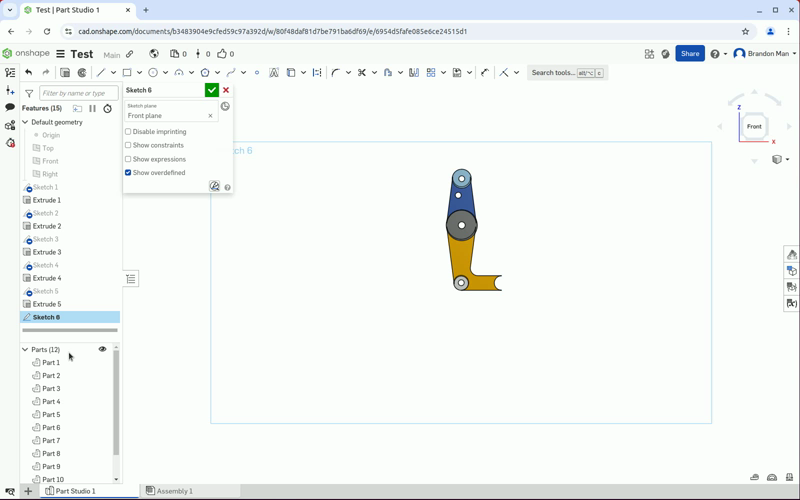
key(y)
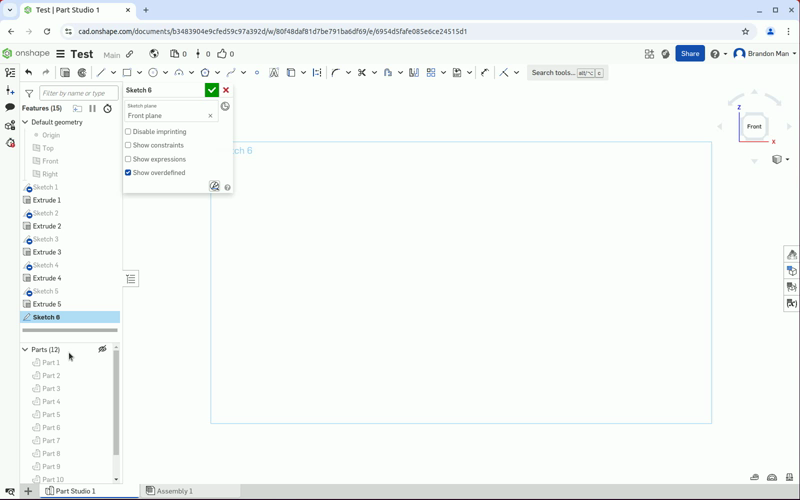
key(c)
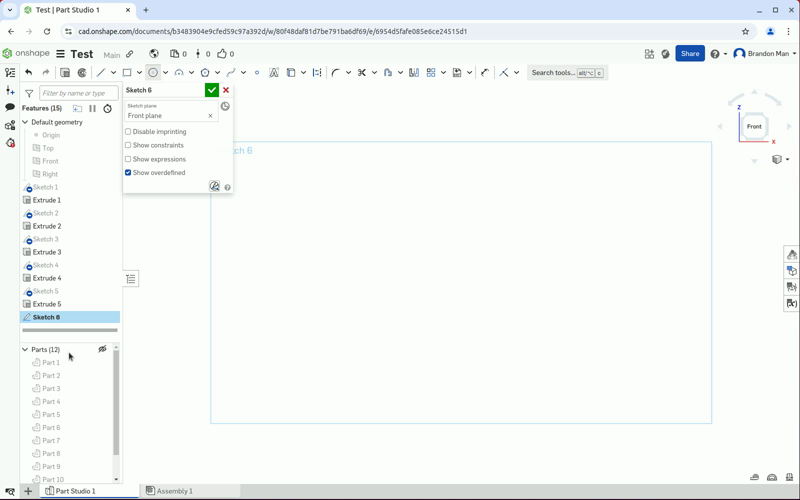
key_down(shift)
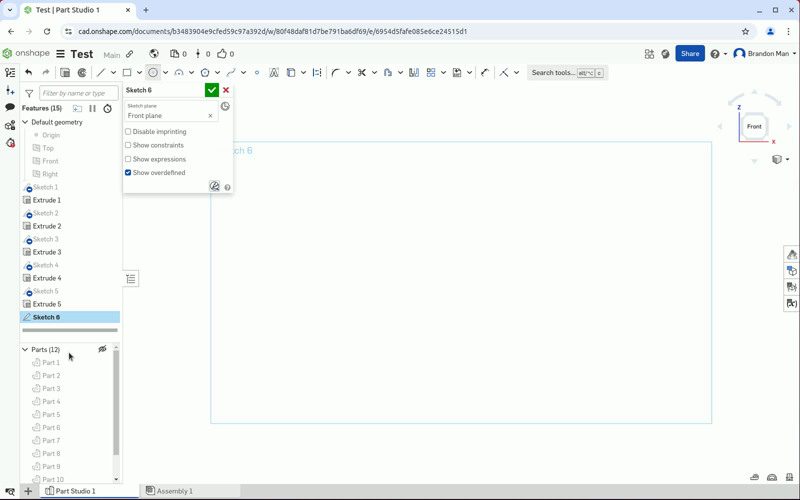
mouse_move(501, 282)
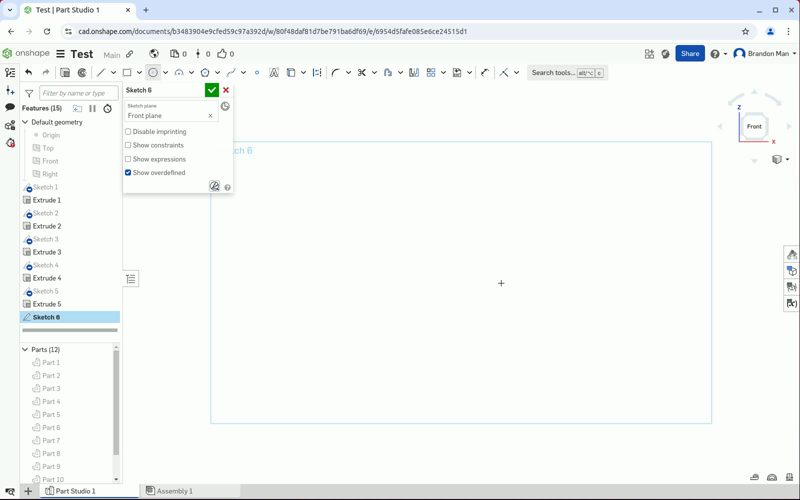
click(501, 282)
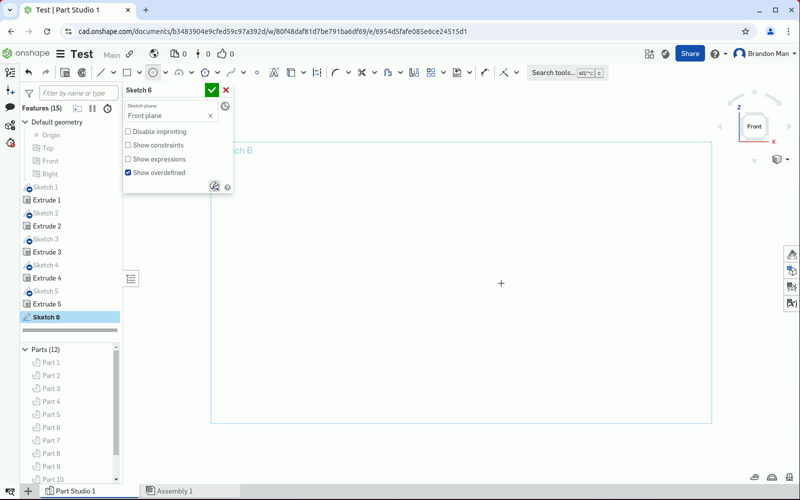
key_up(shift)
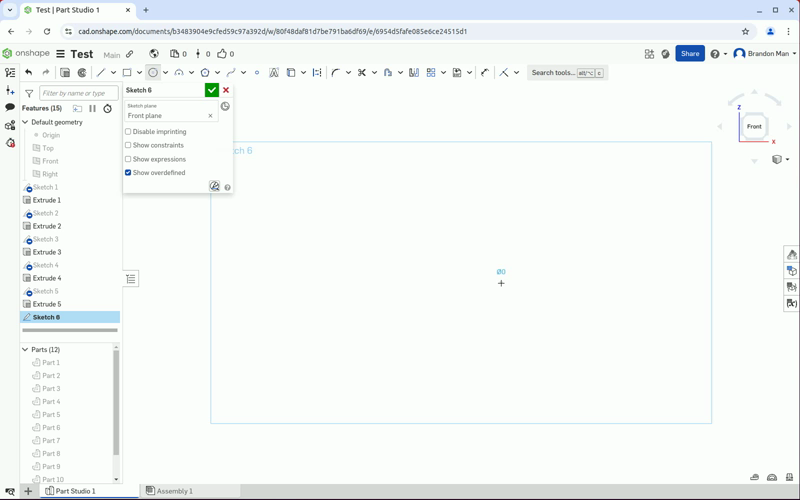
mouse_move(508, 282)
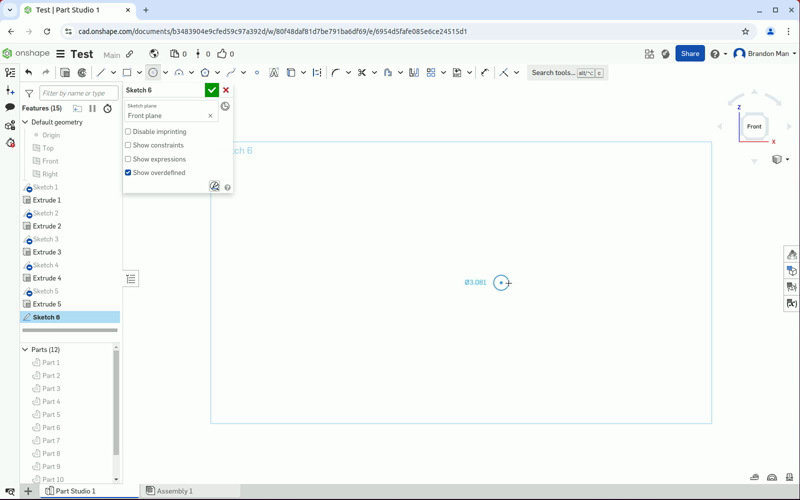
click(508, 282)
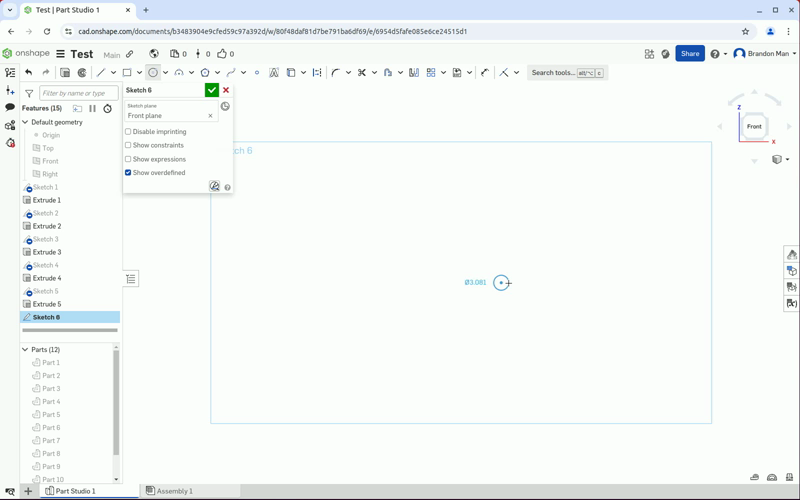
key(esc)
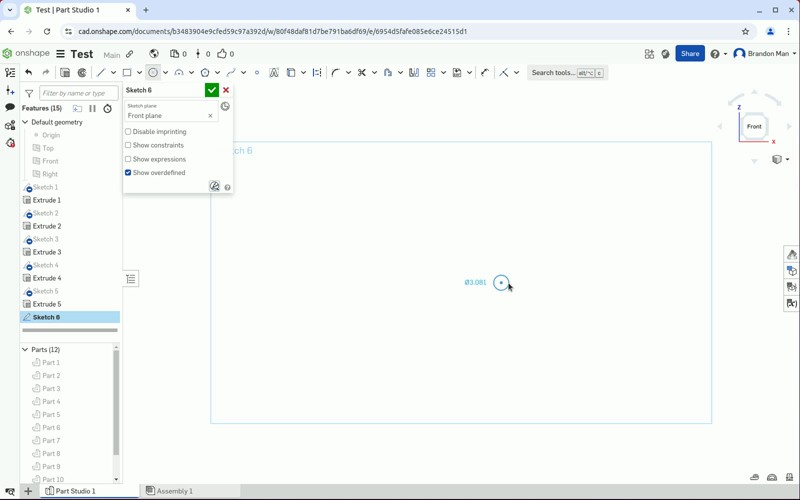
key(c)
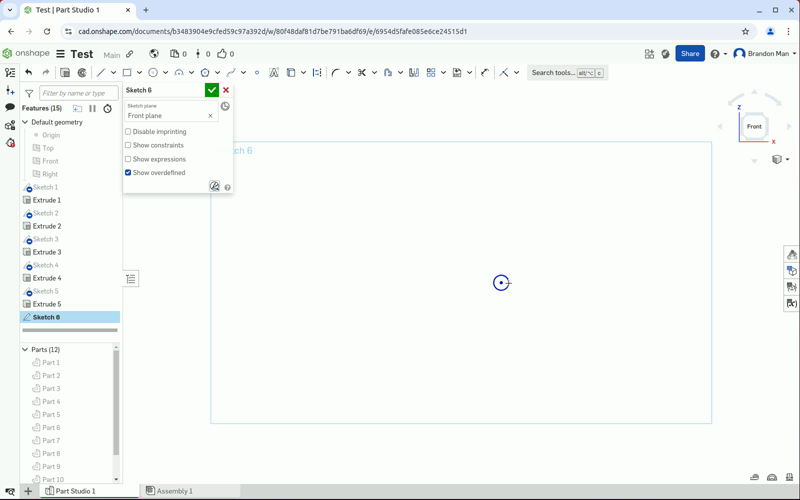
key_down(shift)
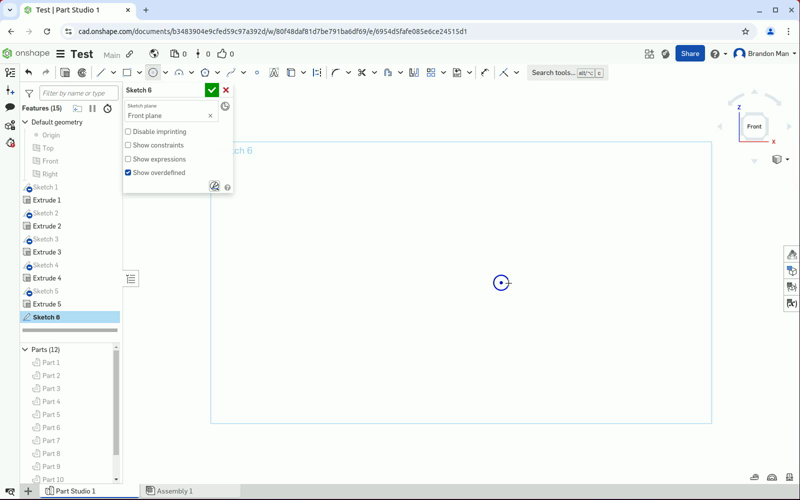
mouse_move(501, 282)
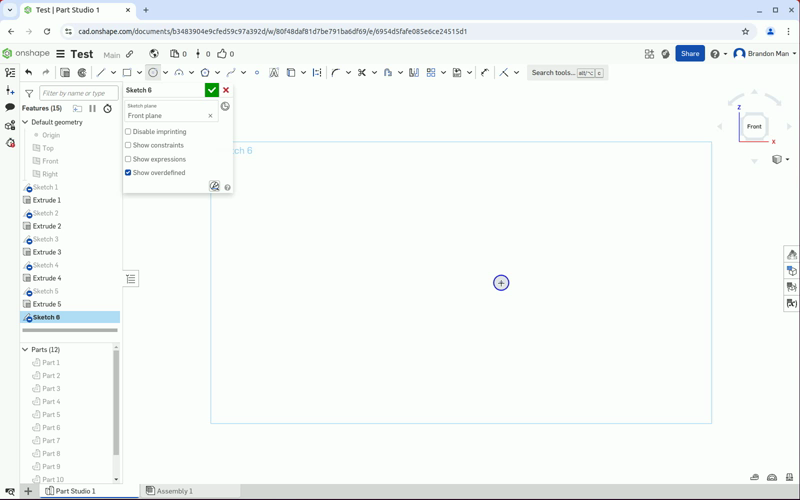
click(501, 282)
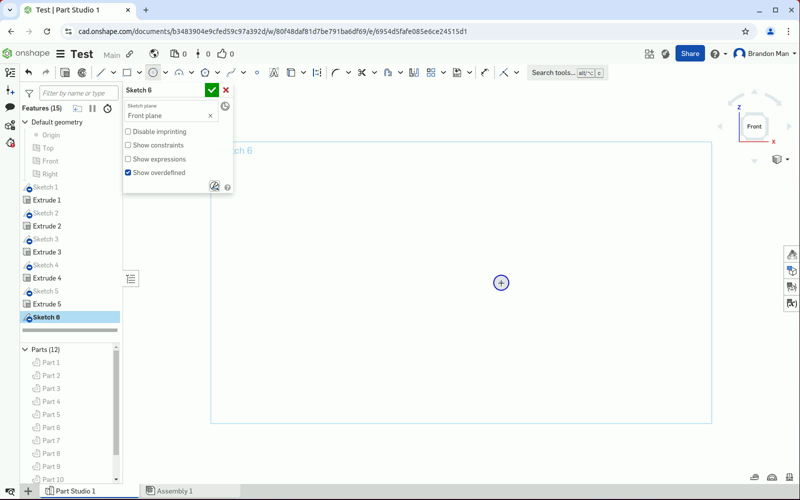
key_up(shift)
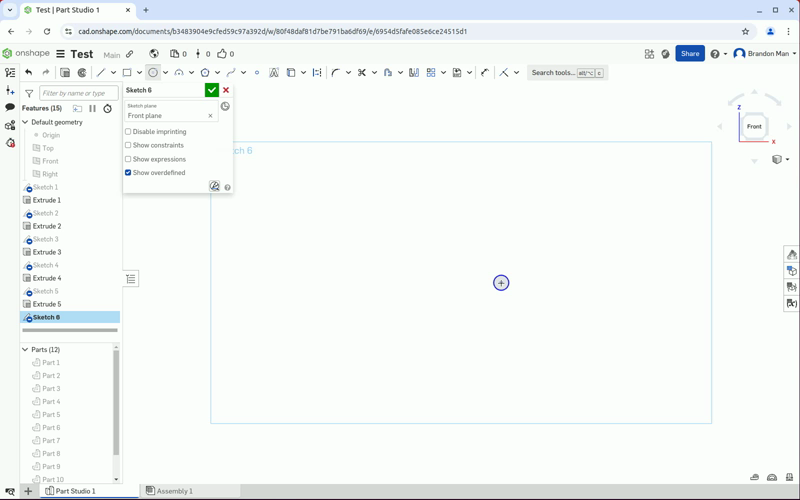
mouse_move(504, 282)
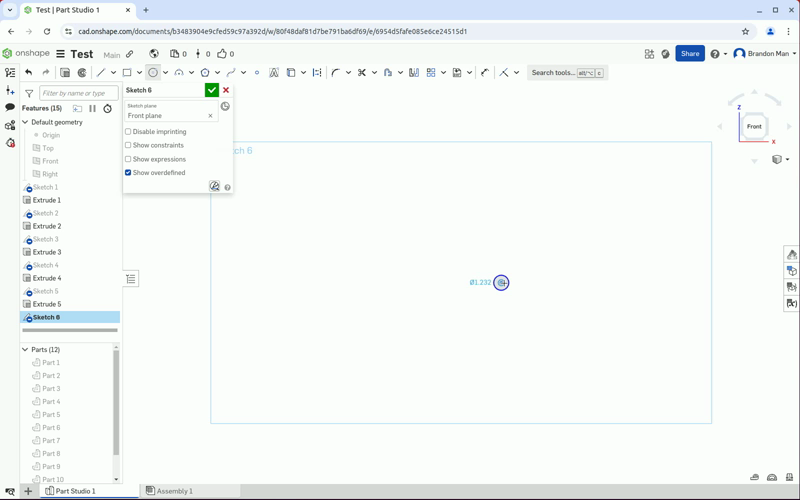
scroll(6)
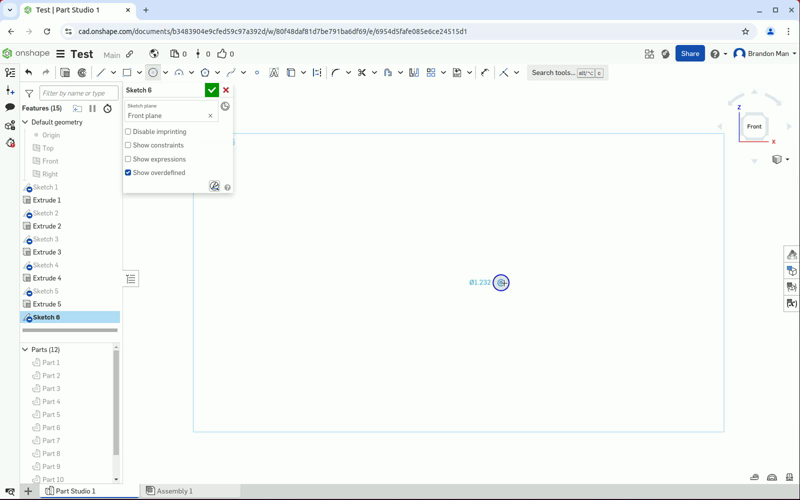
scroll(6)
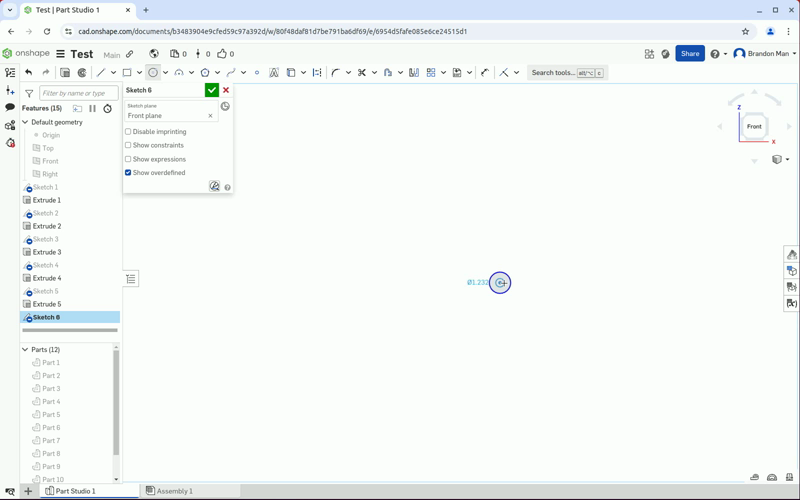
scroll(6)
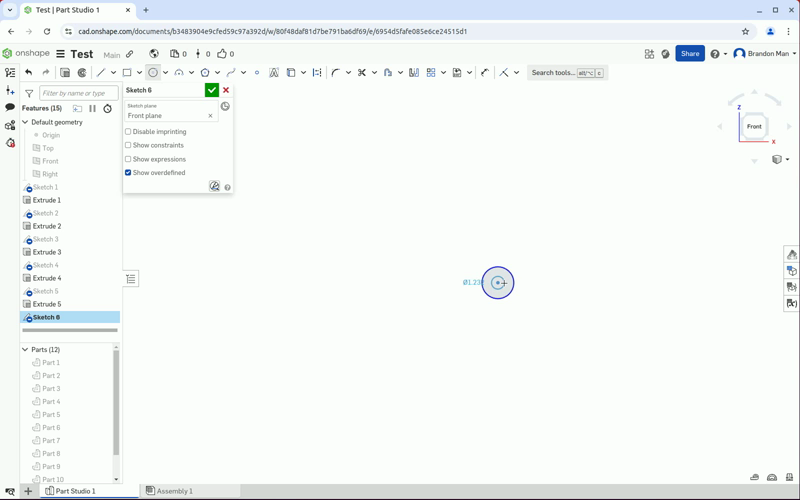
scroll(6)
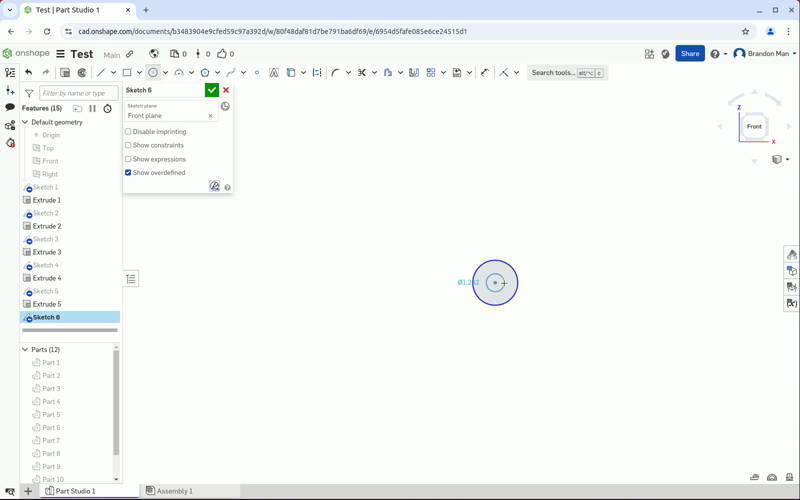
scroll(6)
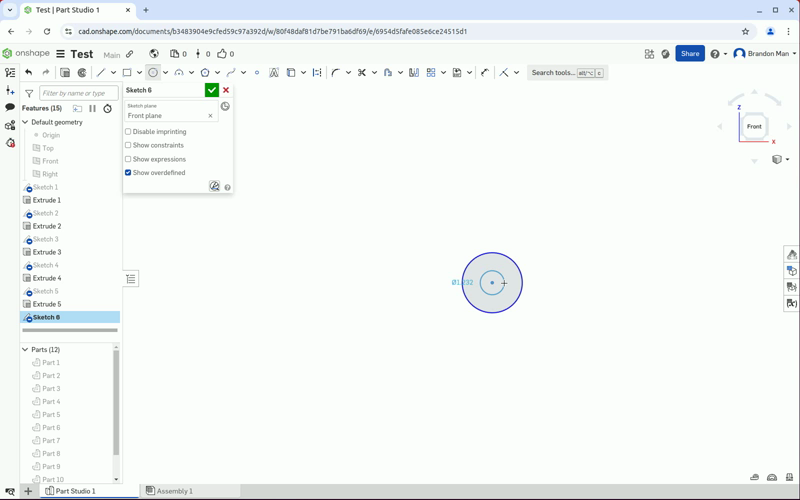
scroll(6)
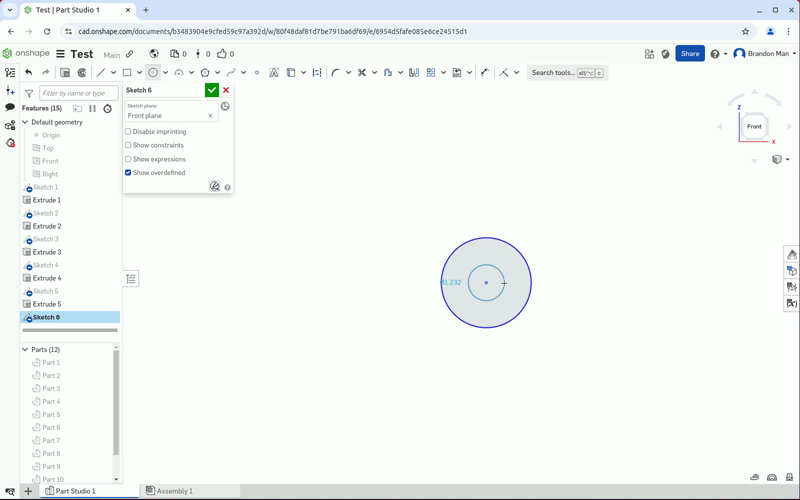
scroll(6)
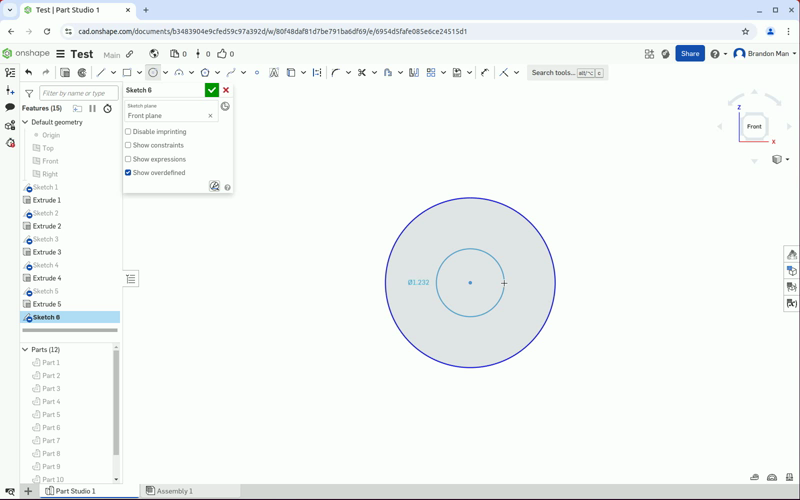
click(504, 282)
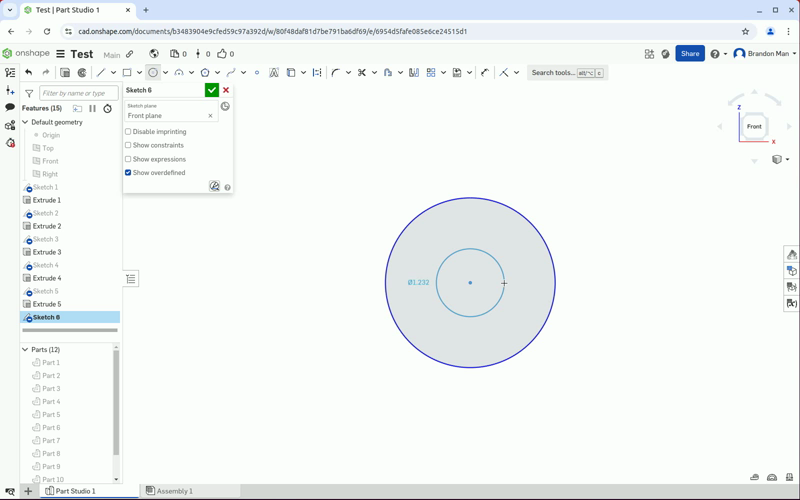
scroll(-6)
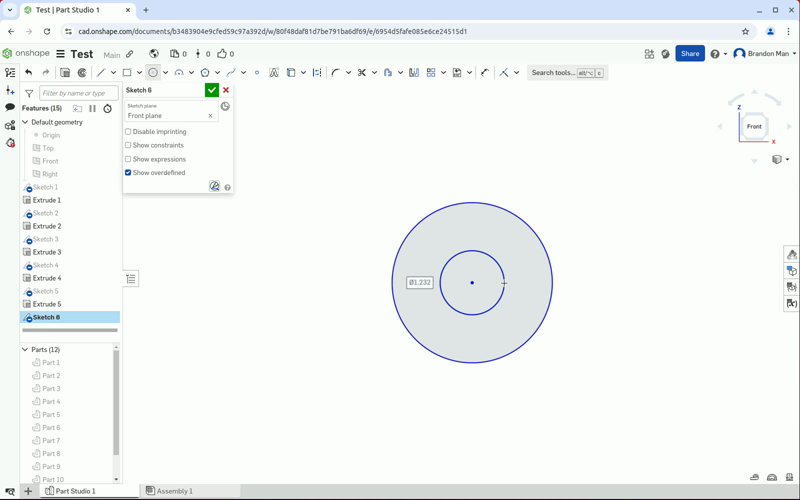
scroll(-6)
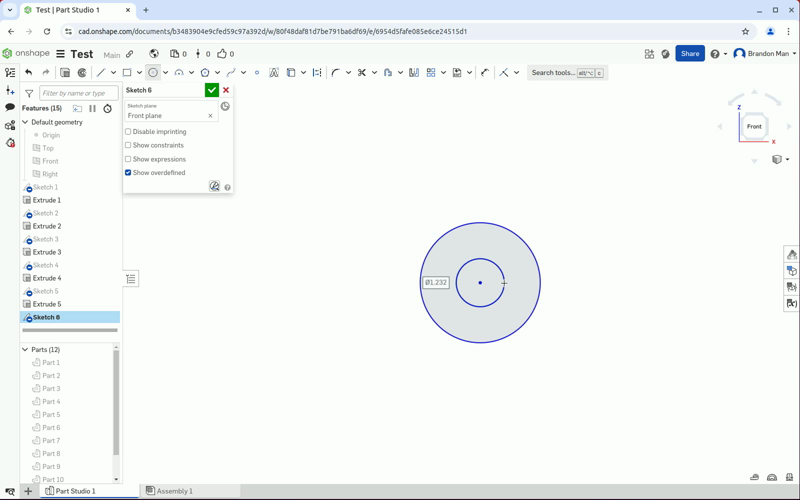
scroll(-6)
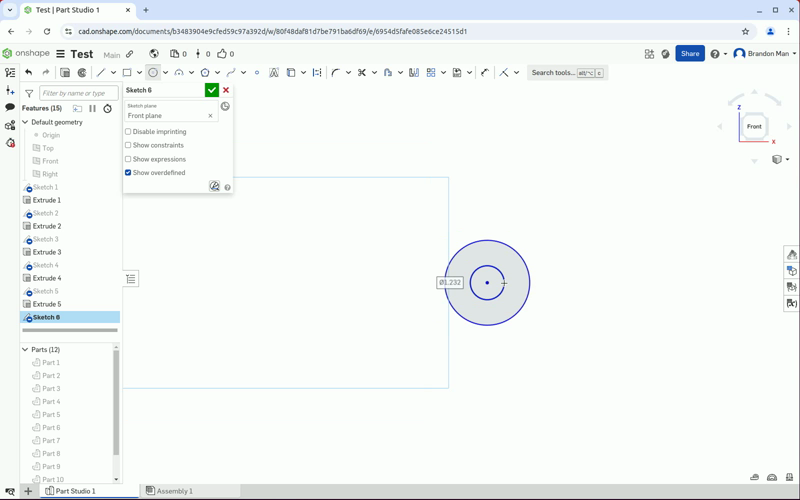
scroll(-6)
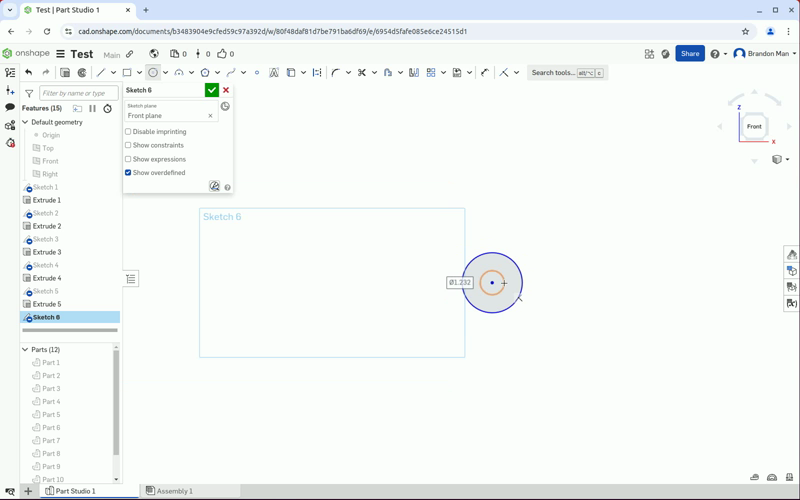
scroll(-6)
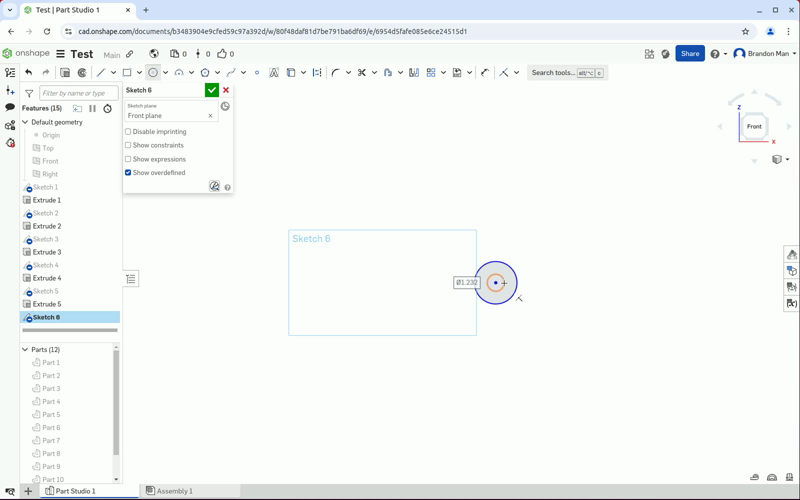
scroll(-6)
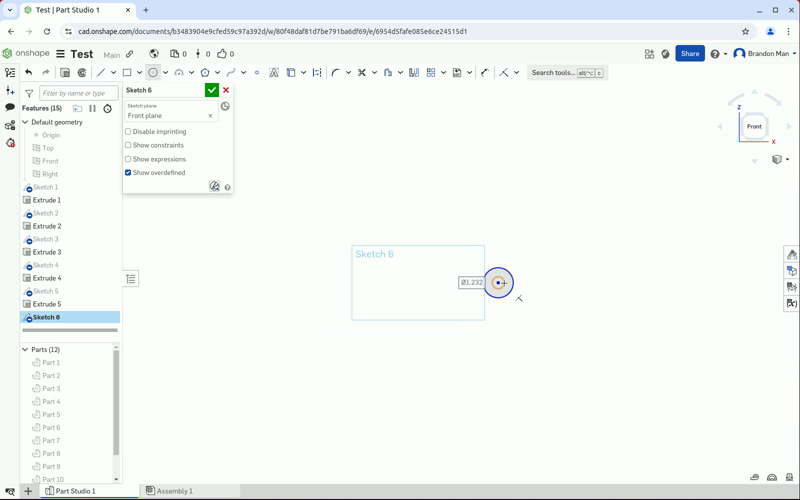
scroll(-6)
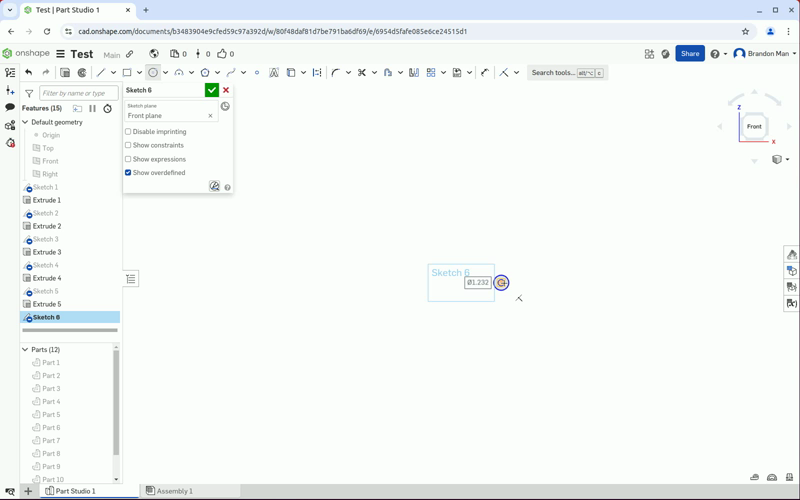
key(esc)
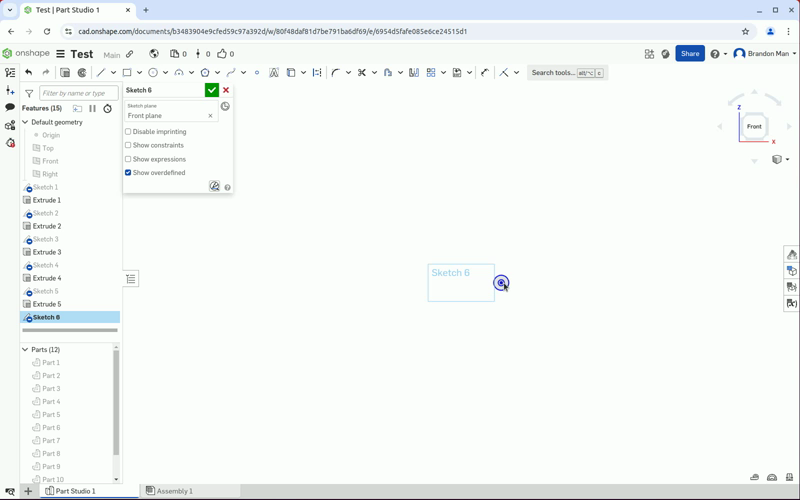
mouse_move(504, 288)
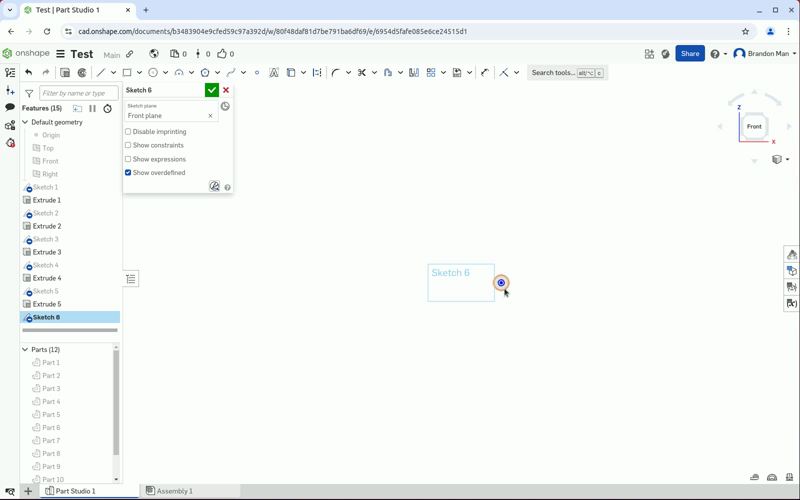
scroll(6)
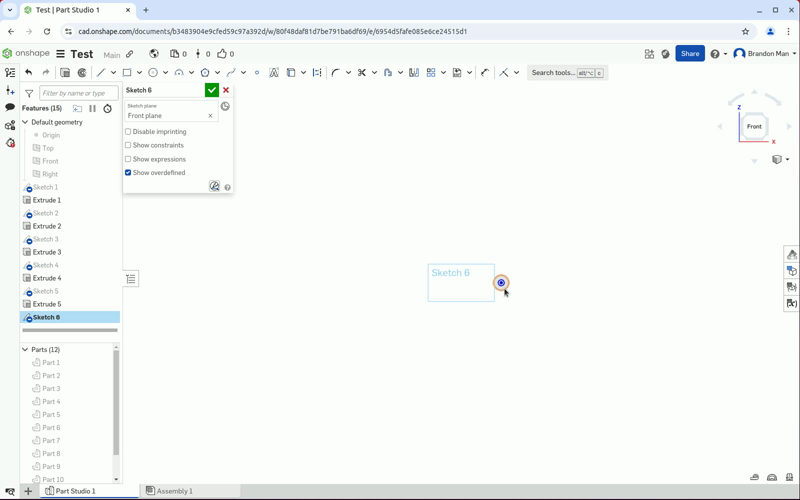
scroll(6)
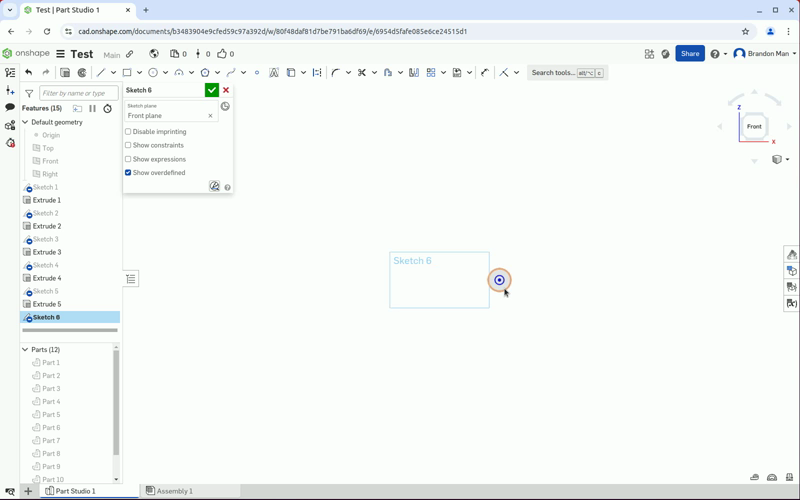
scroll(6)
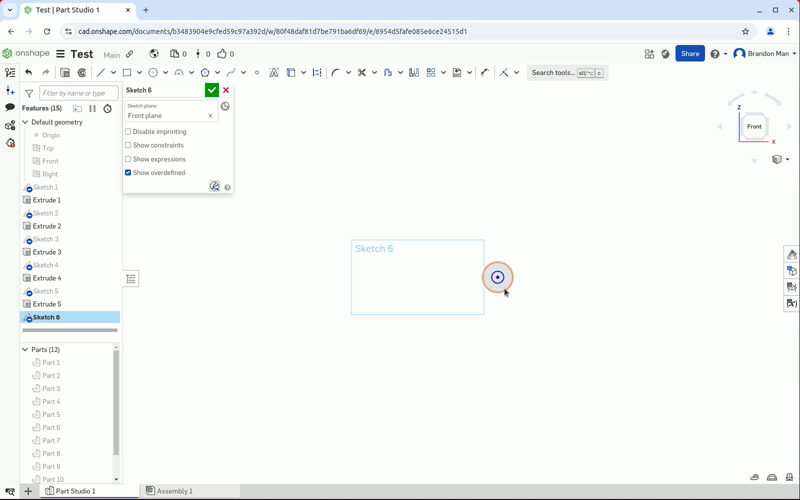
scroll(6)
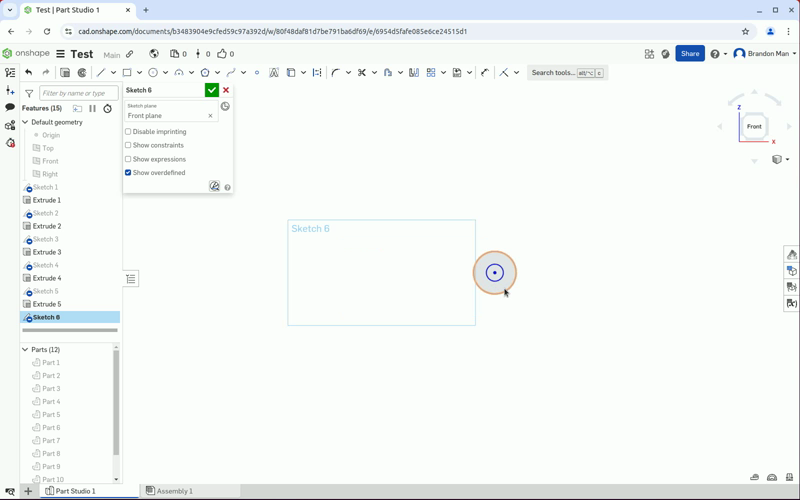
scroll(6)
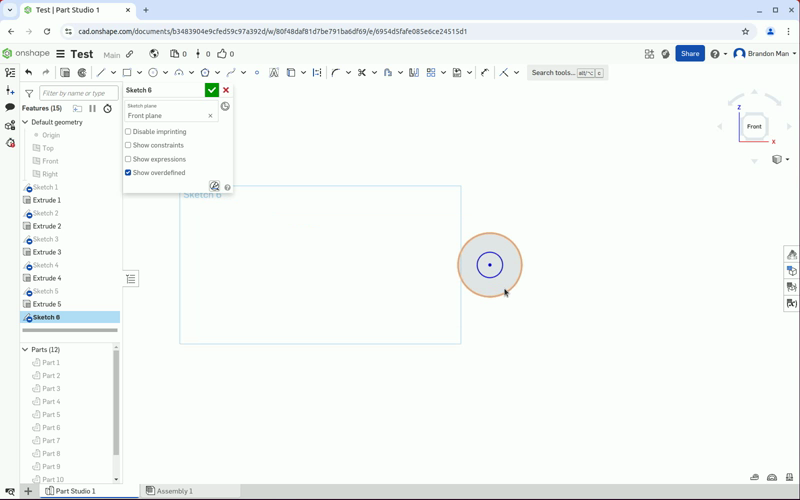
scroll(6)
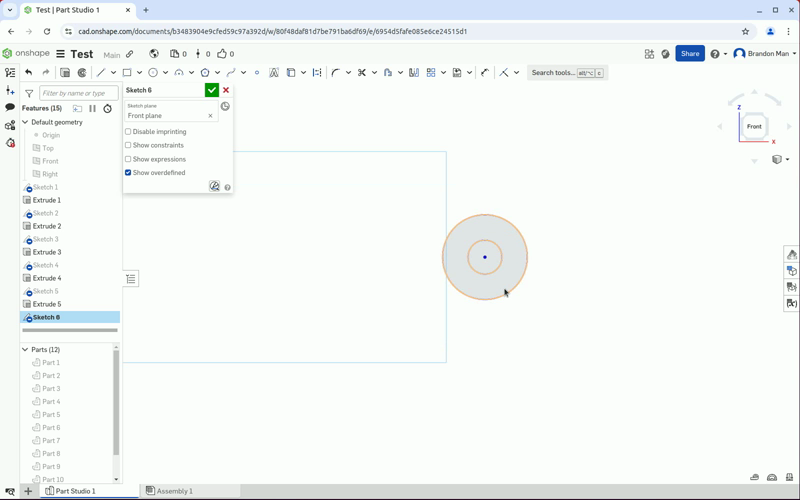
scroll(6)
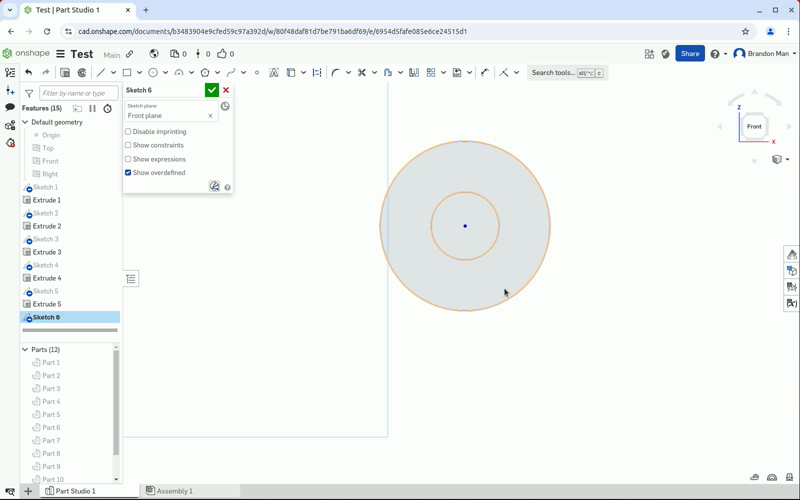
click(504, 288)
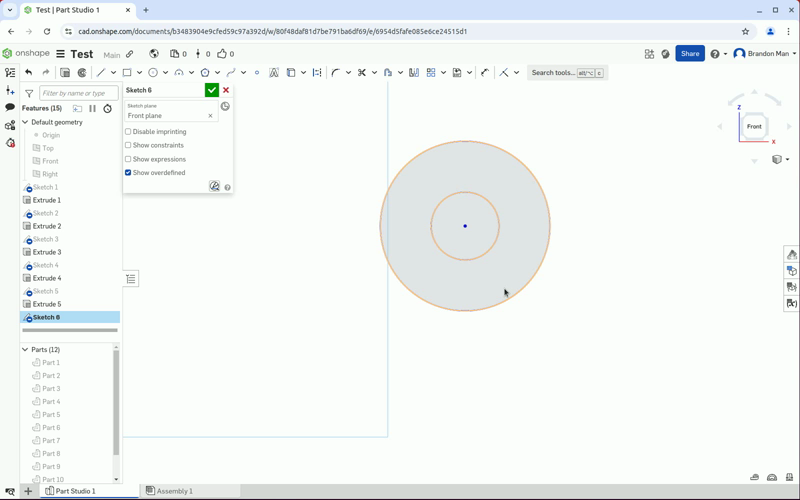
scroll(-6)
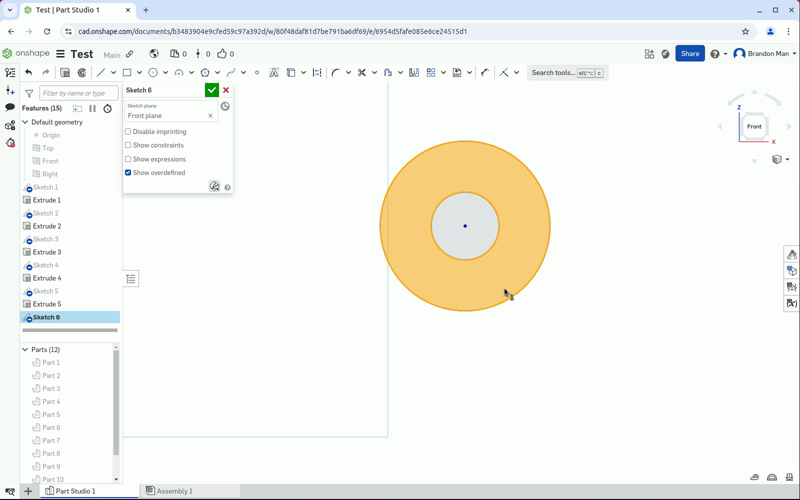
scroll(-6)
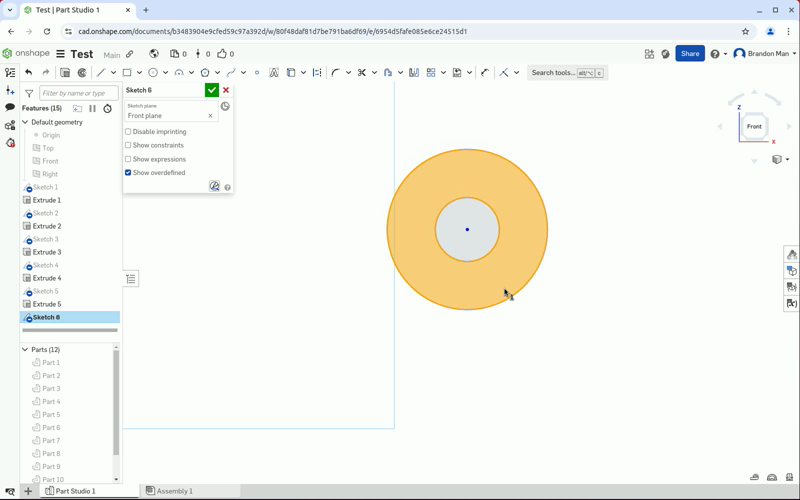
scroll(-6)
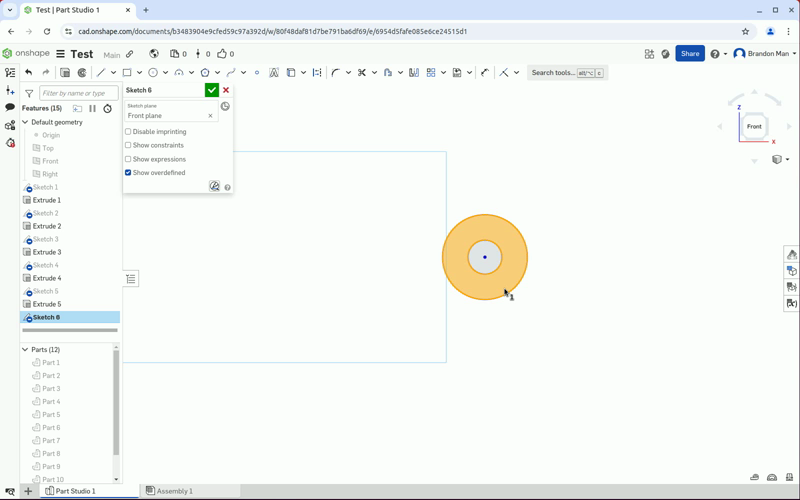
scroll(-6)
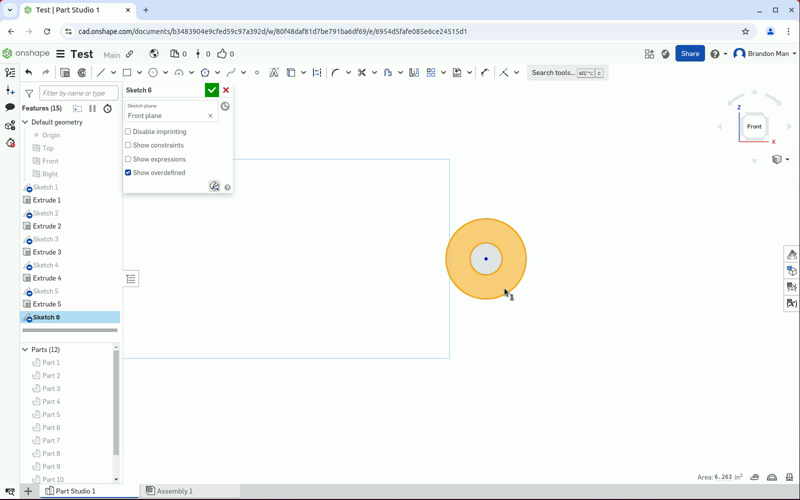
scroll(-6)
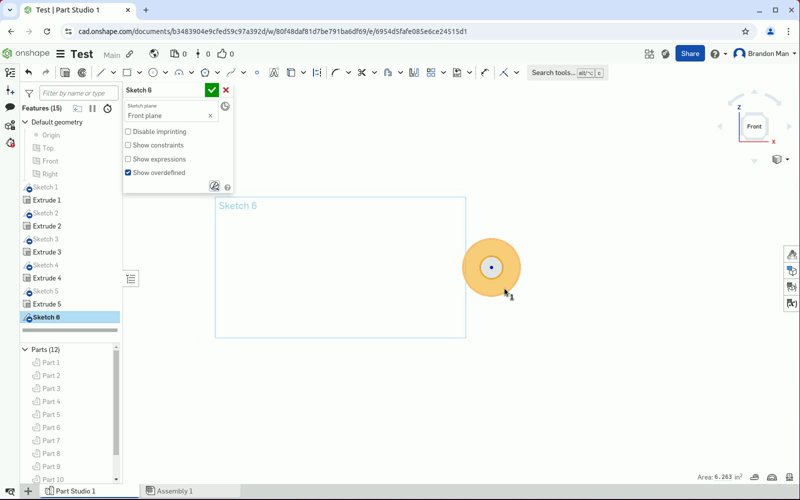
scroll(-6)
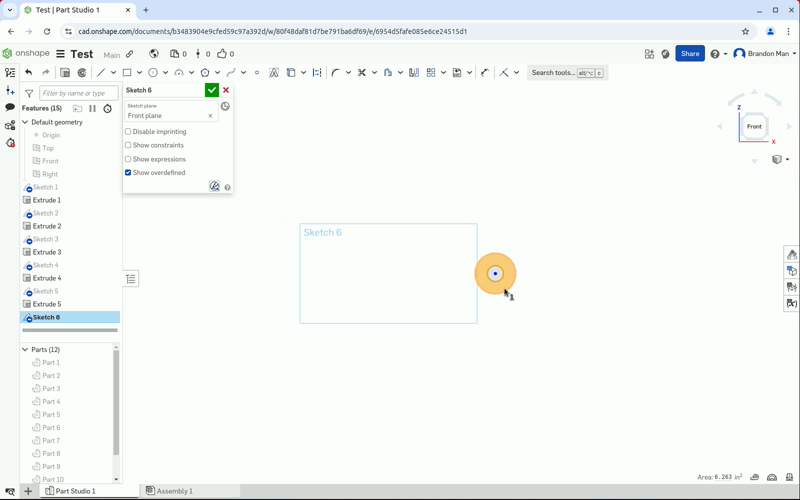
scroll(-6)
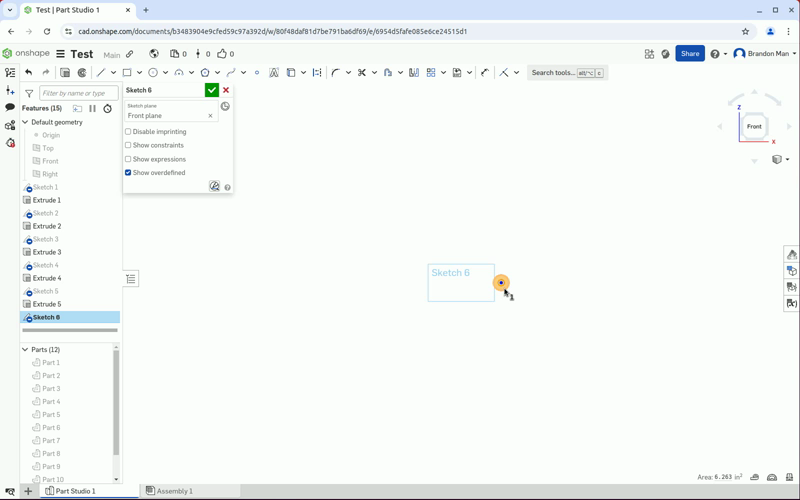
mouse_move(69, 352)
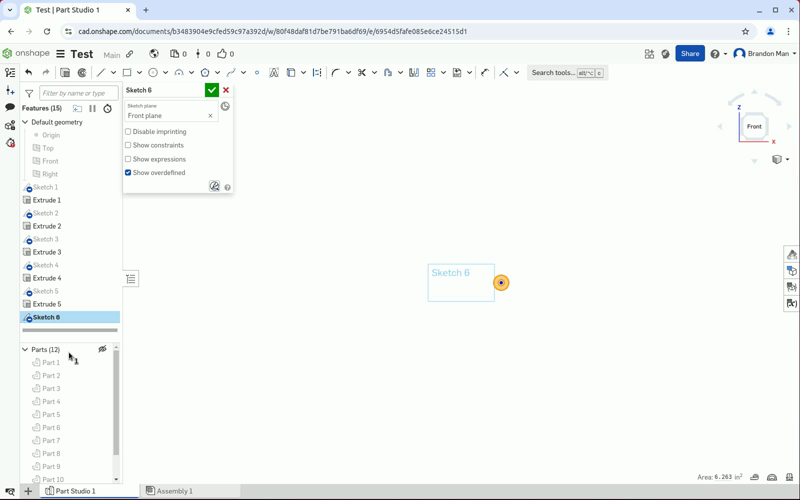
key(shift+y)
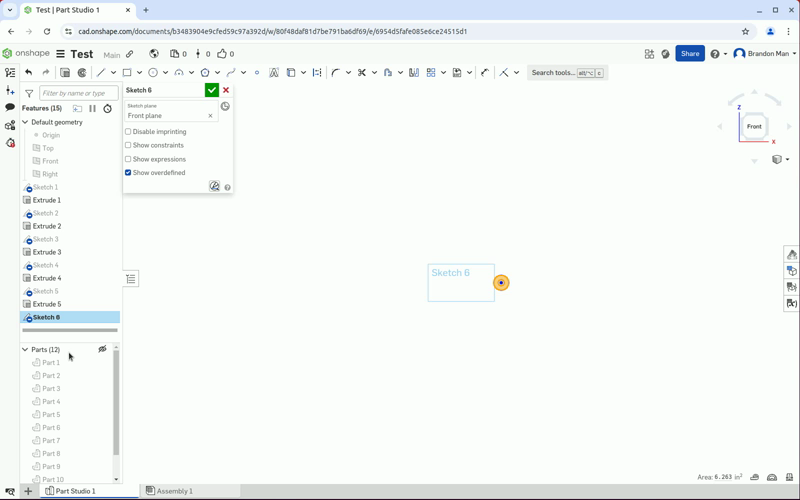
key(shift+e)
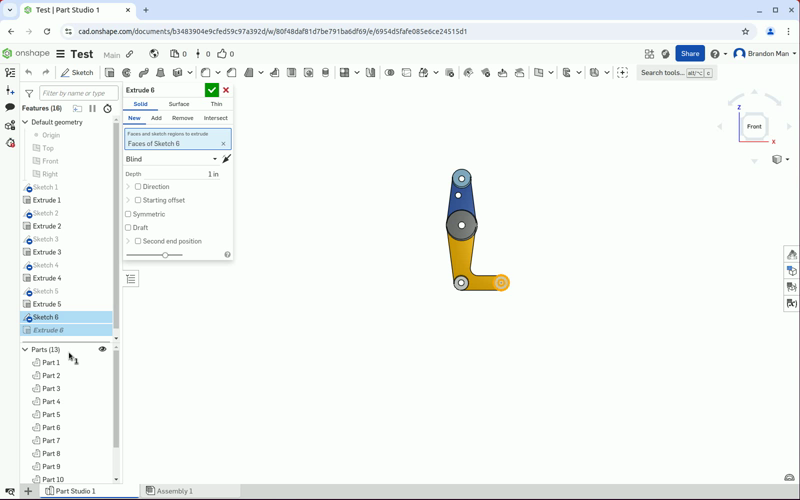
mouse_move(143, 106)
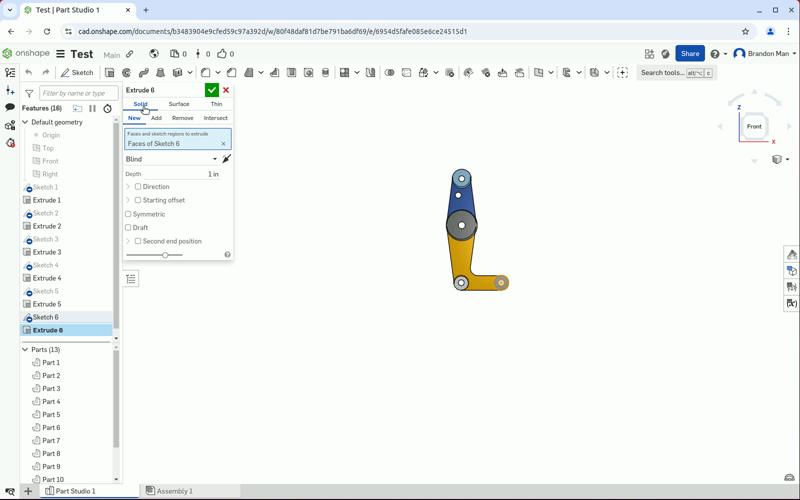
click(143, 106)
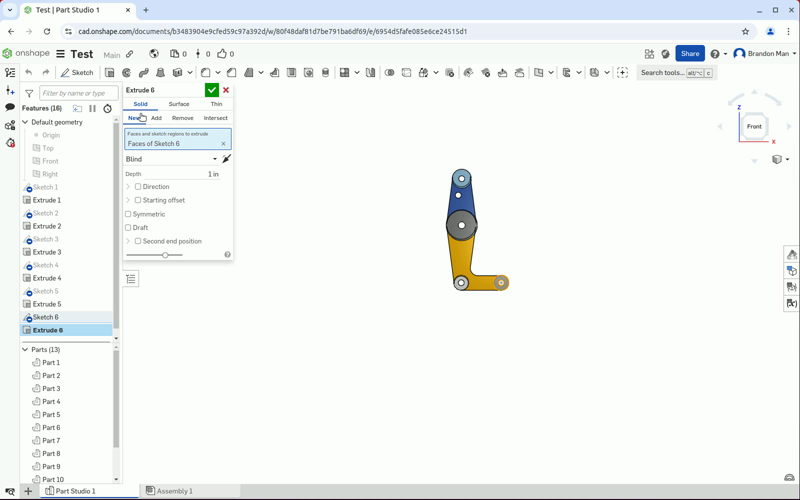
mouse_move(137, 120)
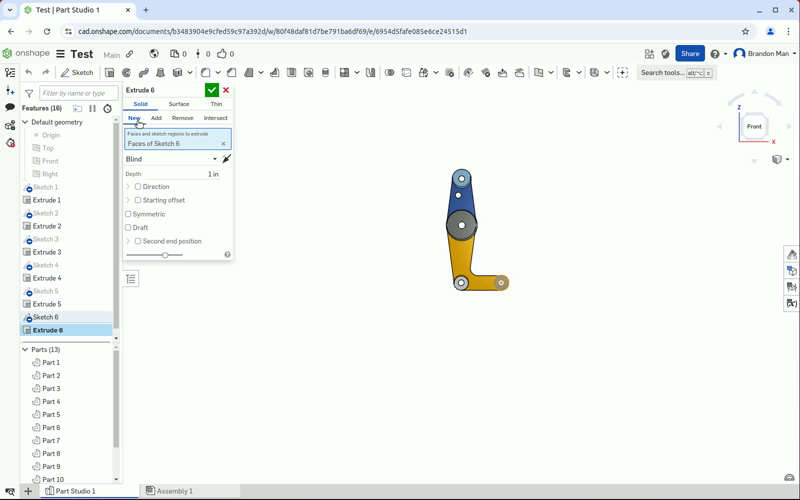
click(137, 120)
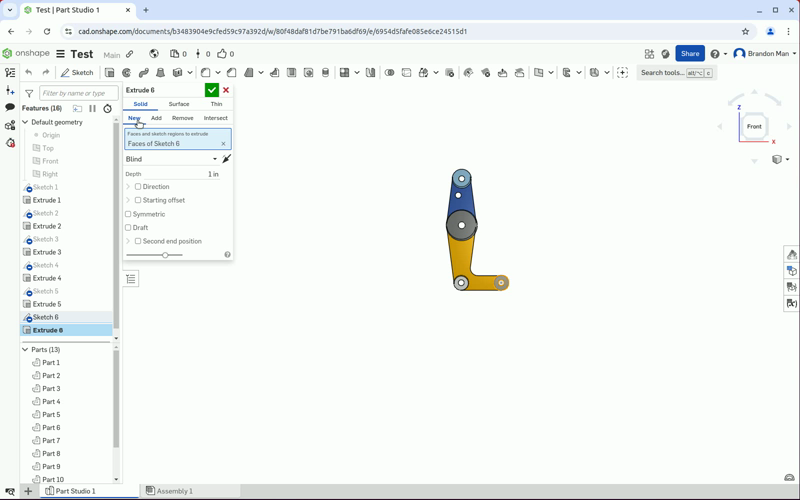
key(tab, 4)
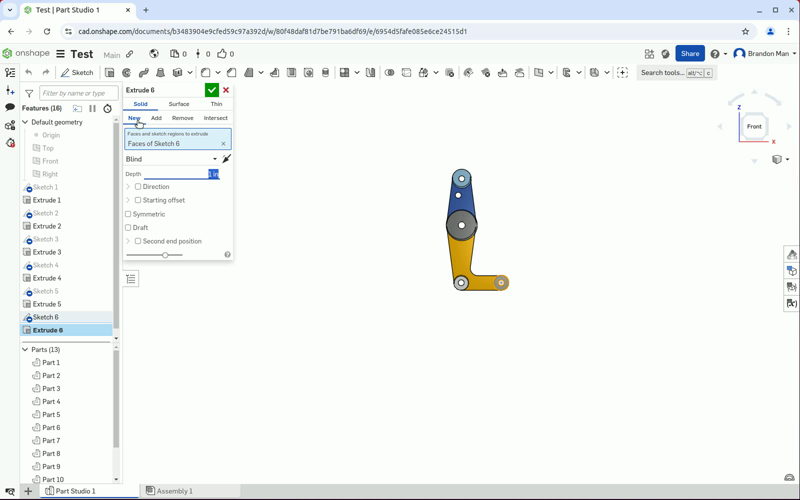
text(0.481)
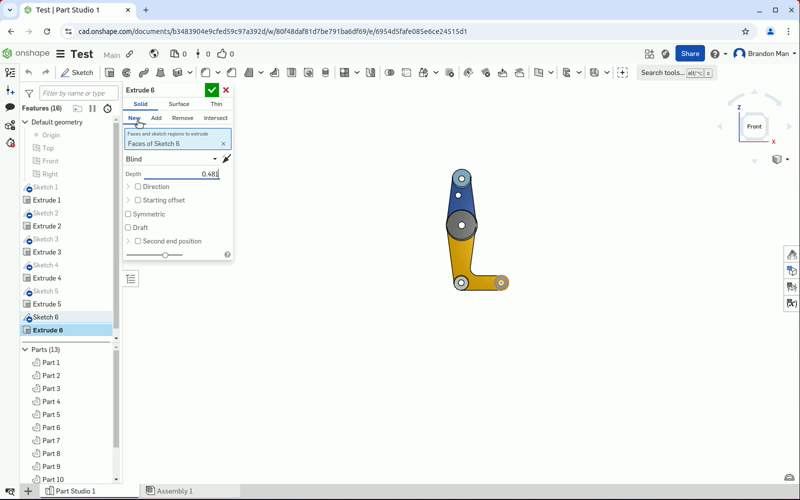
key(enter)
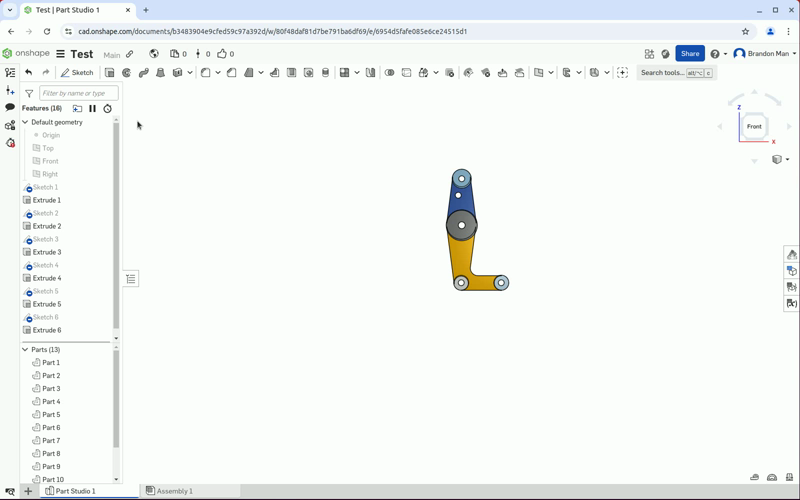
key(shift+h)
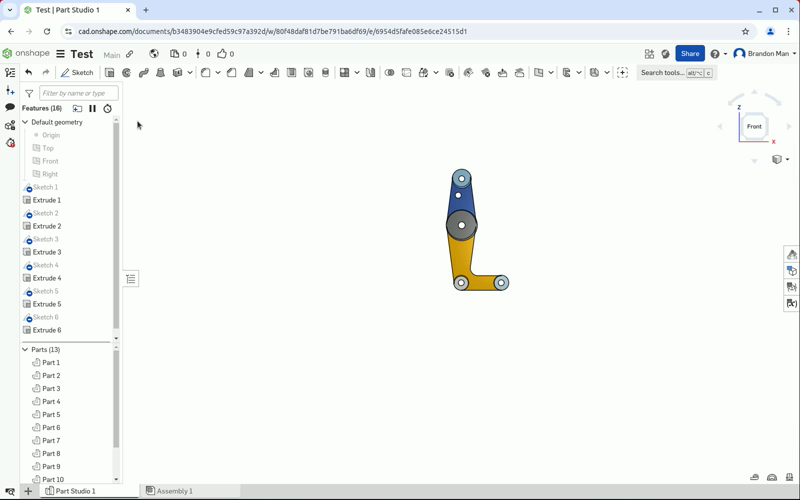
key(shift+h)
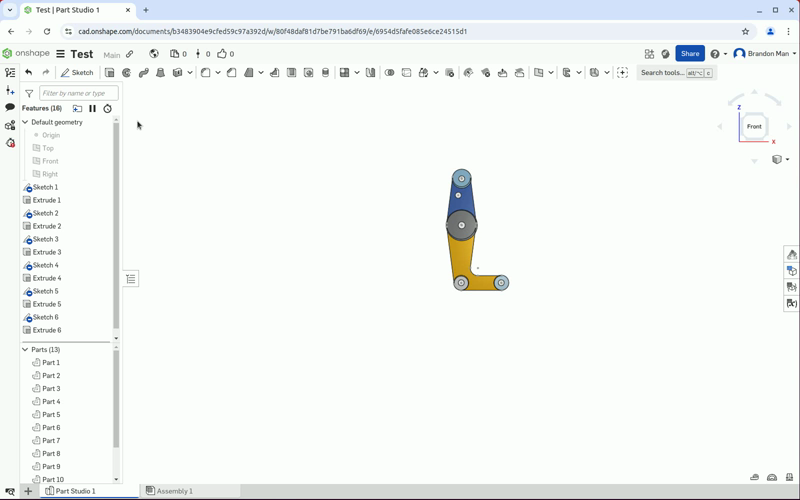
key(shift+7)
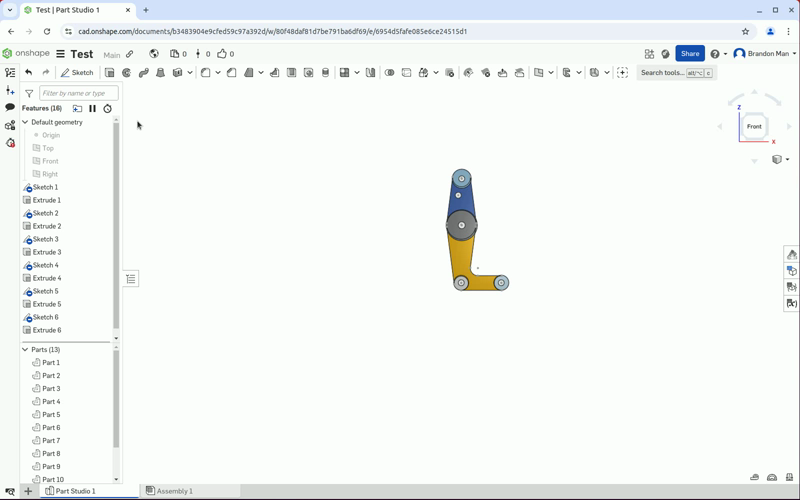
key(left, 2)
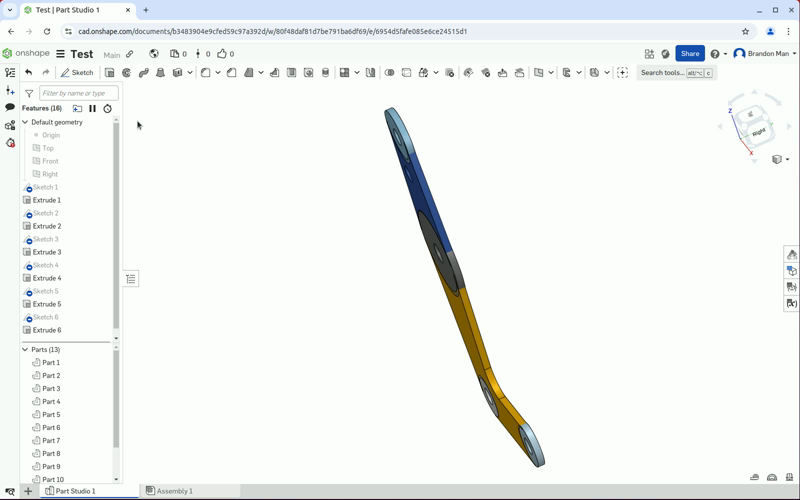
key(down, 2)
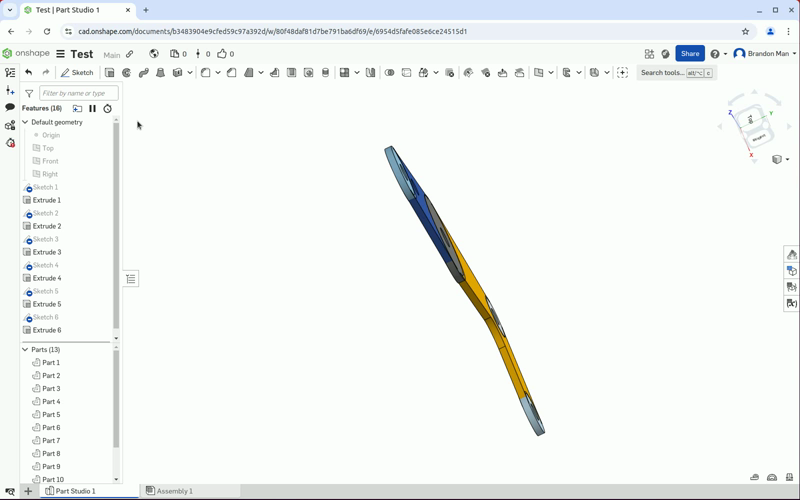
key(up, 2)
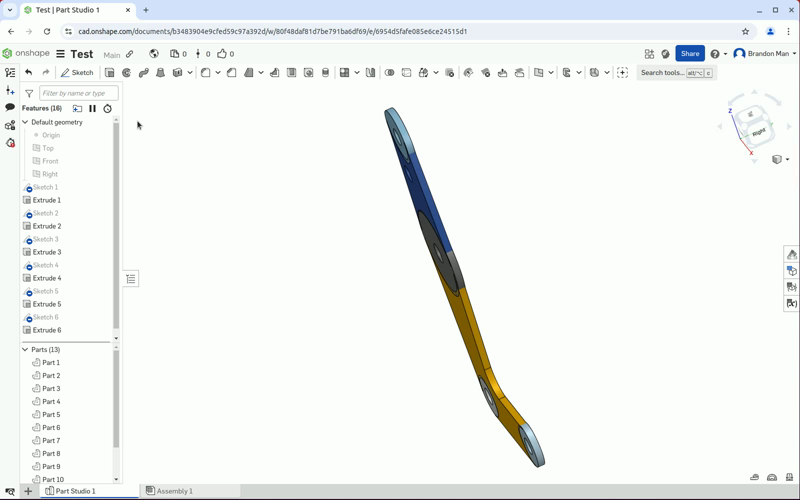
key(right, 2)
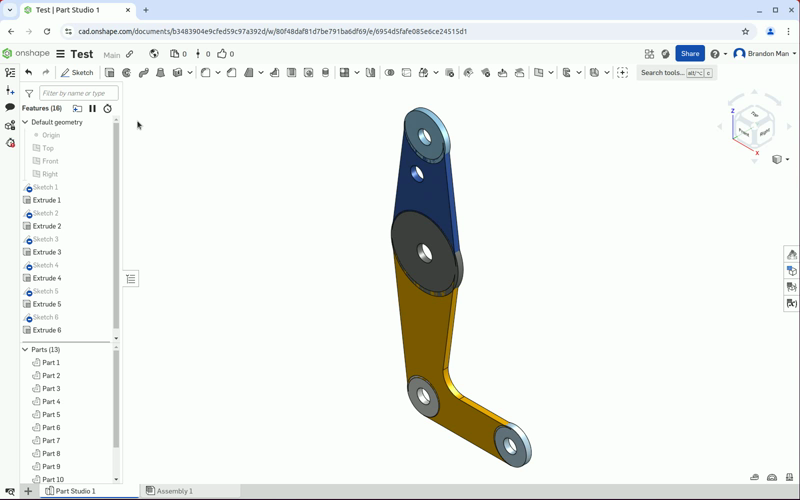
mouse_move(69, 189)
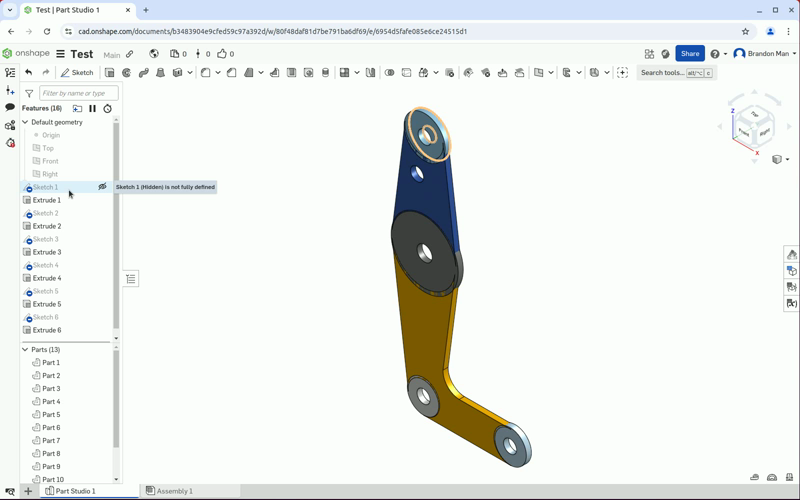
click(69, 189)